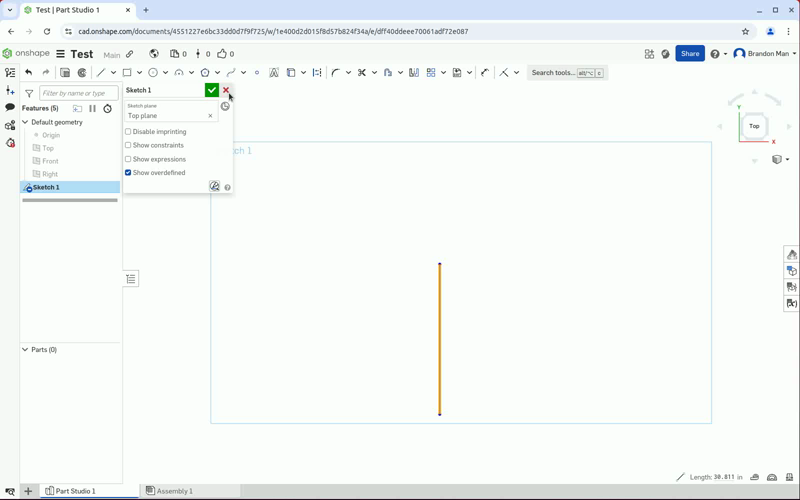
key(shift+h)
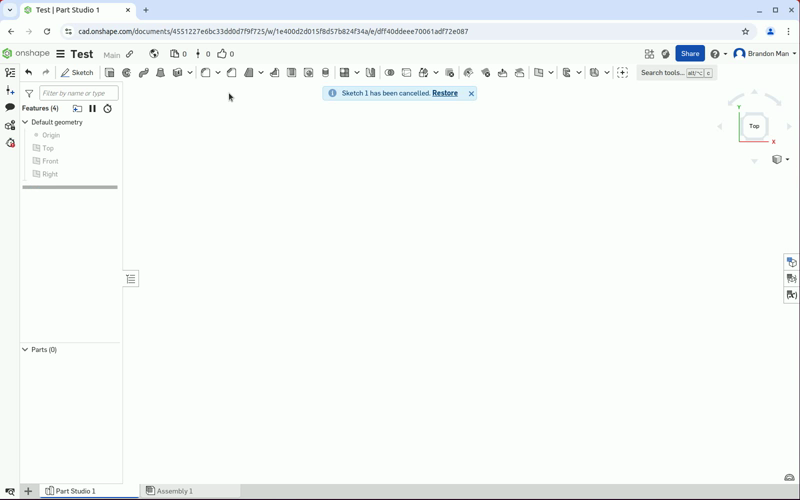
mouse_move(73, 352)
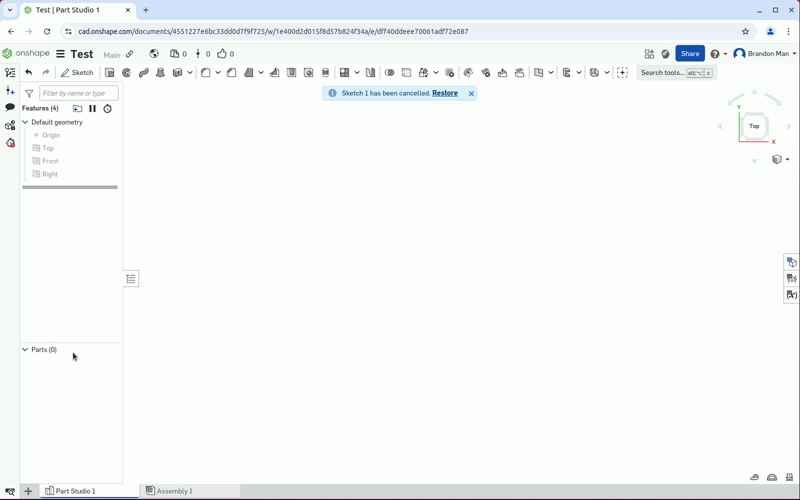
key(y)
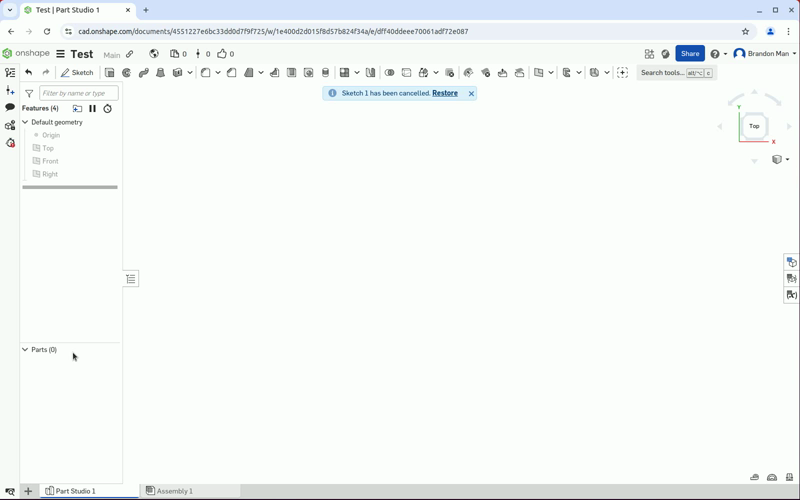
key(shift+p)
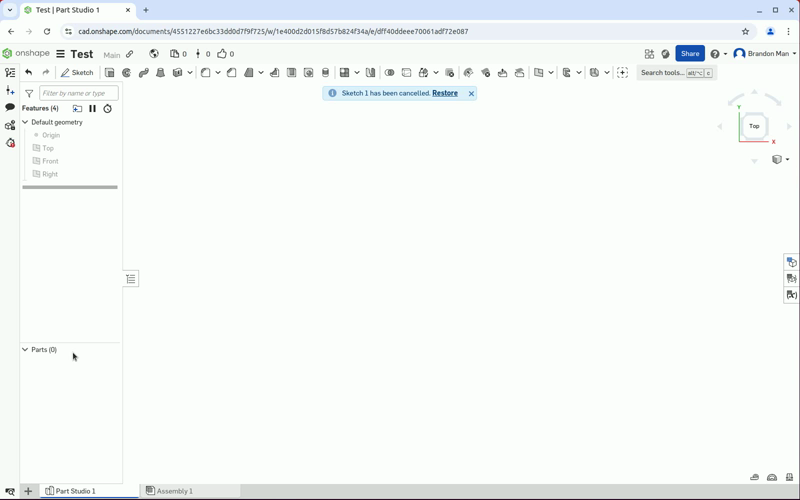
key(space)
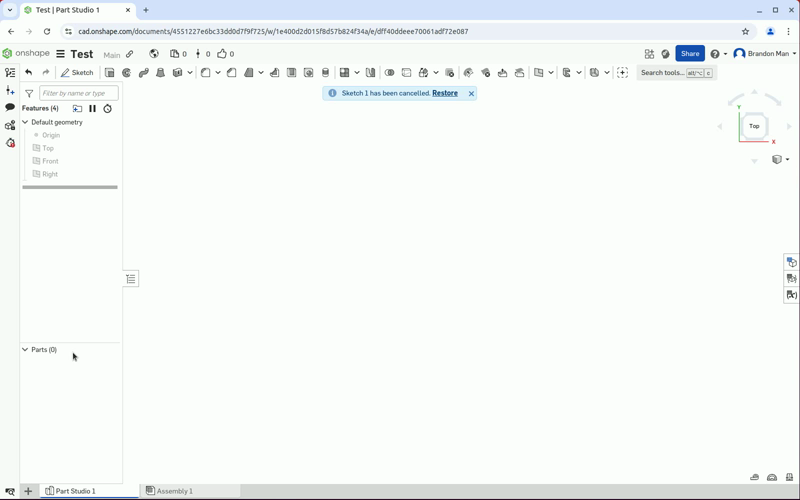
key_down(shift)
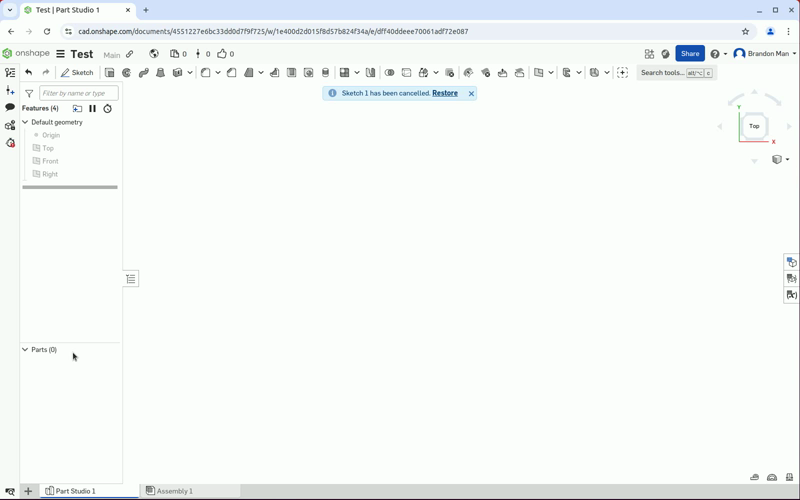
key(up)
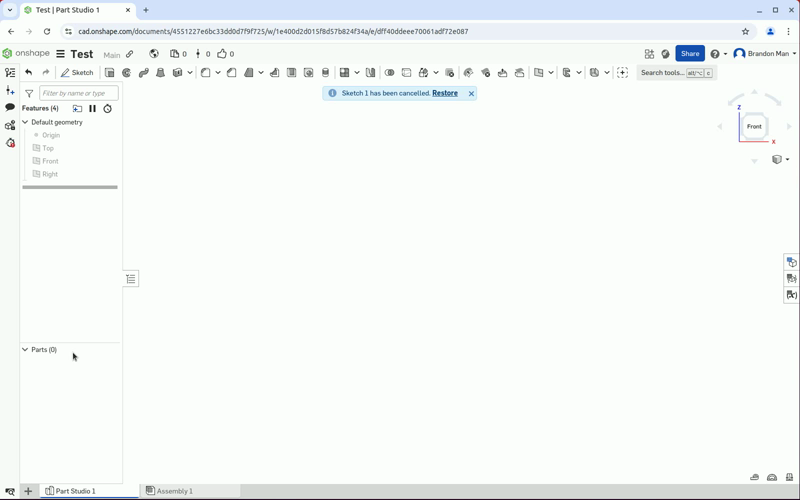
key_up(shift)
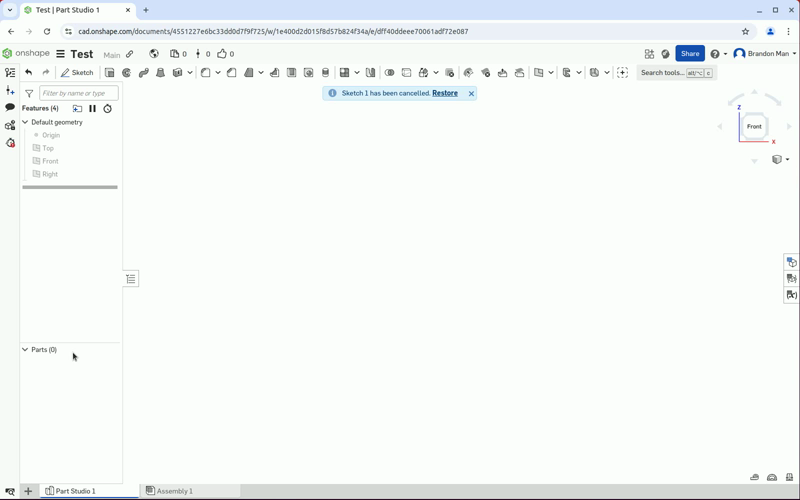
mouse_move(73, 352)
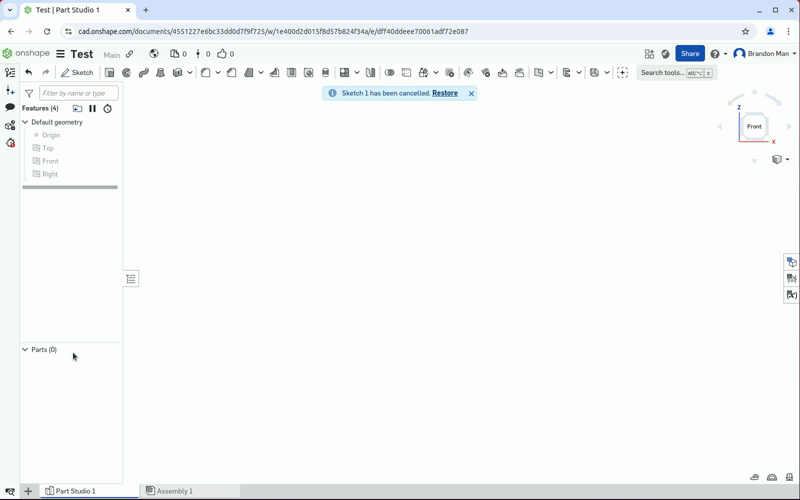
key(shift+y)
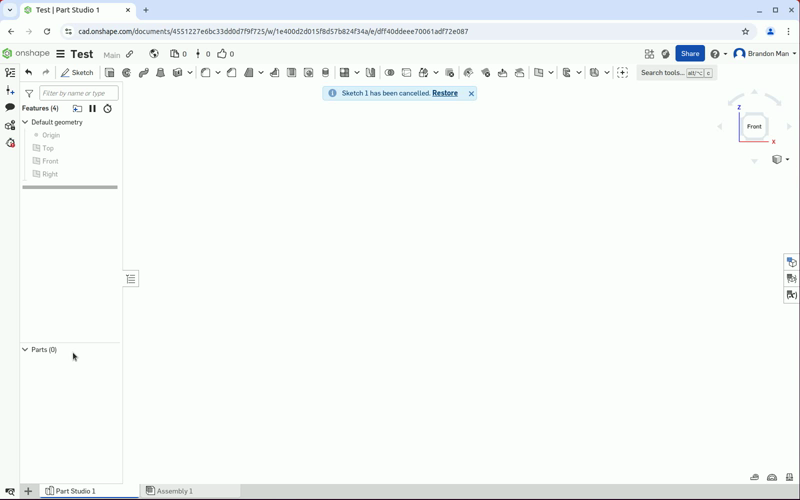
key(shift+s)
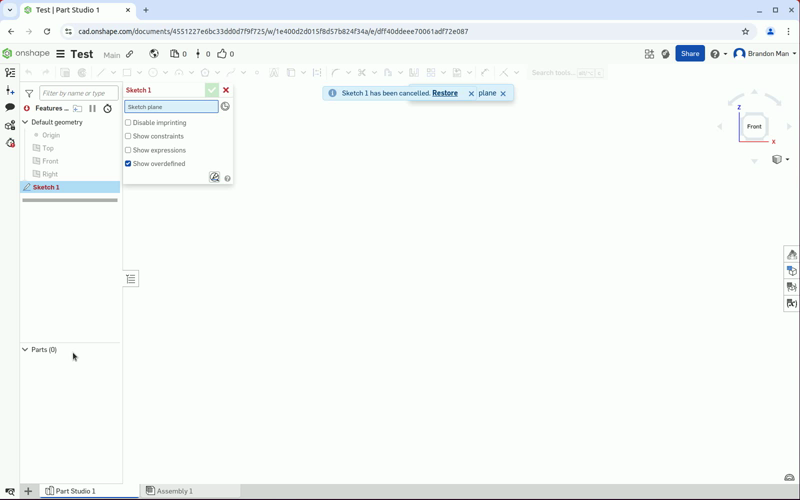
mouse_move(73, 163)
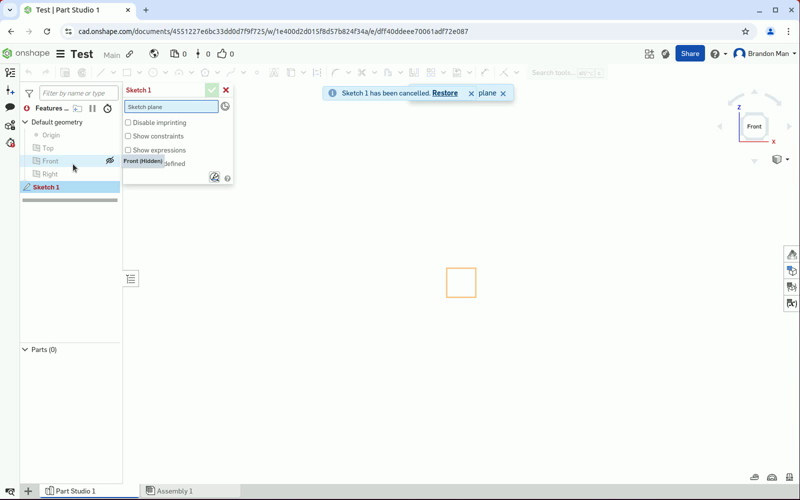
click(73, 163)
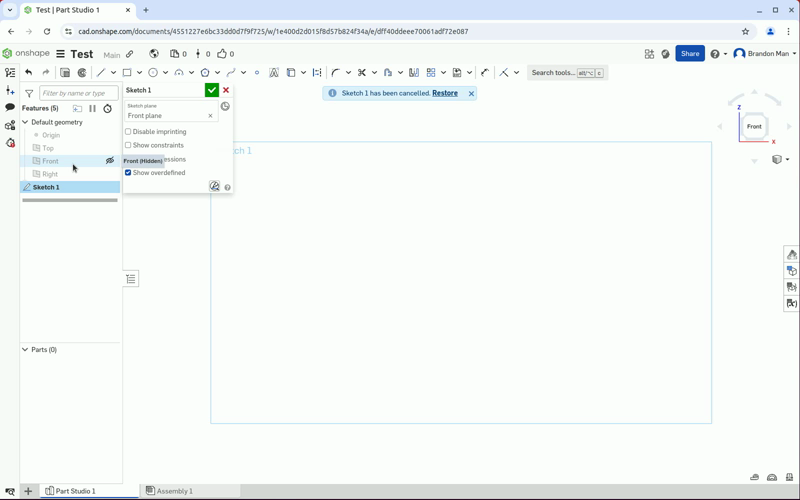
mouse_move(73, 352)
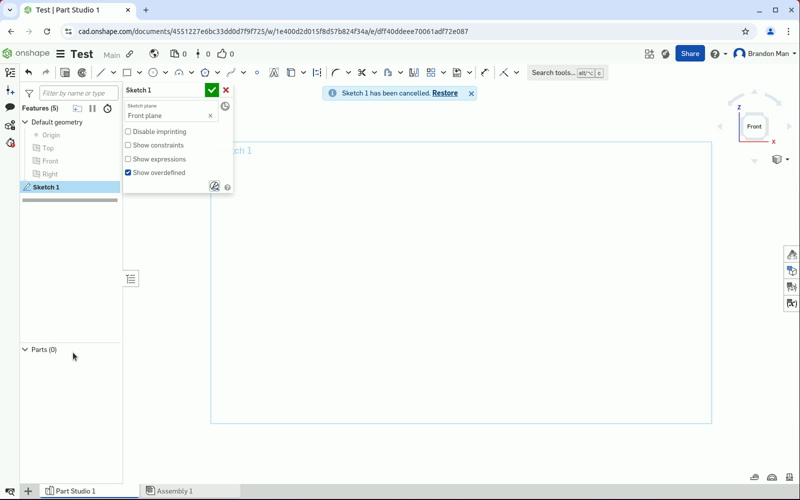
key(y)
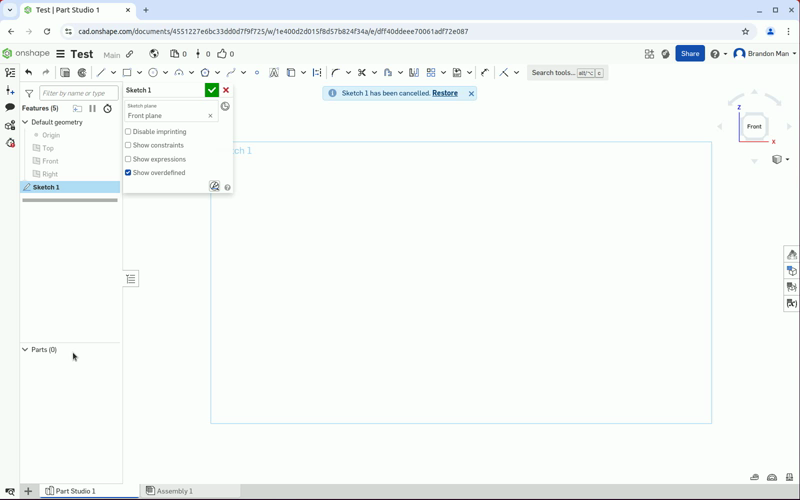
key(l)
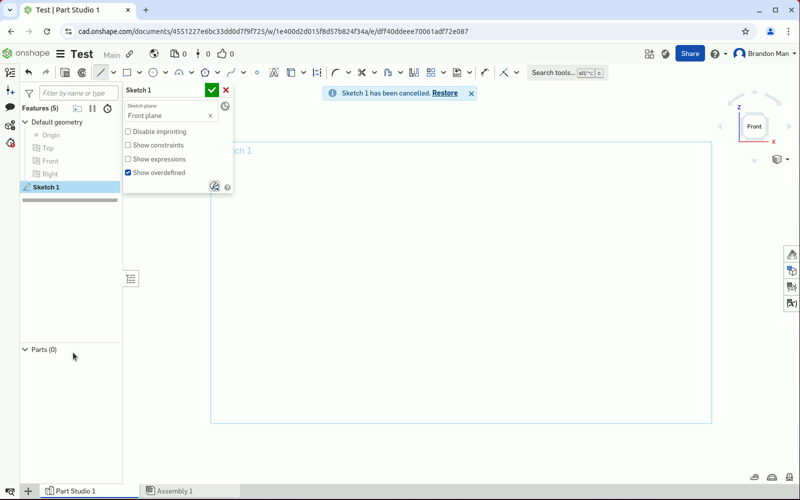
key_down(shift)
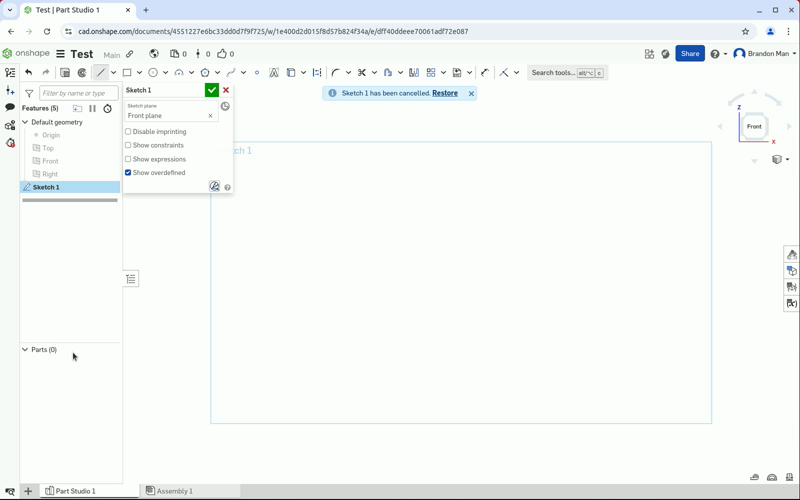
mouse_move(447, 284)
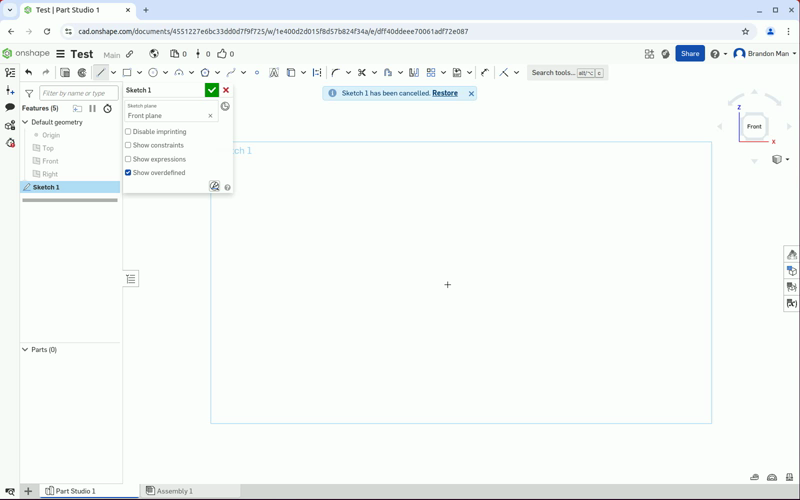
click(447, 284)
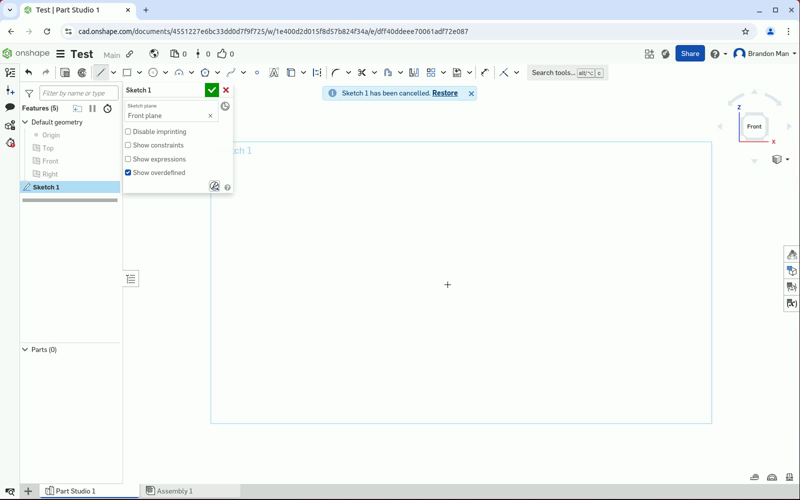
key_up(shift)
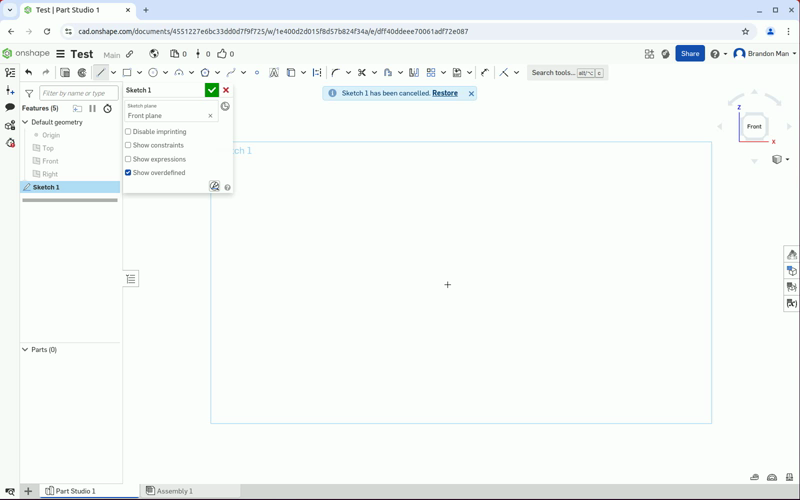
key_down(shift)
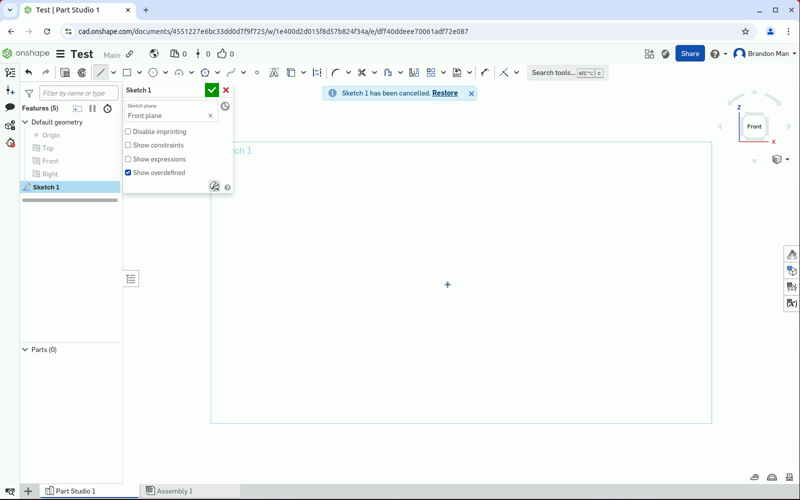
mouse_move(477, 284)
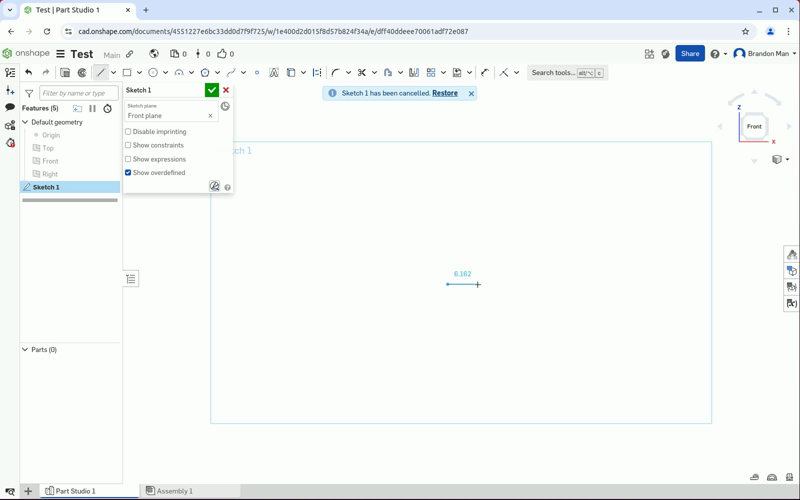
mouse_move(453, 336)
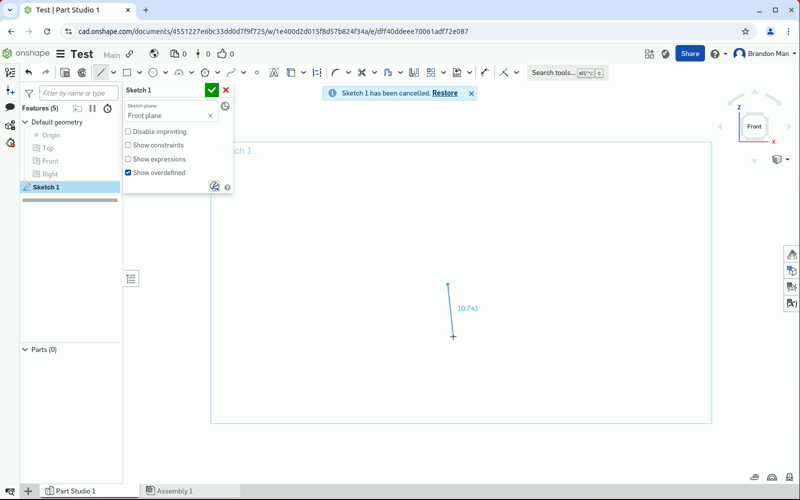
click(453, 336)
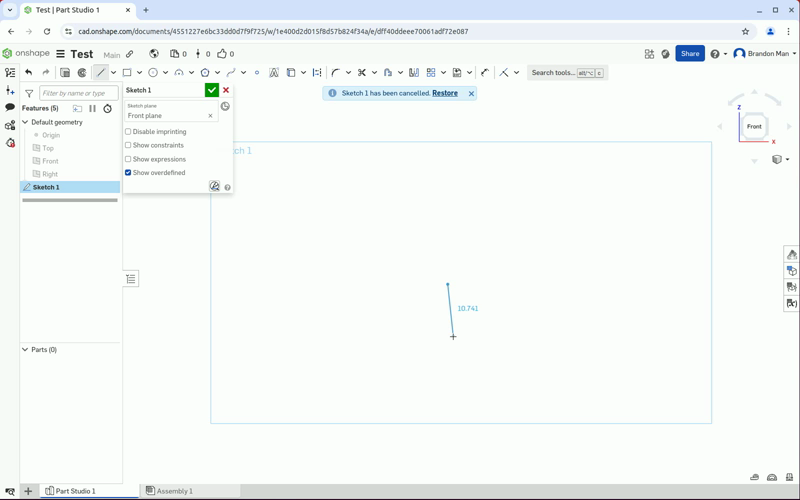
key_up(shift)
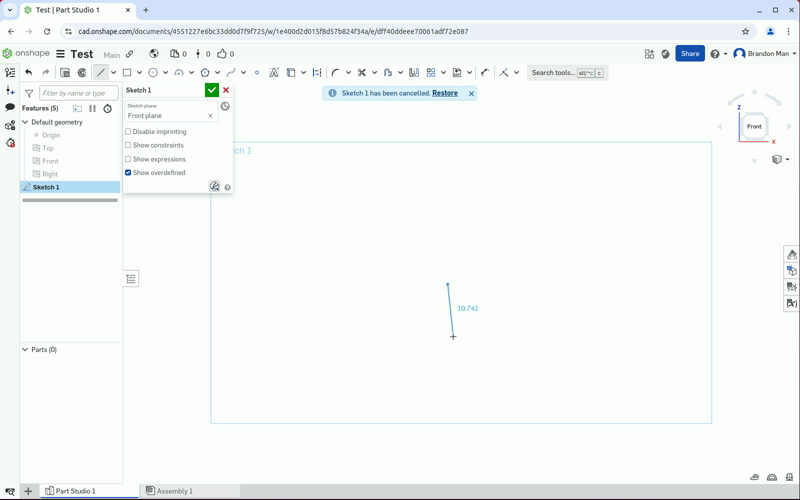
key(esc)
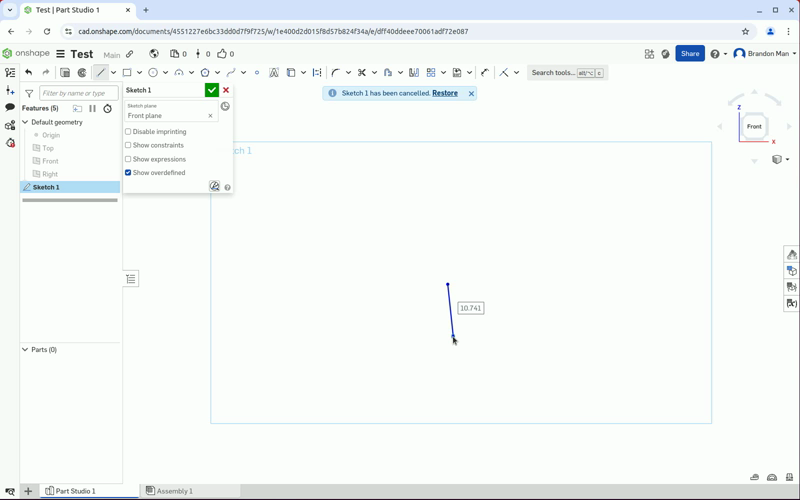
key(a)
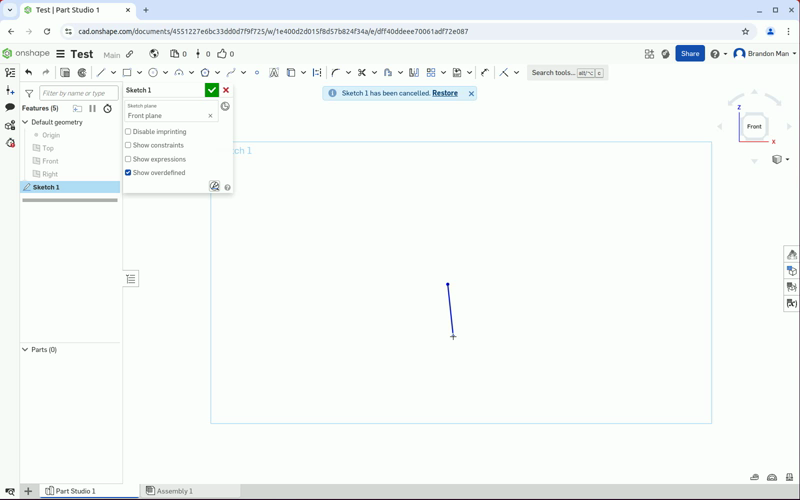
mouse_move(453, 336)
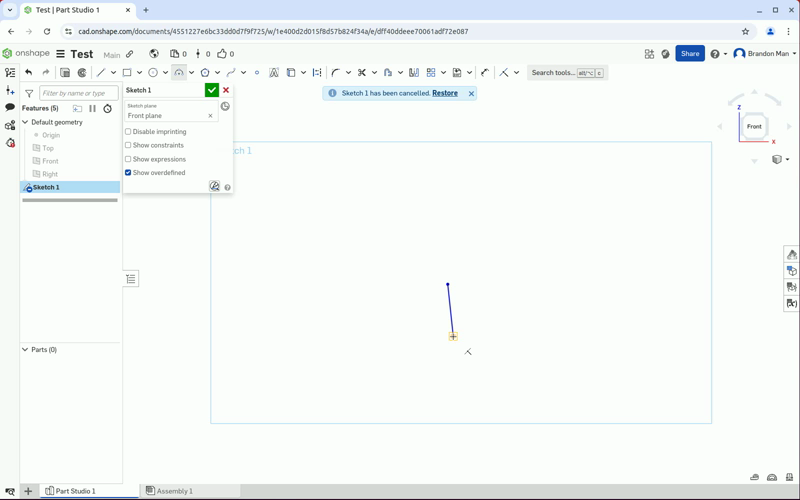
click(453, 336)
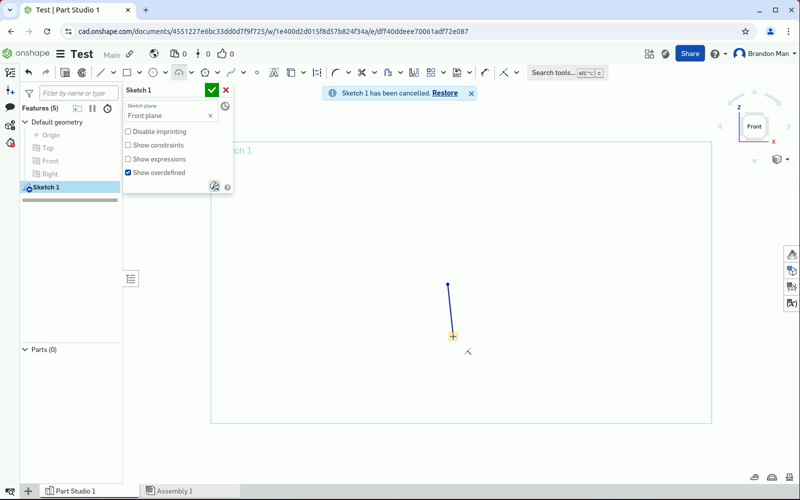
key_down(shift)
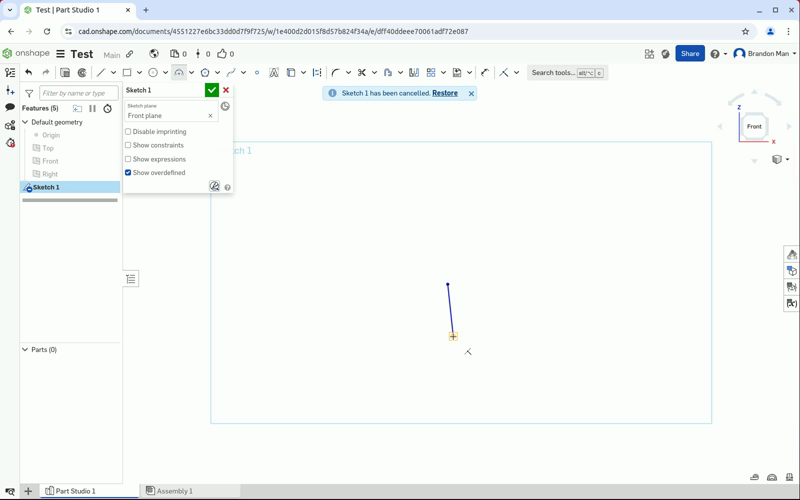
mouse_move(461, 343)
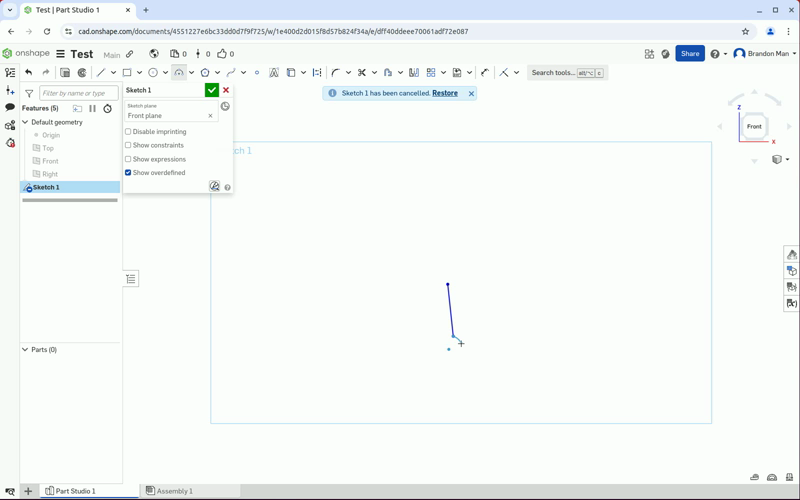
click(461, 343)
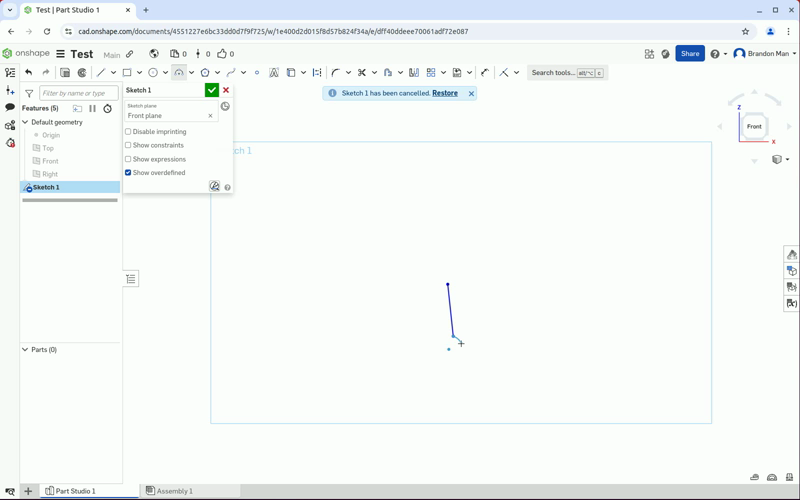
mouse_move(465, 329)
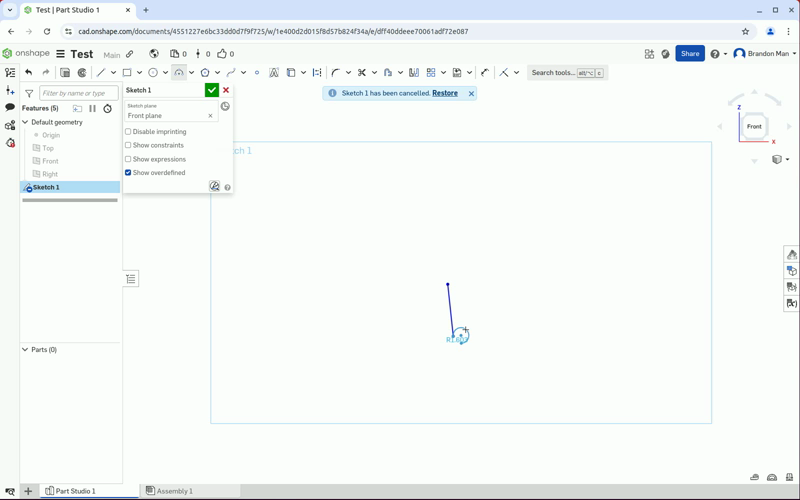
click(465, 329)
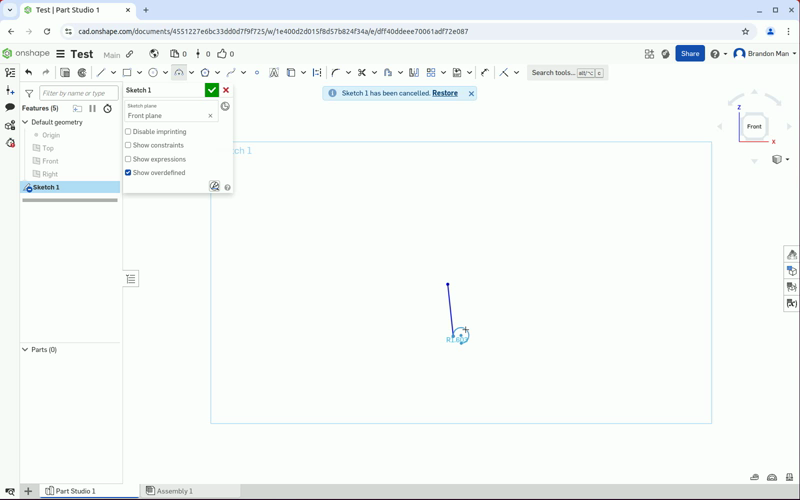
key_up(shift)
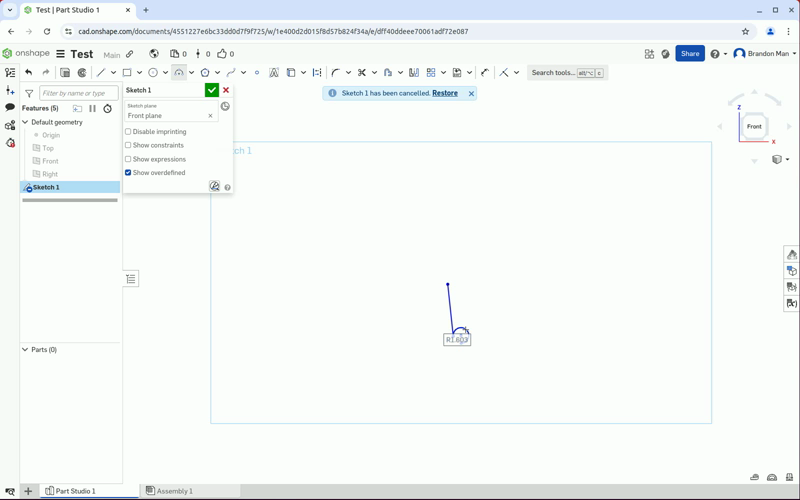
key(esc)
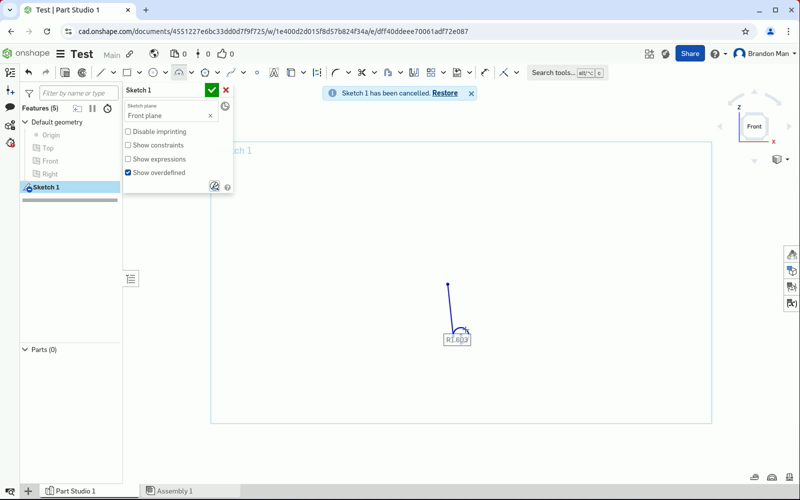
key(l)
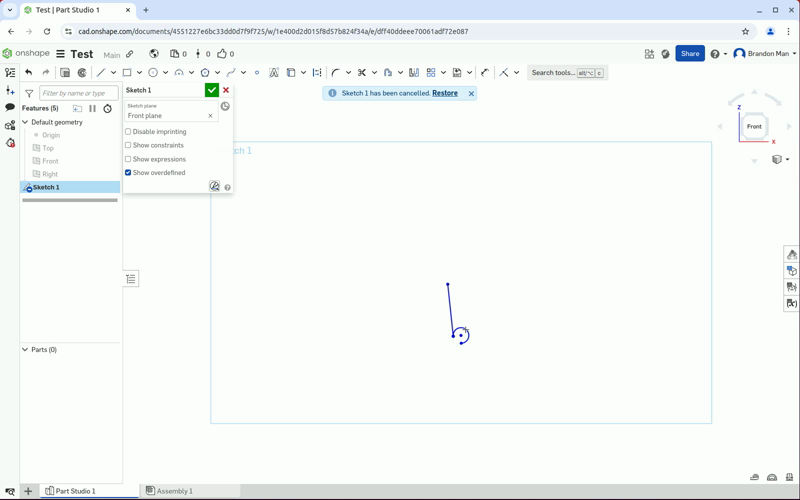
mouse_move(461, 343)
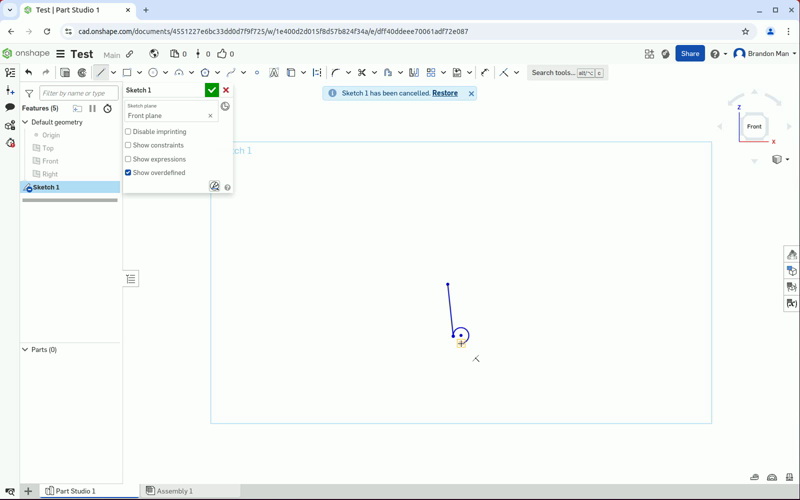
click(461, 343)
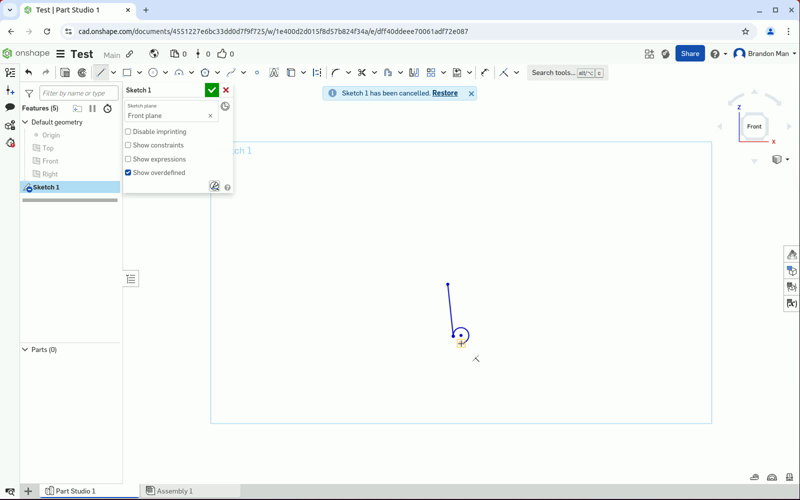
key_down(shift)
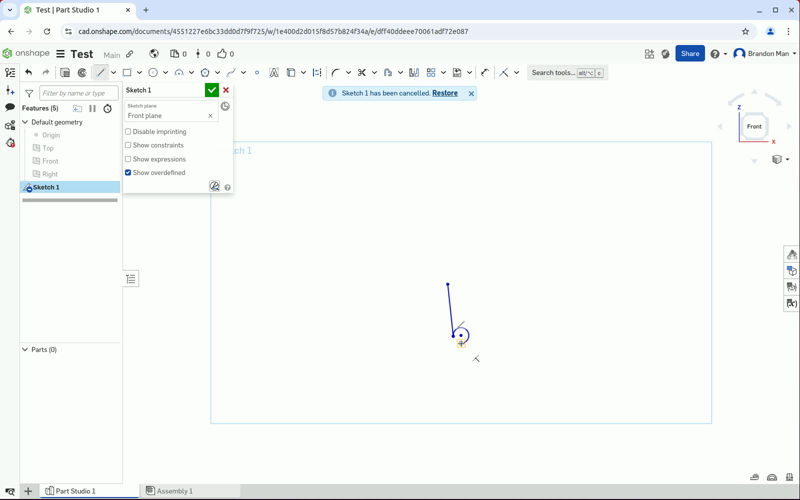
mouse_move(491, 343)
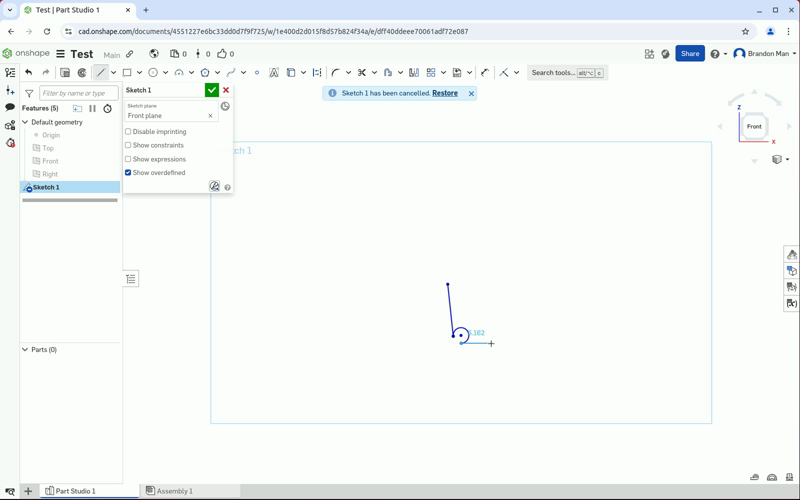
mouse_move(498, 342)
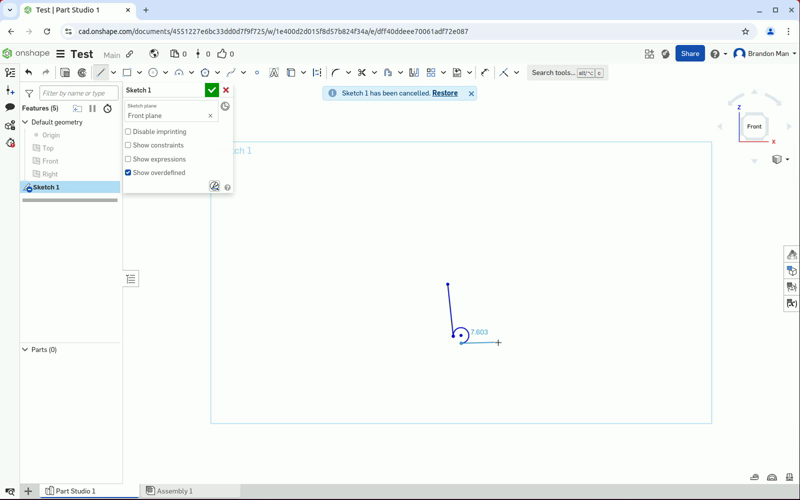
click(498, 342)
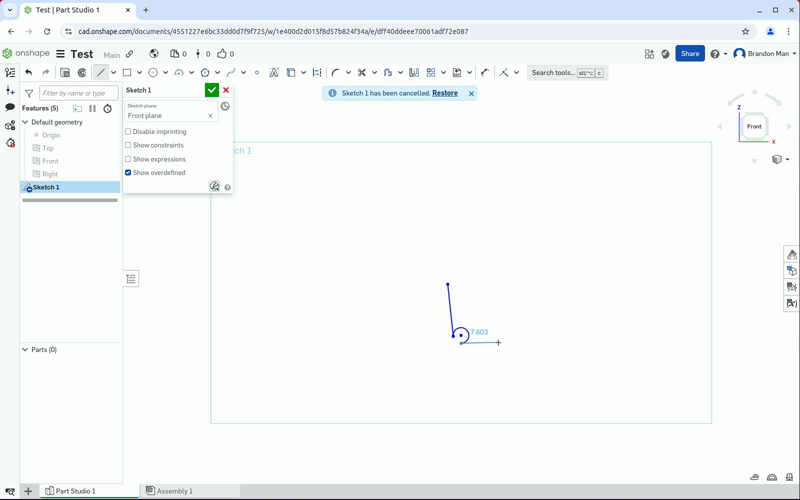
key_up(shift)
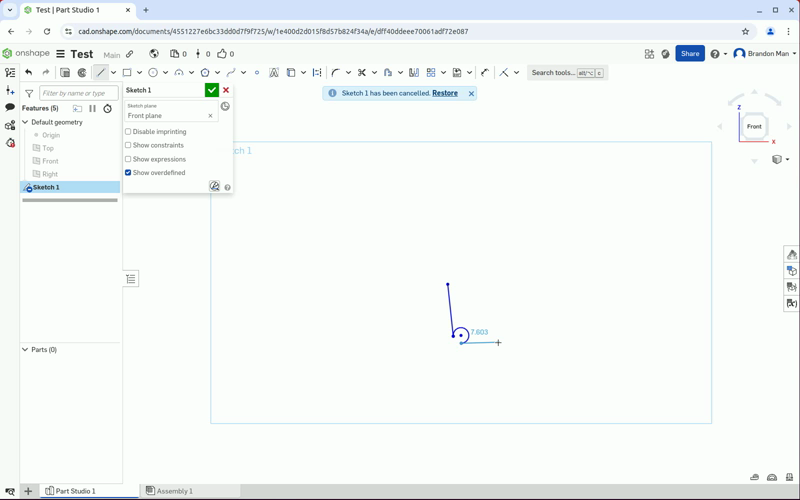
key(esc)
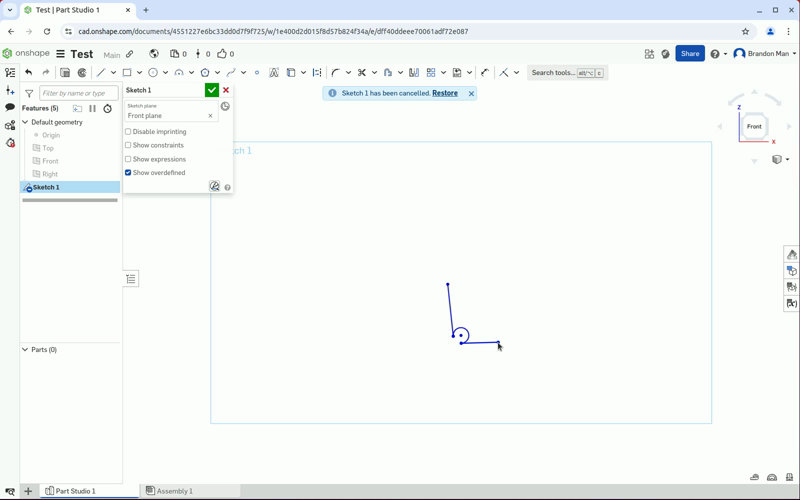
key(a)
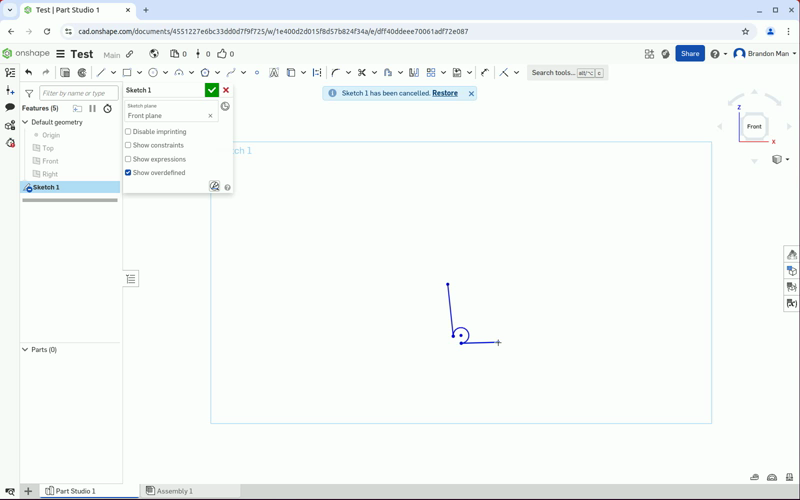
mouse_move(498, 342)
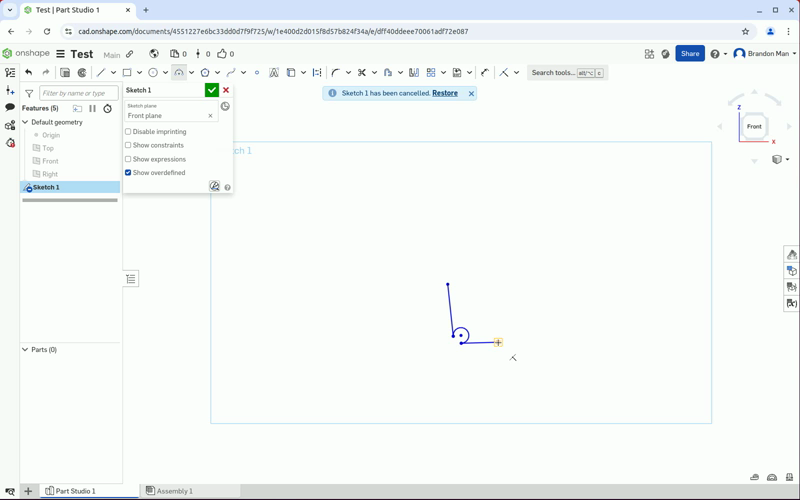
click(498, 342)
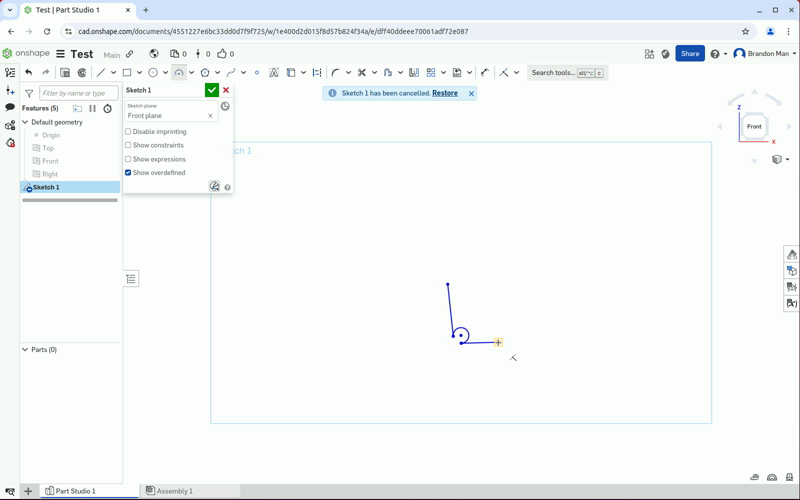
key_down(shift)
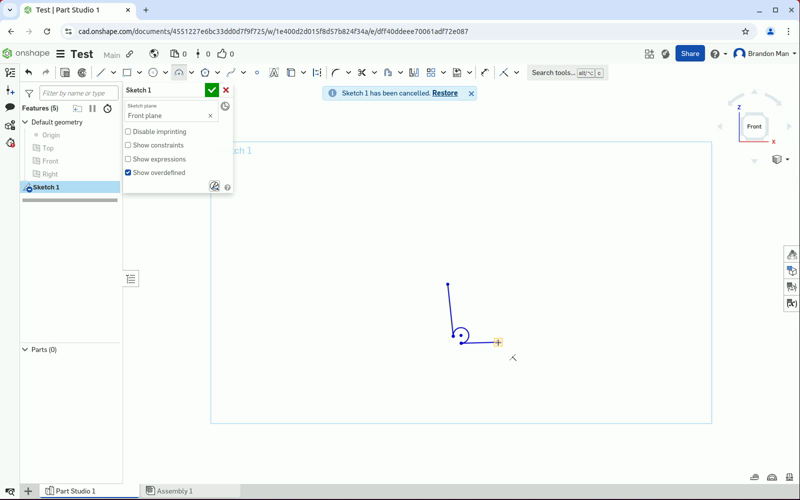
mouse_move(498, 328)
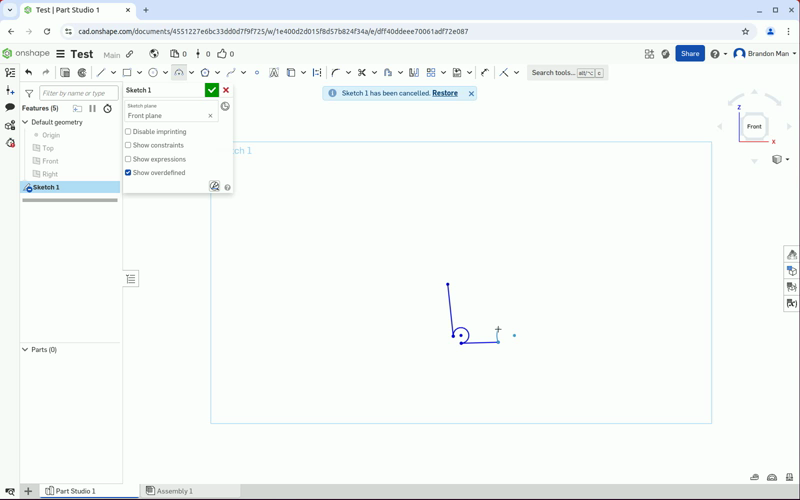
click(498, 328)
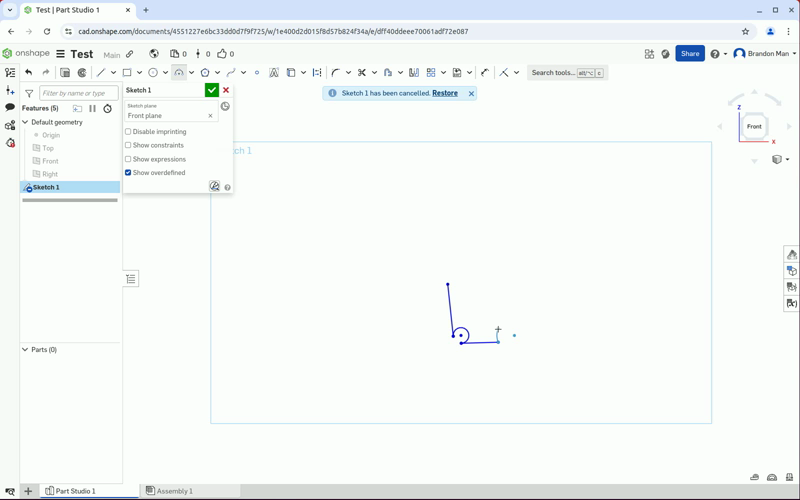
mouse_move(491, 335)
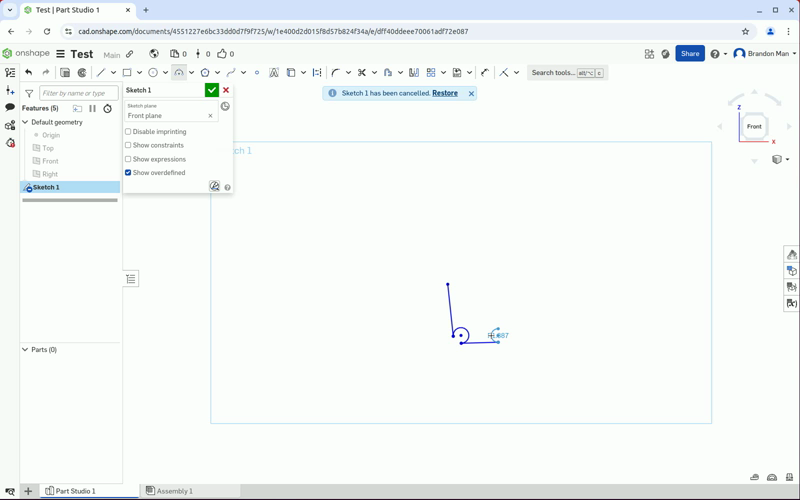
click(491, 335)
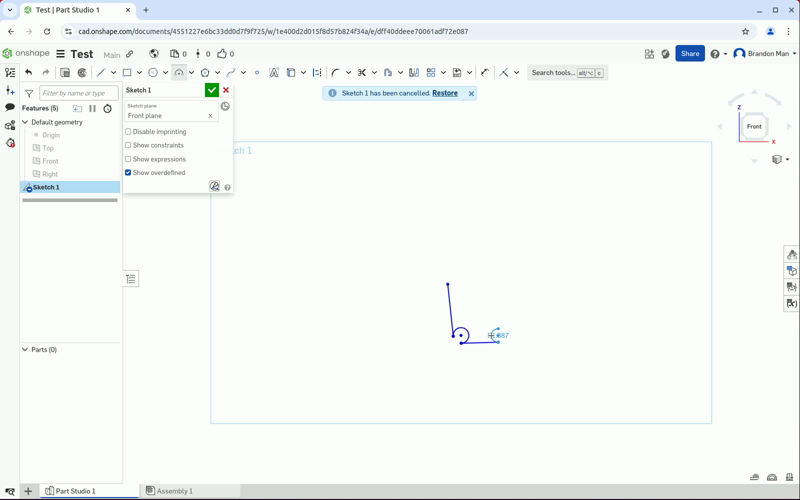
key_up(shift)
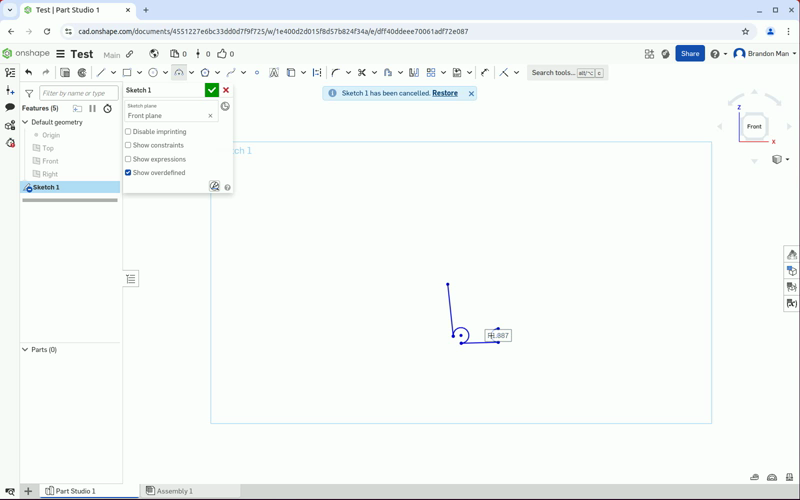
key(esc)
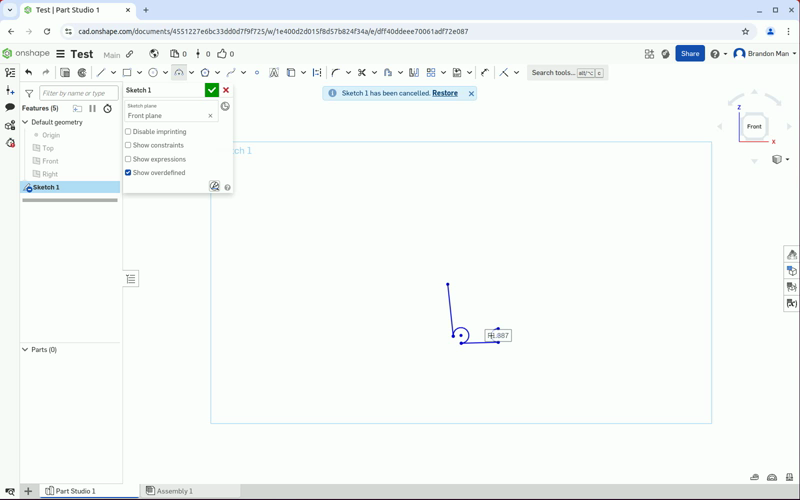
key(l)
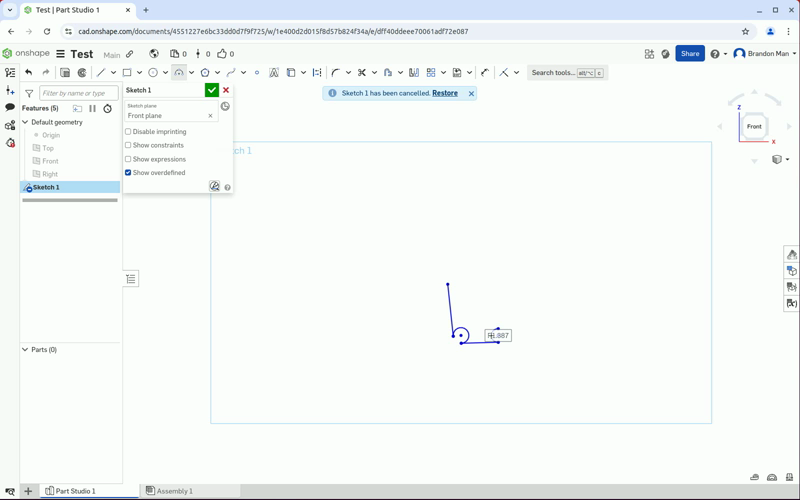
mouse_move(498, 328)
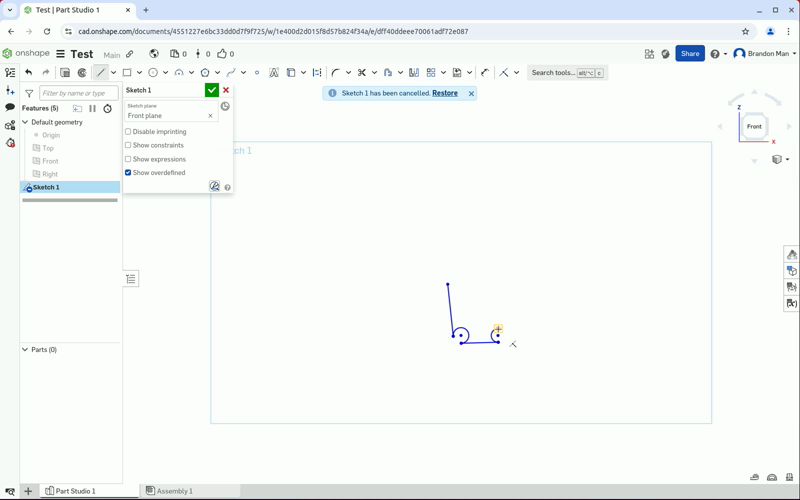
click(498, 328)
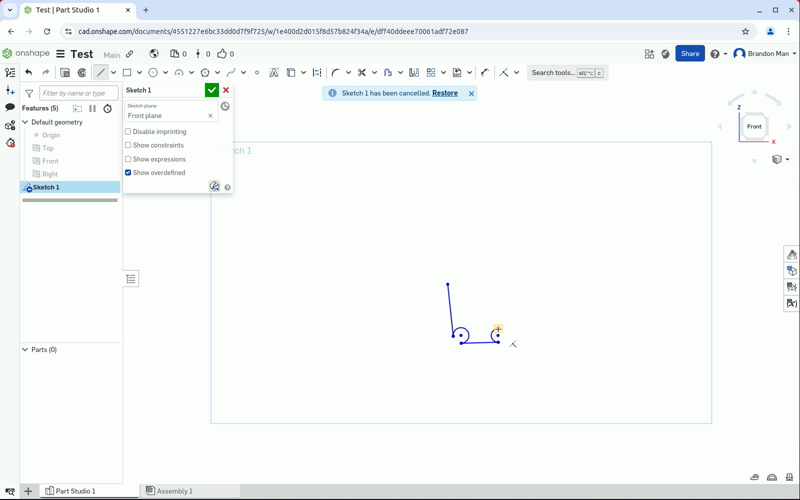
key_down(shift)
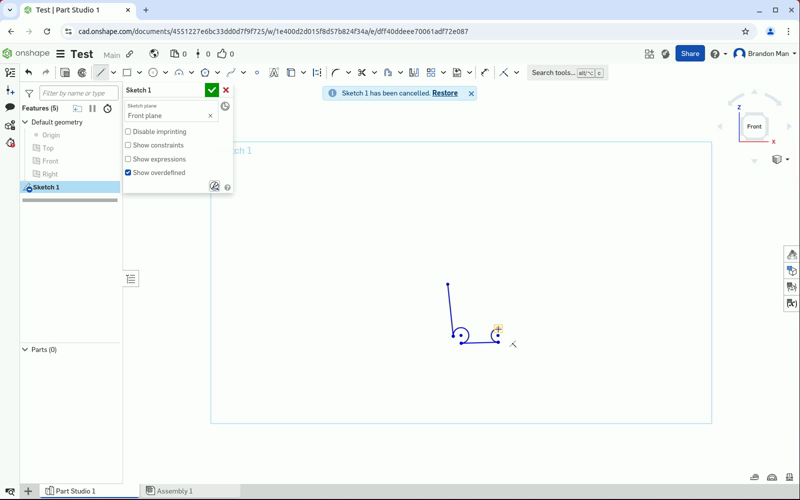
mouse_move(528, 328)
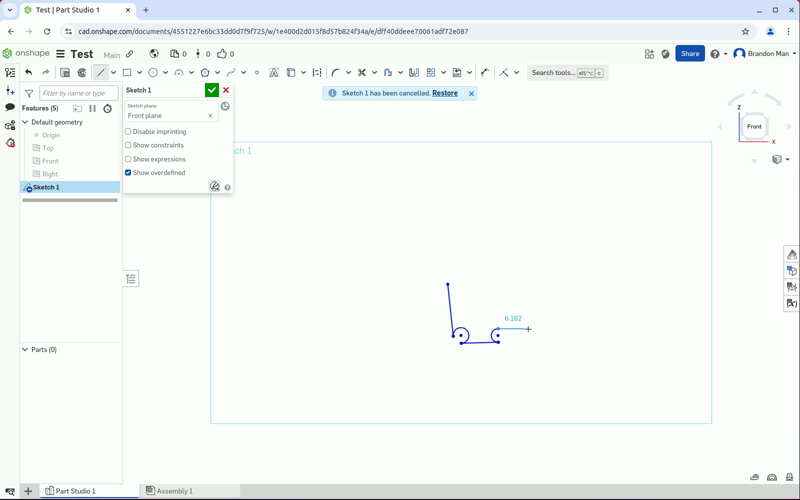
mouse_move(476, 328)
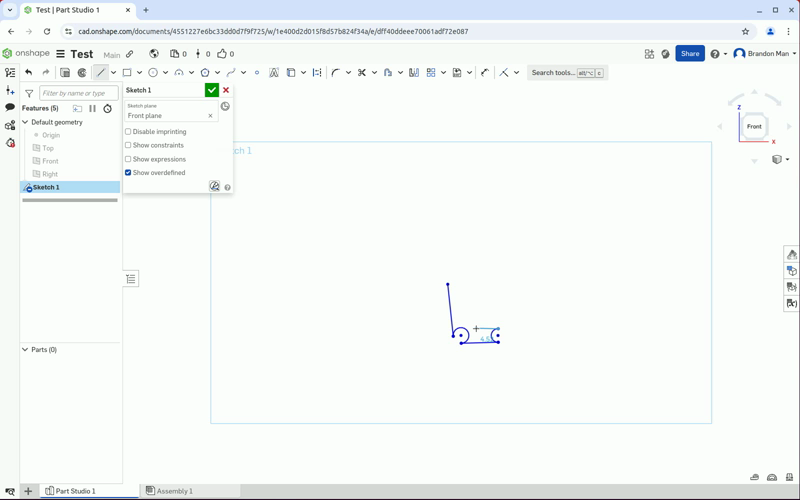
click(476, 328)
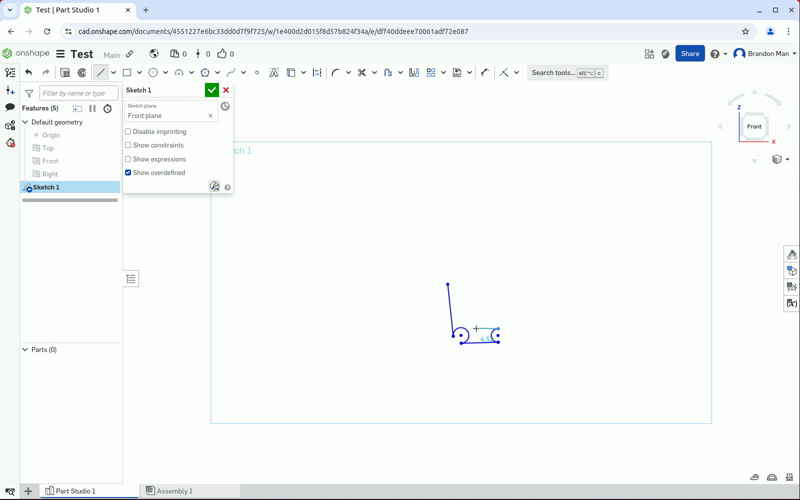
key_up(shift)
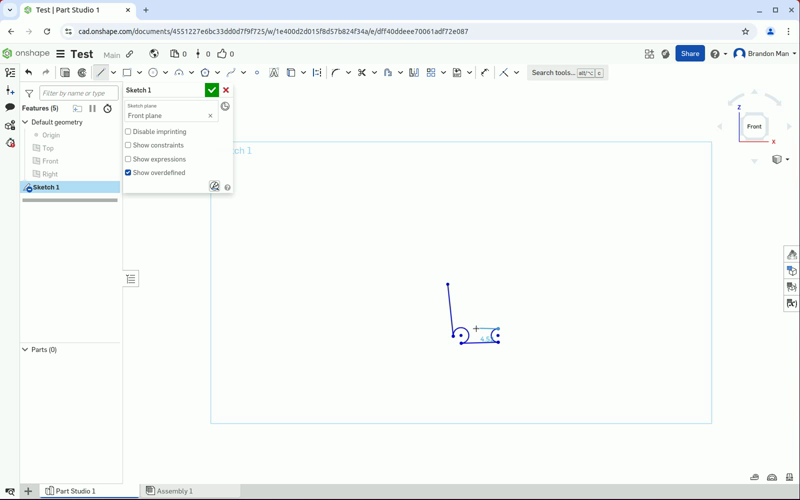
key(esc)
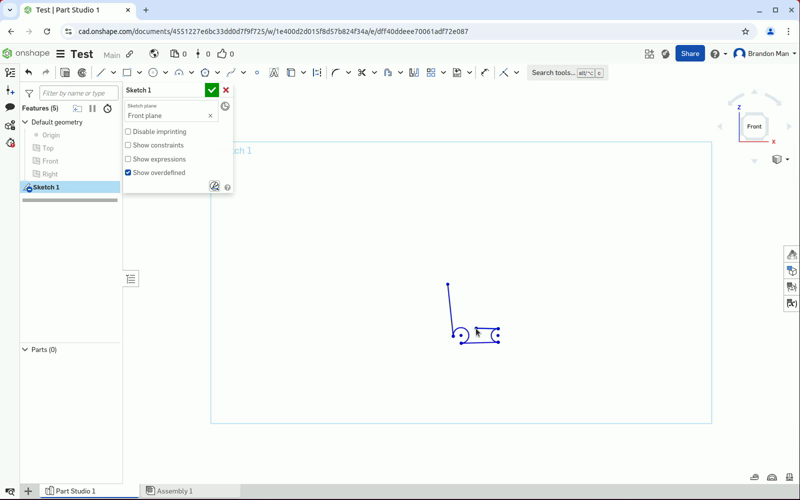
key(a)
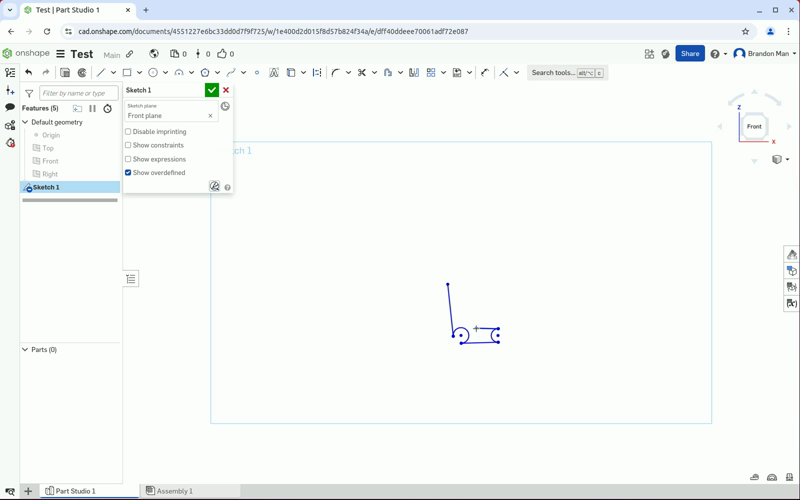
mouse_move(476, 328)
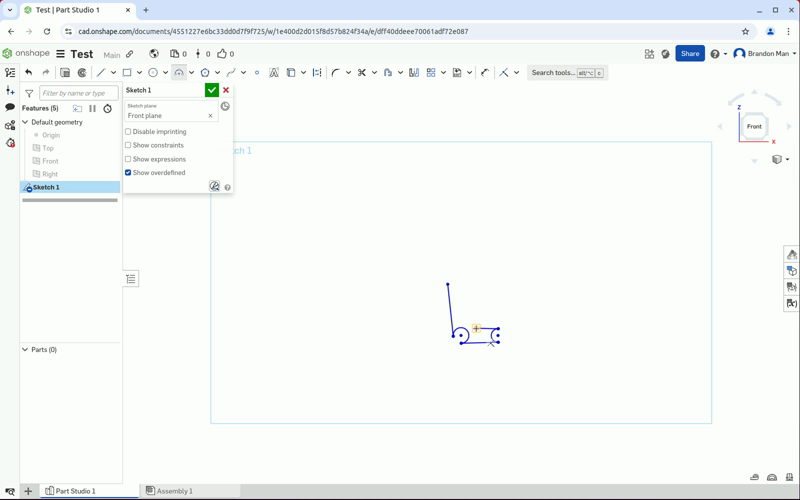
click(476, 328)
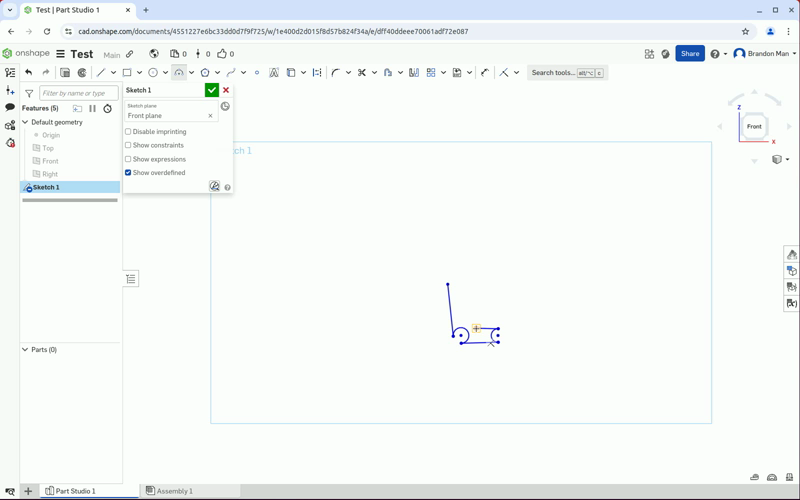
key_down(shift)
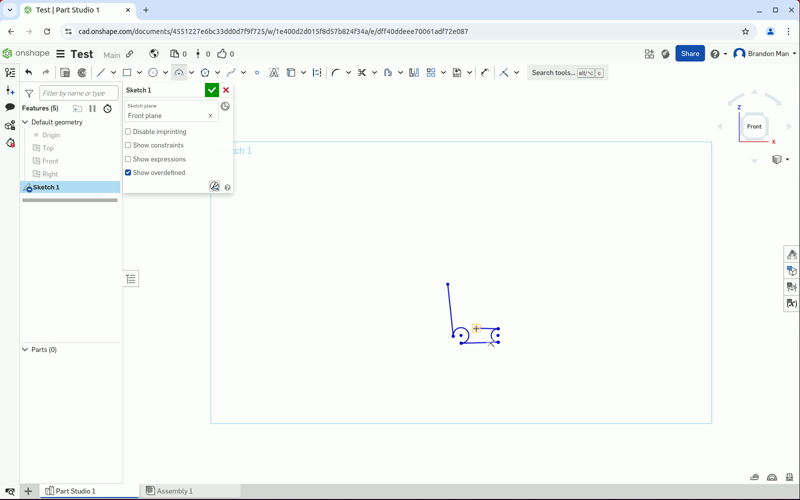
mouse_move(470, 320)
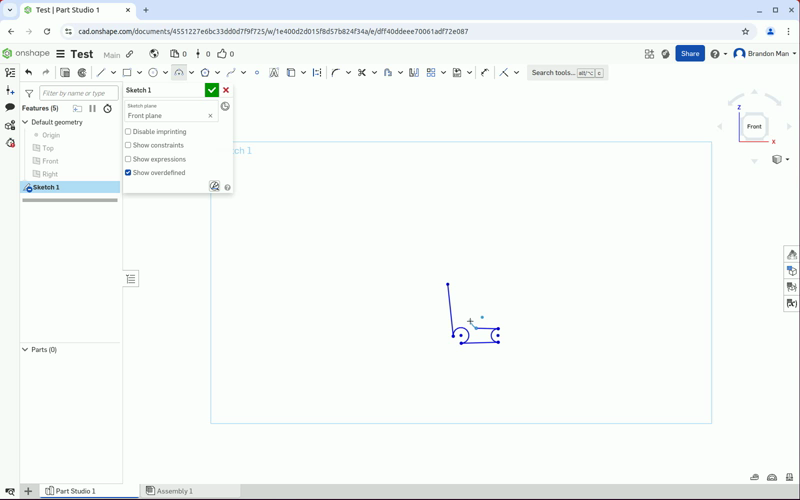
click(470, 320)
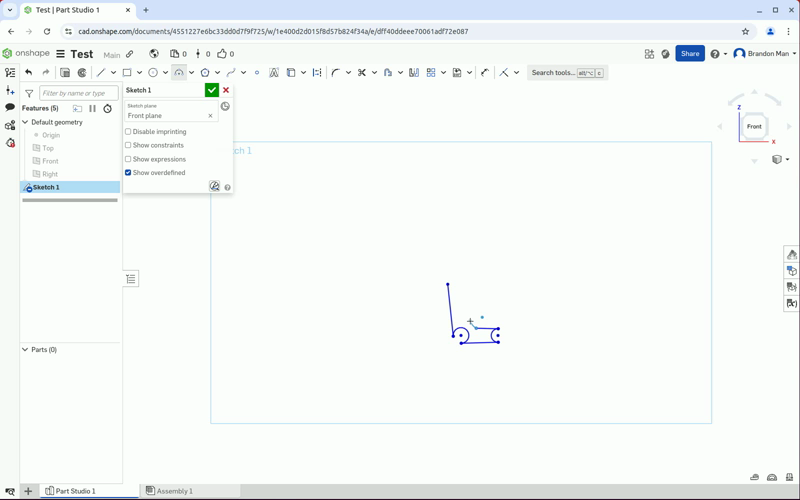
mouse_move(471, 325)
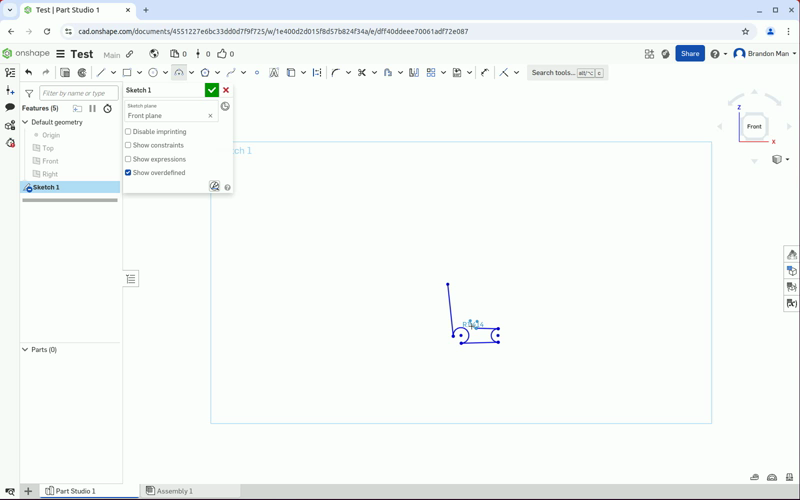
click(471, 325)
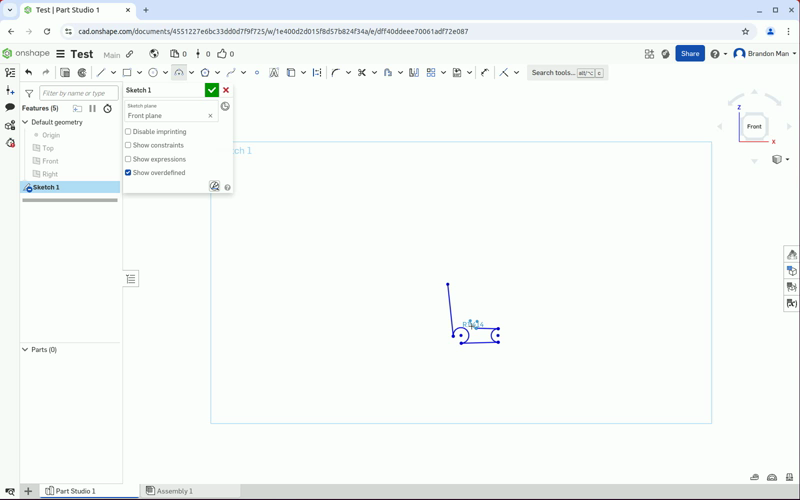
key_up(shift)
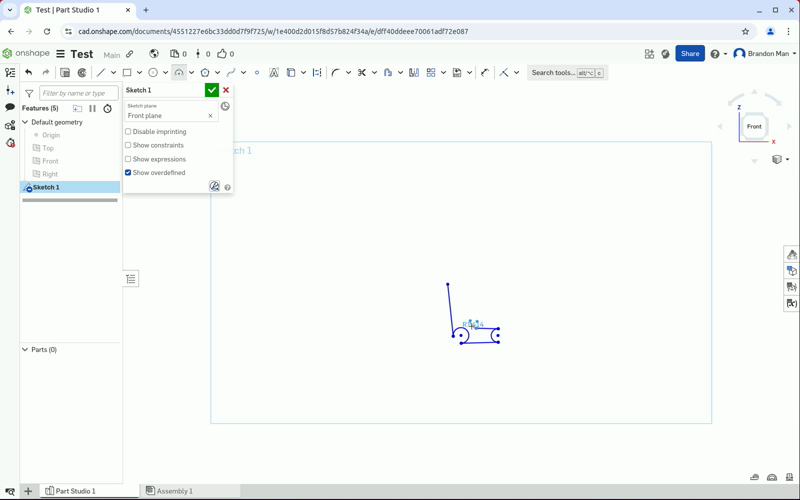
key(esc)
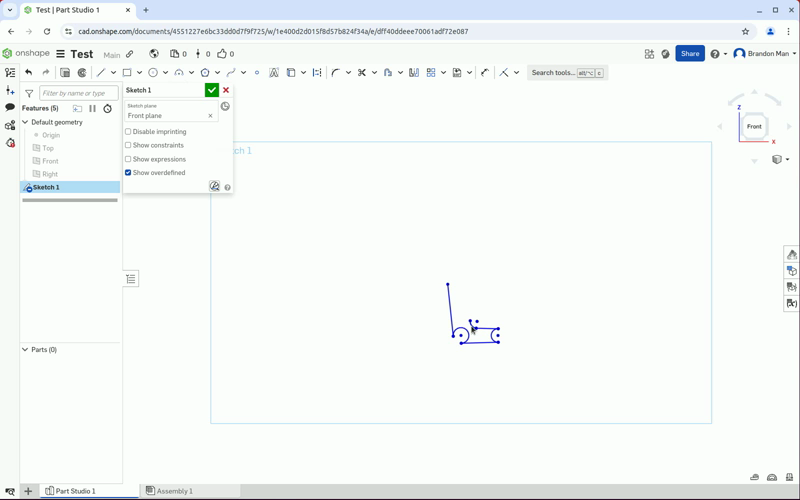
key(l)
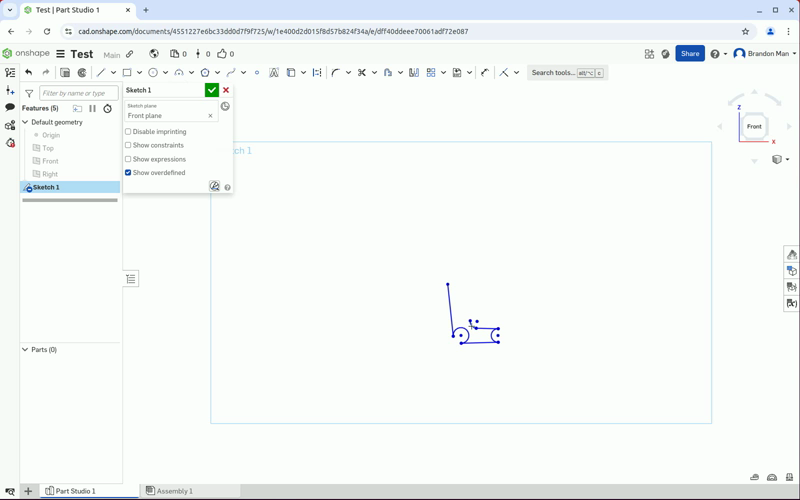
mouse_move(470, 320)
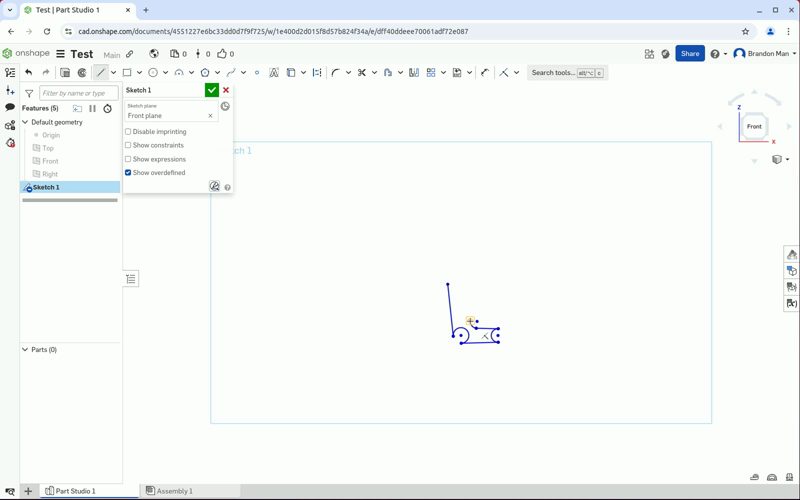
click(470, 320)
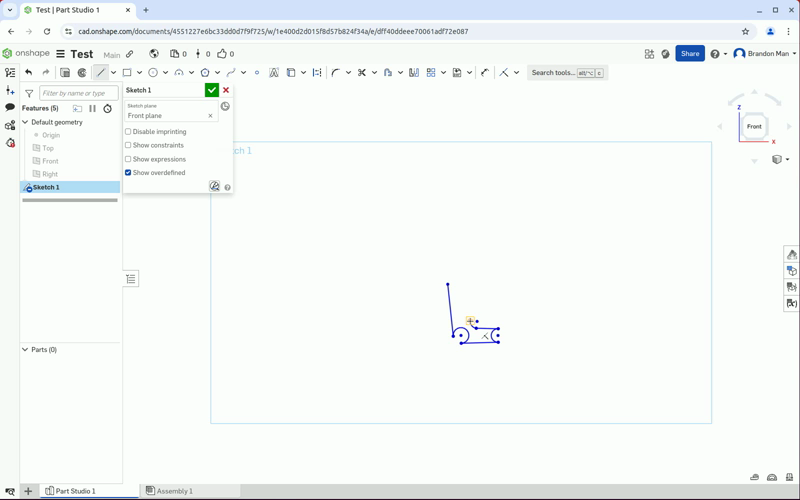
key_down(shift)
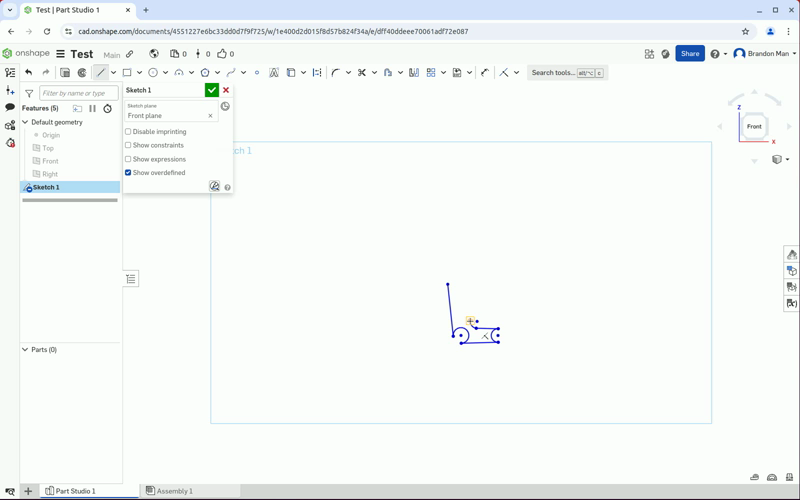
mouse_move(500, 320)
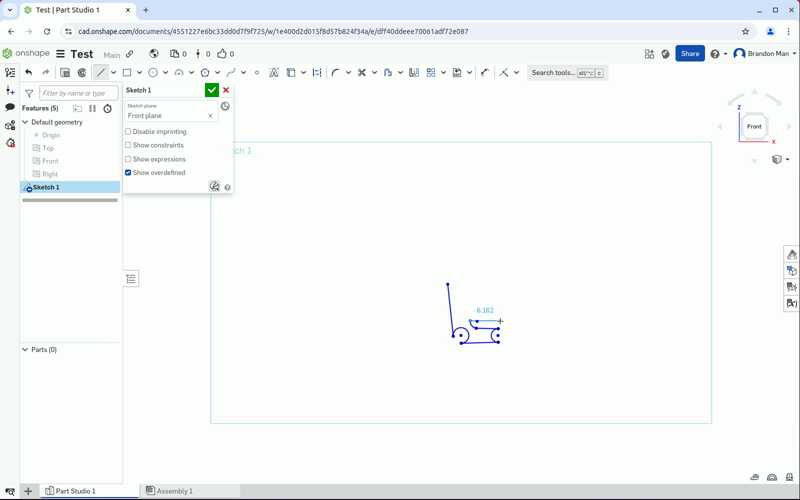
mouse_move(474, 284)
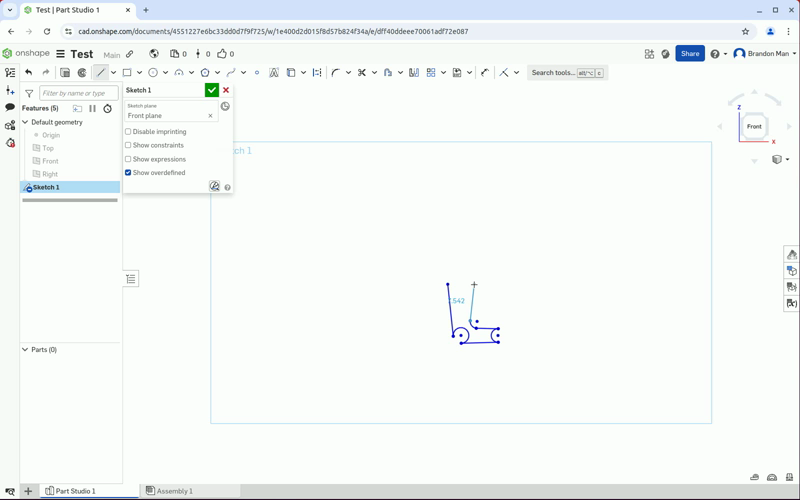
click(474, 284)
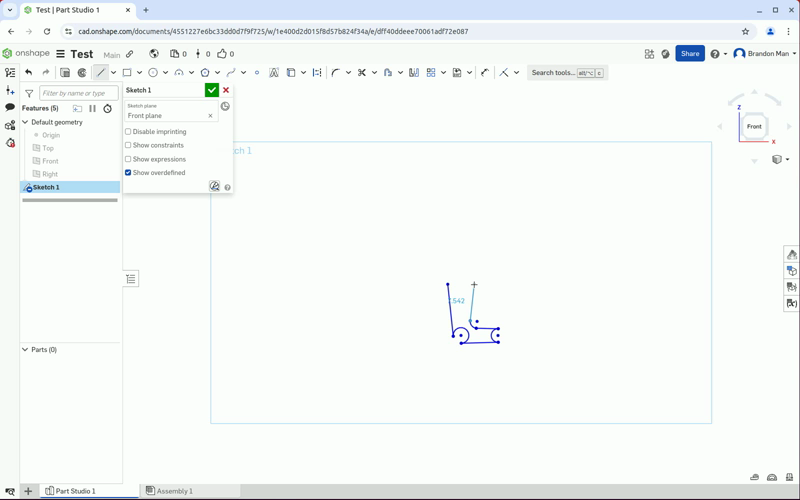
key_up(shift)
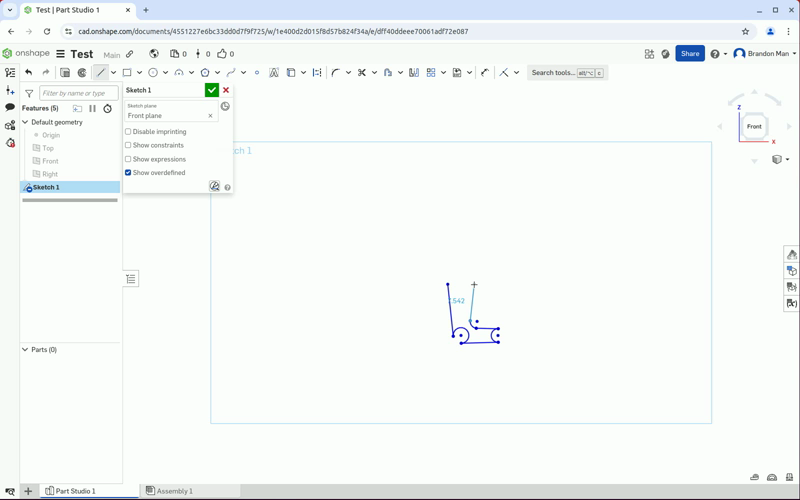
key(esc)
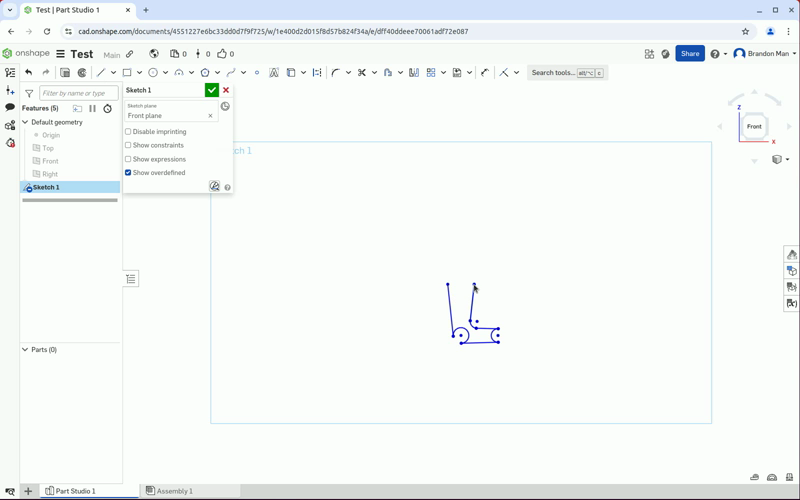
key(a)
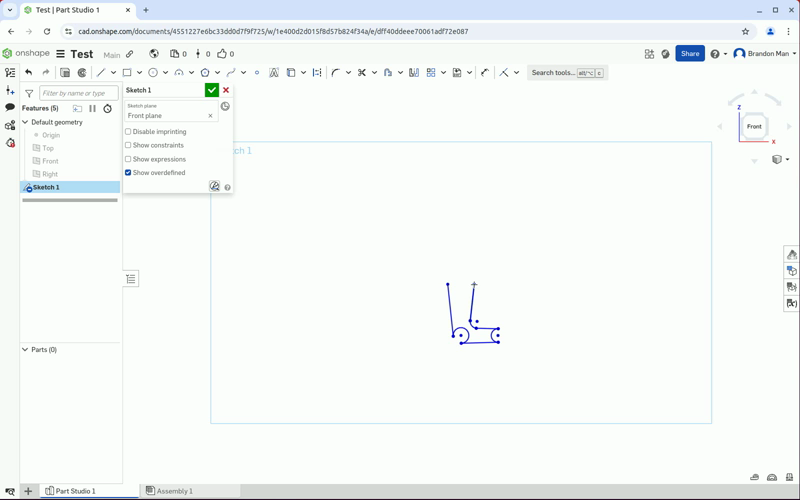
mouse_move(474, 284)
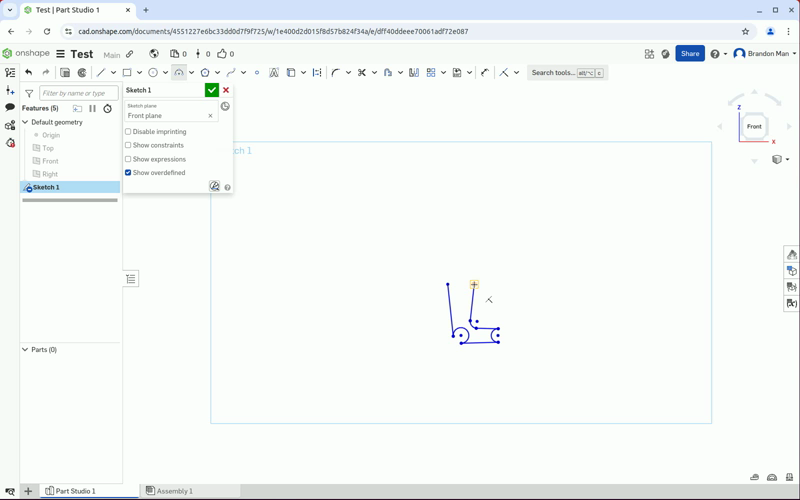
click(474, 284)
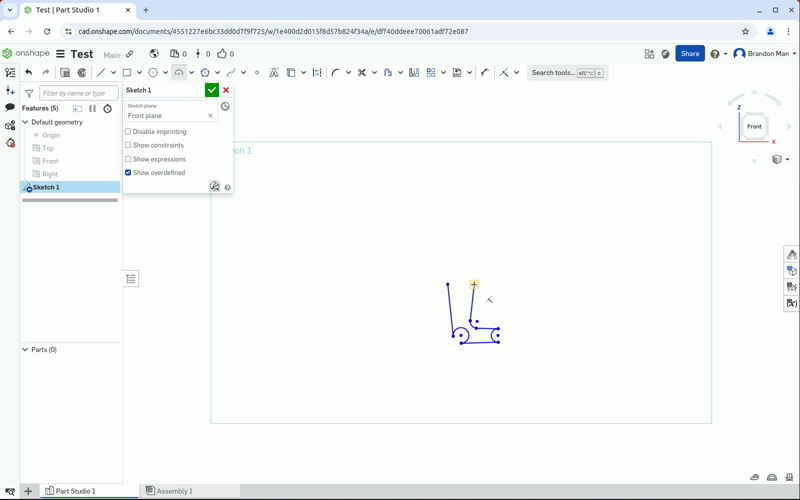
mouse_move(447, 284)
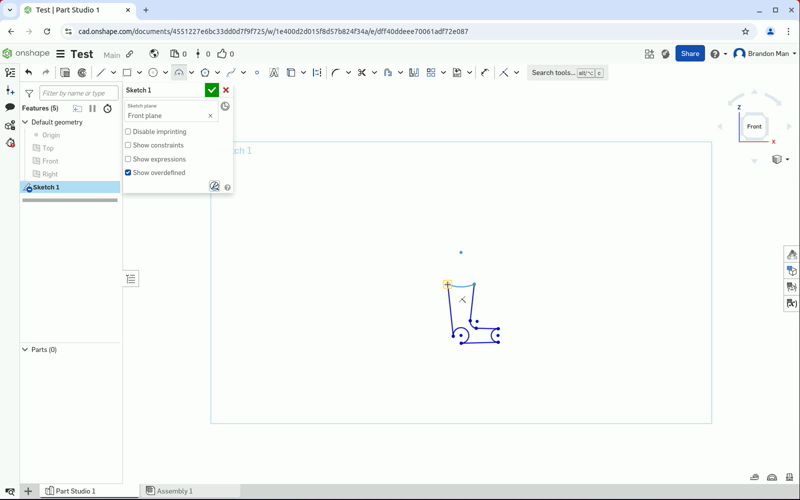
click(447, 284)
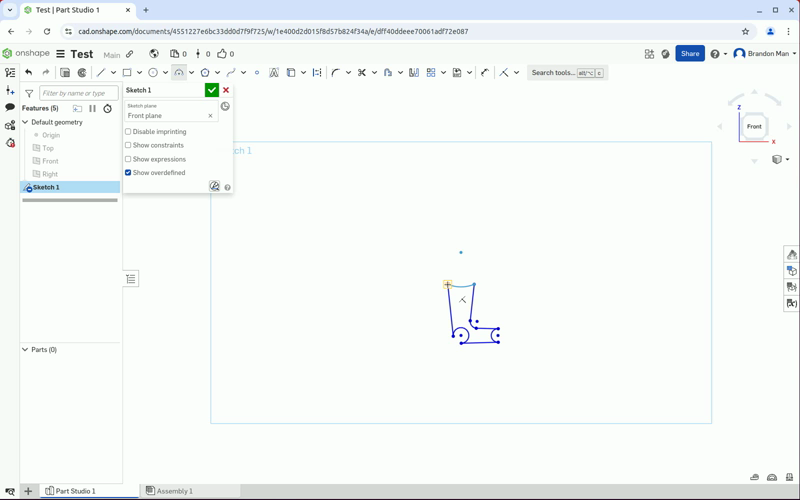
key_down(shift)
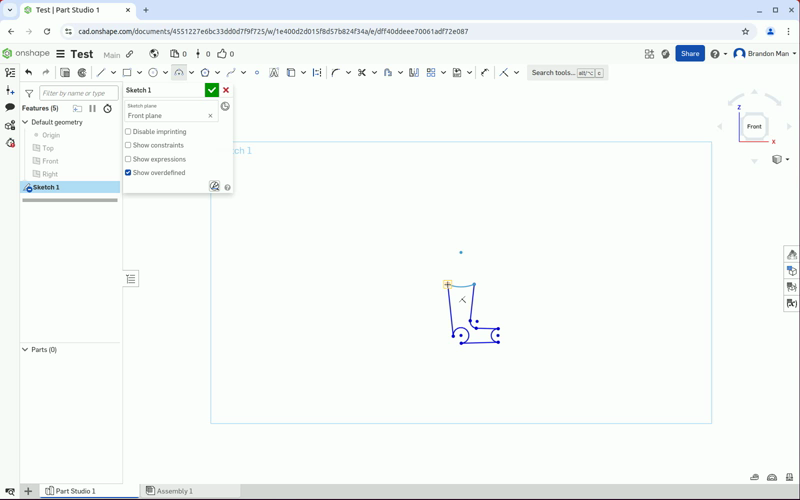
mouse_move(461, 295)
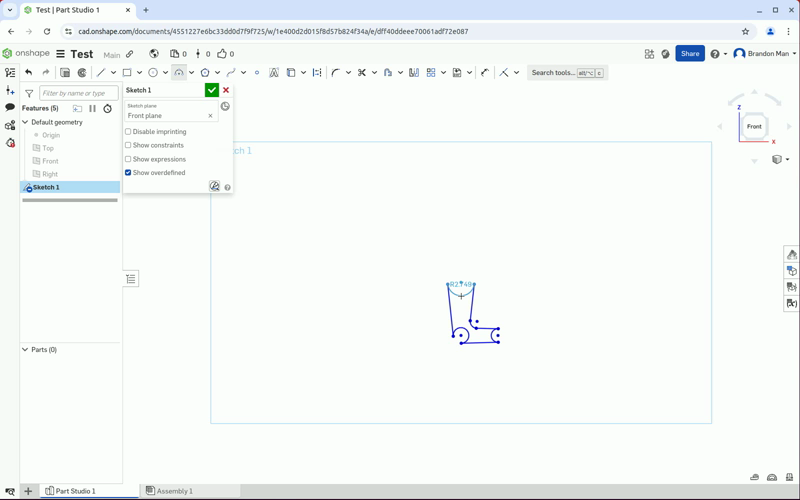
click(461, 295)
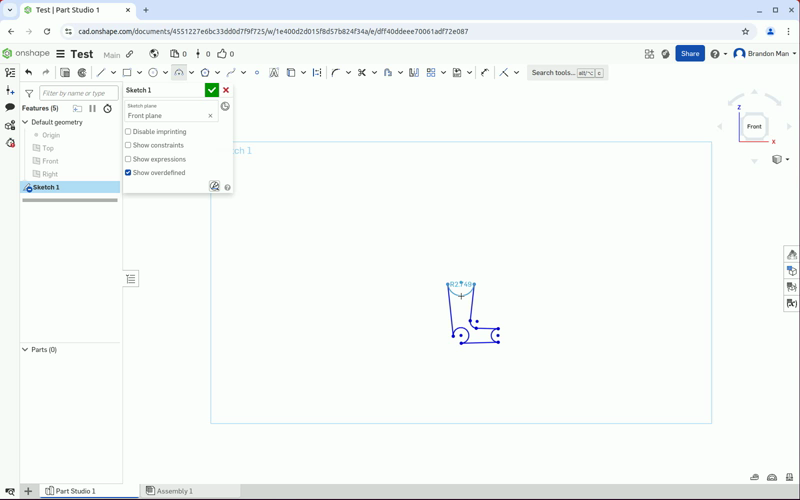
key_up(shift)
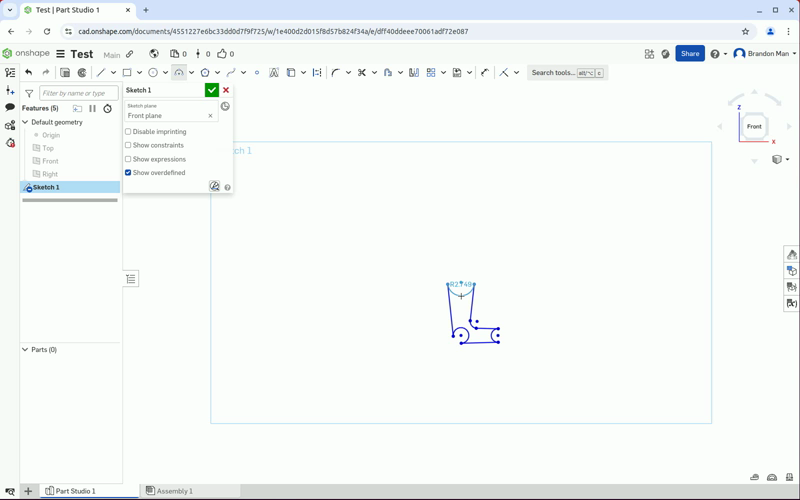
key(esc)
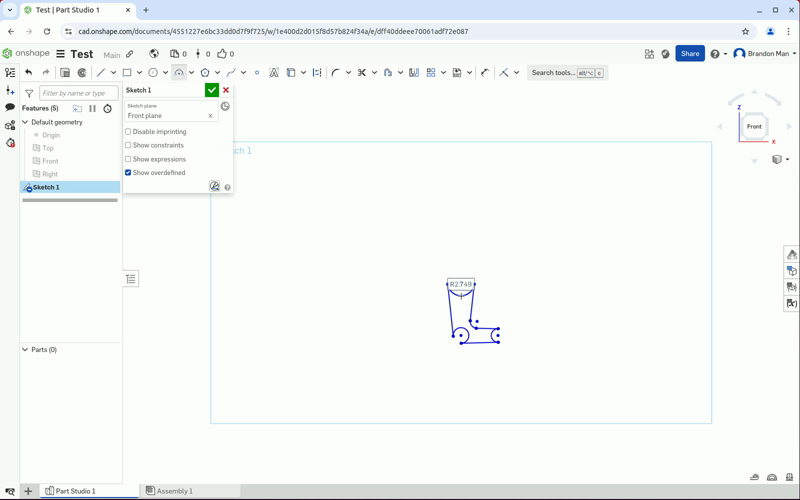
mouse_move(487, 330)
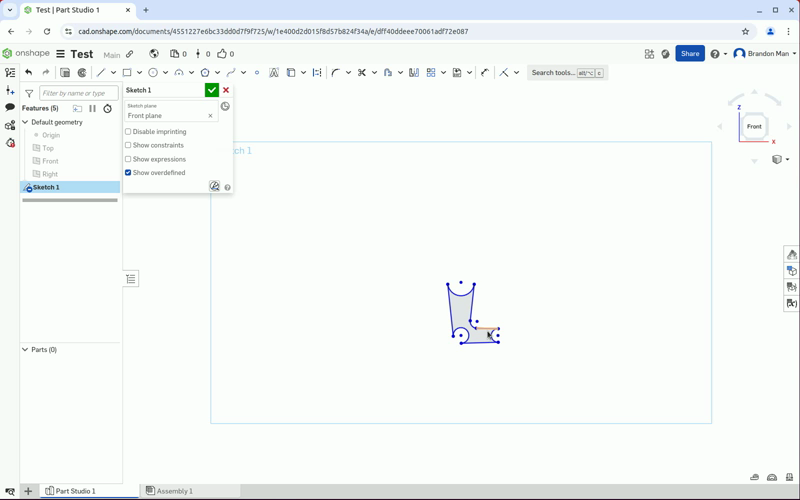
scroll(6)
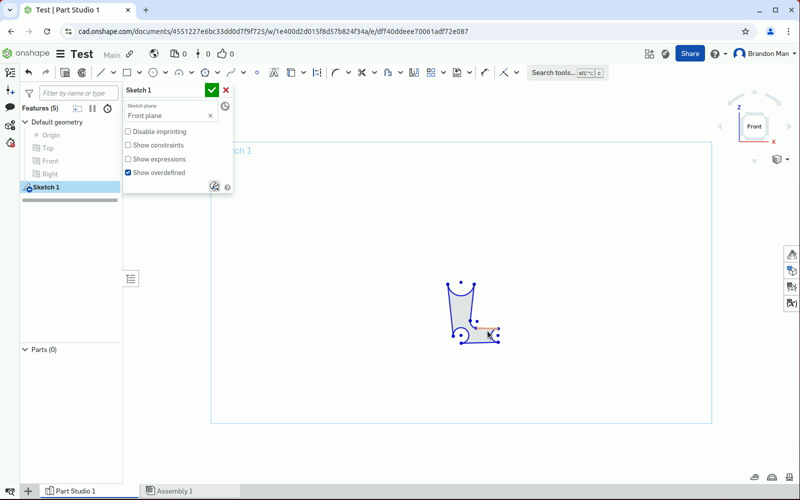
scroll(6)
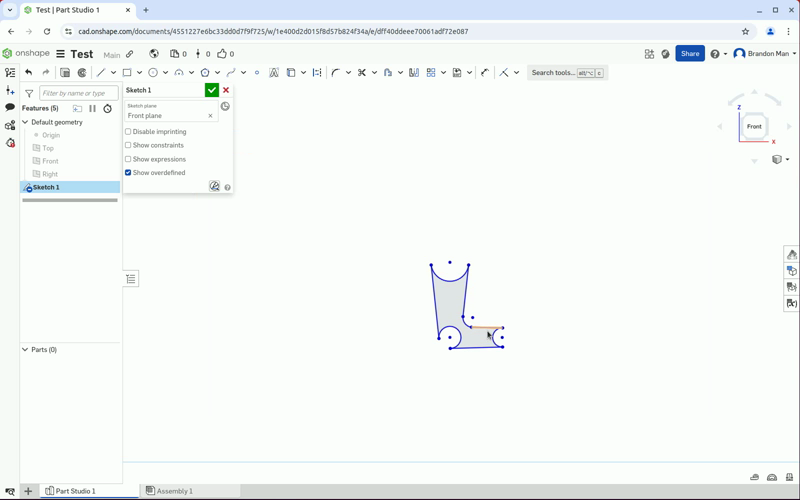
scroll(6)
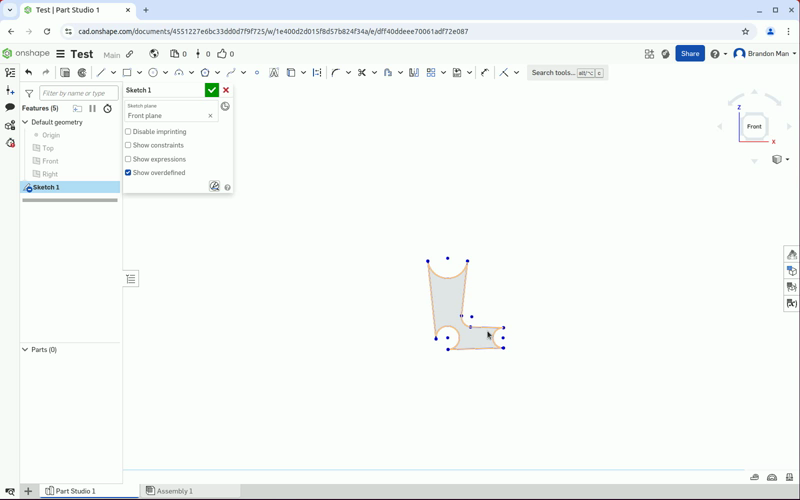
scroll(6)
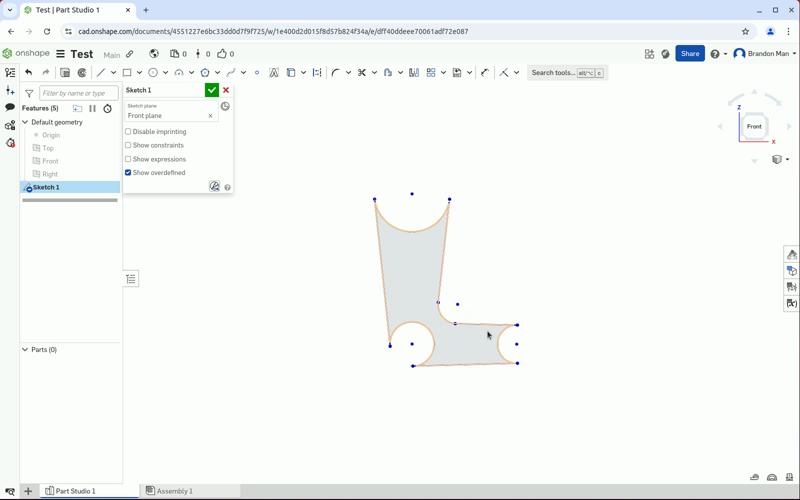
scroll(6)
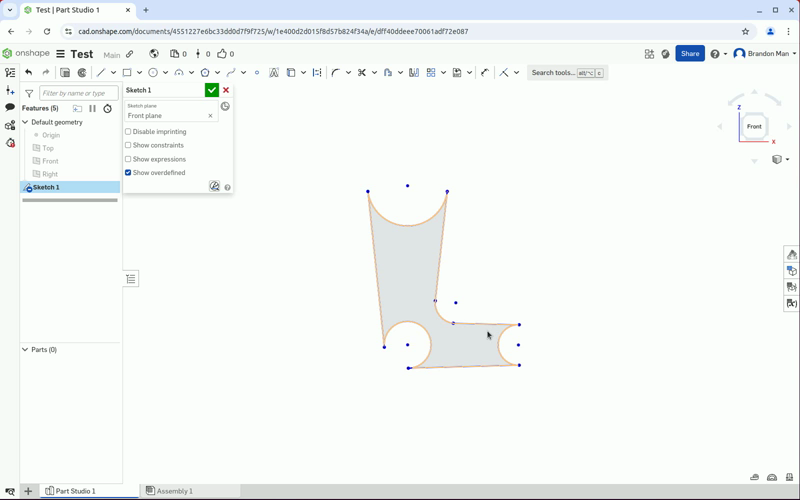
scroll(6)
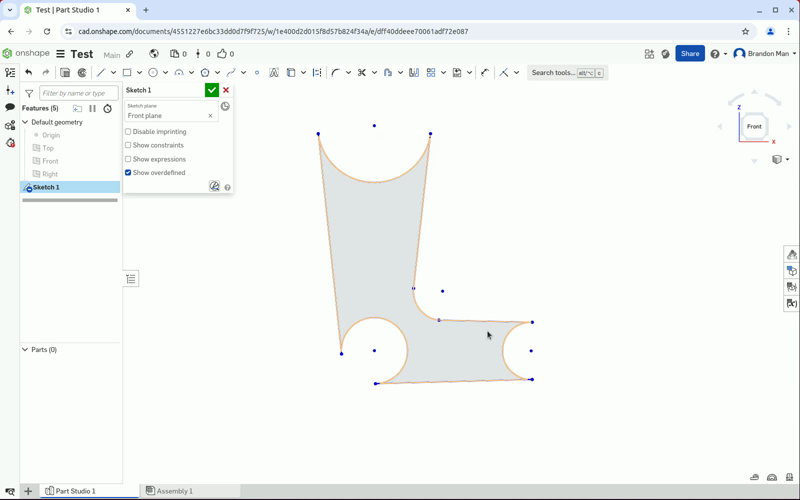
scroll(6)
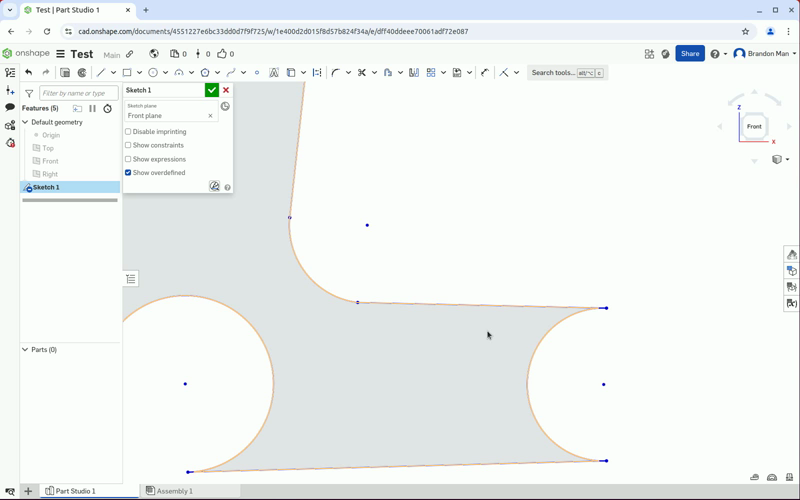
click(487, 330)
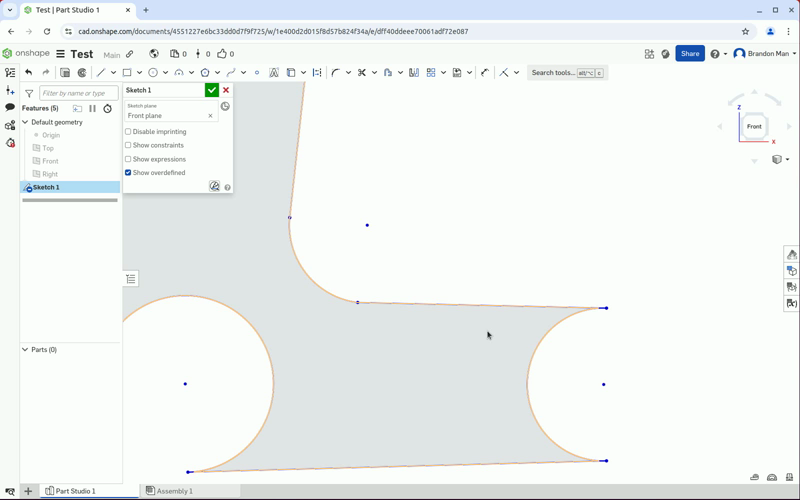
scroll(-6)
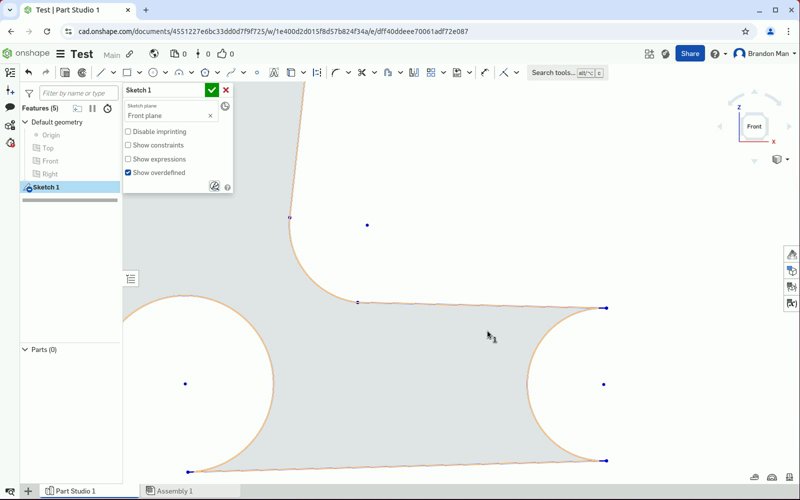
scroll(-6)
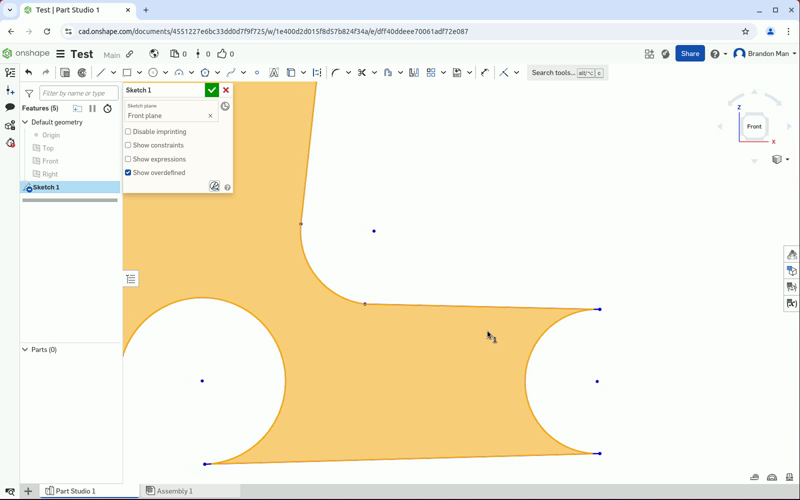
scroll(-6)
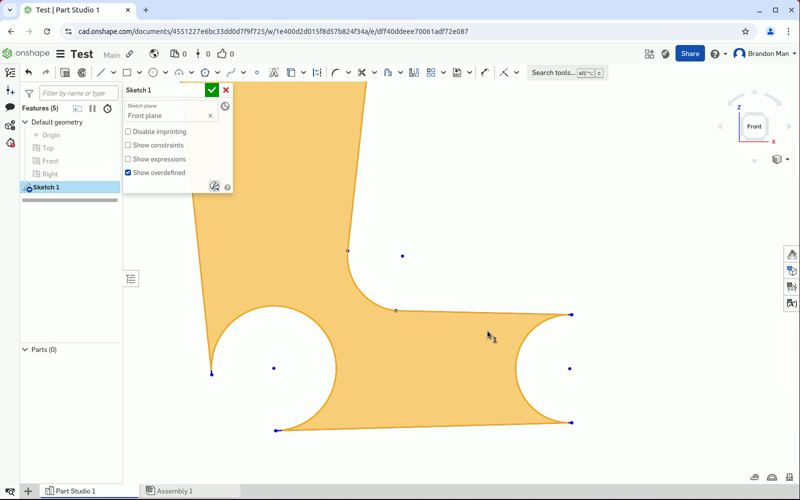
scroll(-6)
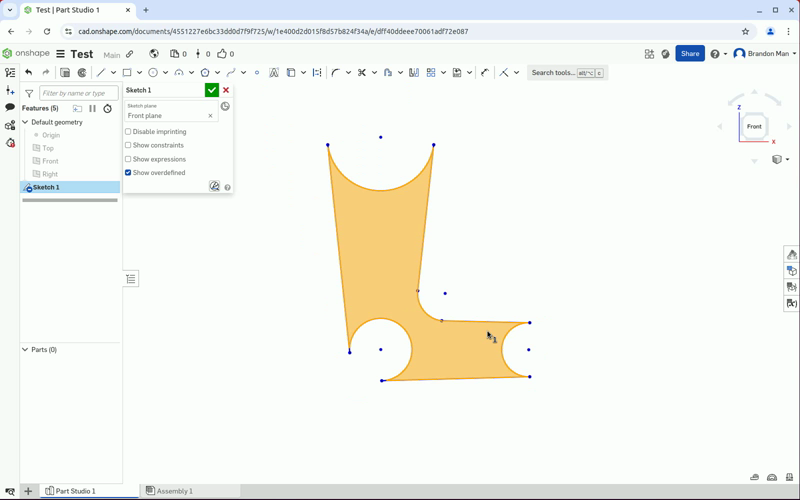
scroll(-6)
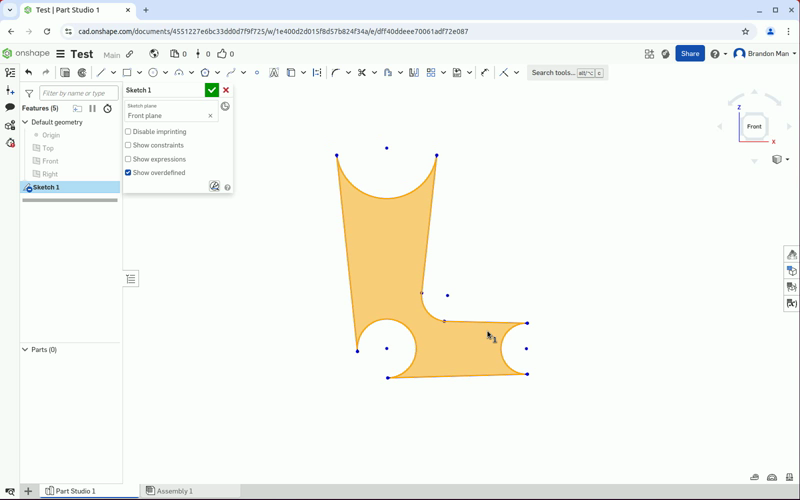
scroll(-6)
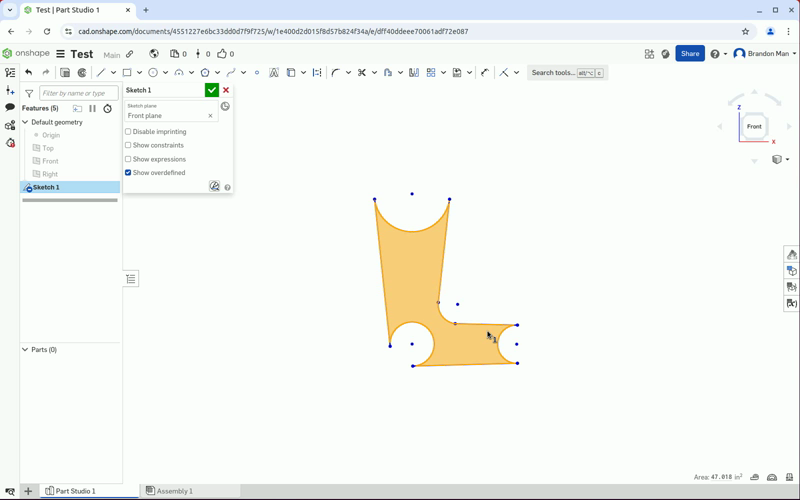
scroll(-6)
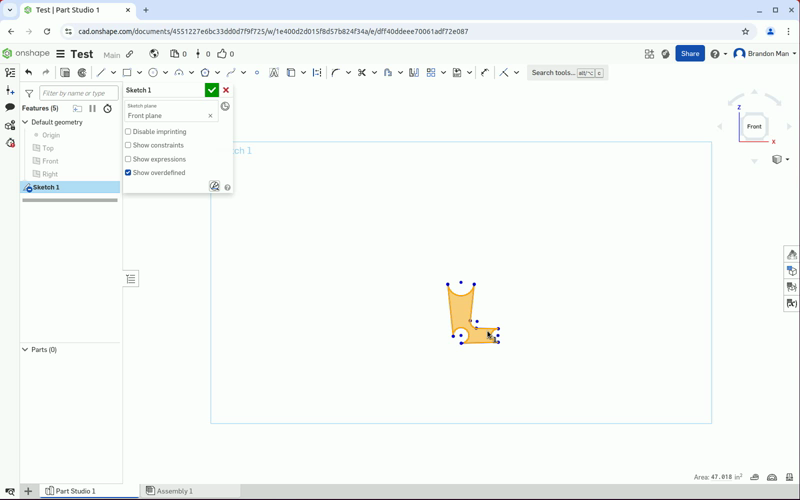
mouse_move(73, 352)
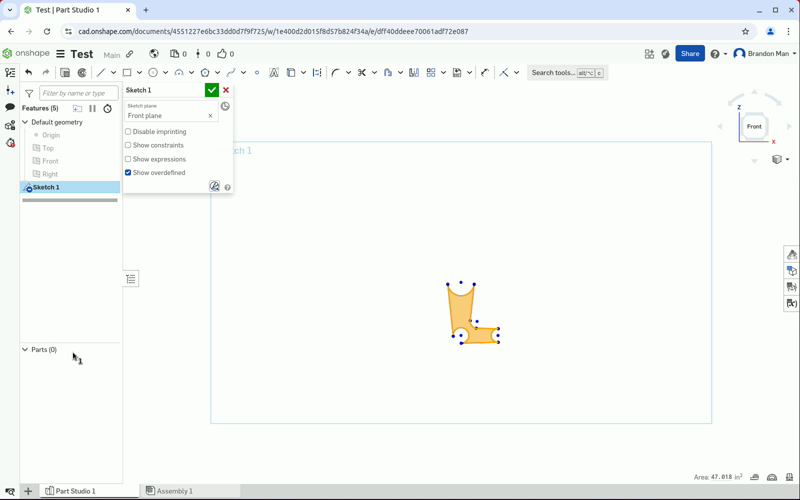
key(shift+y)
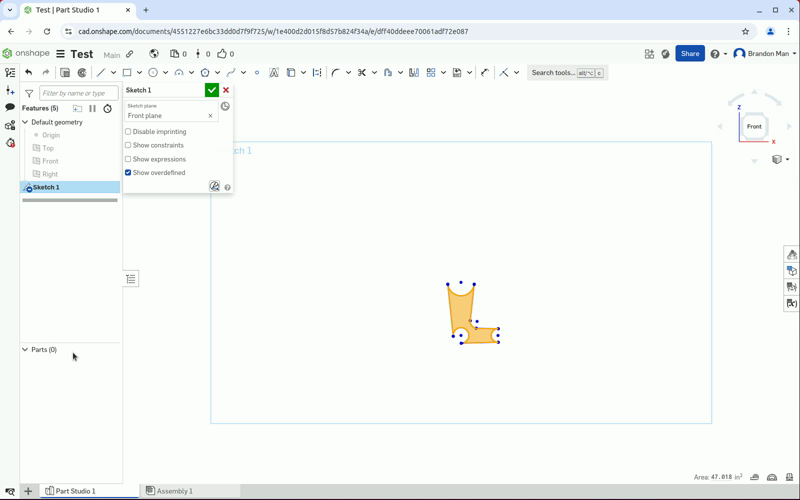
key(shift+e)
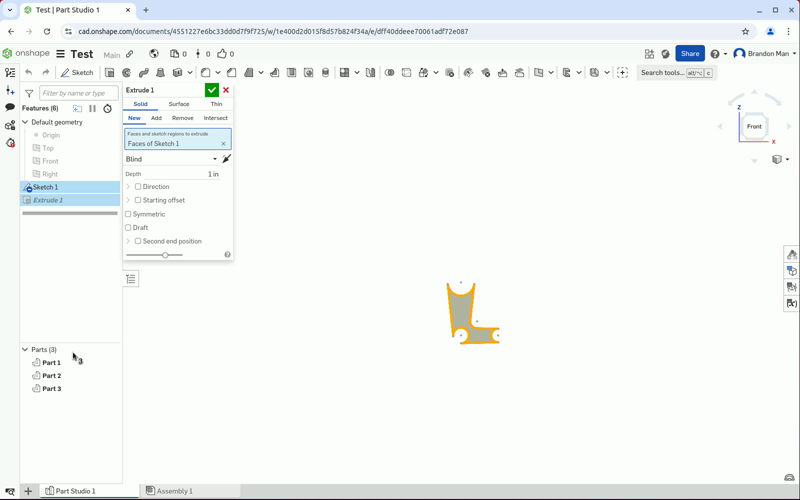
mouse_move(143, 106)
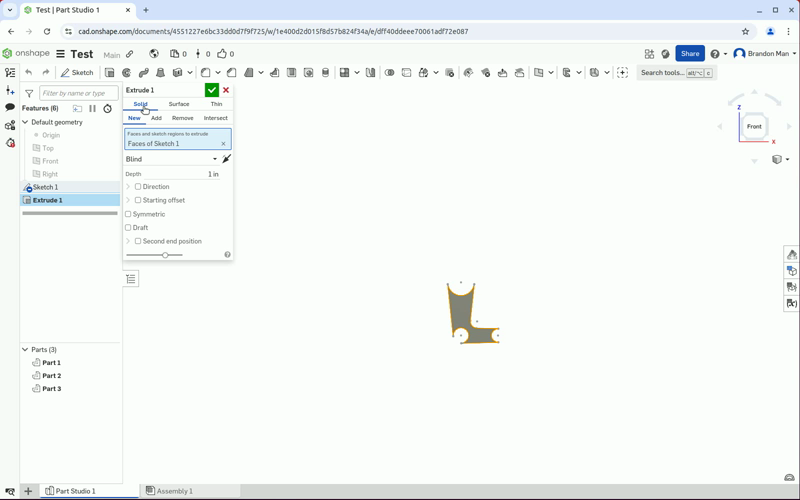
click(143, 106)
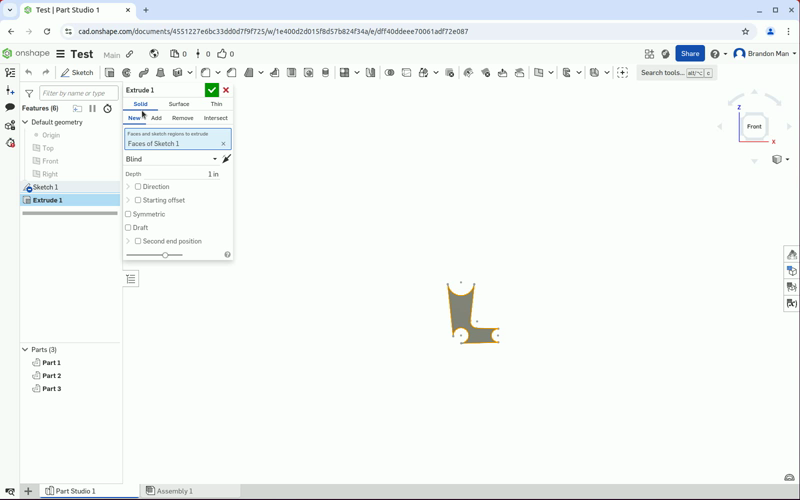
mouse_move(137, 120)
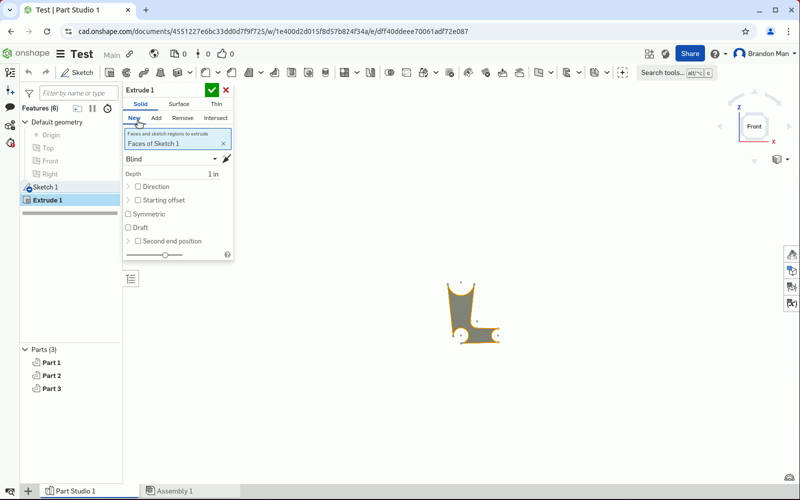
click(137, 120)
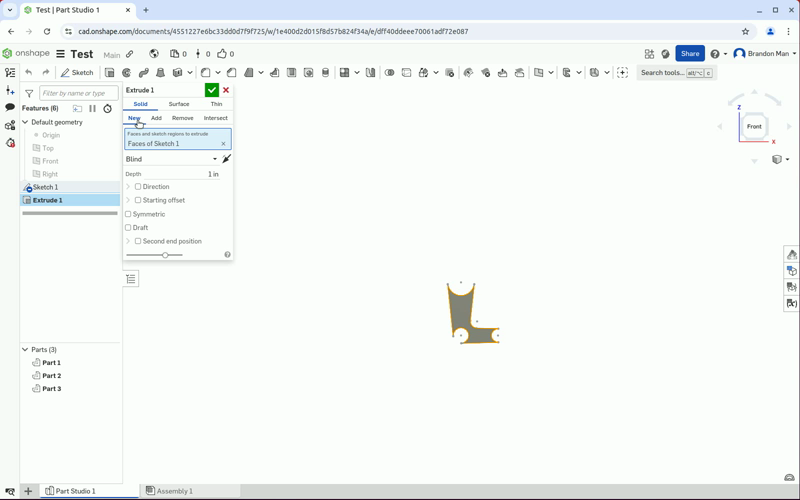
key(tab, 4)
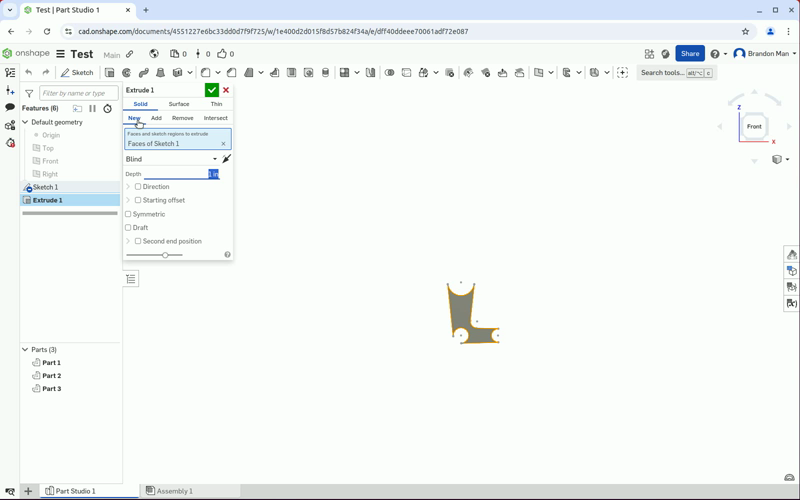
text(0.481)
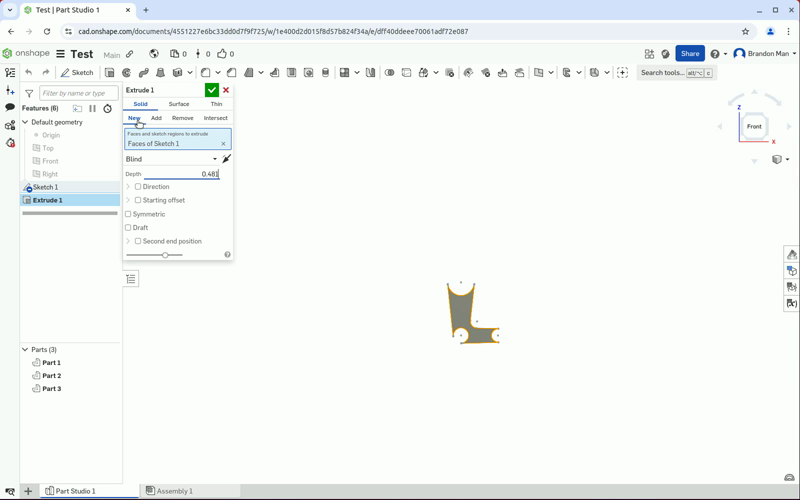
key(enter)
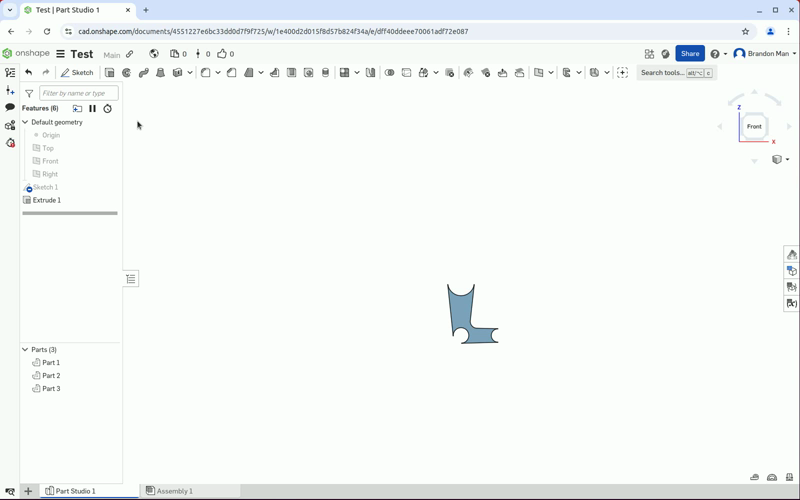
key(shift+h)
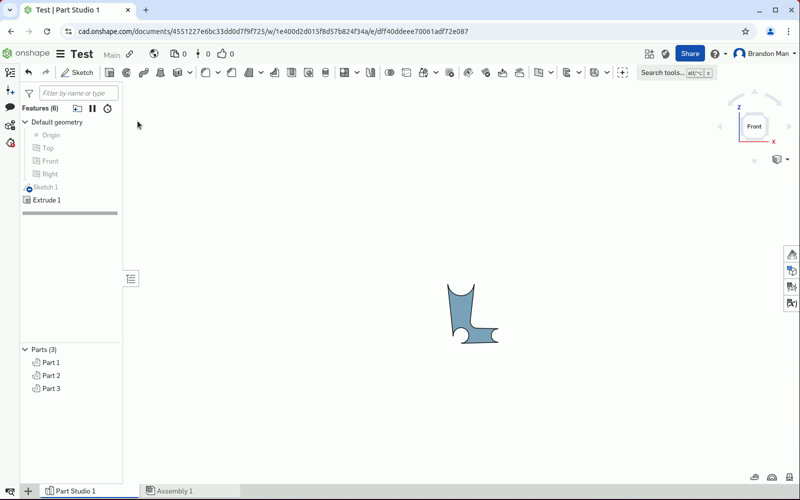
key(shift+h)
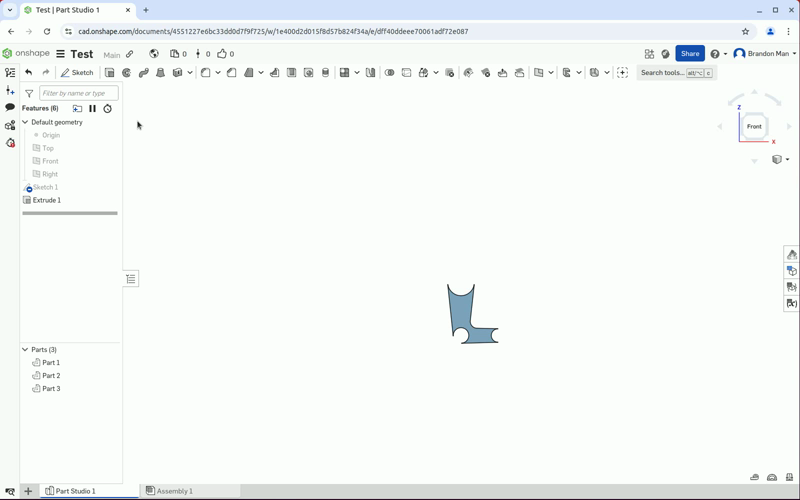
mouse_move(73, 189)
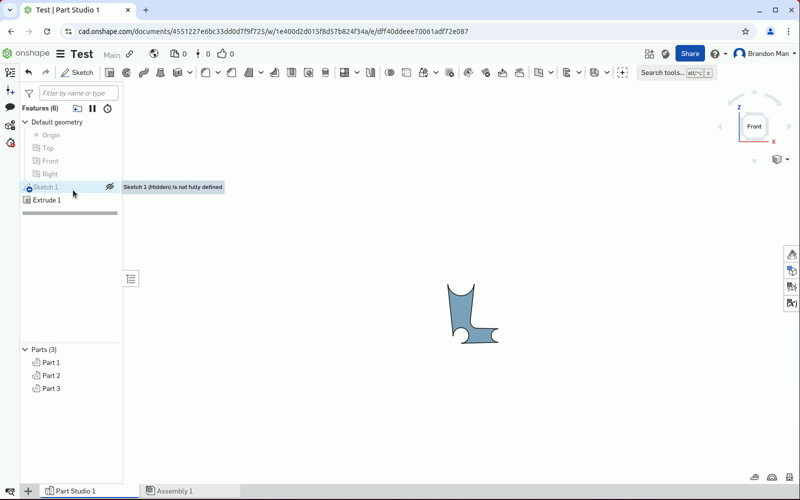
click(73, 189)
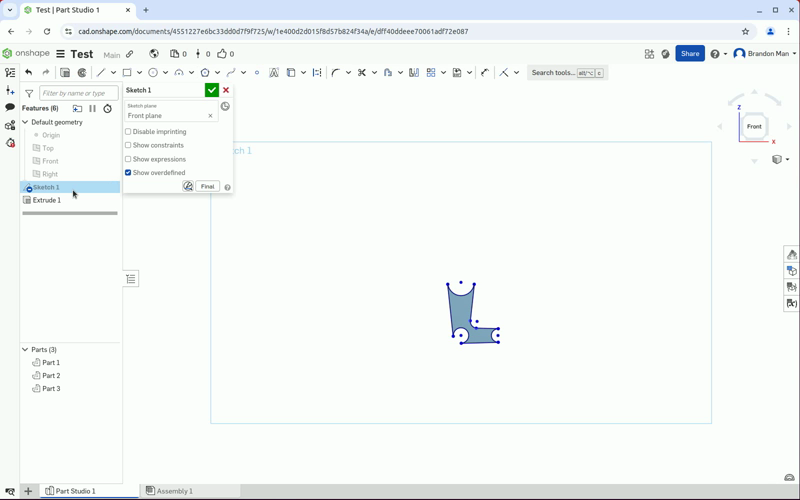
mouse_move(229, 92)
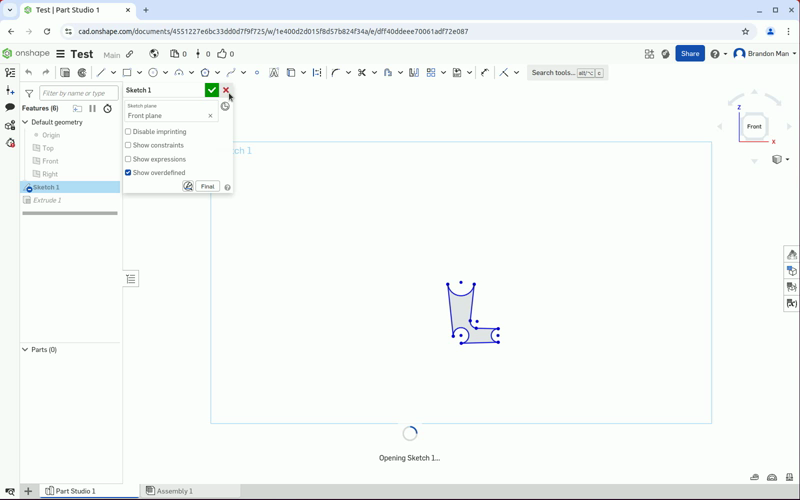
click(229, 92)
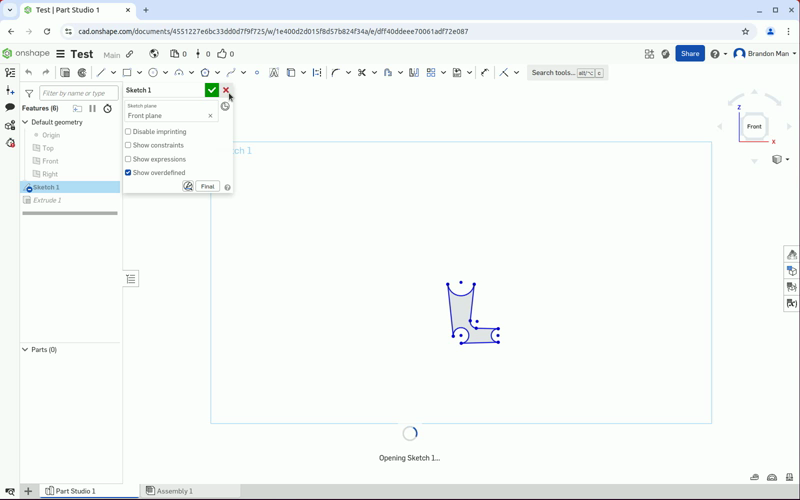
key(shift+s)
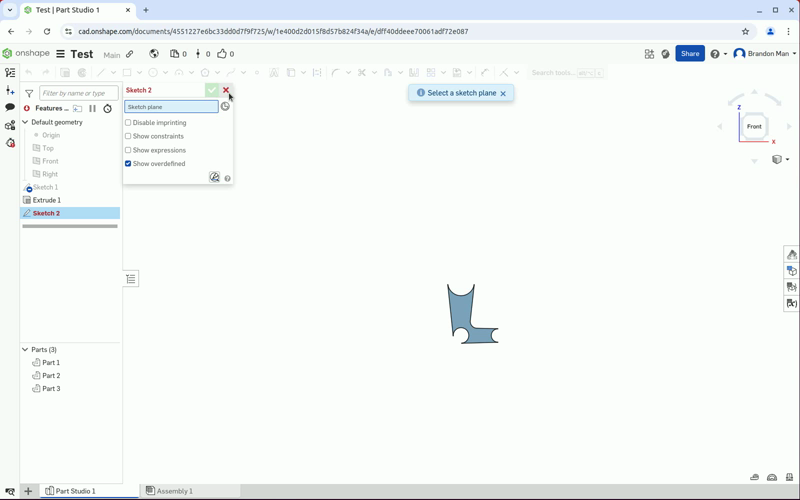
mouse_move(73, 163)
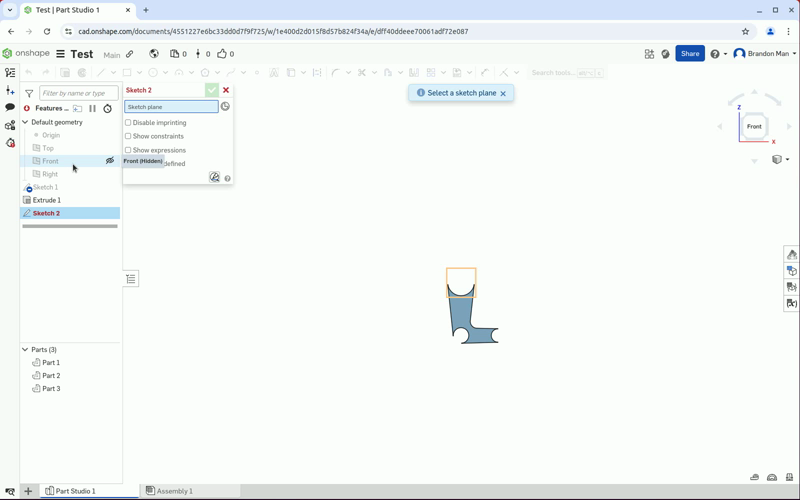
click(73, 163)
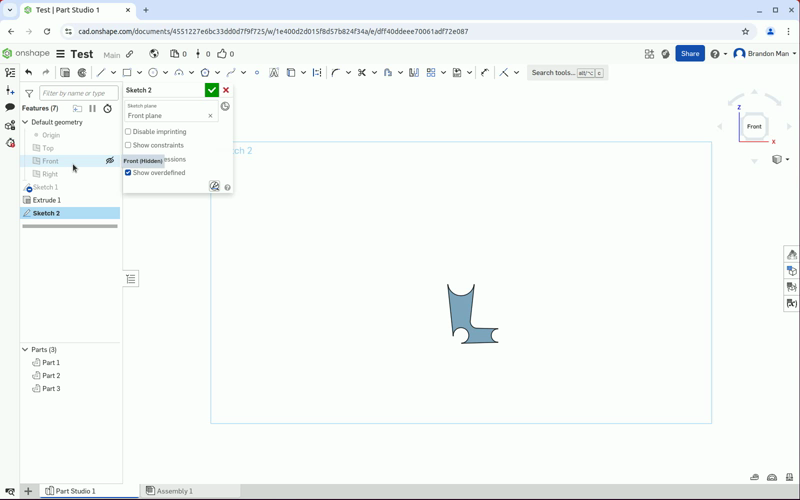
mouse_move(73, 352)
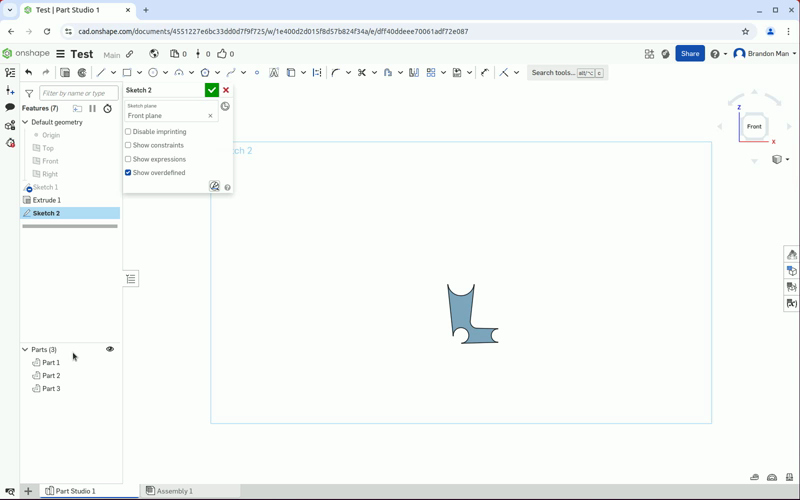
key(y)
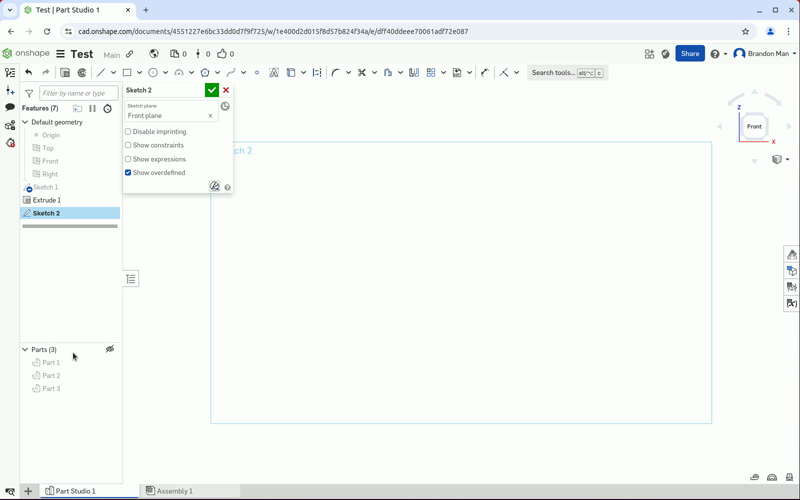
key(c)
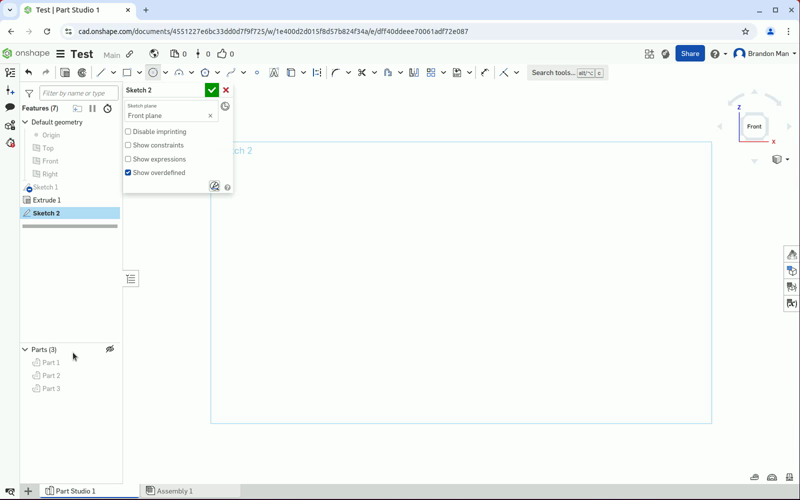
key_down(shift)
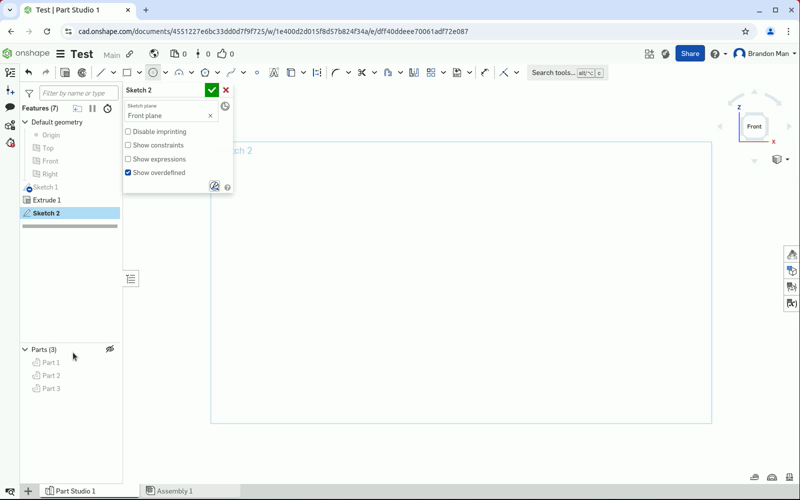
mouse_move(461, 282)
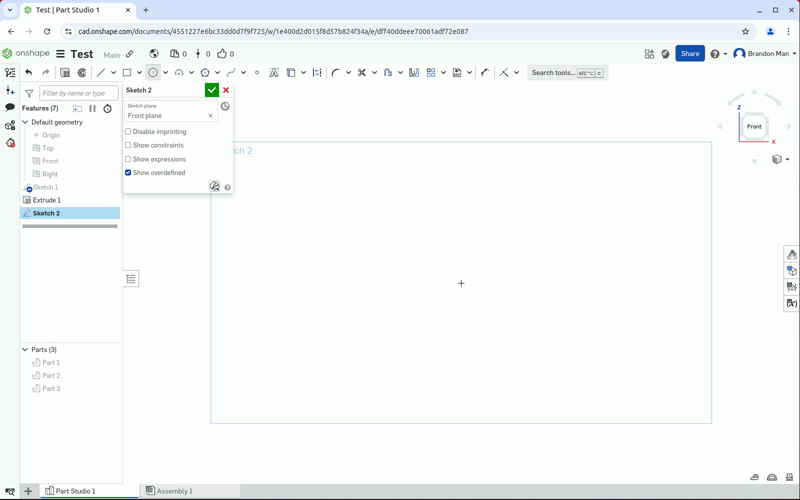
click(461, 282)
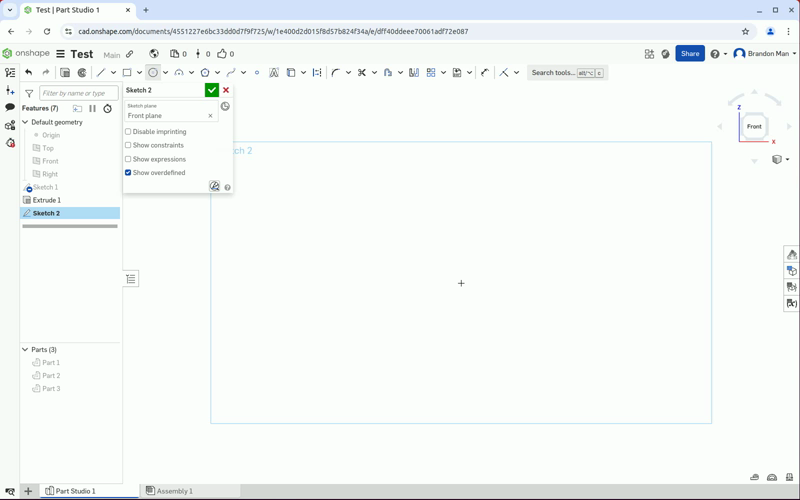
key_up(shift)
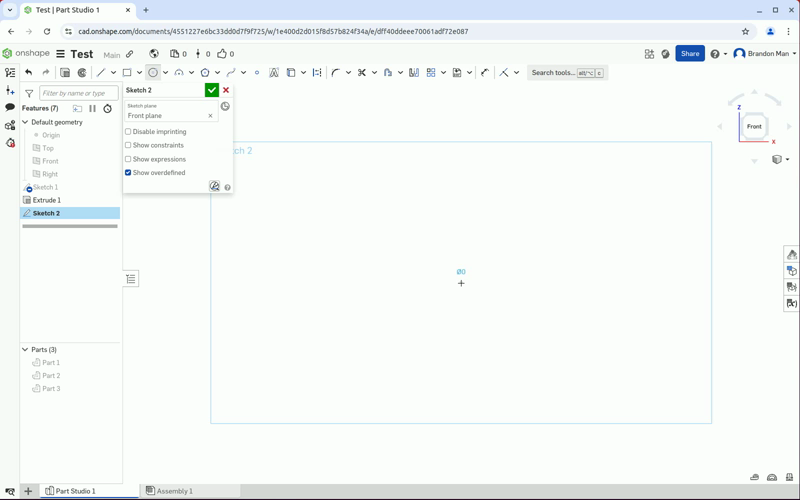
mouse_move(474, 282)
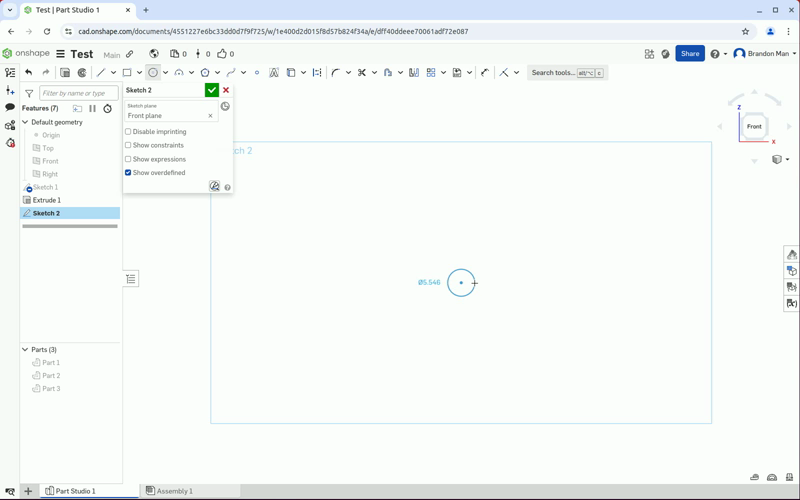
click(474, 282)
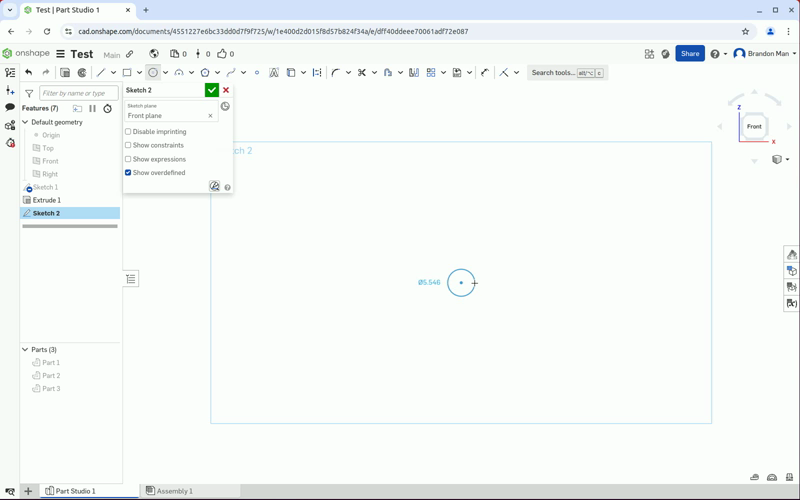
key(esc)
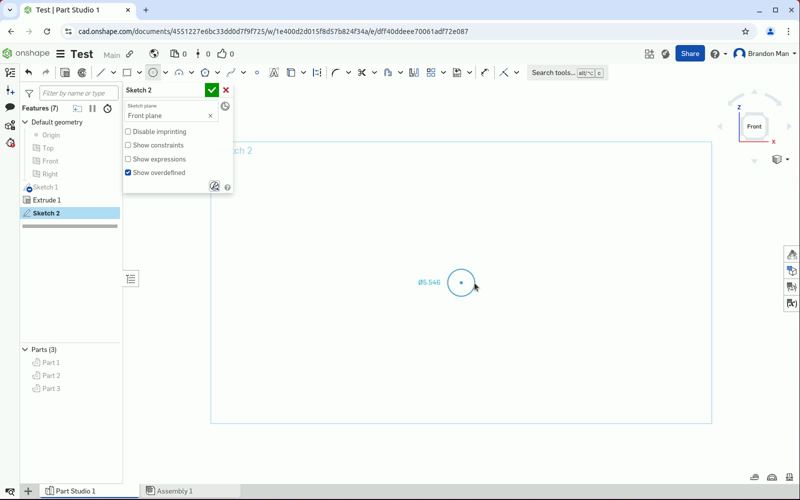
key(c)
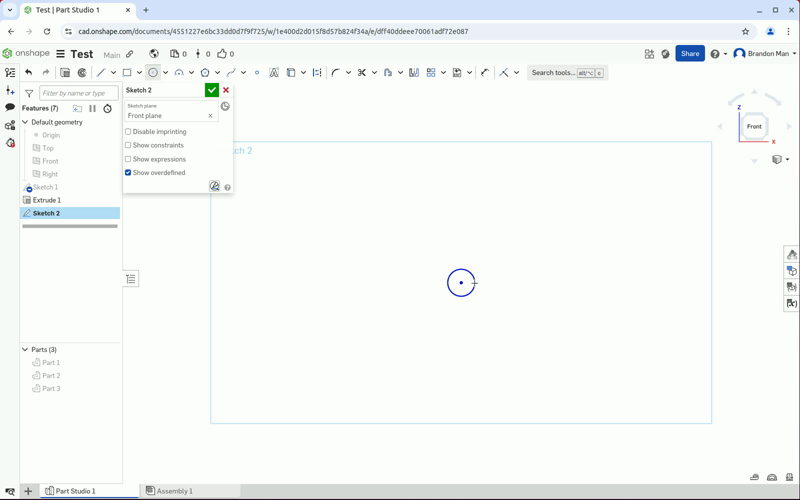
key_down(shift)
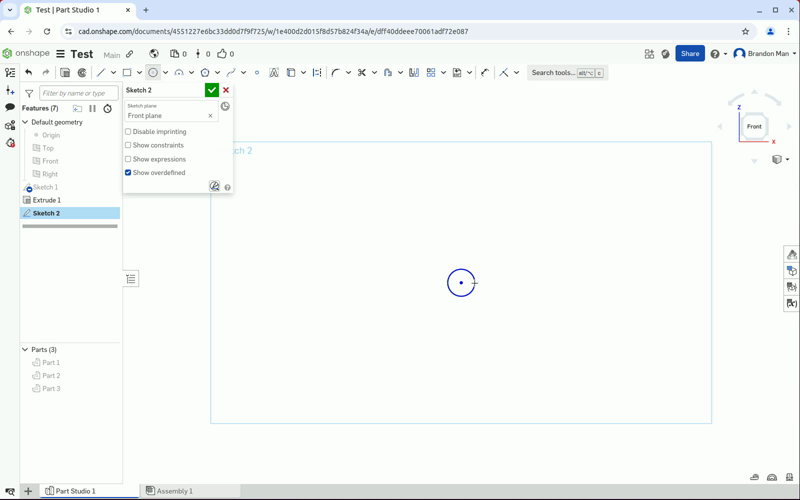
mouse_move(461, 282)
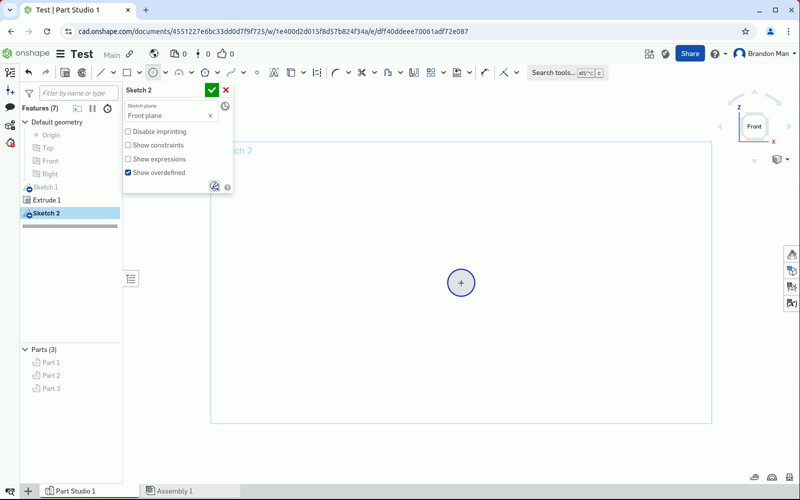
click(461, 282)
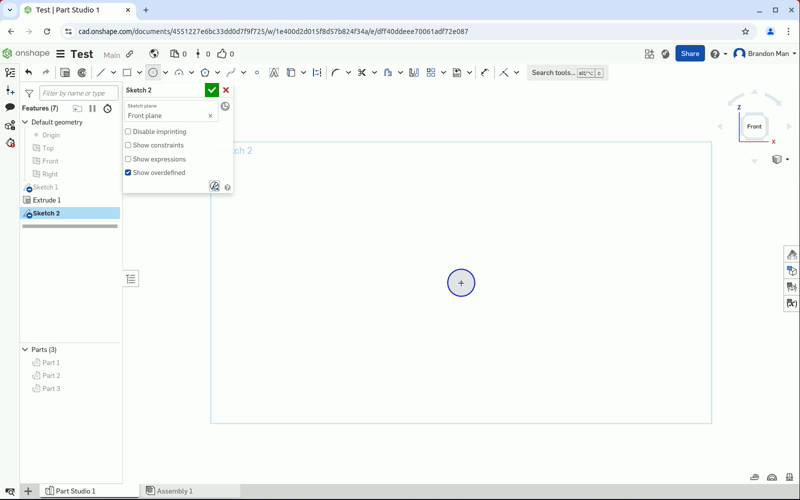
key_up(shift)
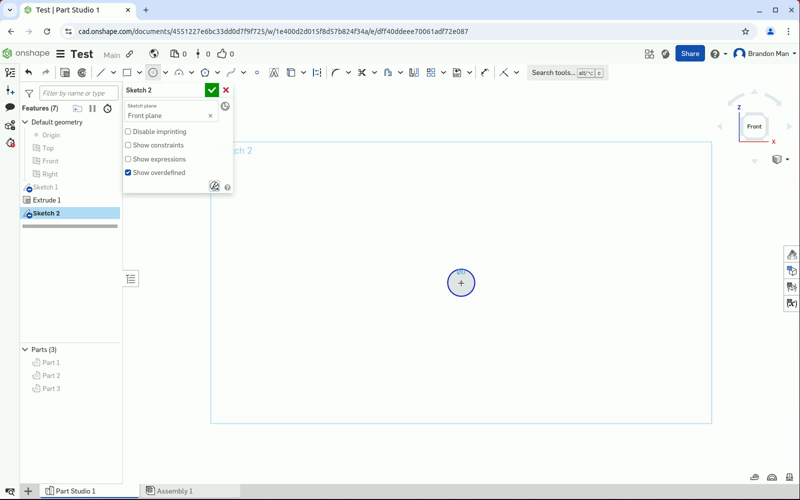
mouse_move(464, 282)
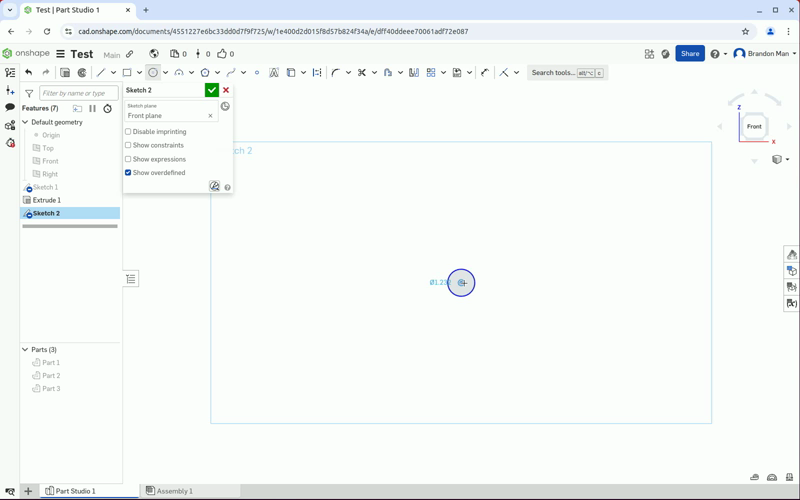
scroll(6)
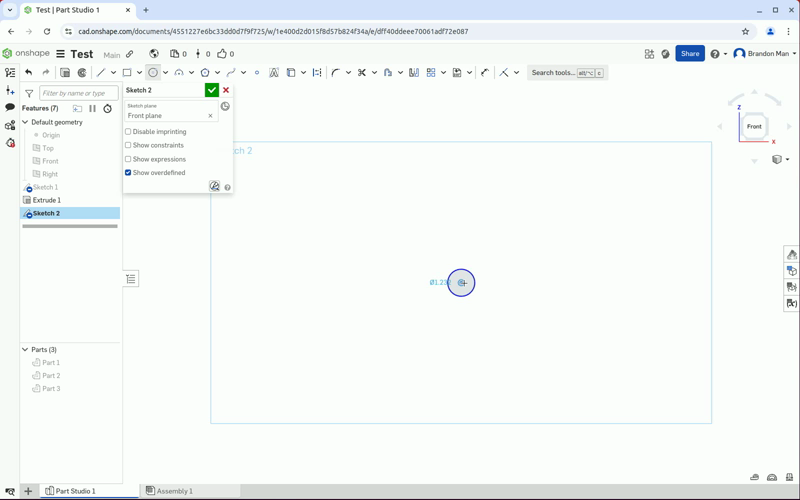
scroll(6)
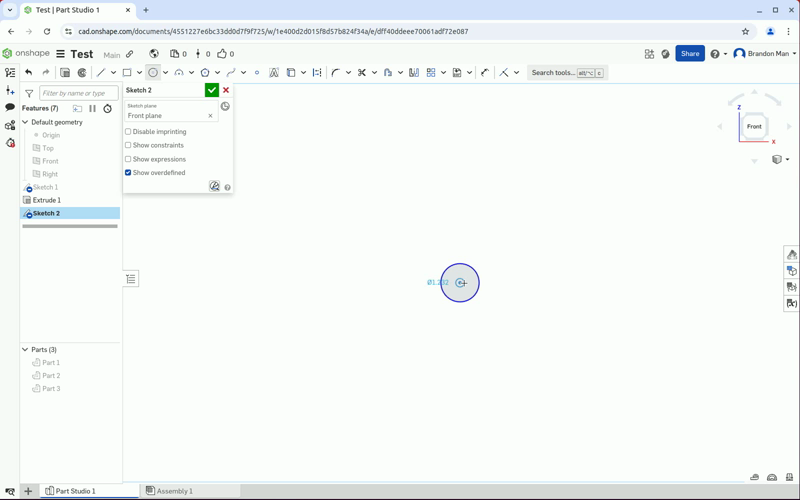
scroll(6)
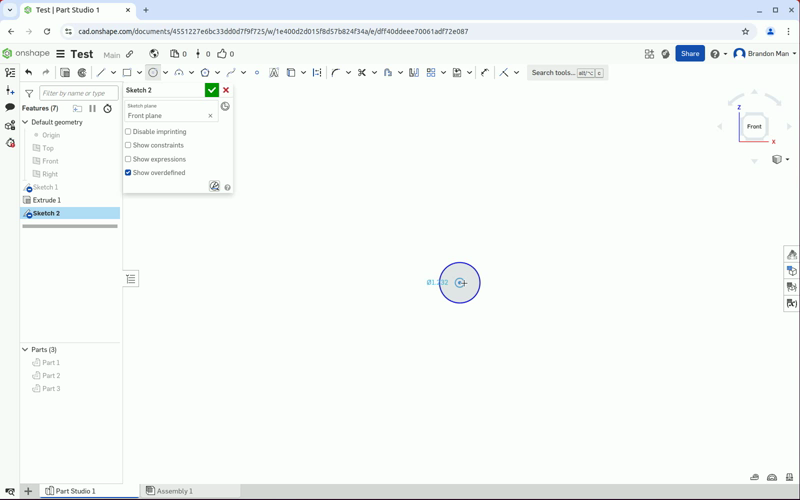
scroll(6)
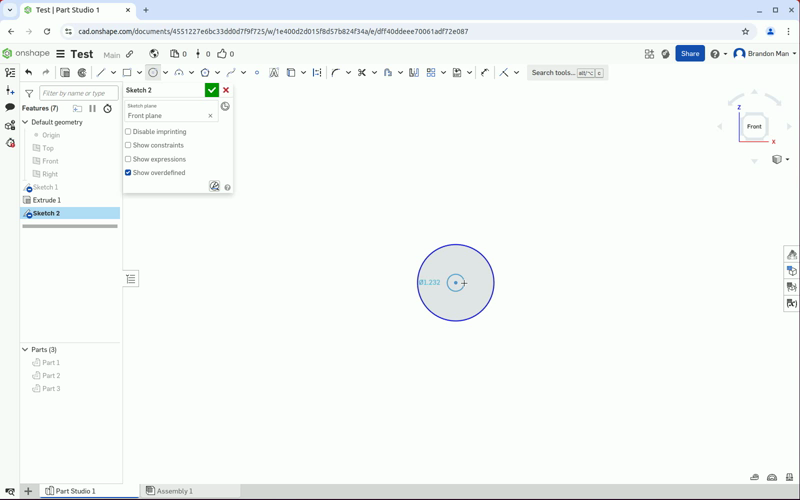
scroll(6)
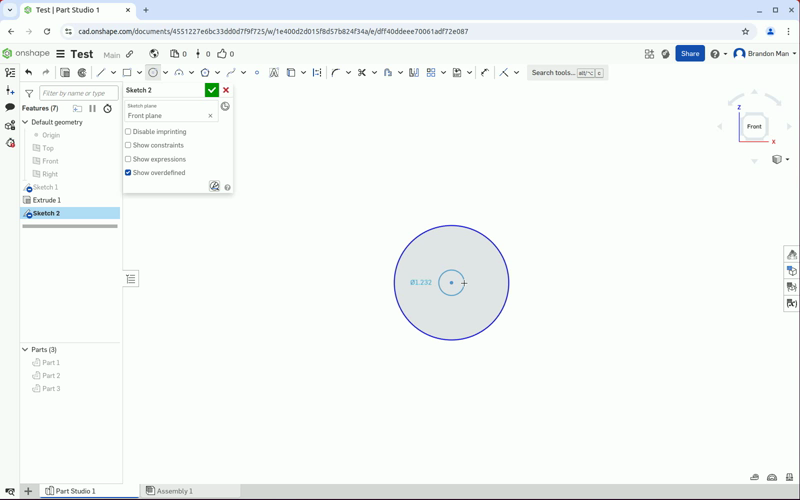
scroll(6)
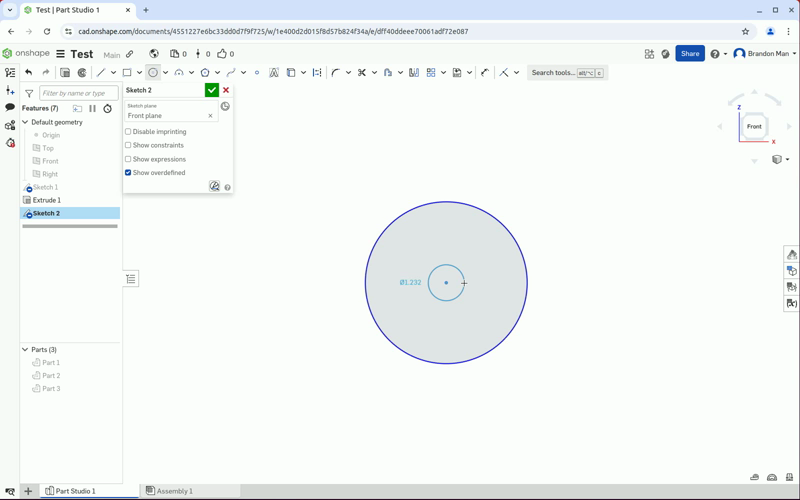
scroll(6)
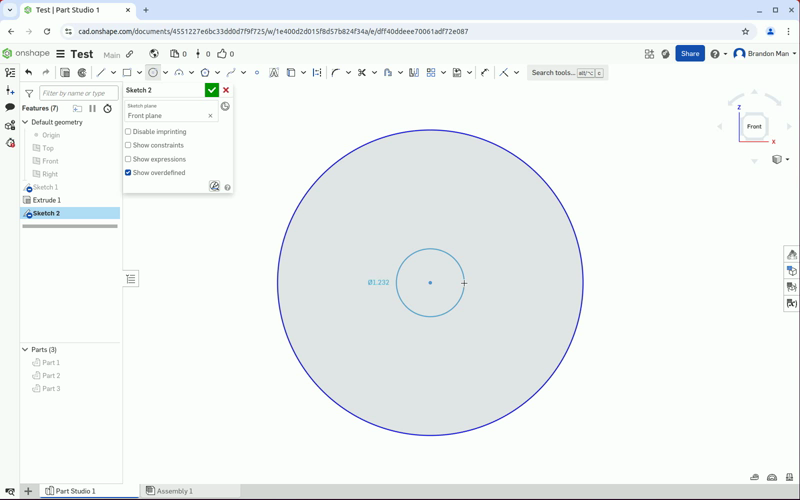
click(464, 282)
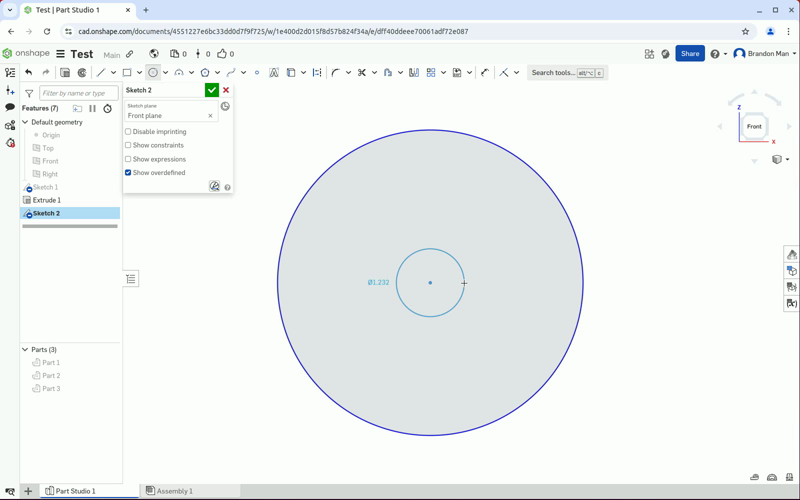
scroll(-6)
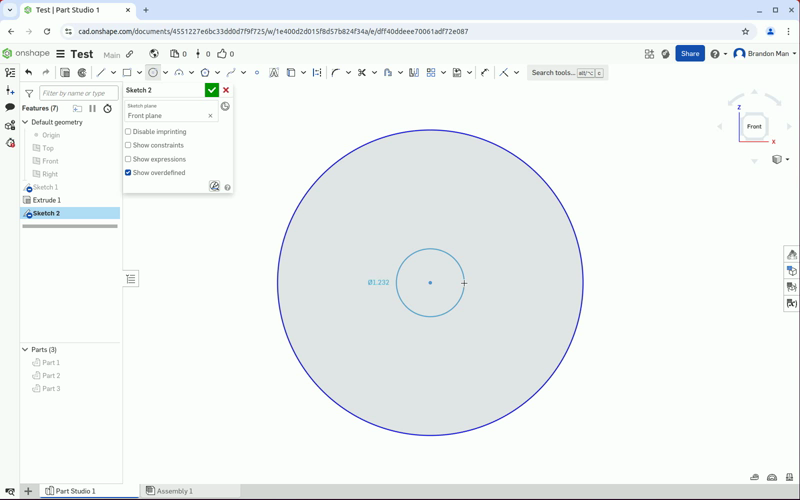
scroll(-6)
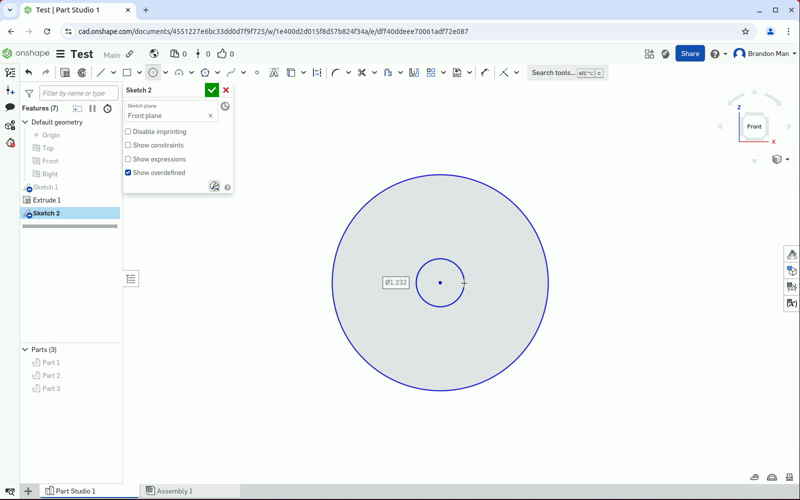
scroll(-6)
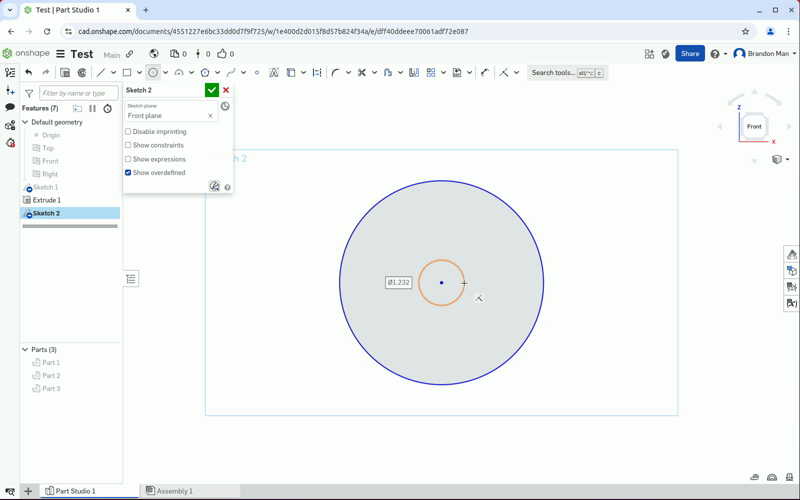
scroll(-6)
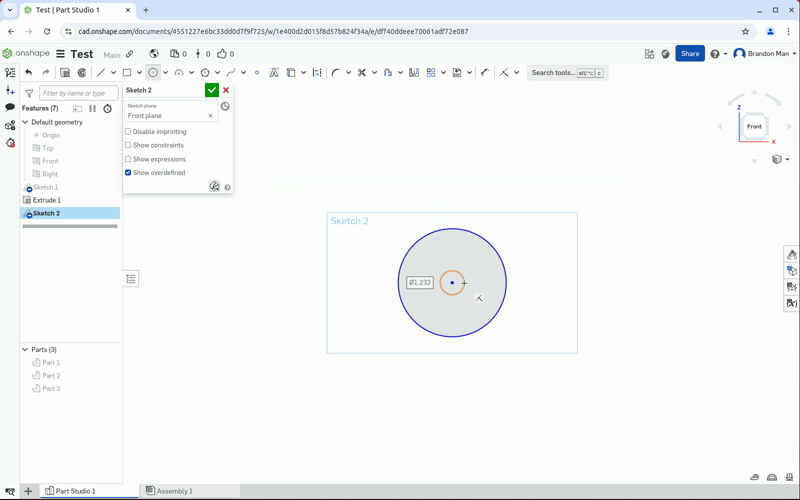
scroll(-6)
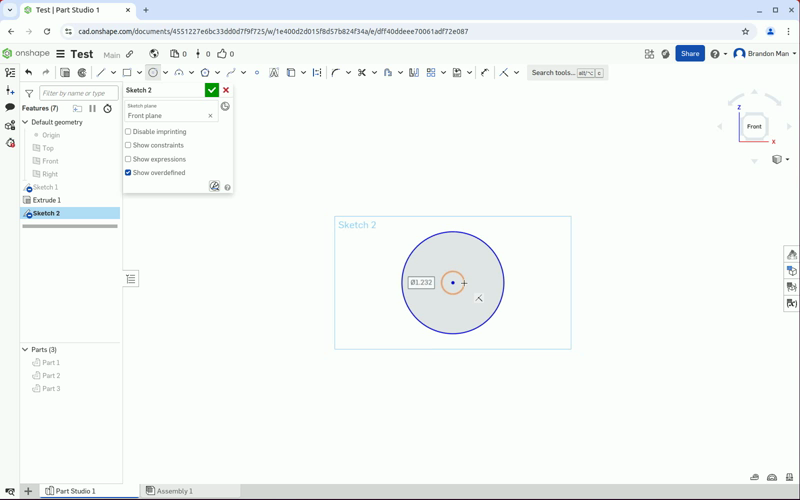
scroll(-6)
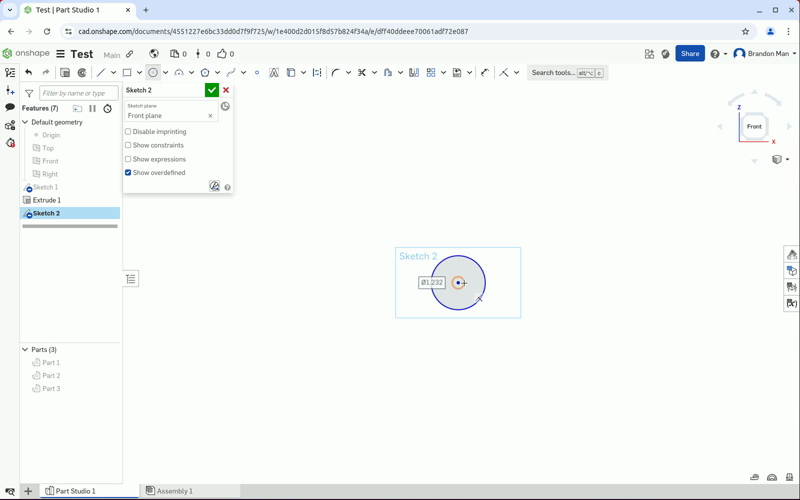
scroll(-6)
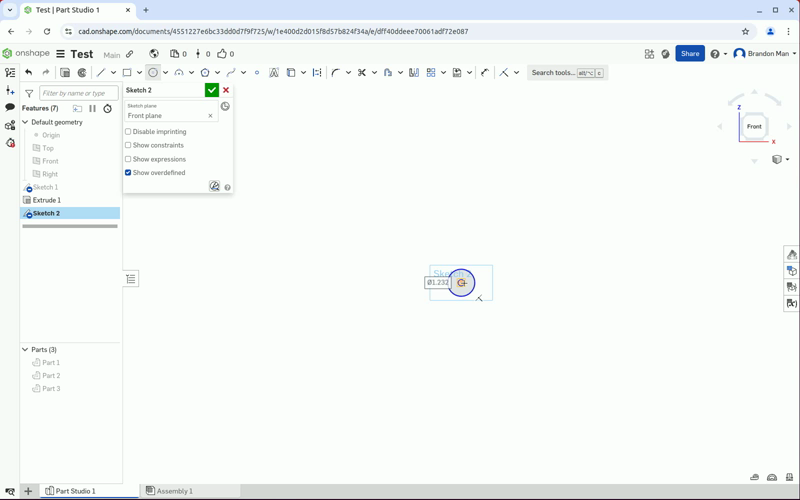
key(esc)
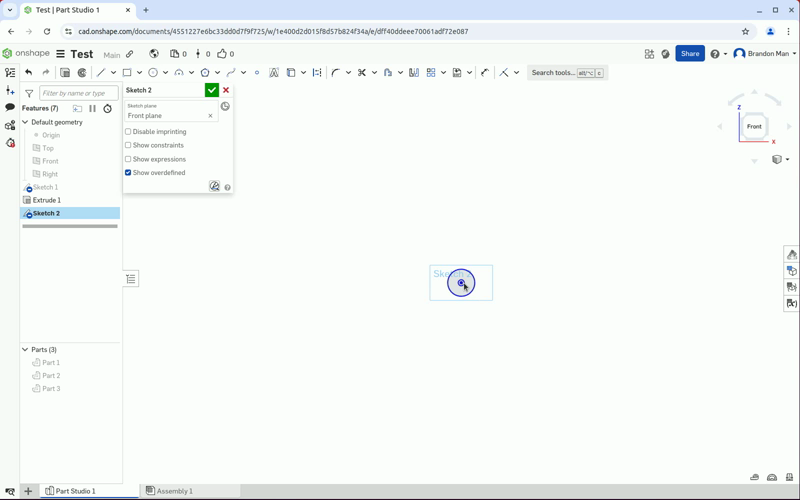
mouse_move(473, 279)
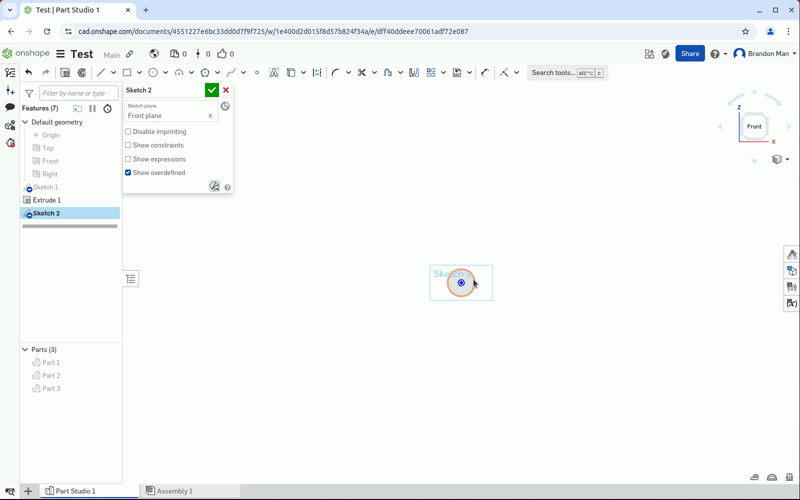
scroll(6)
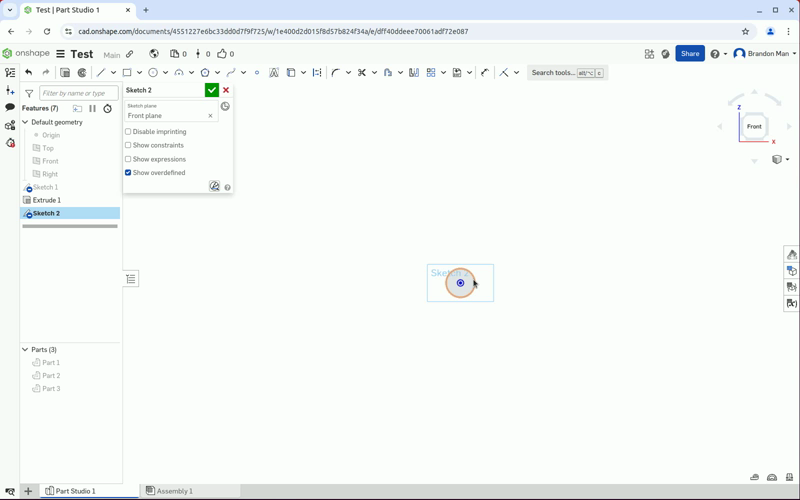
scroll(6)
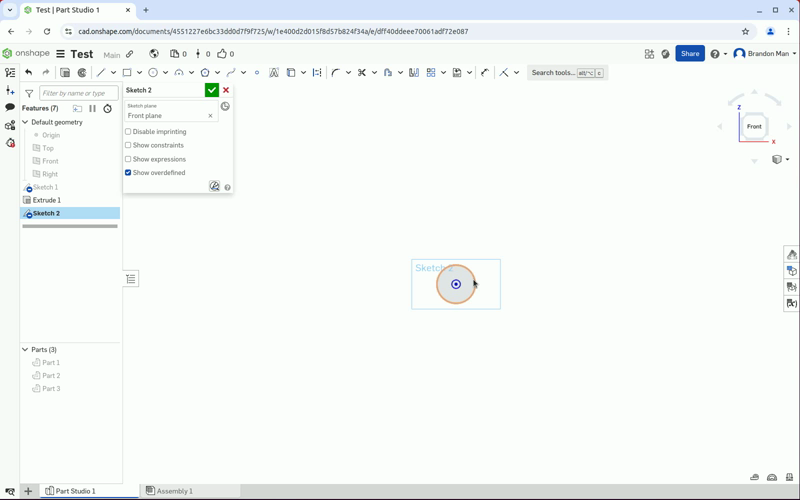
scroll(6)
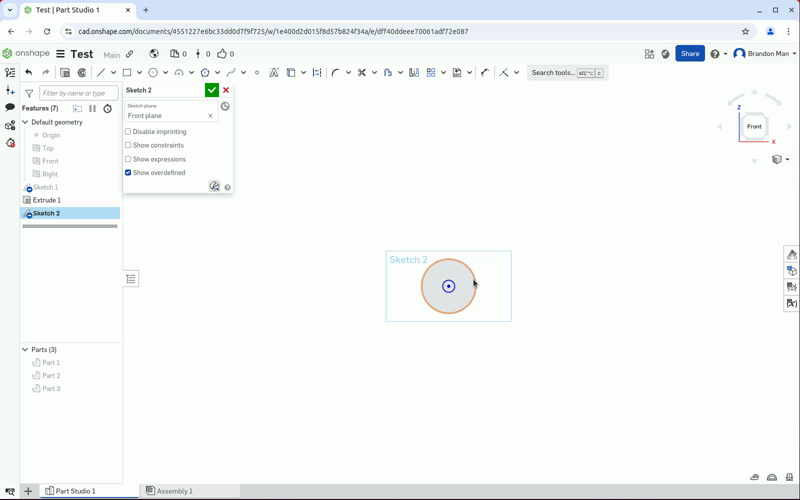
scroll(6)
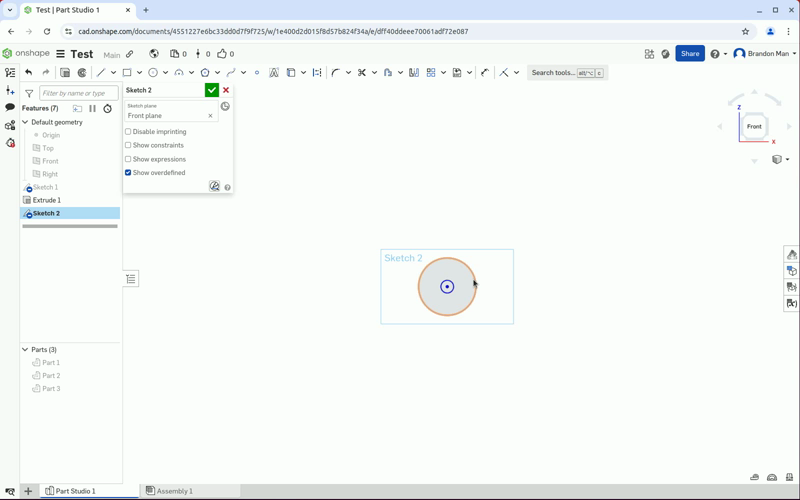
scroll(6)
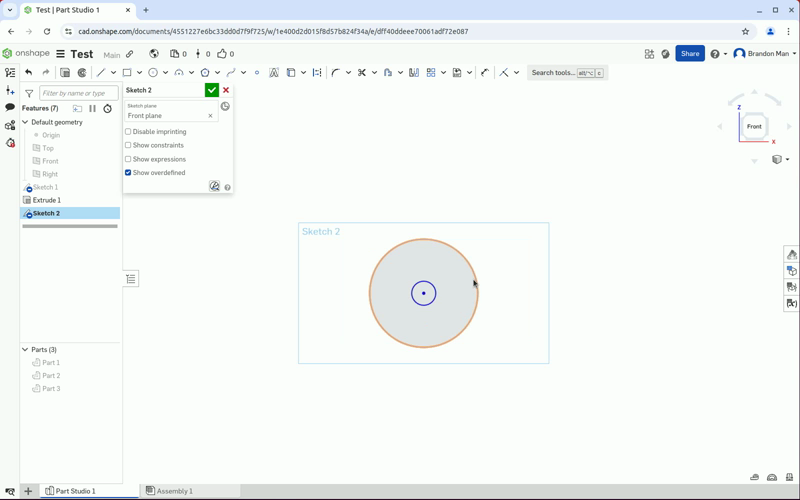
scroll(6)
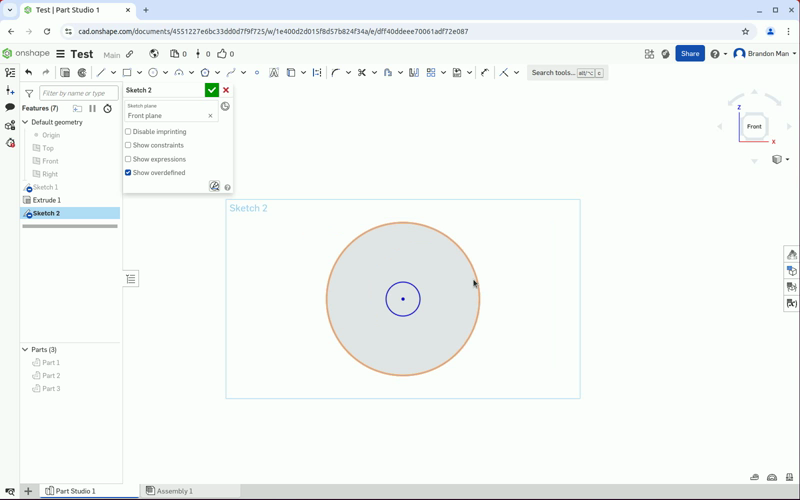
scroll(6)
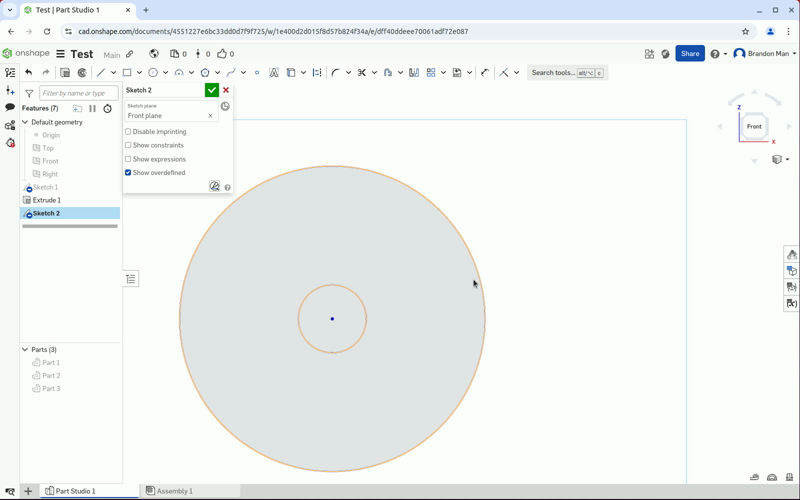
click(473, 279)
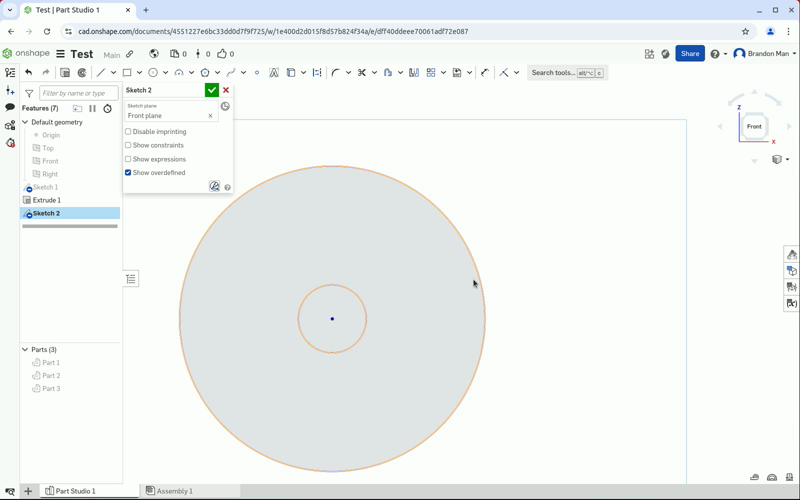
scroll(-6)
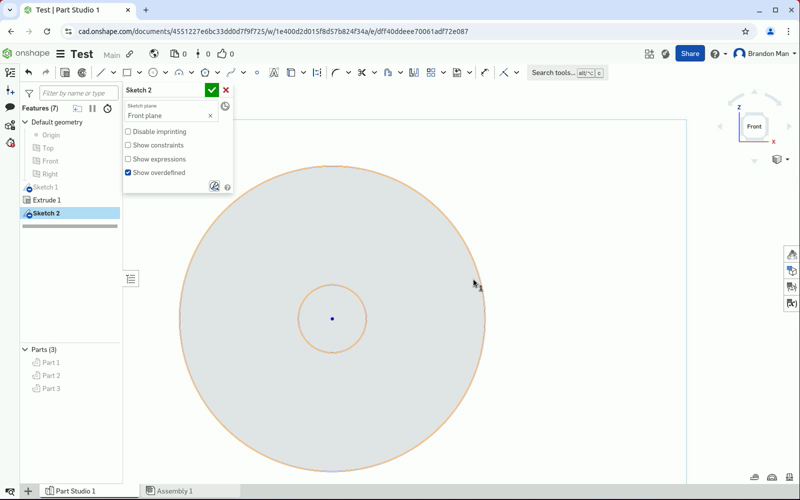
scroll(-6)
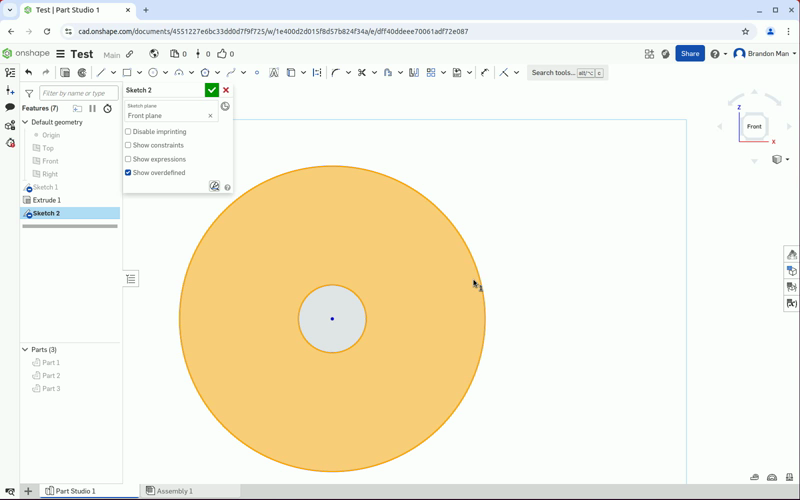
scroll(-6)
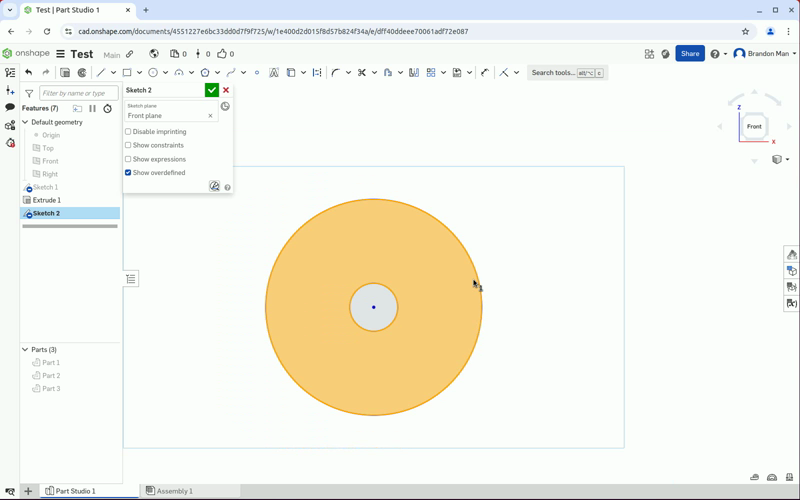
scroll(-6)
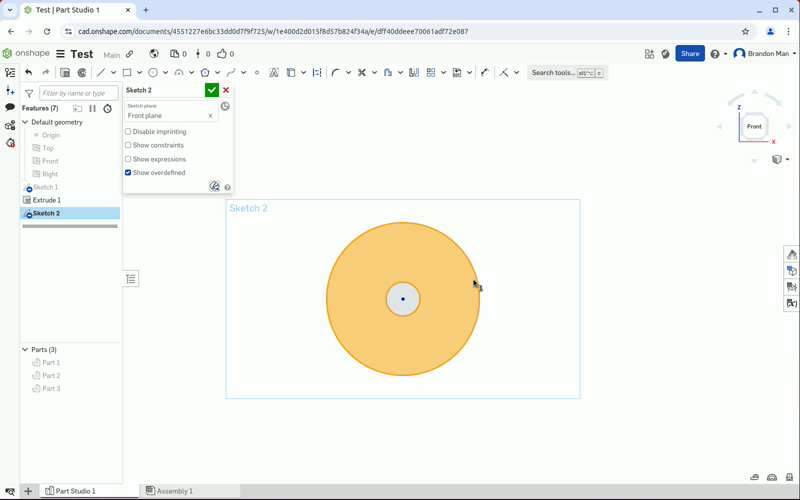
scroll(-6)
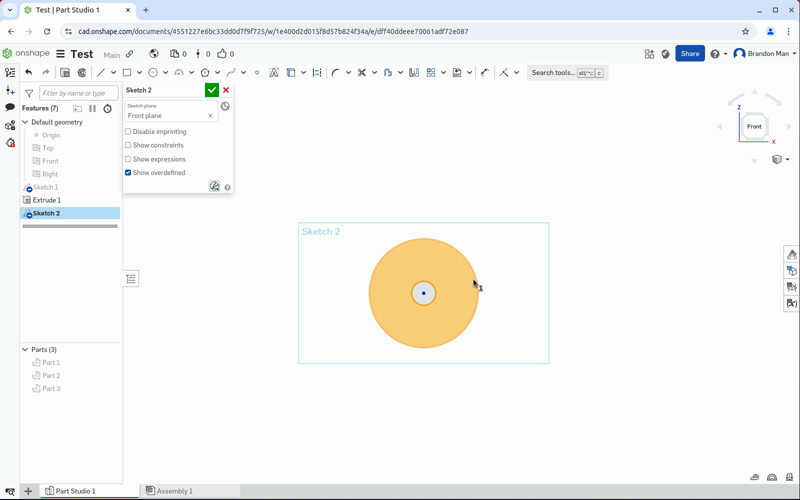
scroll(-6)
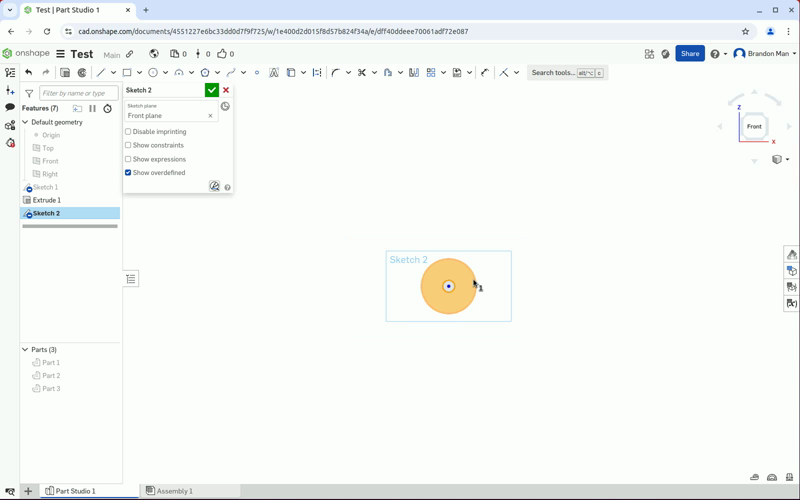
scroll(-6)
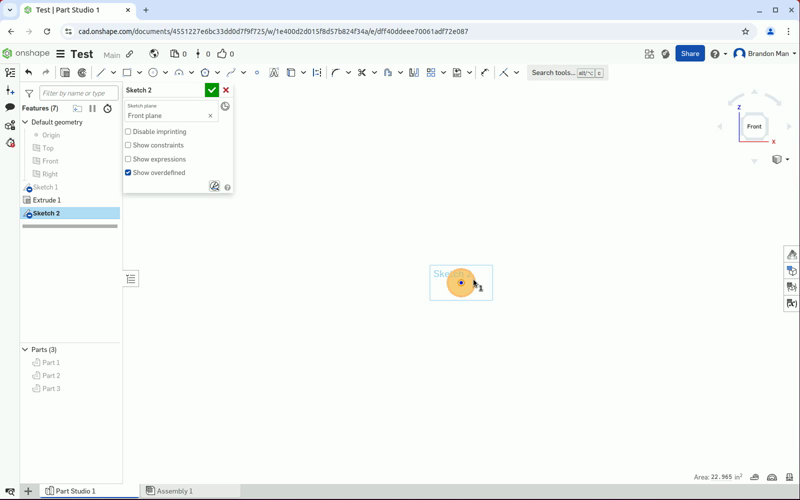
mouse_move(73, 352)
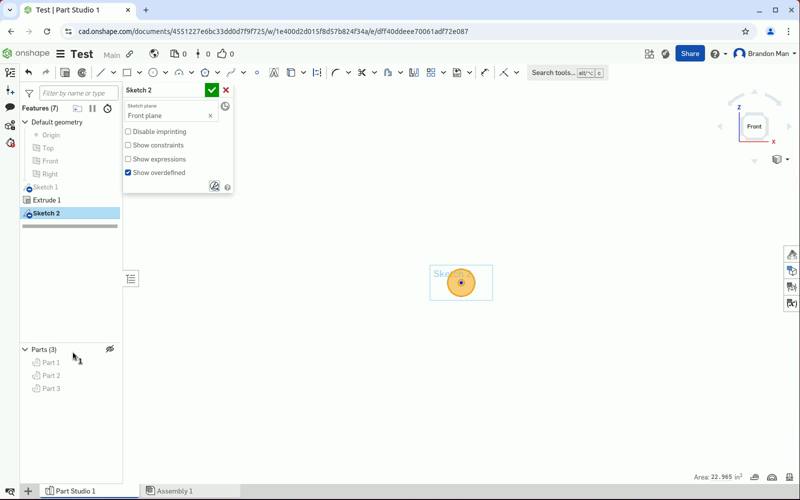
key(shift+y)
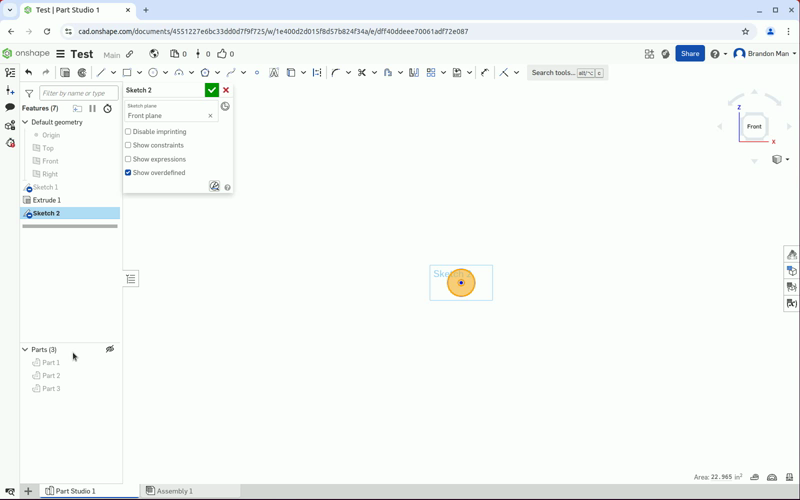
key(shift+e)
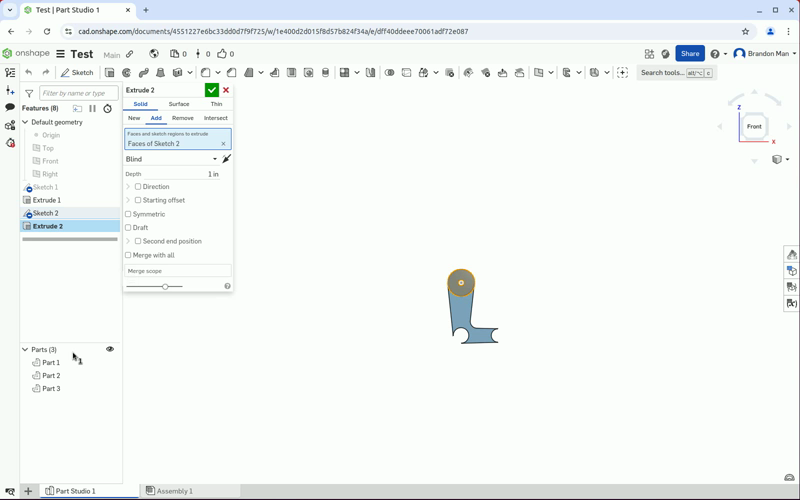
mouse_move(143, 106)
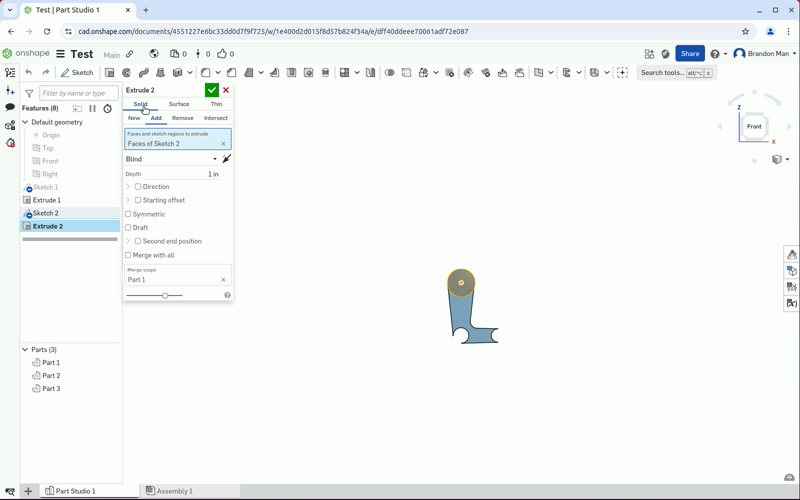
click(143, 106)
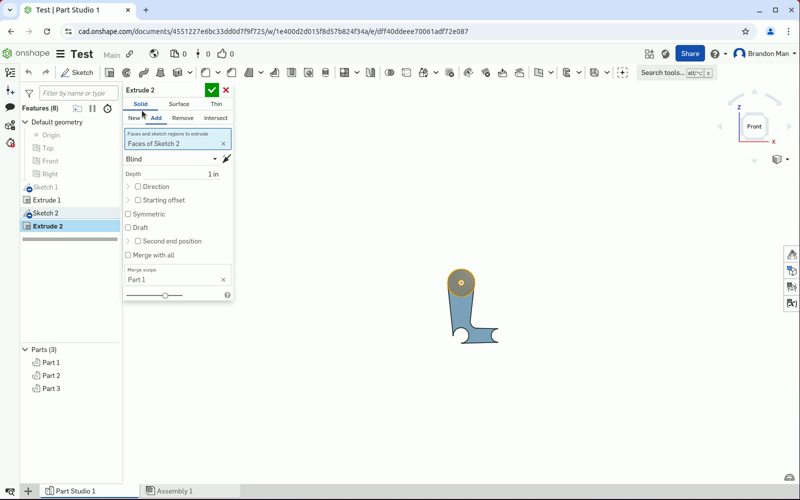
mouse_move(137, 120)
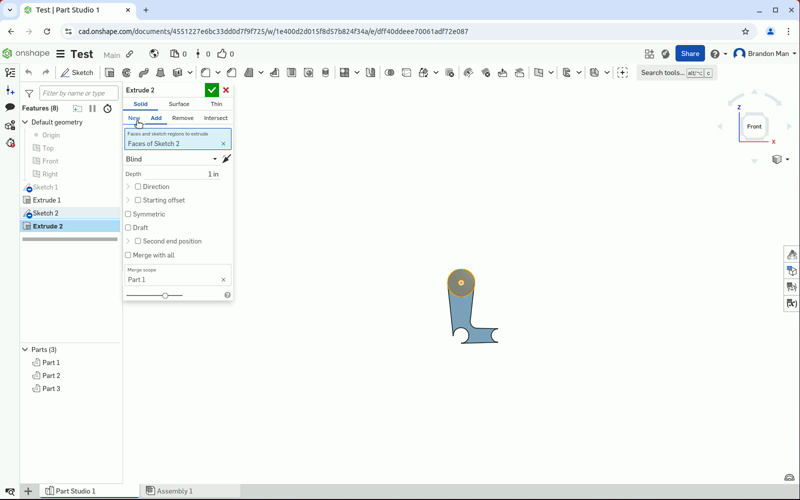
click(137, 120)
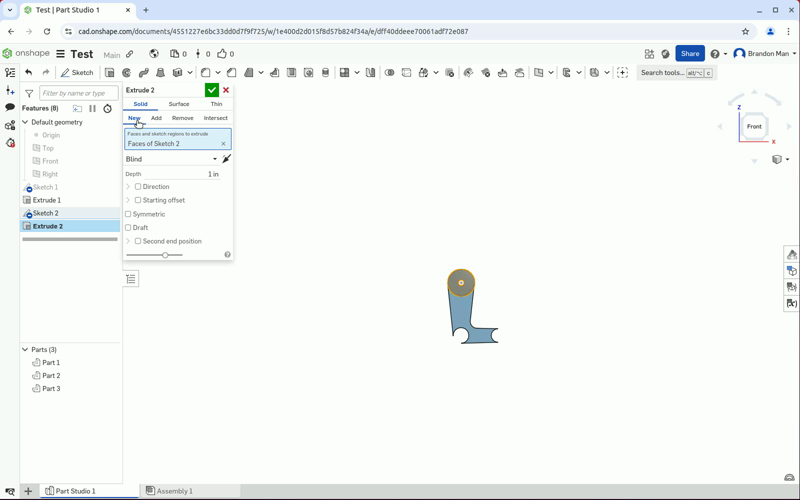
key(tab, 4)
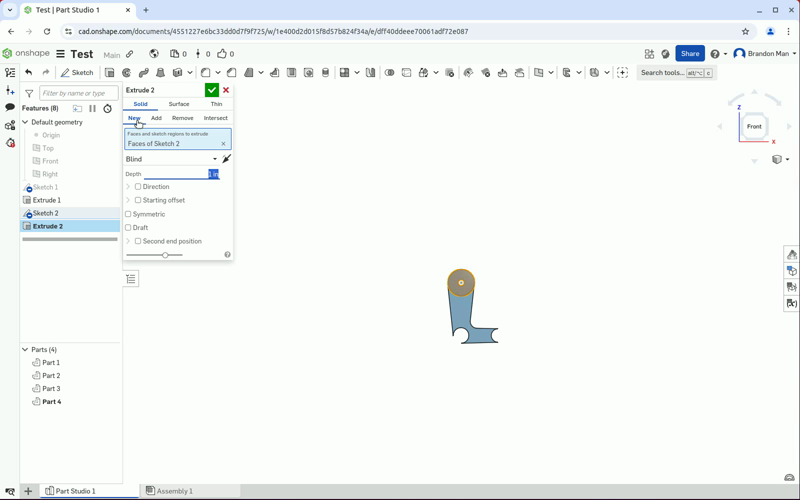
text(0.481)
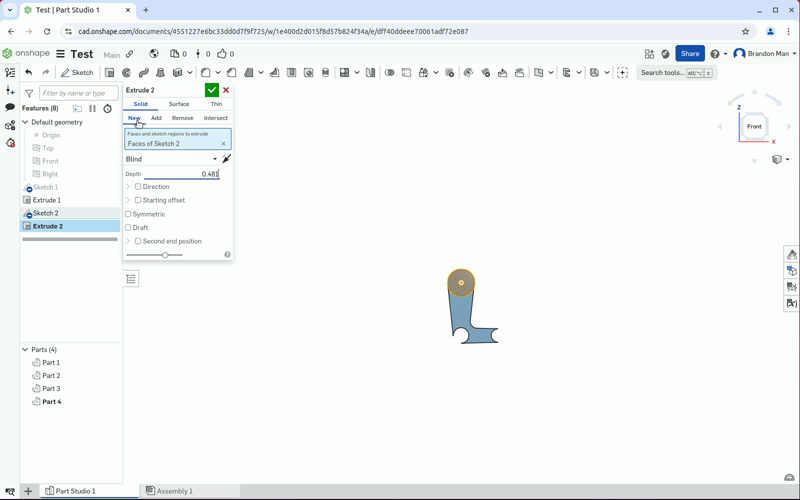
key(enter)
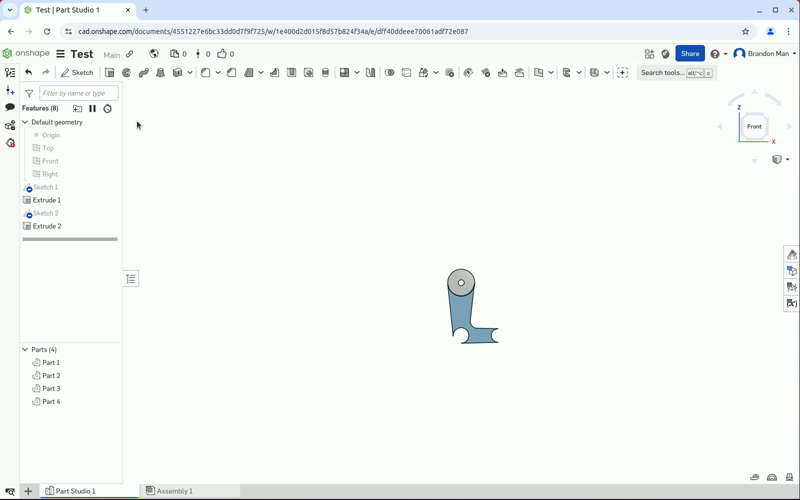
key(shift+h)
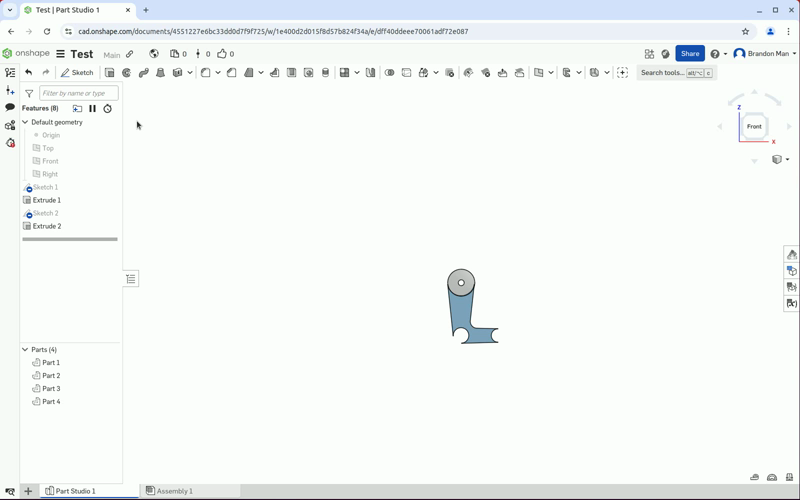
key(shift+h)
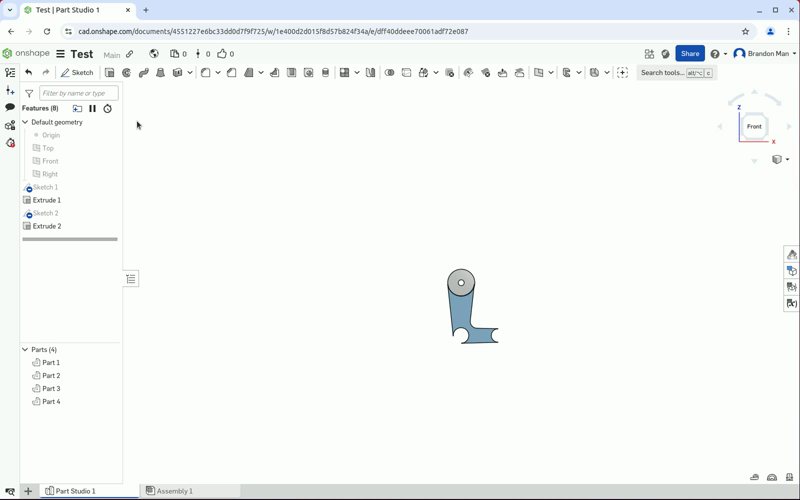
mouse_move(73, 189)
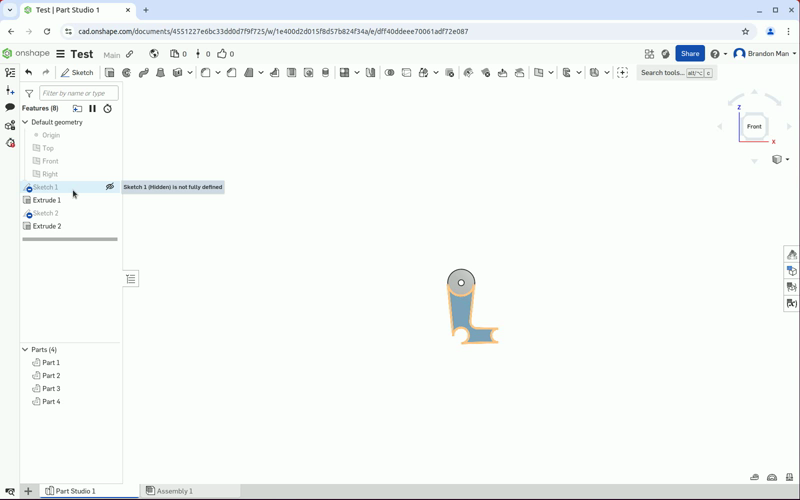
click(73, 189)
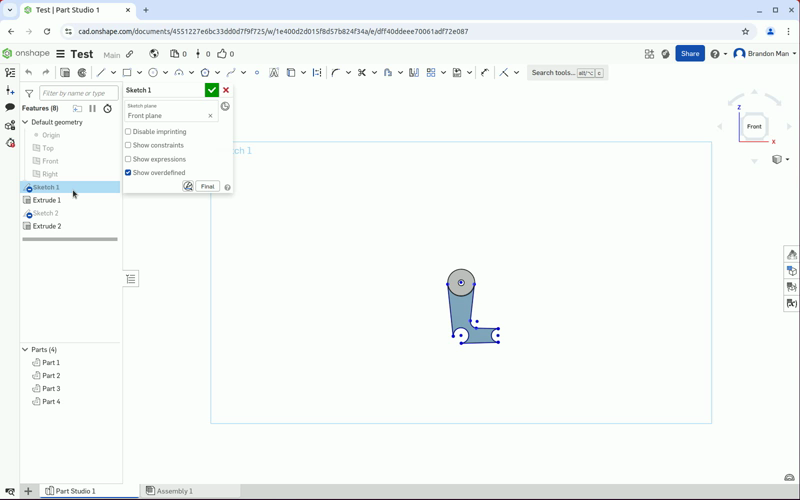
mouse_move(229, 92)
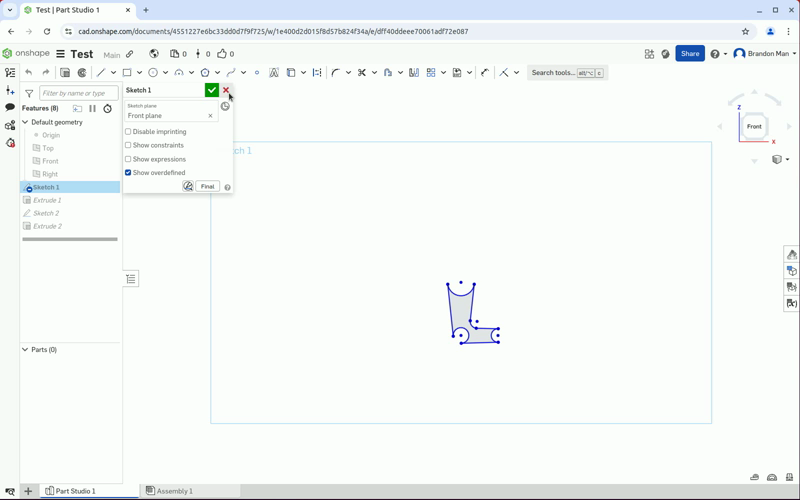
click(229, 92)
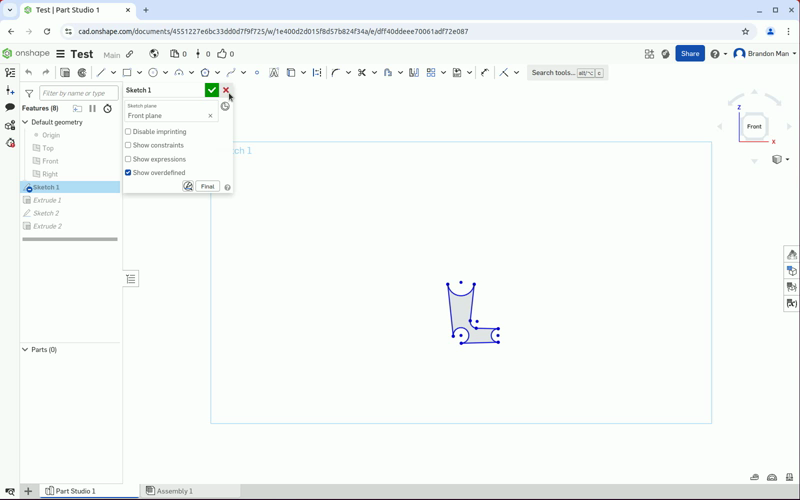
key(shift+s)
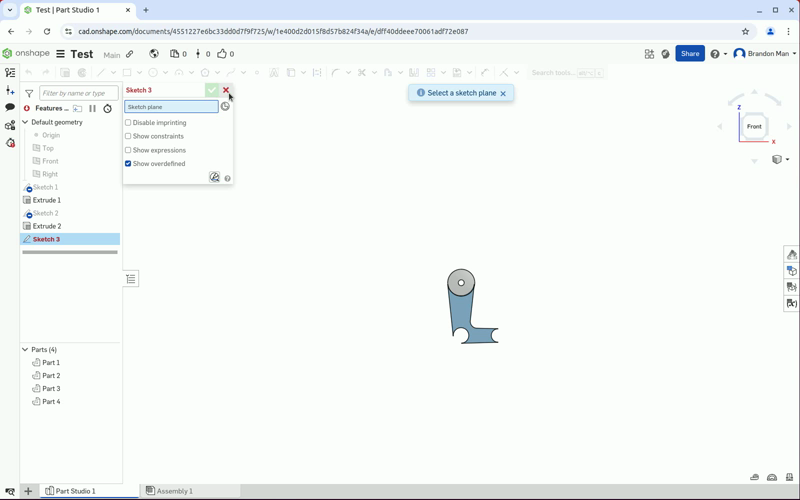
mouse_move(73, 163)
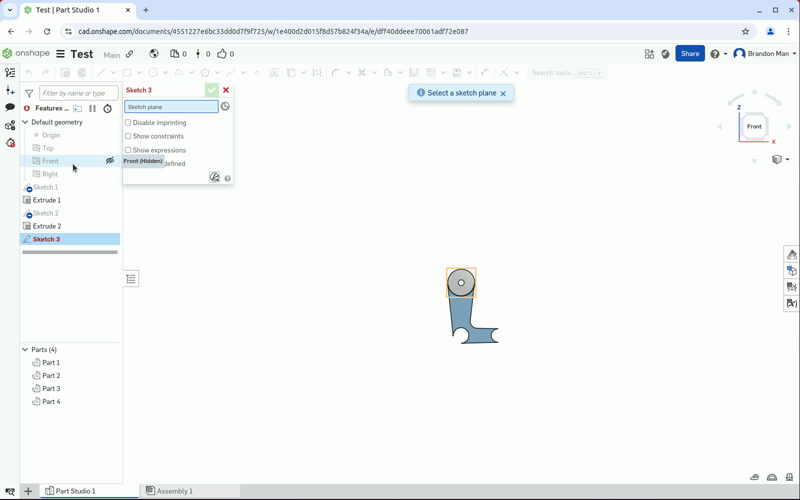
click(73, 163)
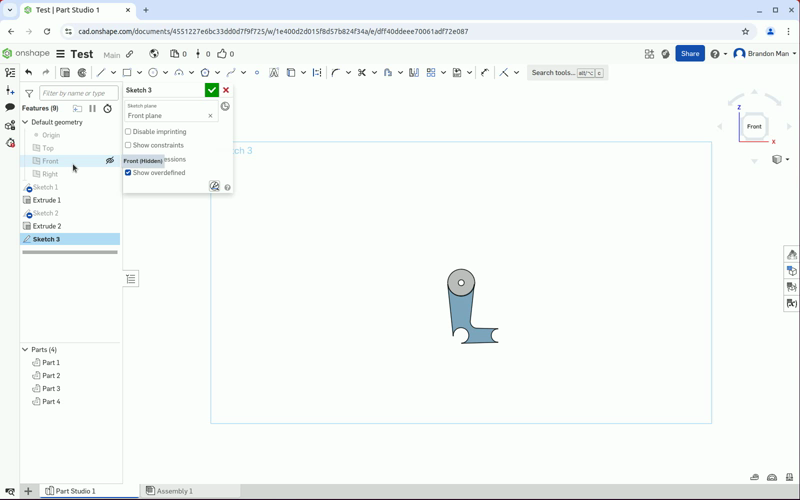
mouse_move(73, 352)
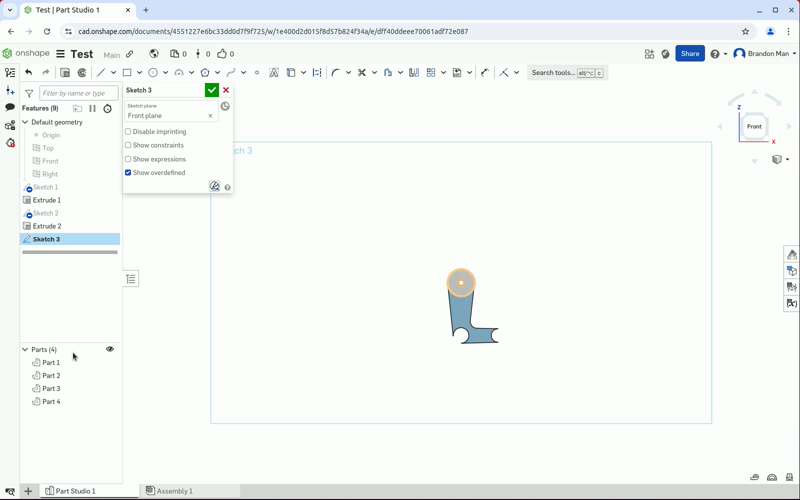
key(y)
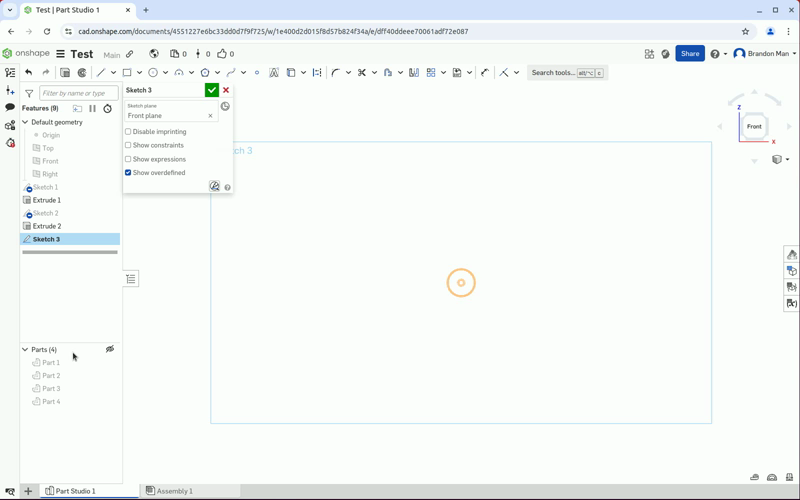
key(a)
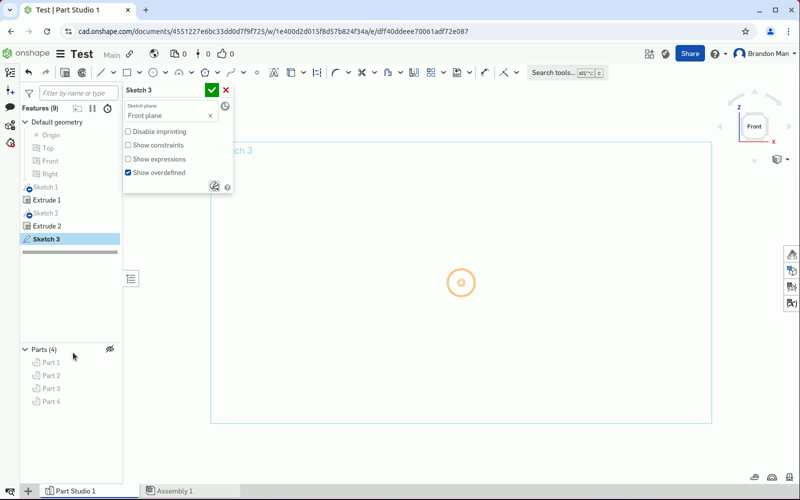
key_down(shift)
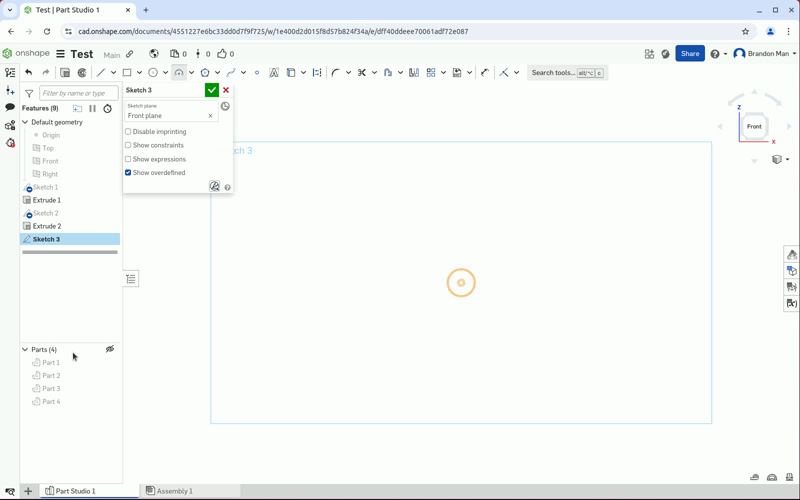
mouse_move(447, 281)
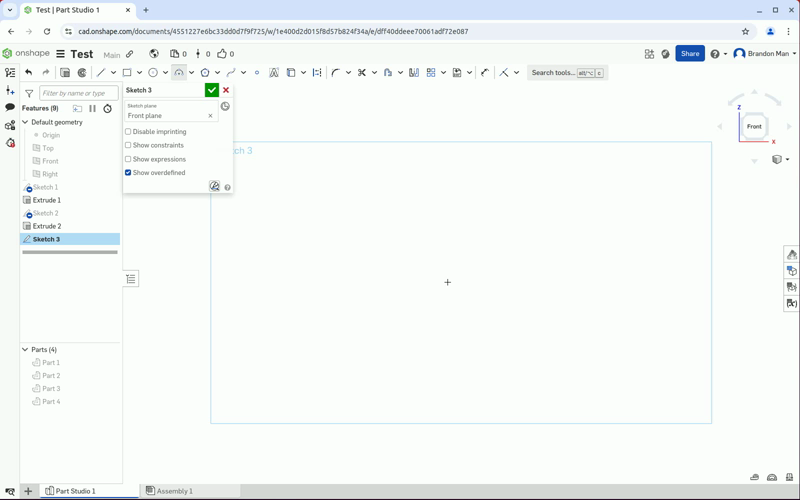
click(447, 281)
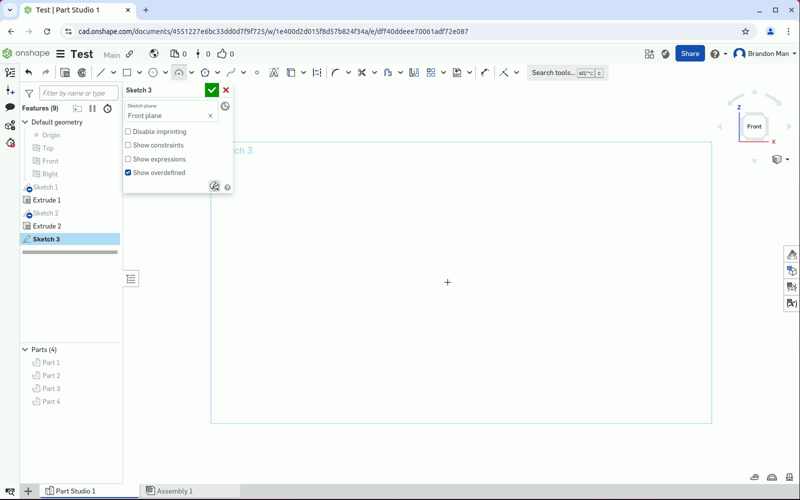
key_up(shift)
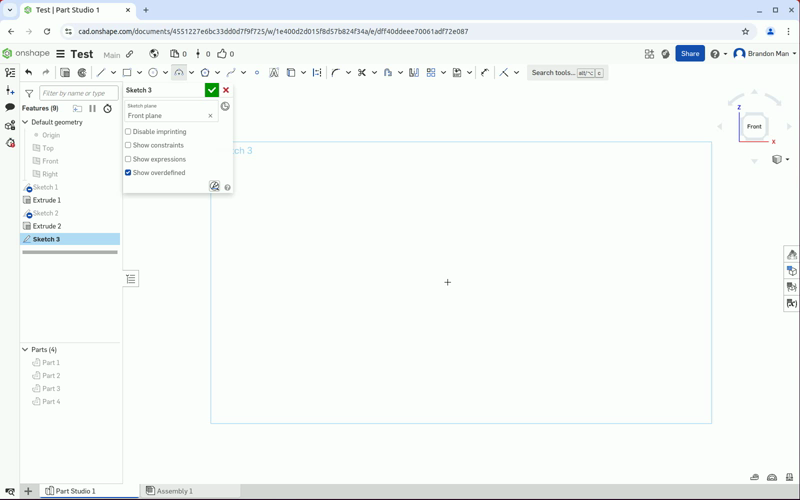
key_down(shift)
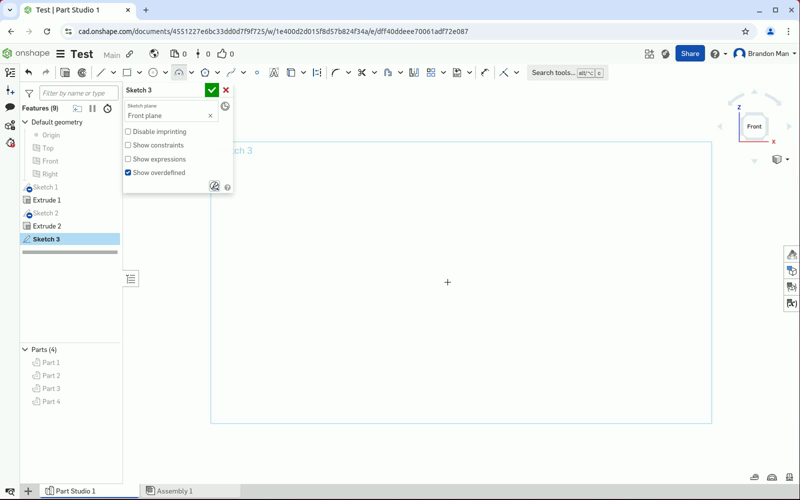
mouse_move(474, 281)
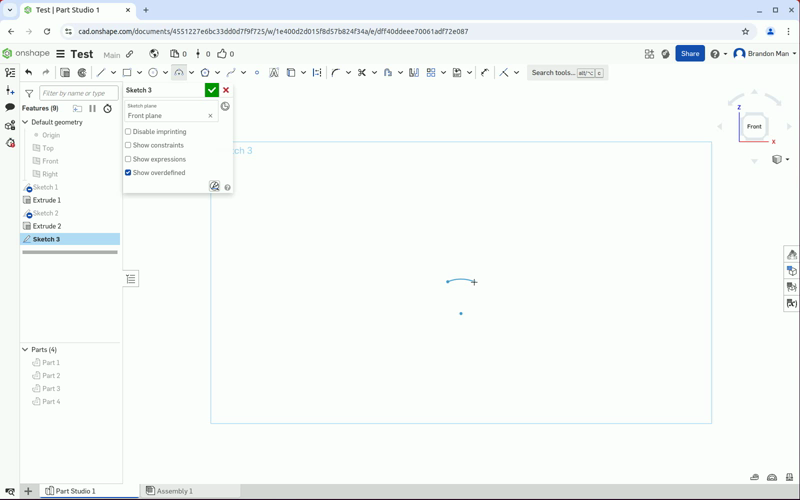
click(474, 281)
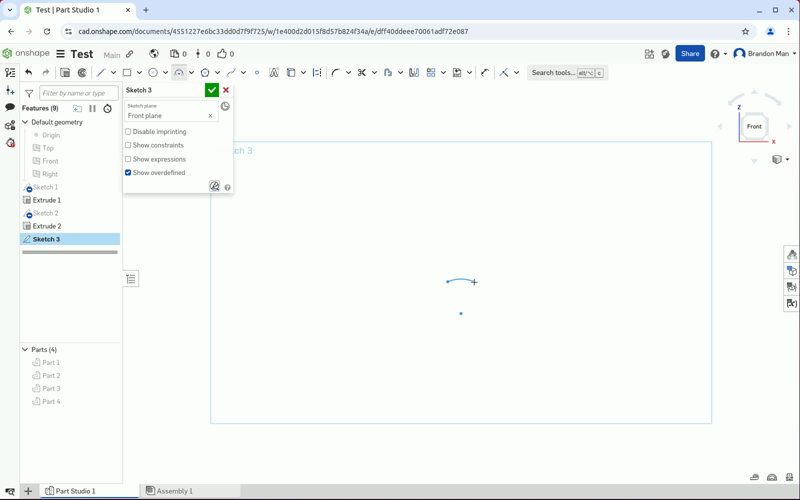
mouse_move(461, 269)
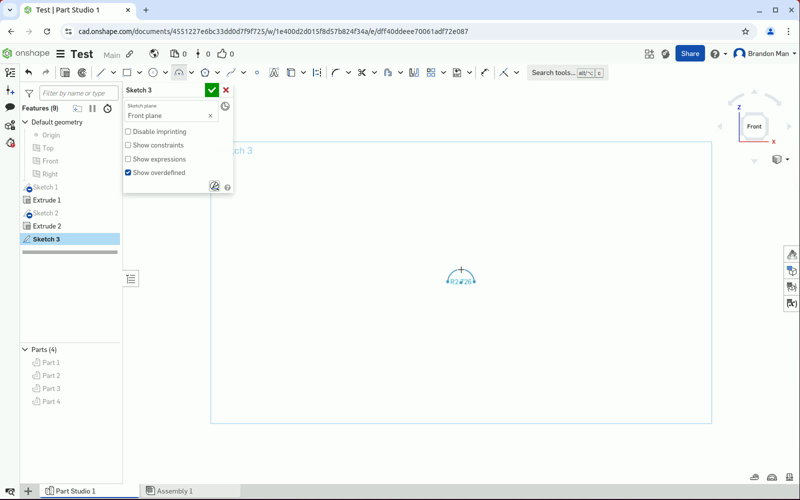
click(461, 269)
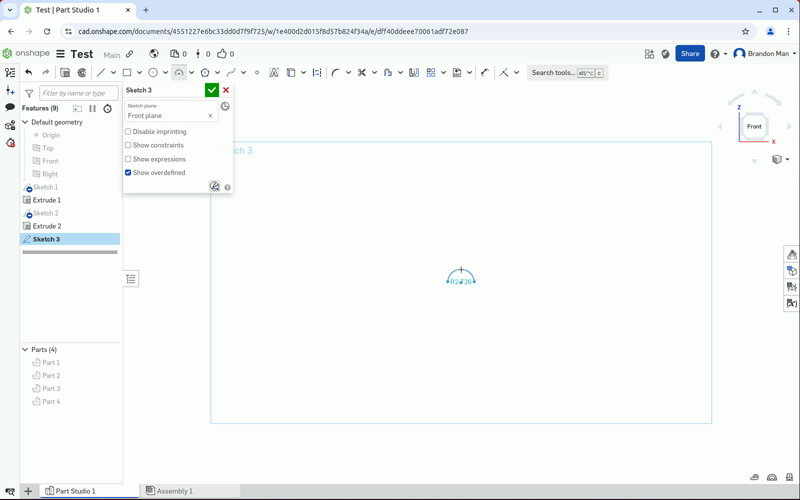
key_up(shift)
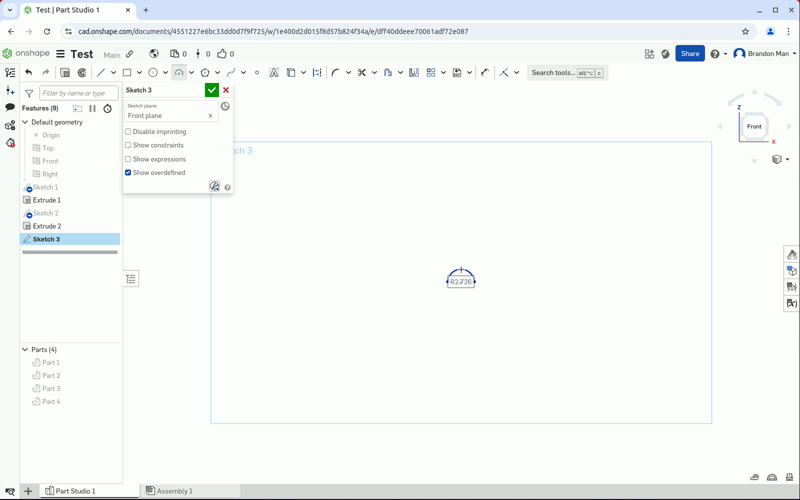
key(esc)
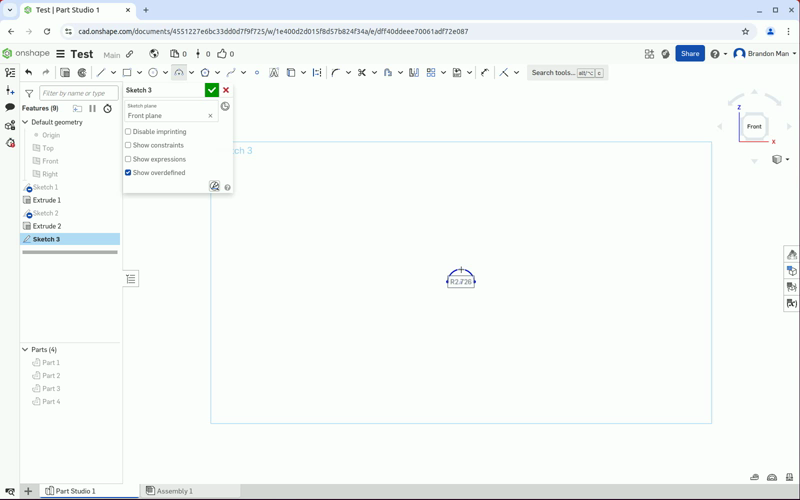
key(l)
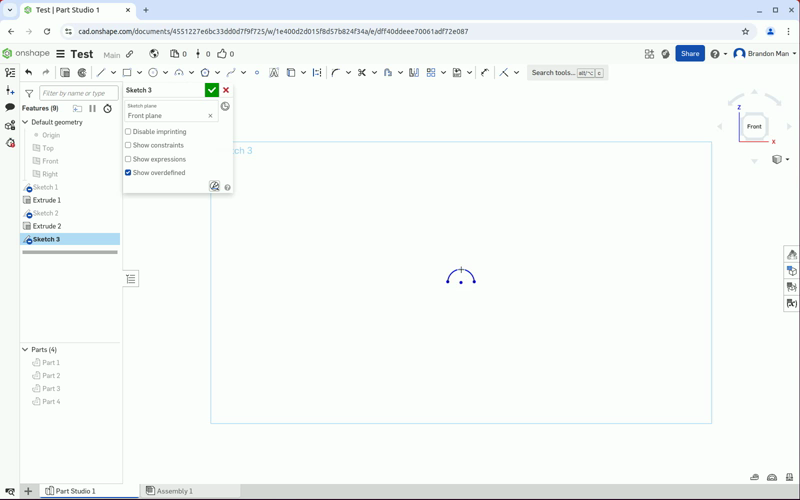
mouse_move(474, 281)
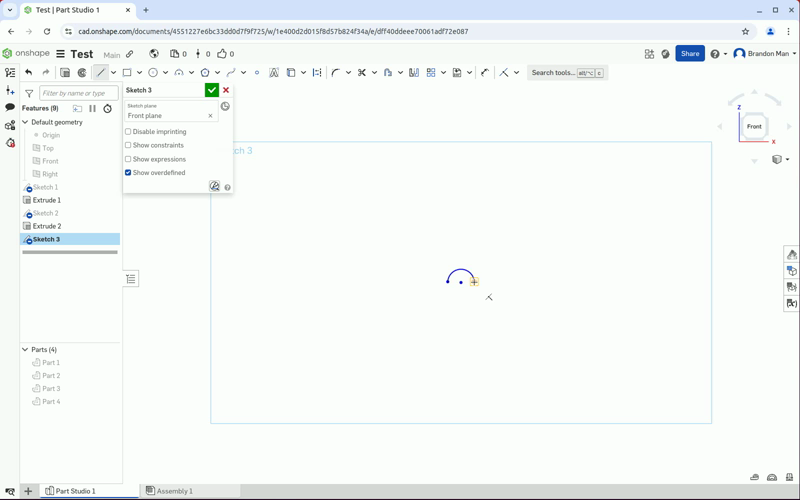
click(474, 281)
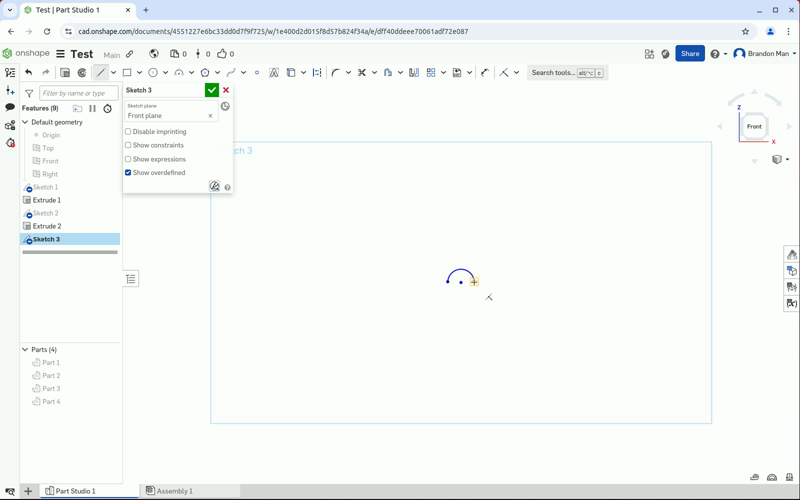
key_down(shift)
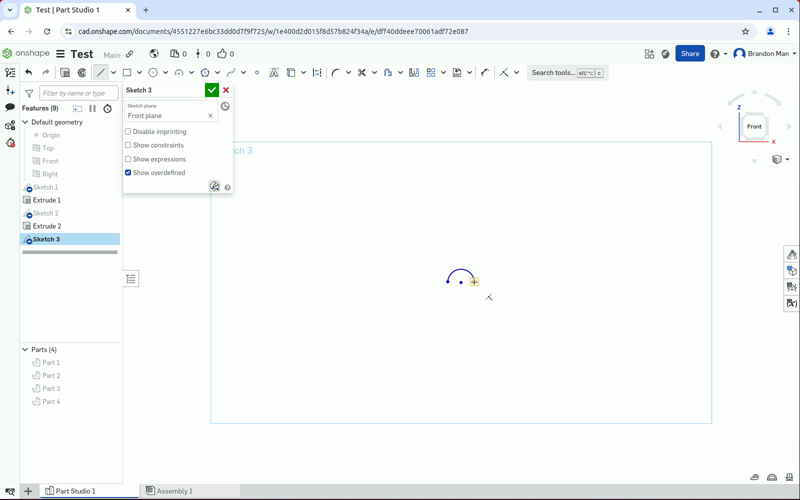
mouse_move(468, 177)
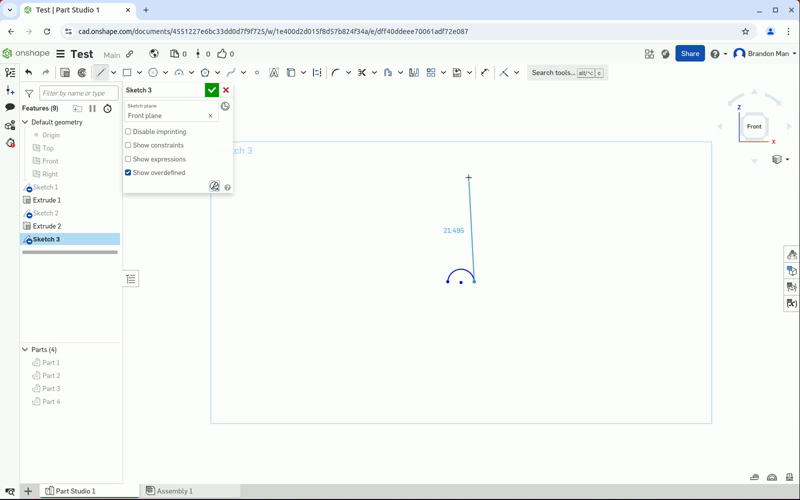
click(468, 177)
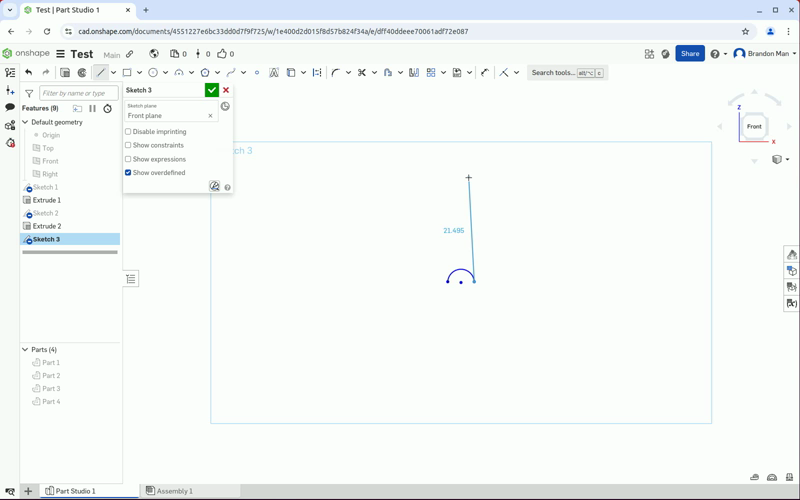
key_up(shift)
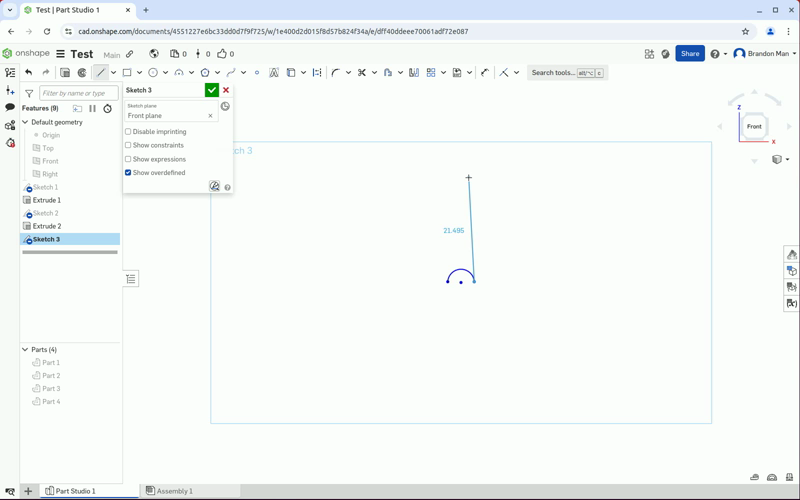
key(esc)
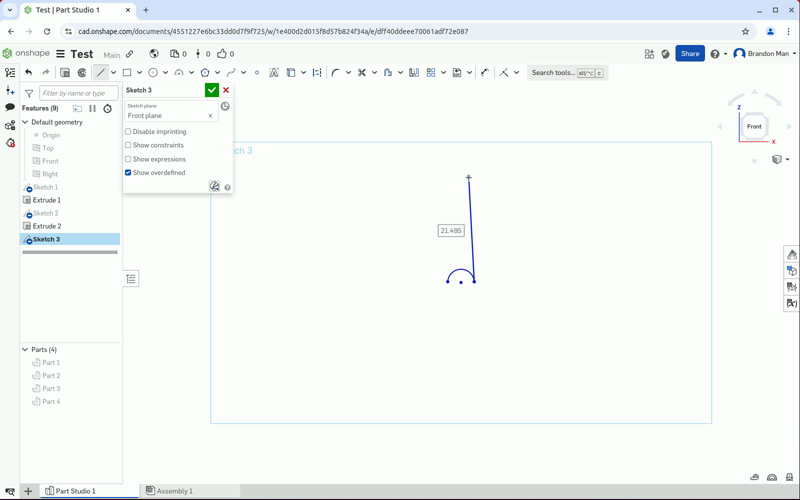
key(a)
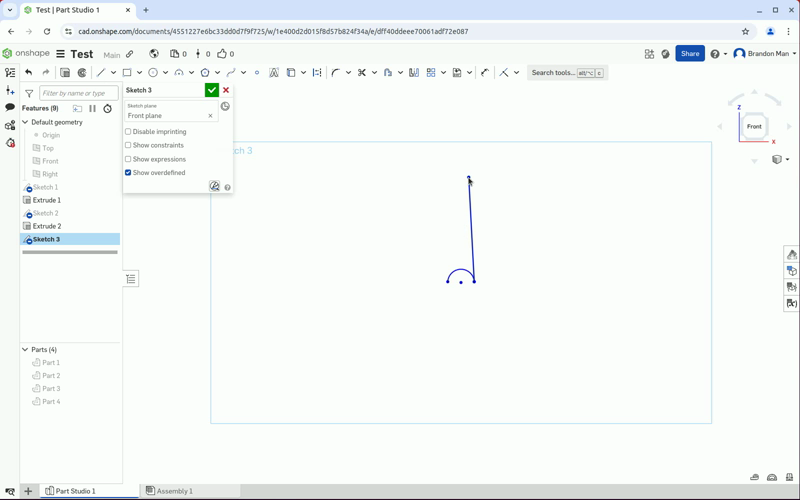
mouse_move(468, 177)
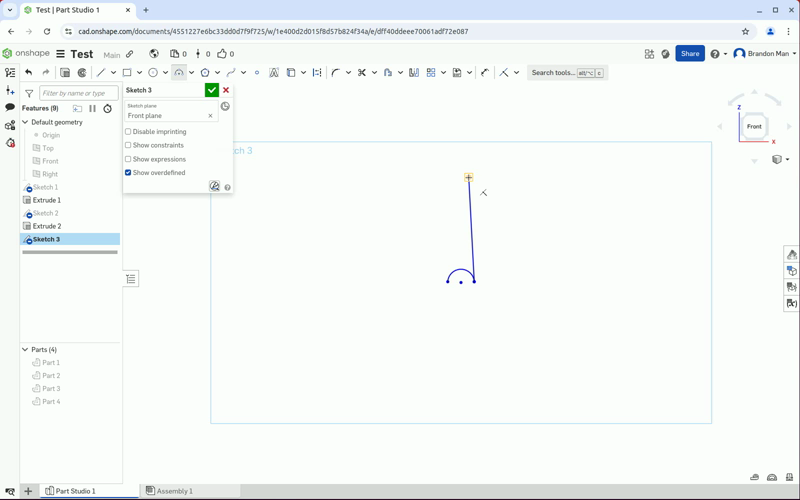
click(468, 177)
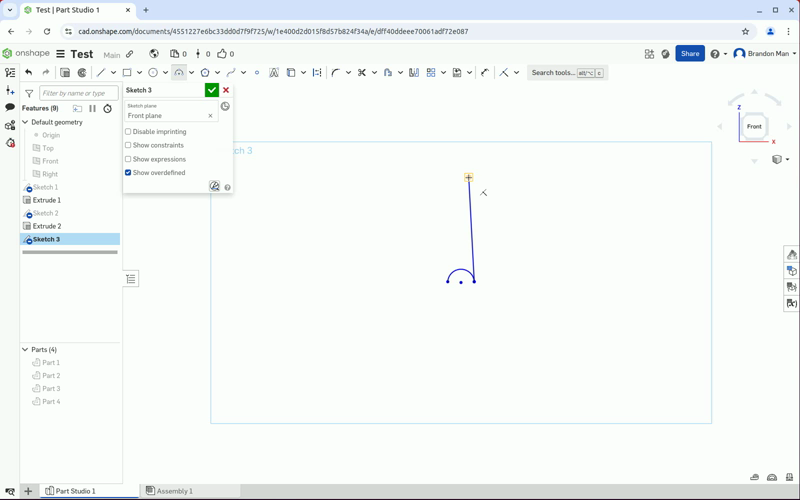
key_down(shift)
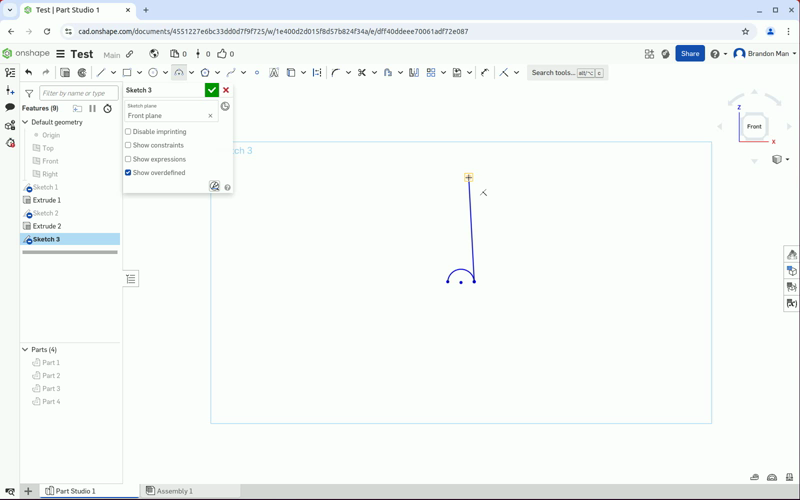
mouse_move(453, 177)
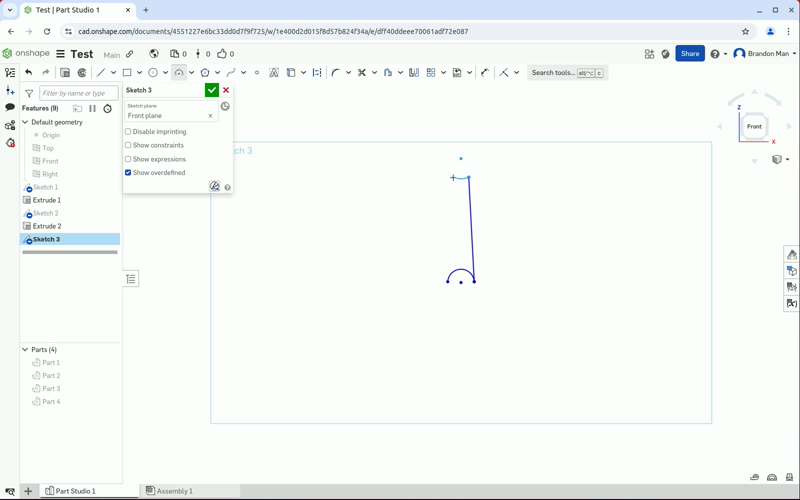
click(453, 177)
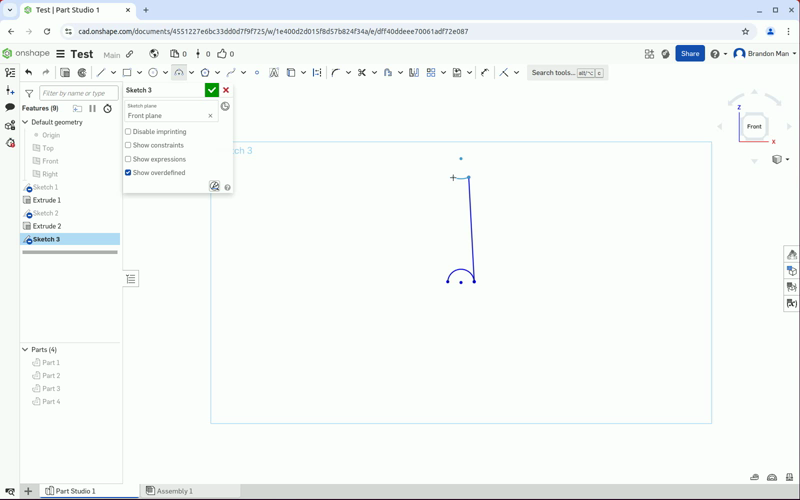
mouse_move(461, 185)
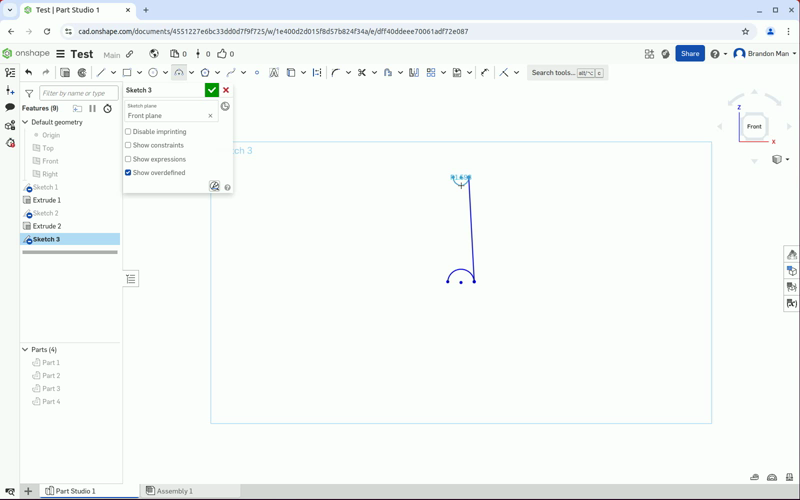
click(461, 185)
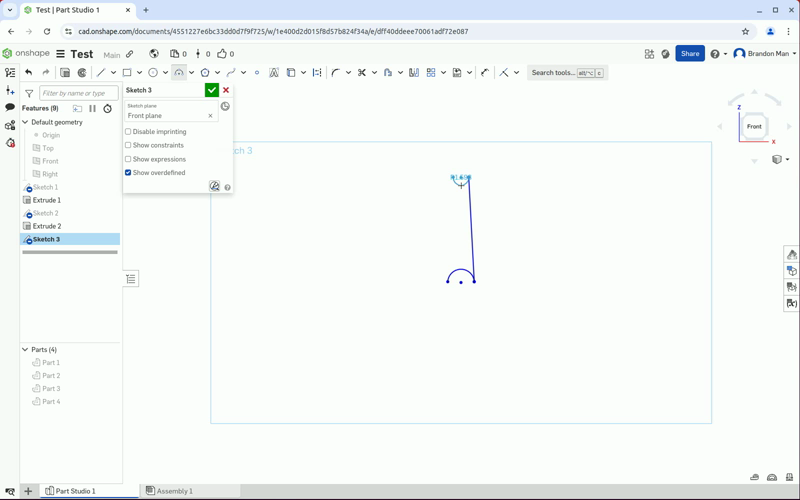
key_up(shift)
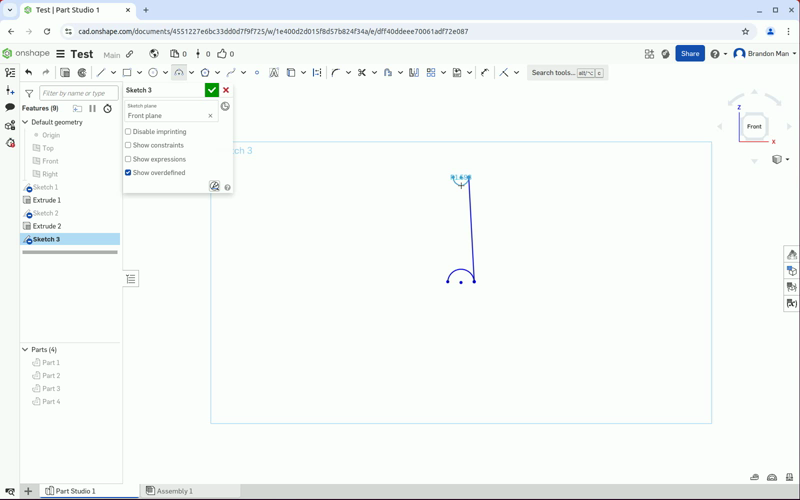
key(esc)
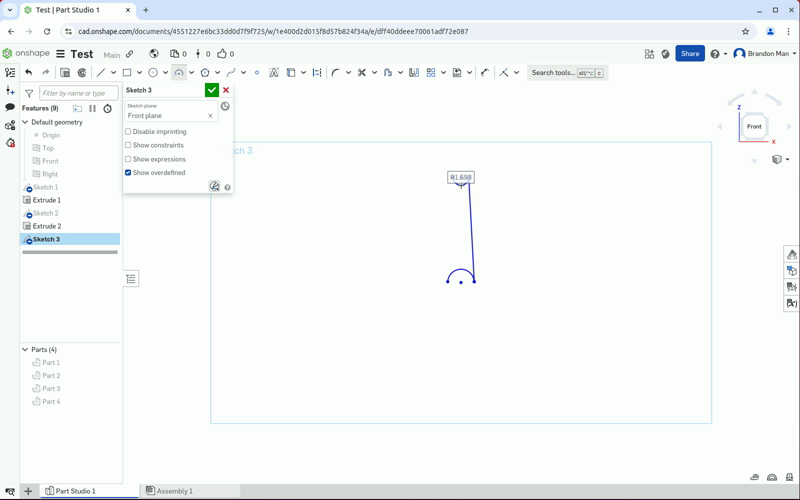
key(l)
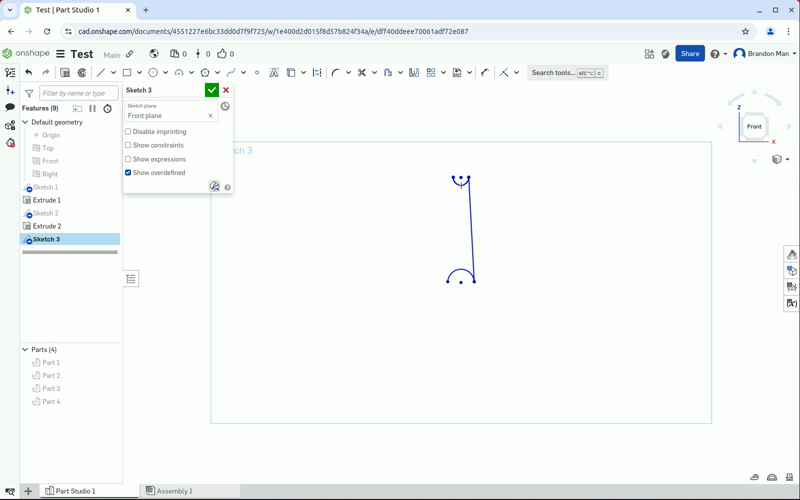
mouse_move(453, 177)
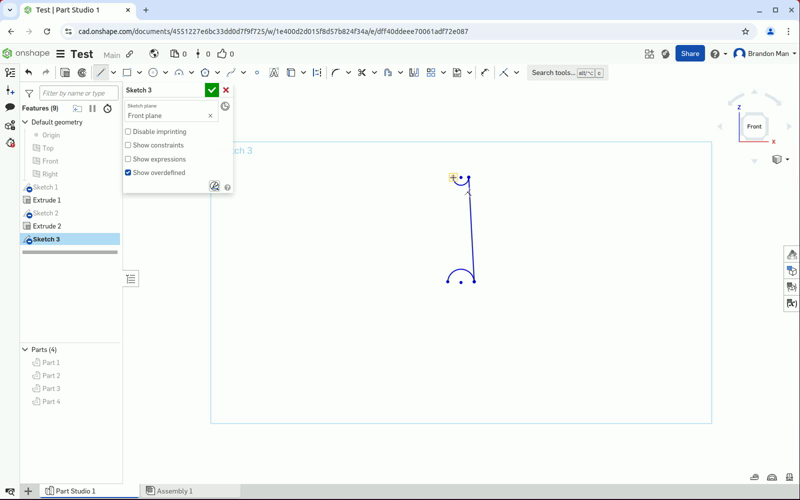
click(453, 177)
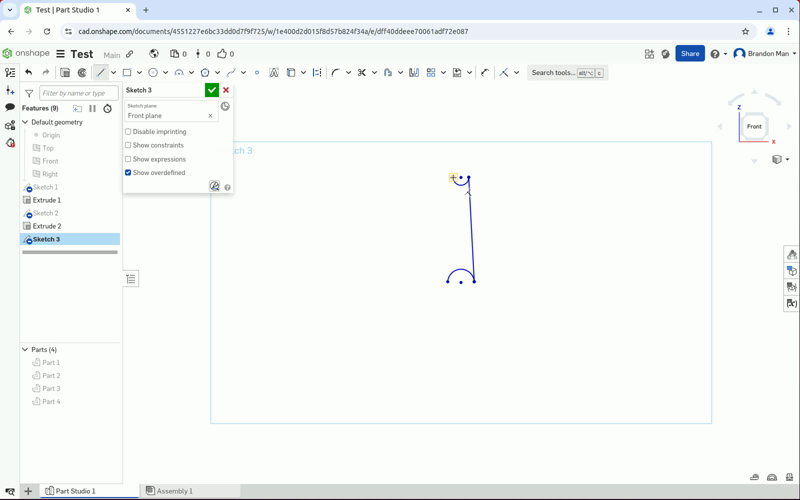
key_down(shift)
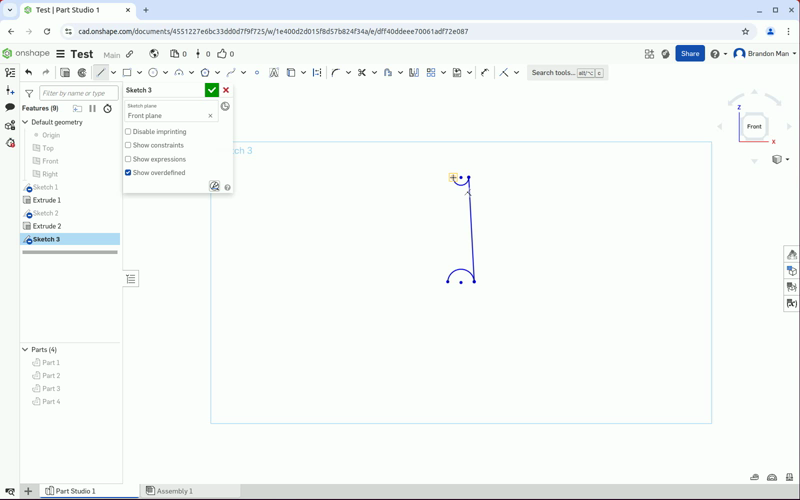
mouse_move(447, 281)
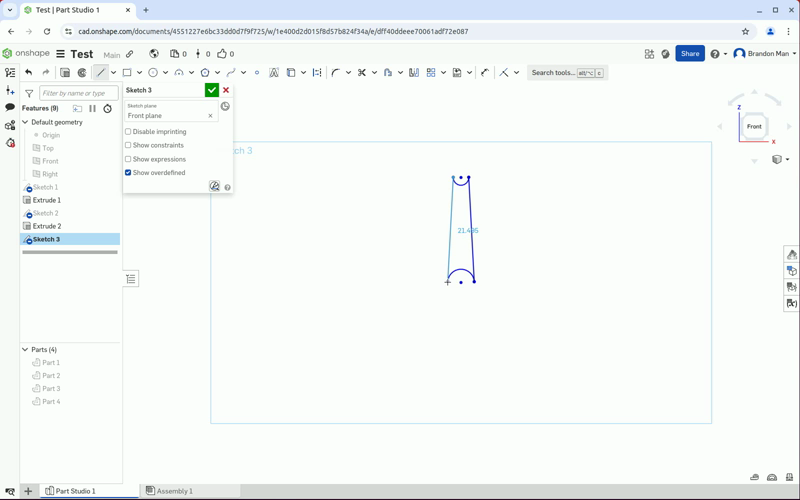
key_up(shift)
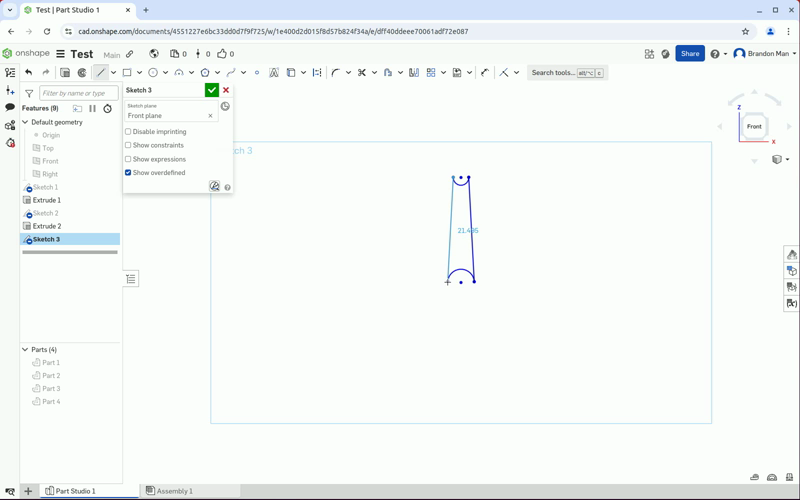
click(447, 281)
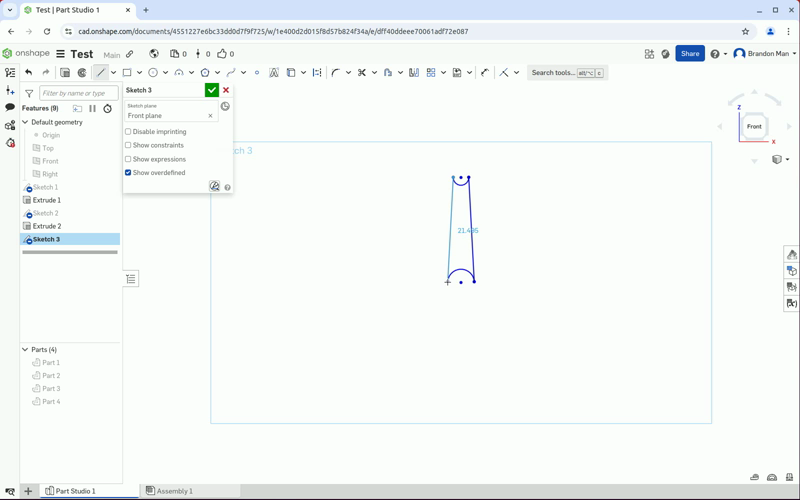
key(esc)
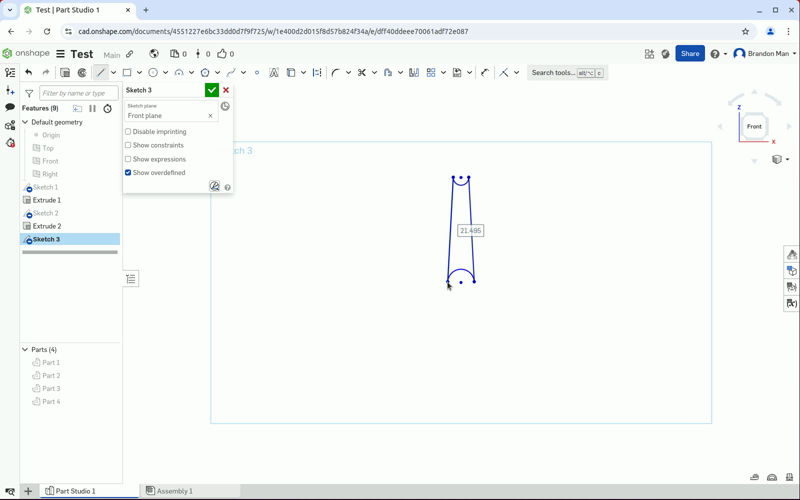
key(c)
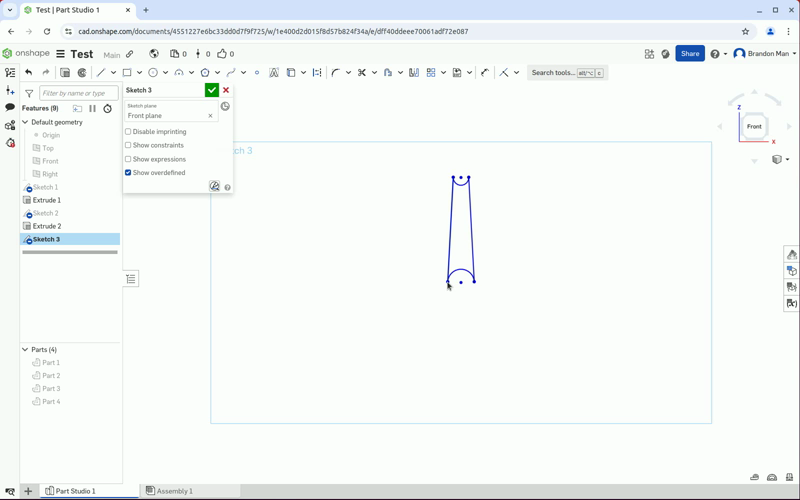
key_down(shift)
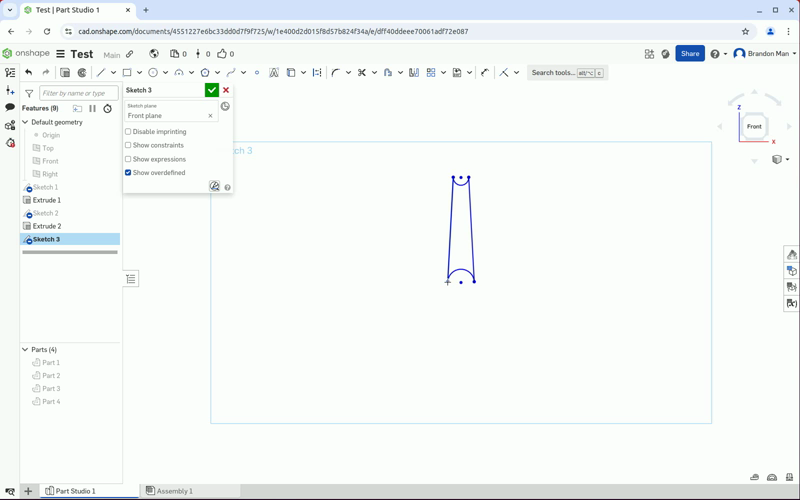
mouse_move(458, 252)
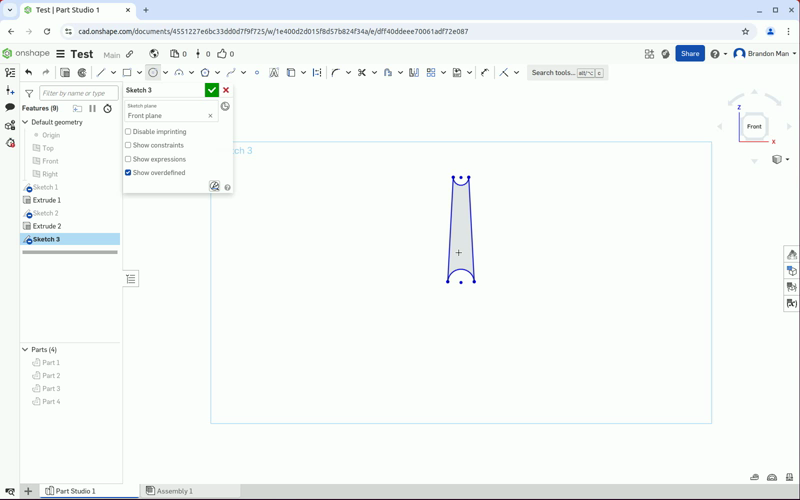
click(458, 252)
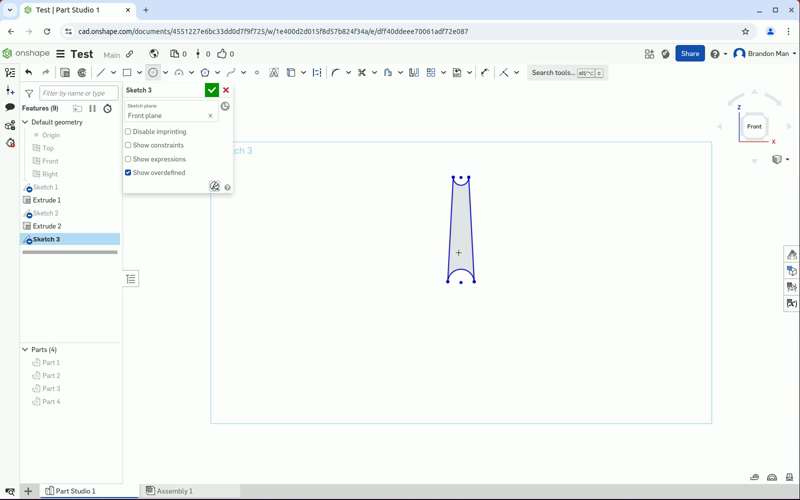
key_up(shift)
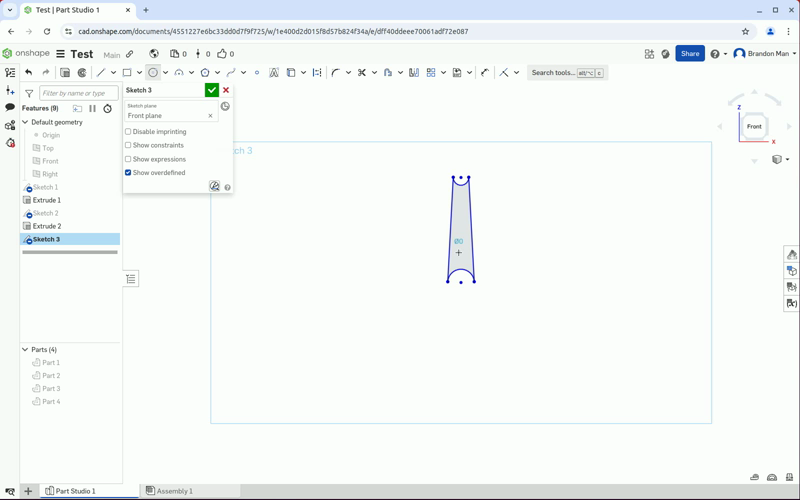
mouse_move(461, 252)
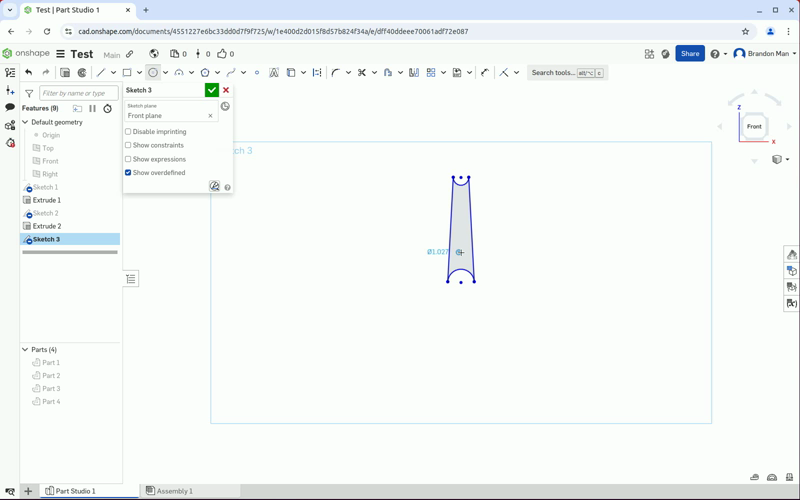
scroll(6)
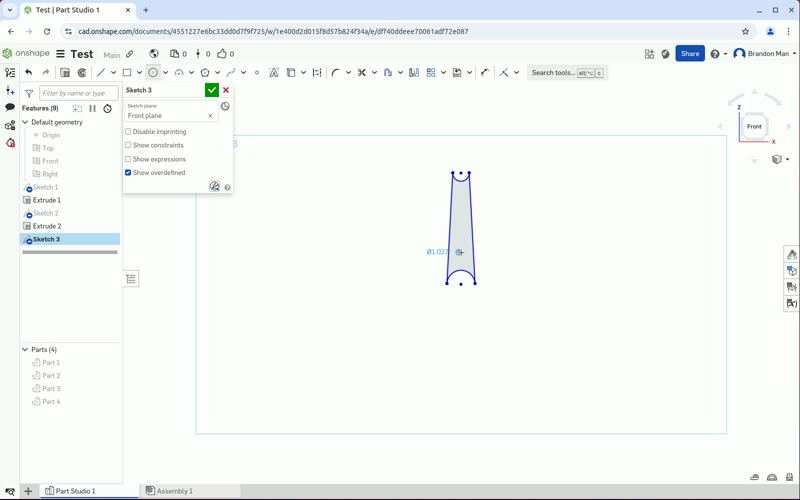
scroll(6)
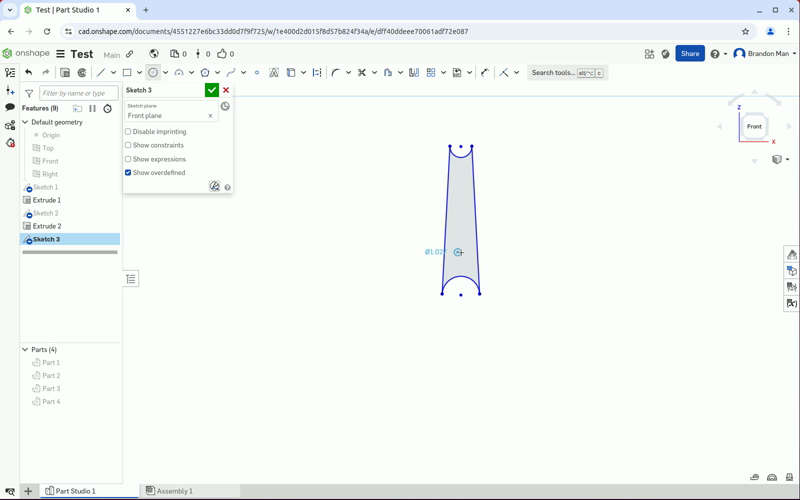
scroll(6)
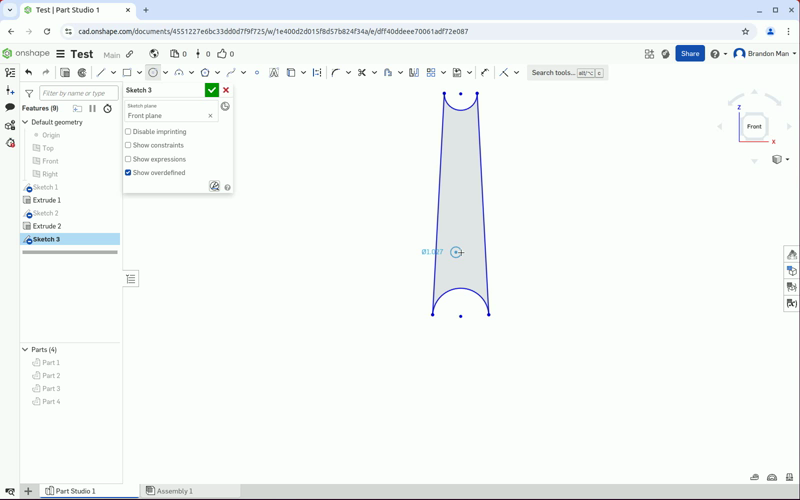
scroll(6)
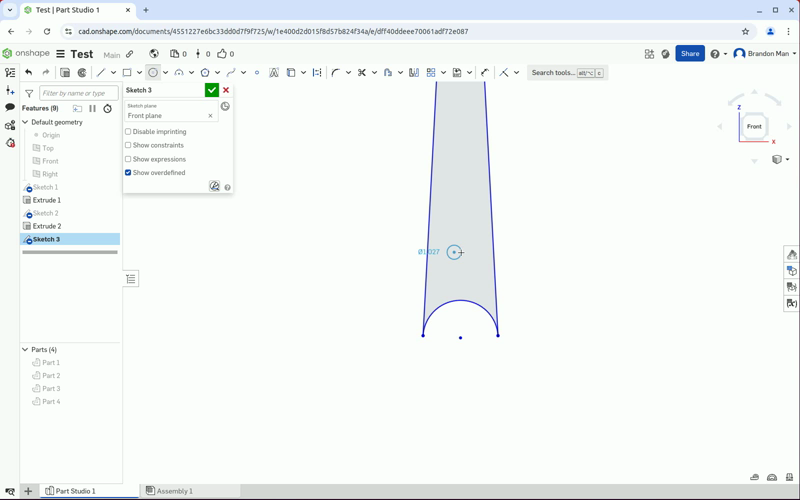
scroll(6)
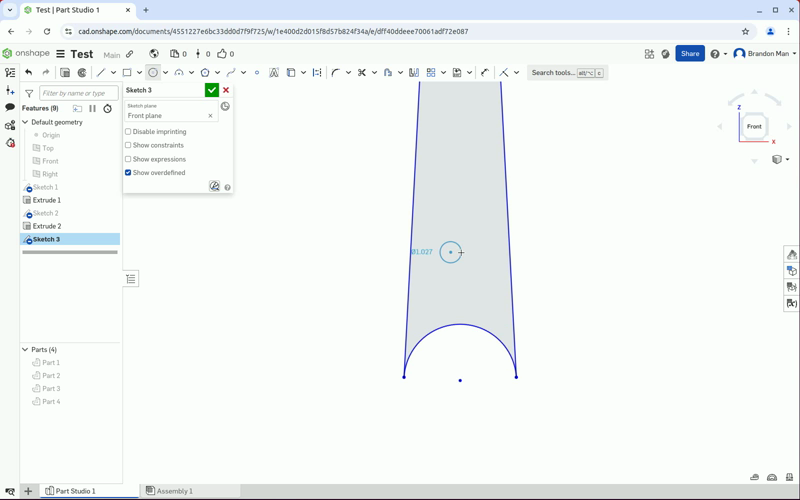
scroll(6)
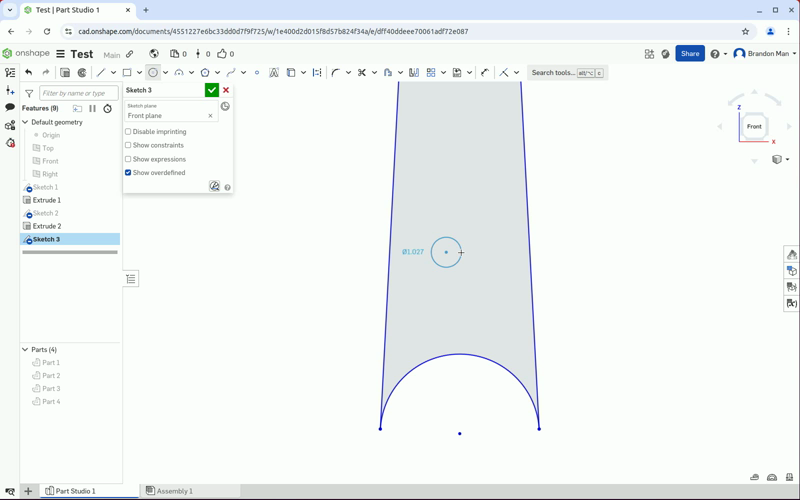
scroll(6)
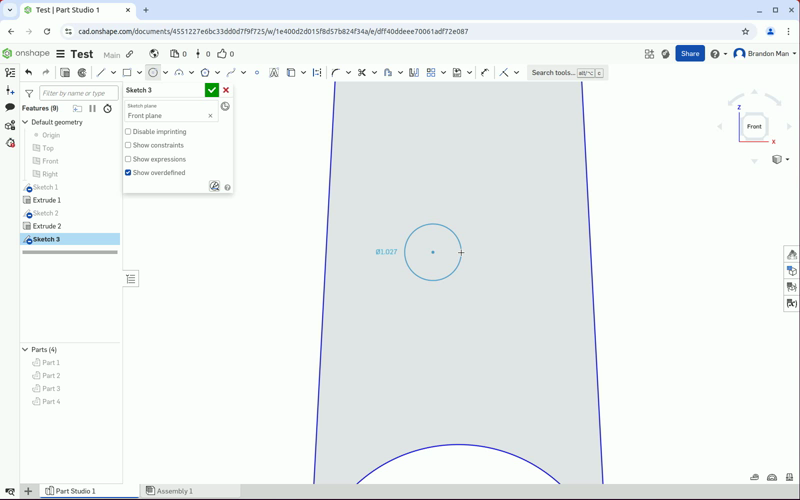
click(461, 252)
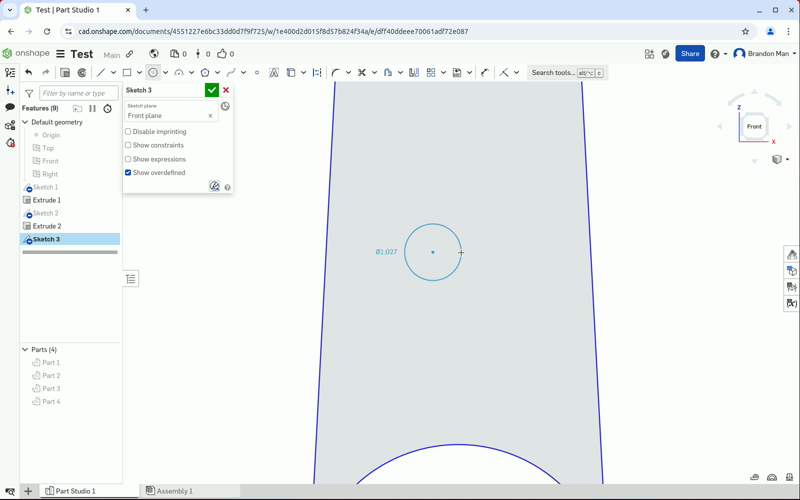
scroll(-6)
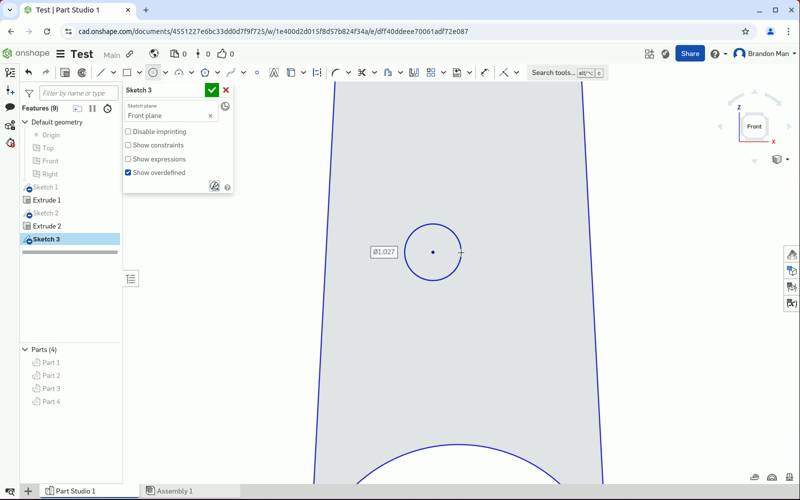
scroll(-6)
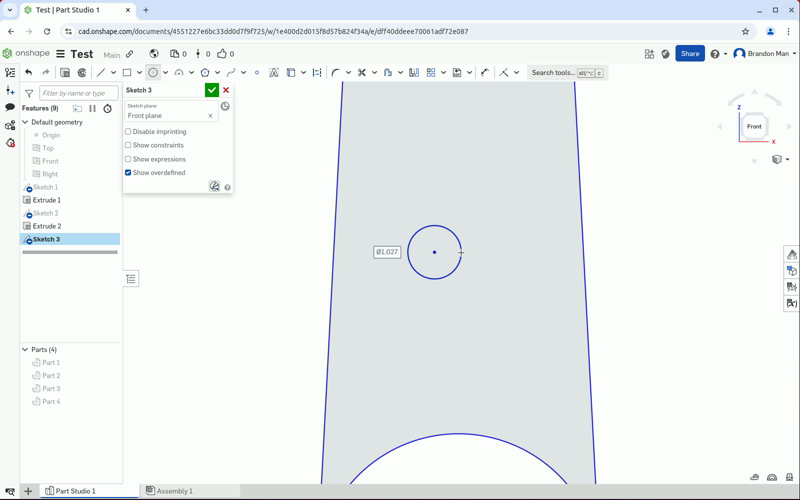
scroll(-6)
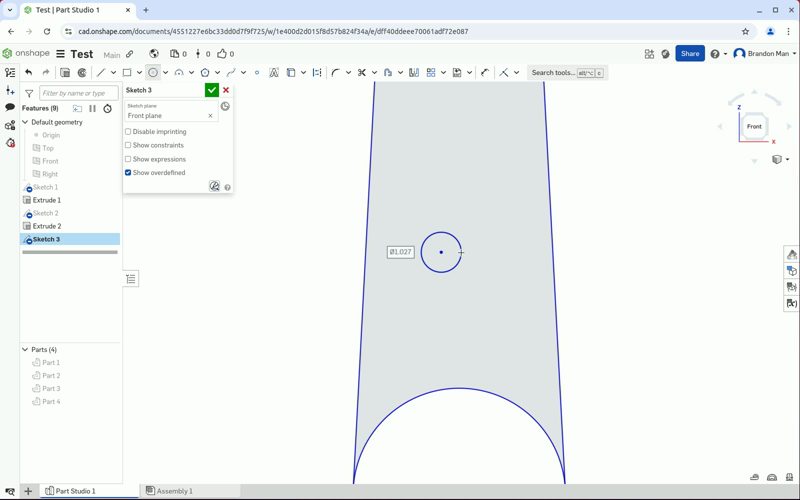
scroll(-6)
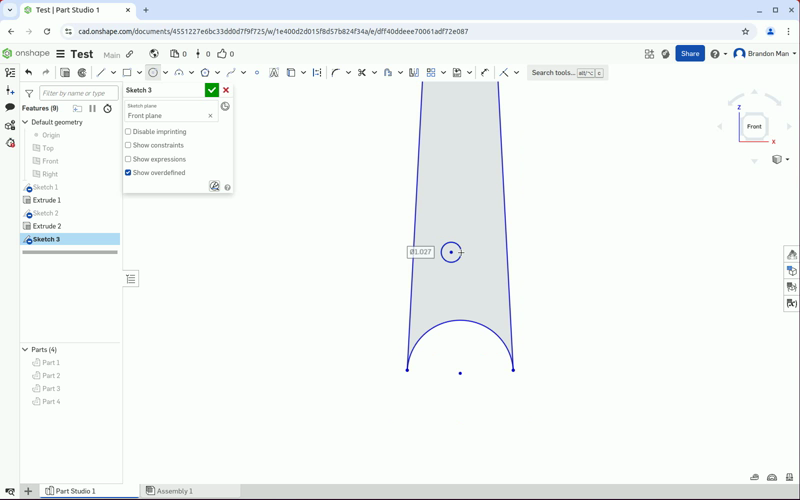
scroll(-6)
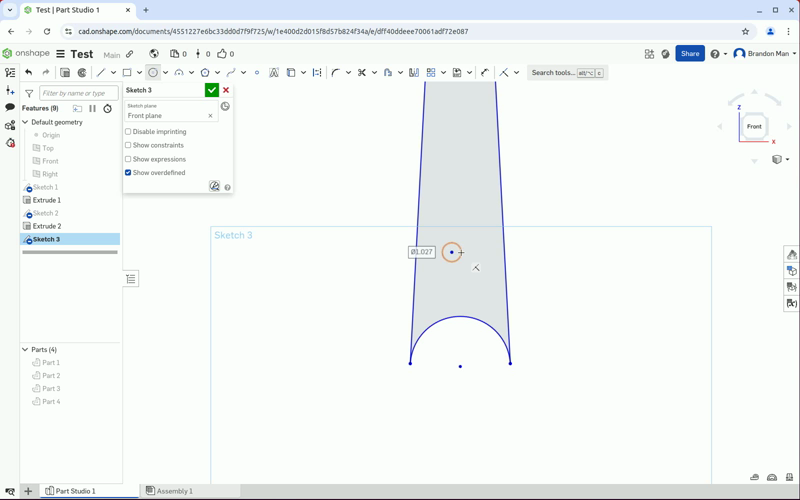
scroll(-6)
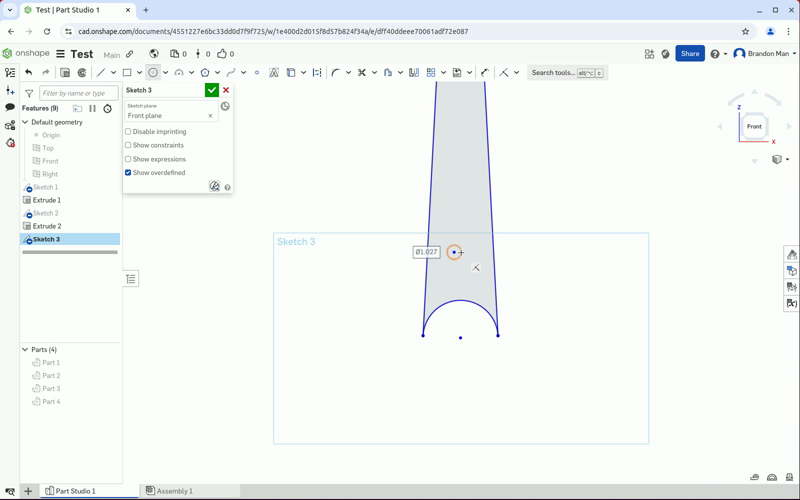
scroll(-6)
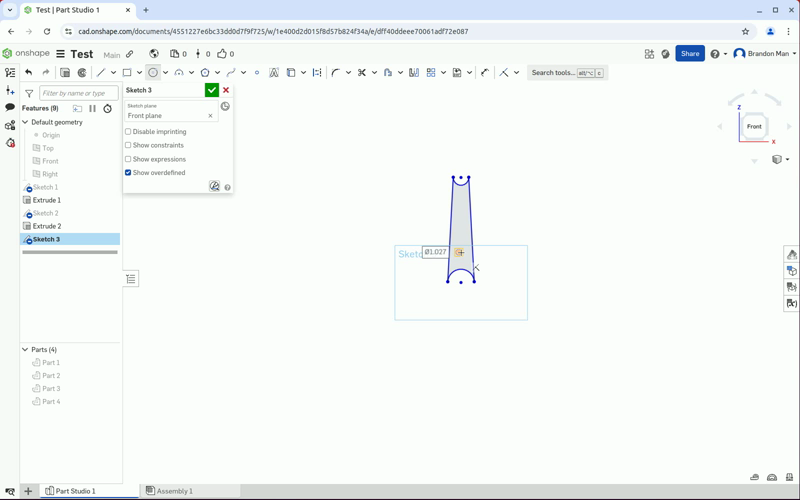
key(esc)
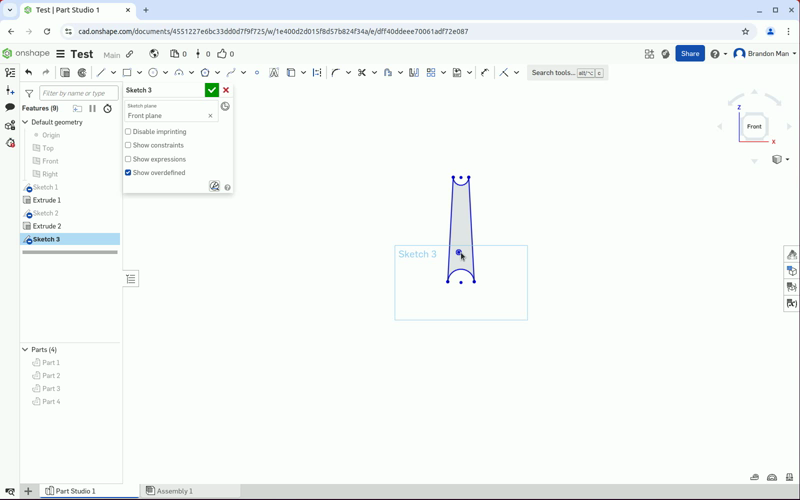
mouse_move(458, 259)
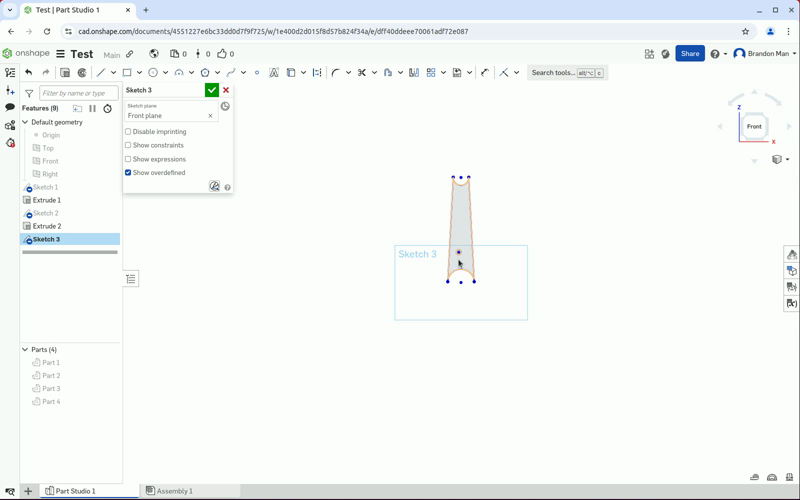
click(458, 259)
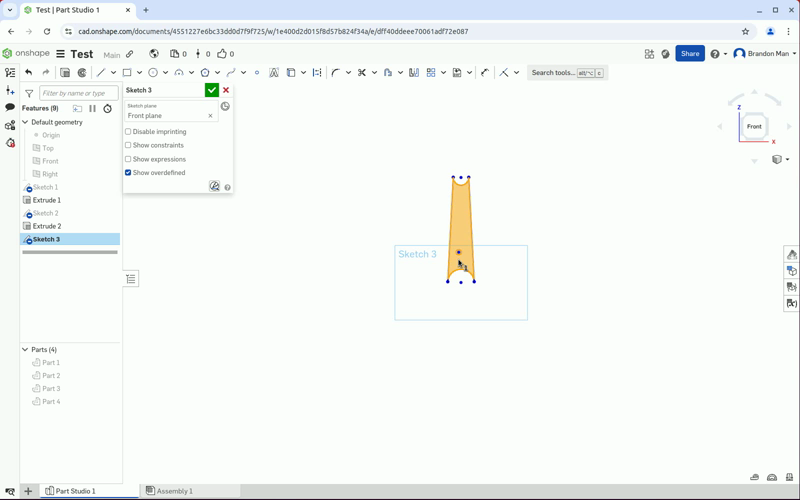
mouse_move(73, 352)
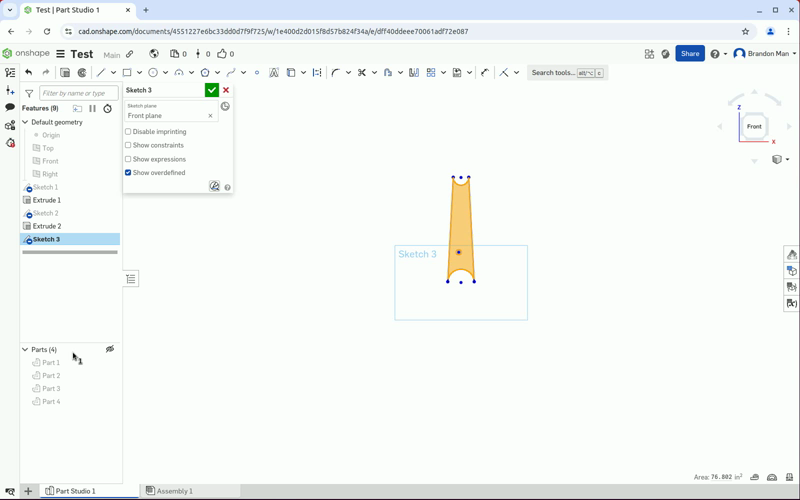
key(shift+y)
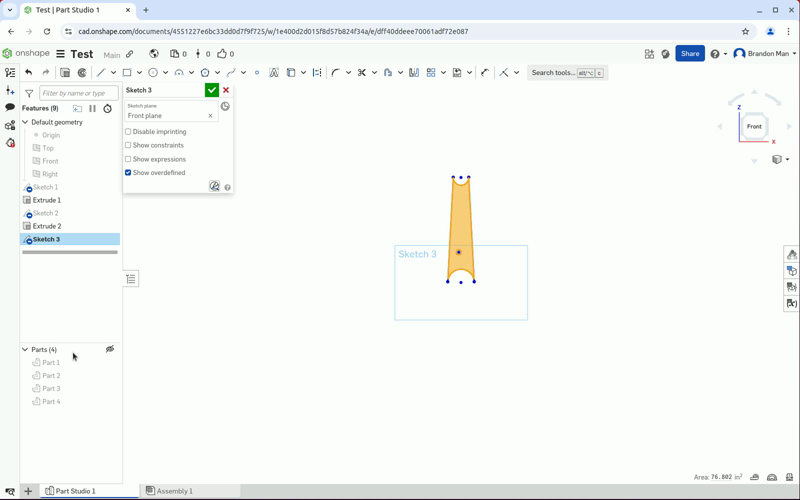
key(shift+e)
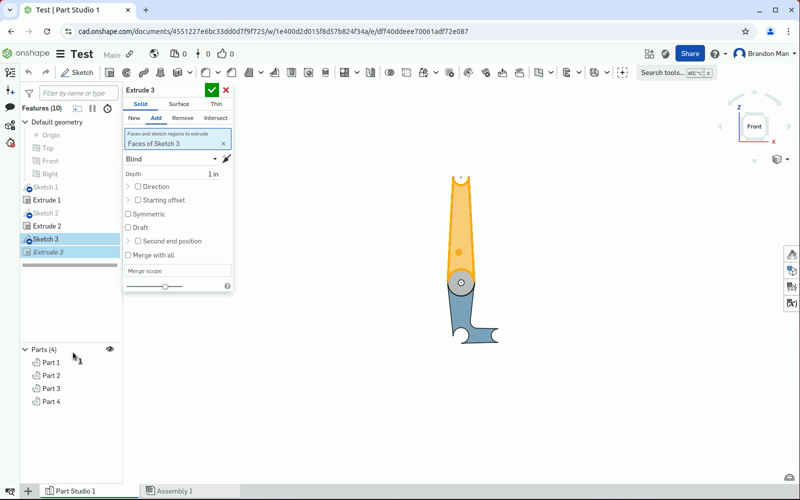
mouse_move(143, 106)
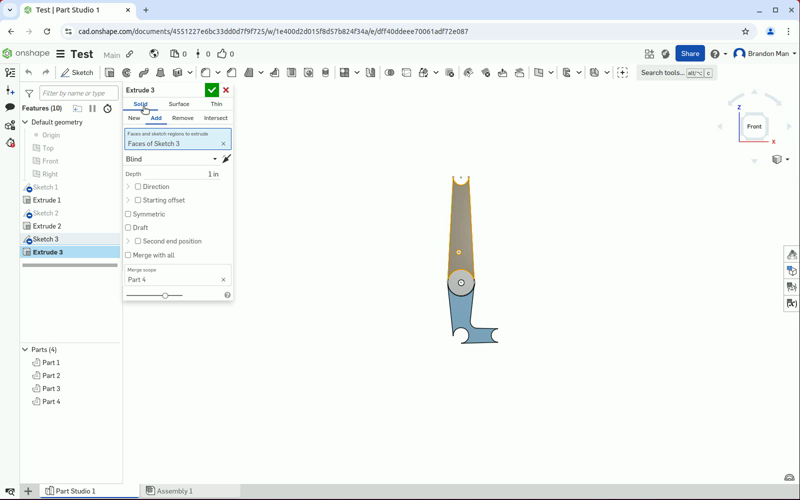
click(143, 106)
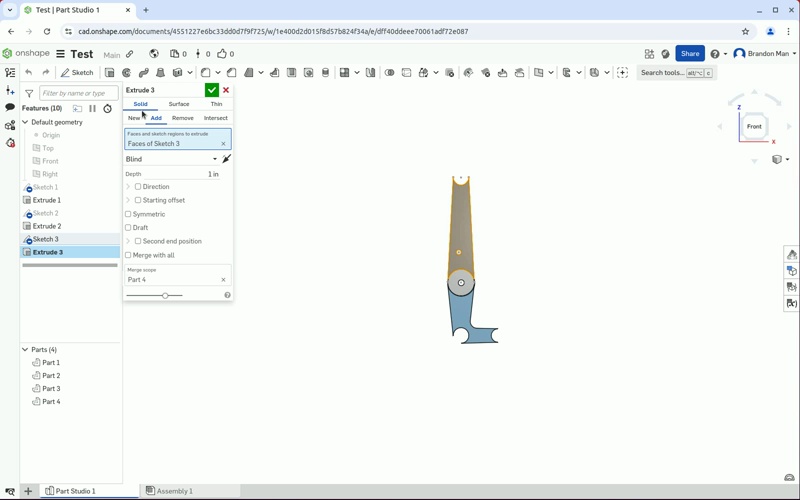
mouse_move(137, 120)
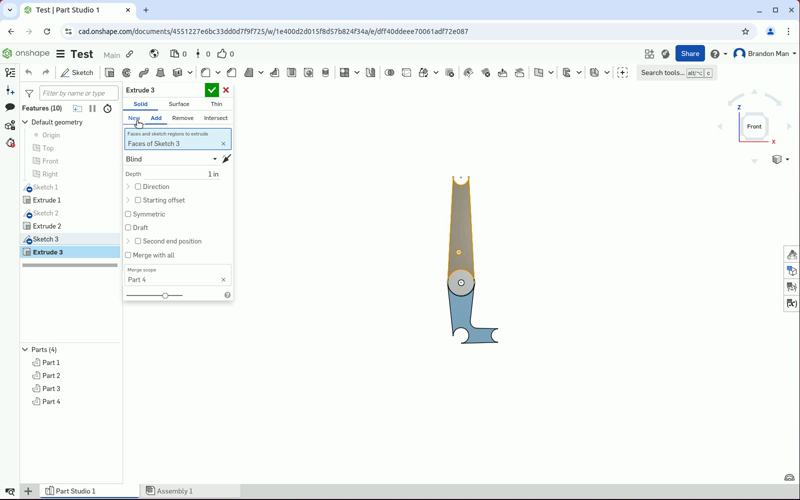
click(137, 120)
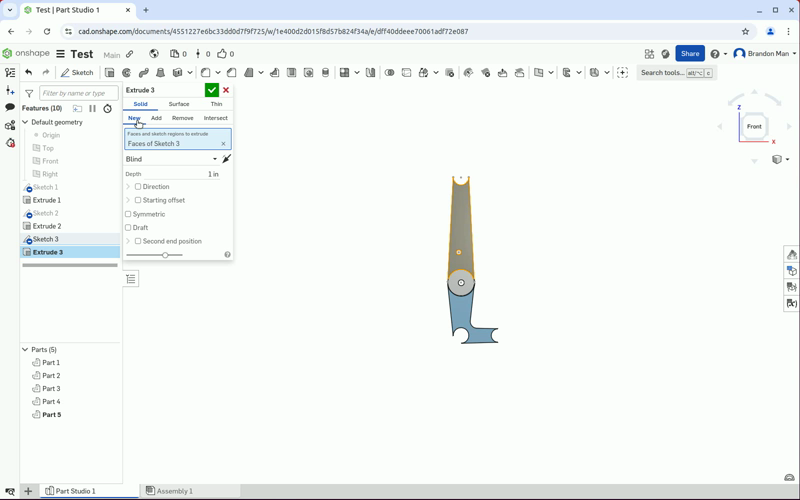
key(tab, 4)
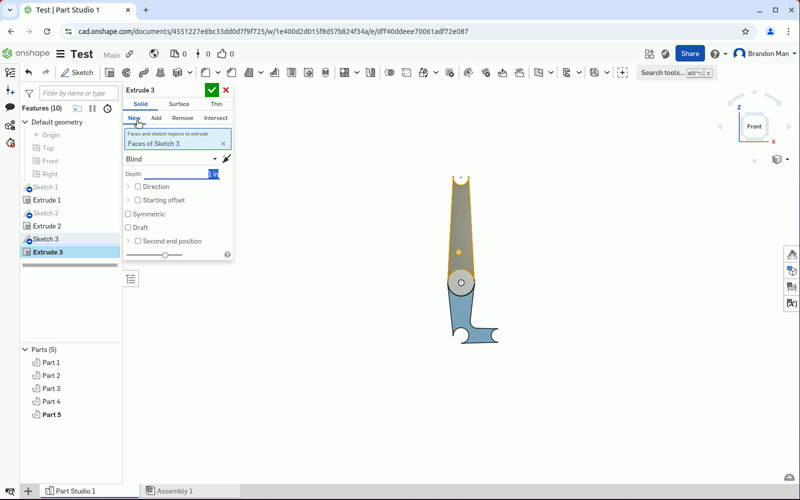
text(0.481)
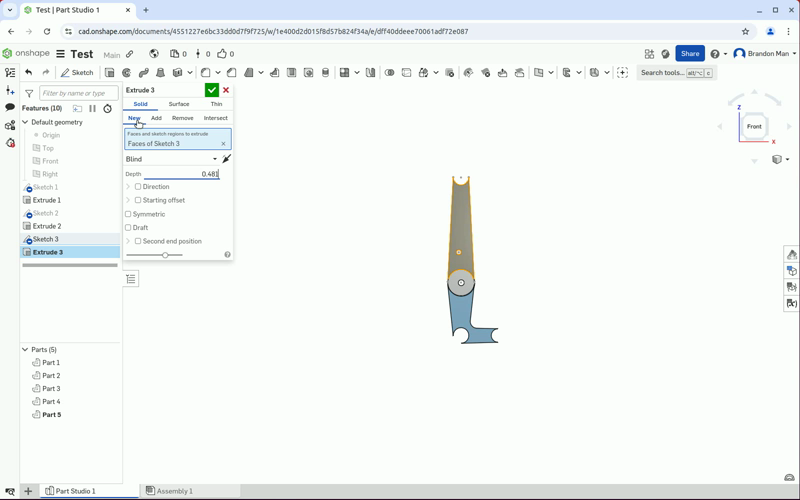
key(enter)
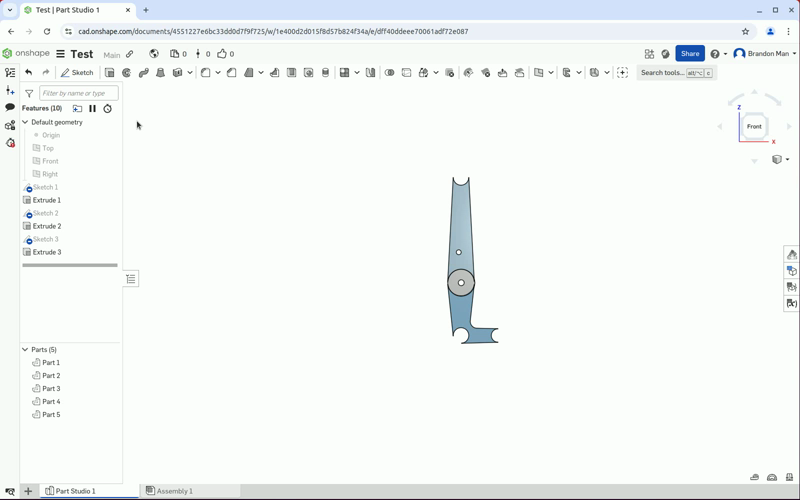
key(shift+h)
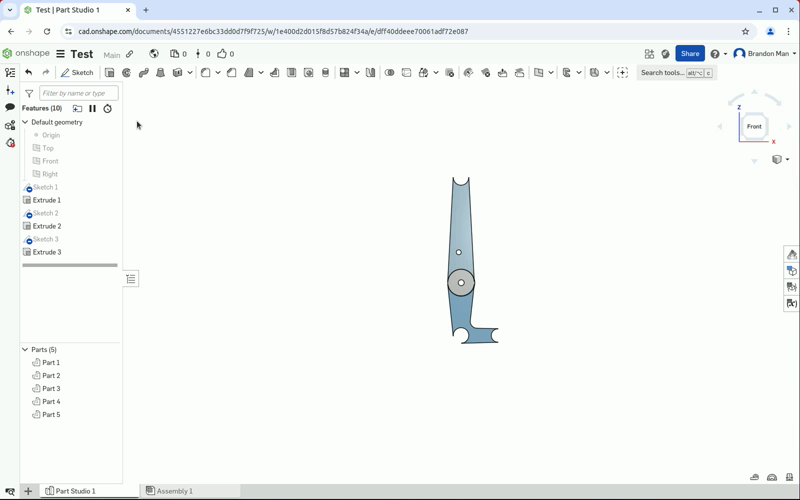
key(shift+h)
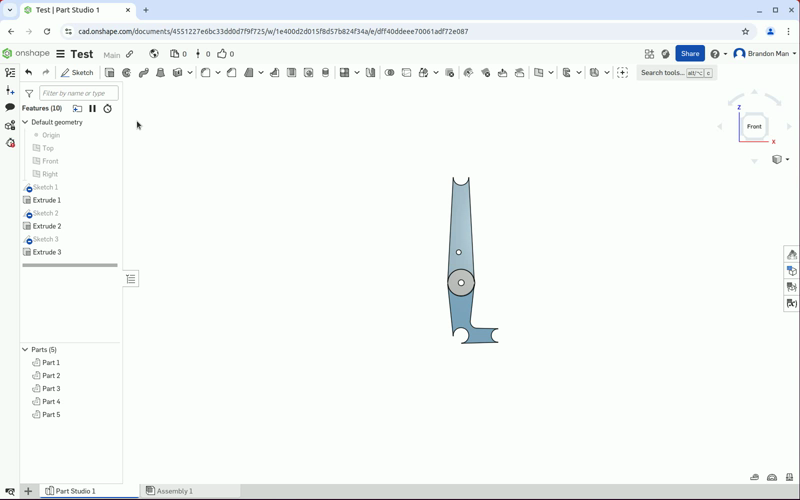
mouse_move(73, 189)
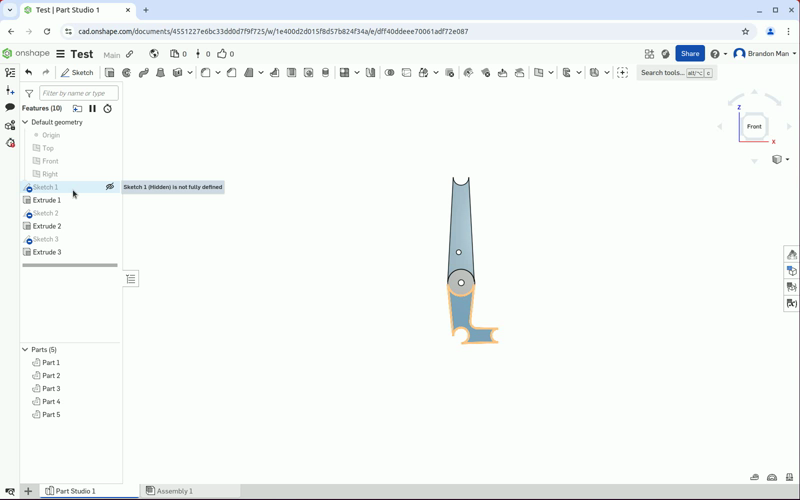
click(73, 189)
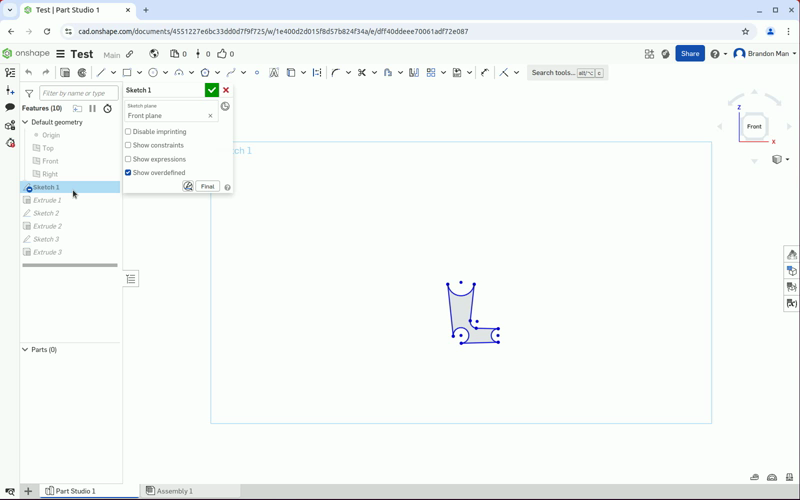
mouse_move(229, 92)
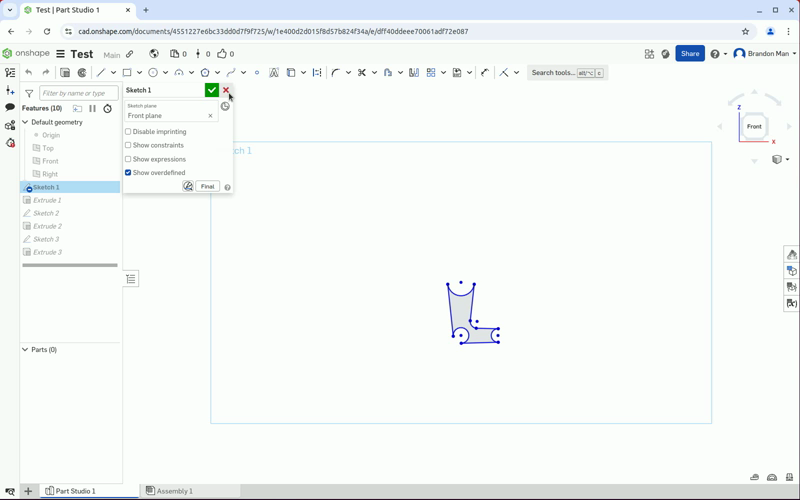
click(229, 92)
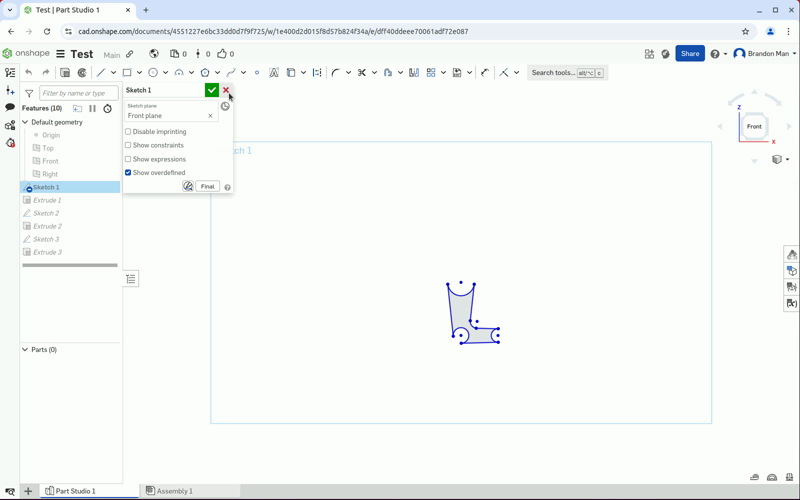
key(shift+s)
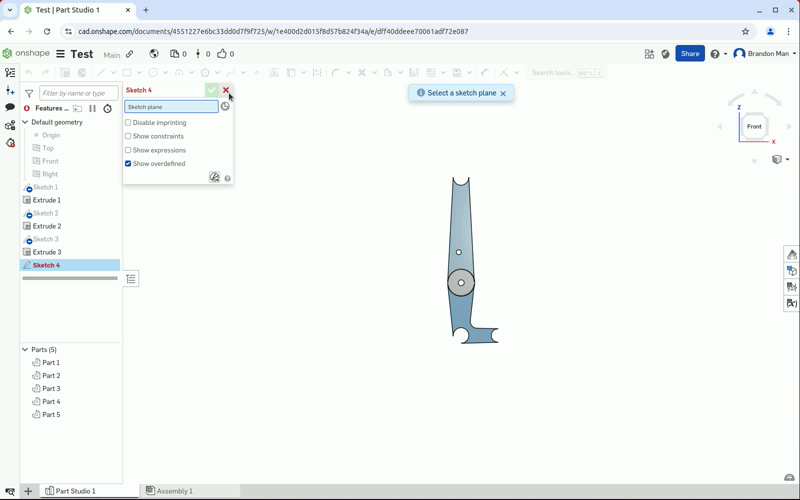
mouse_move(73, 163)
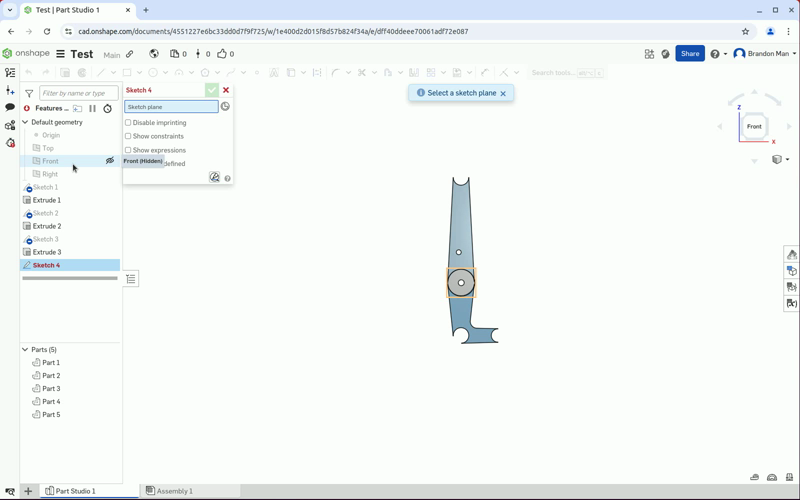
click(73, 163)
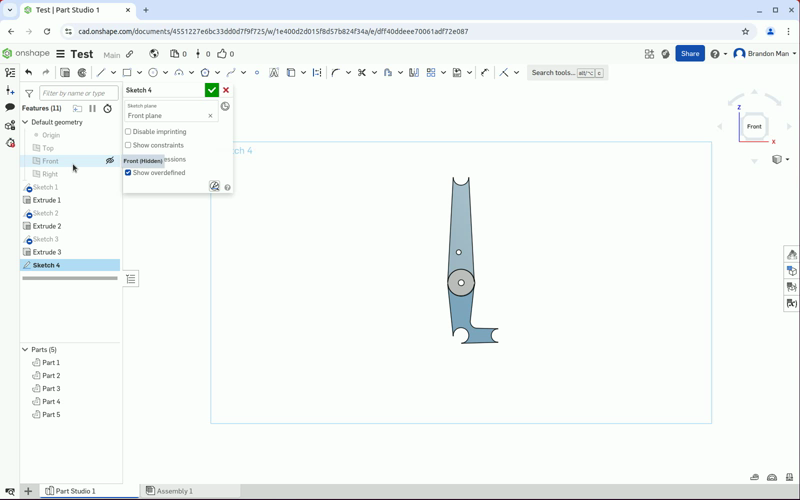
mouse_move(73, 352)
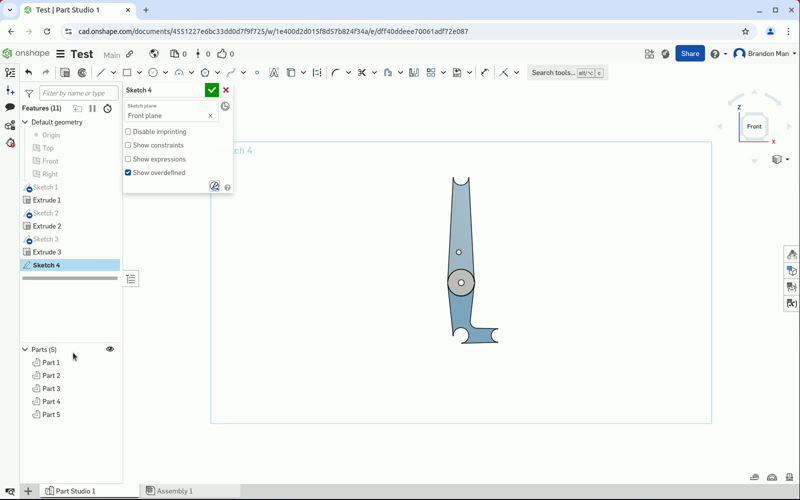
key(y)
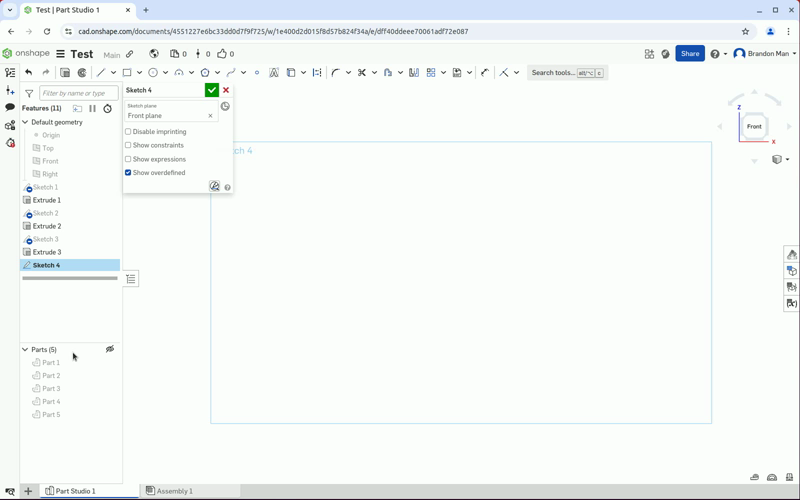
key(c)
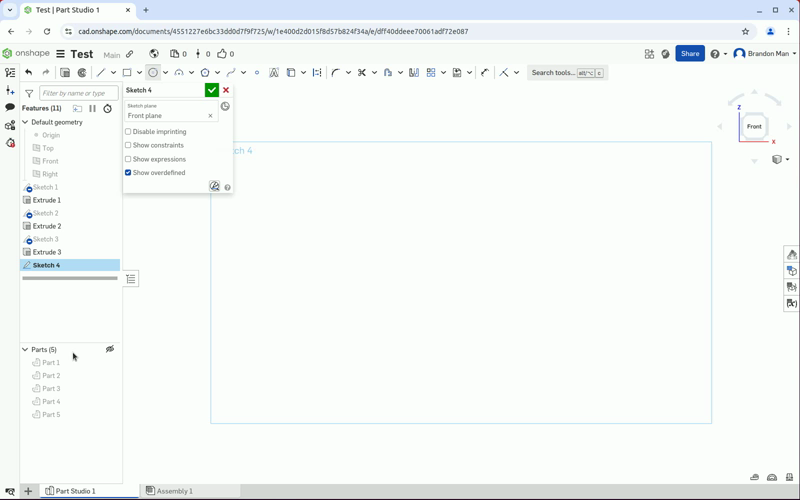
key_down(shift)
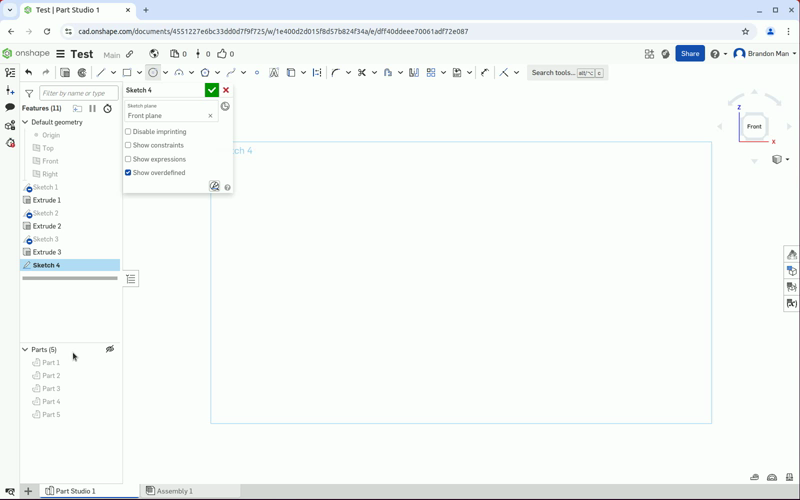
mouse_move(460, 178)
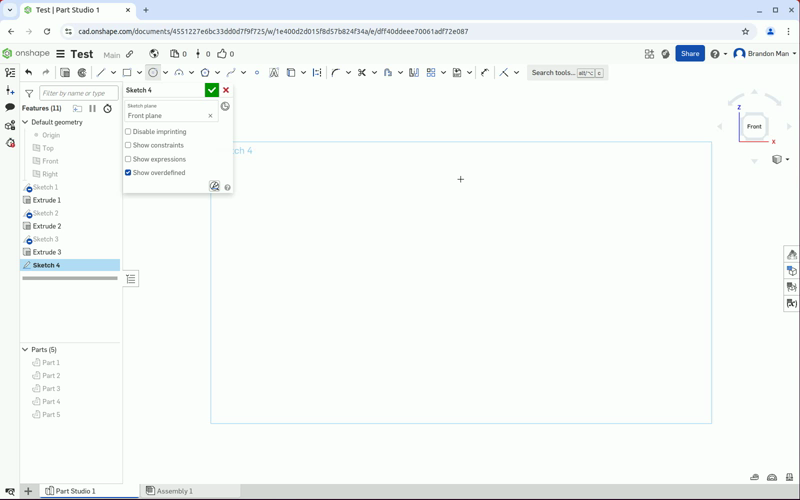
click(460, 178)
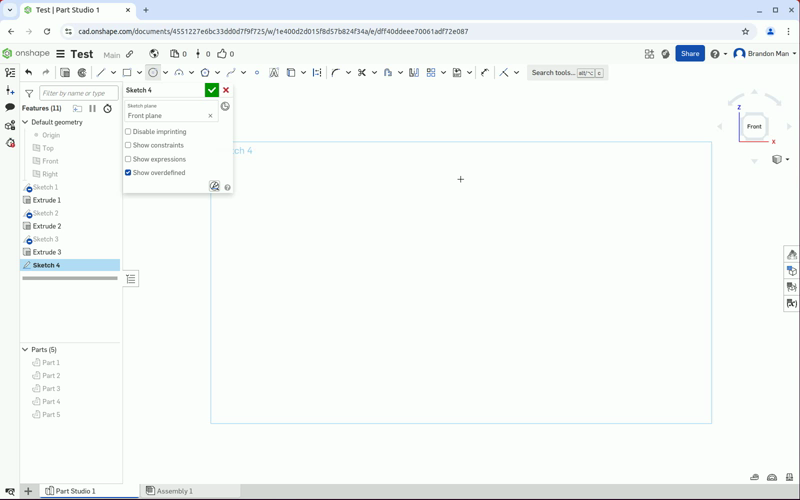
key_up(shift)
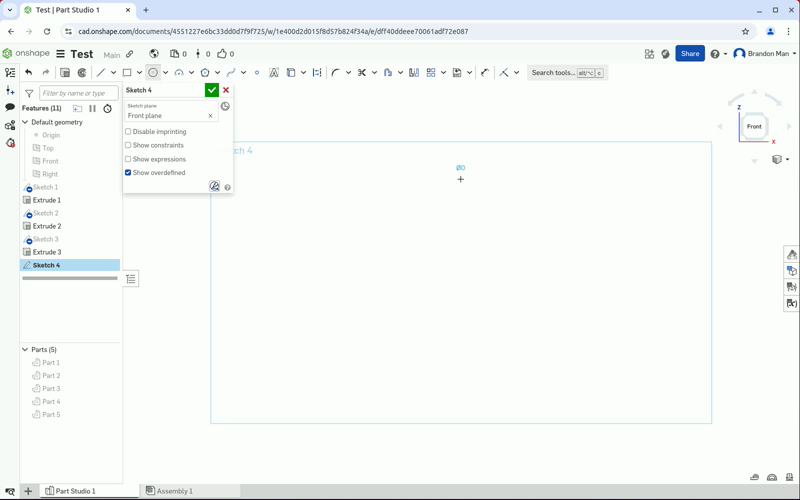
mouse_move(468, 178)
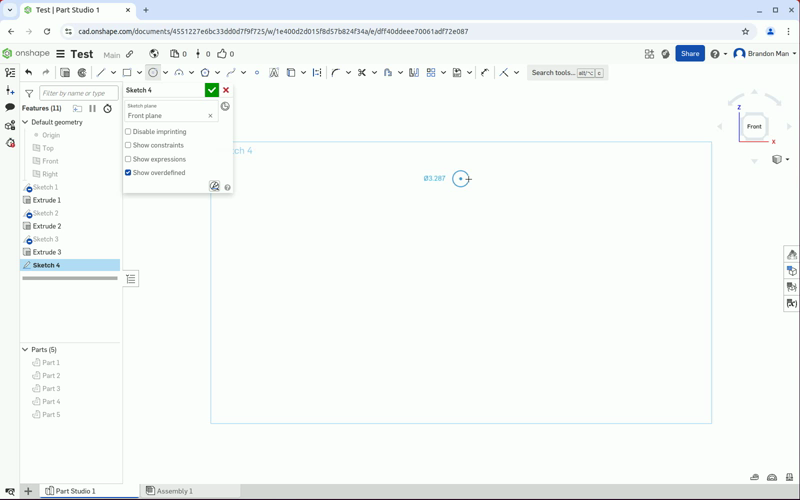
click(468, 178)
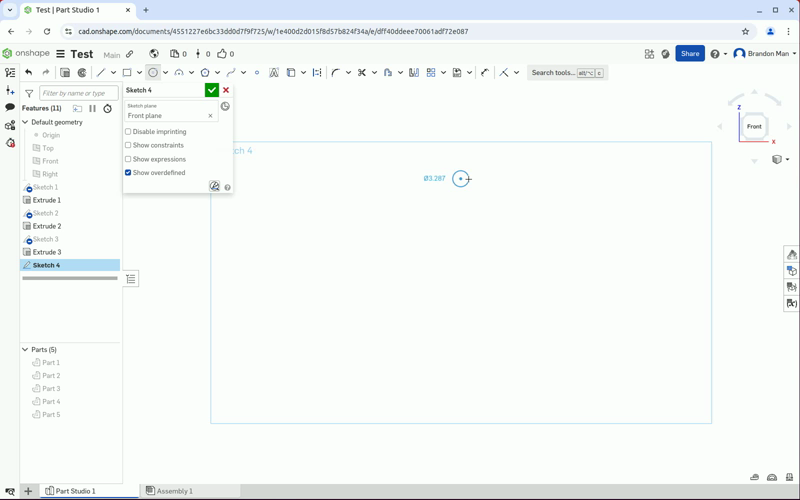
key(esc)
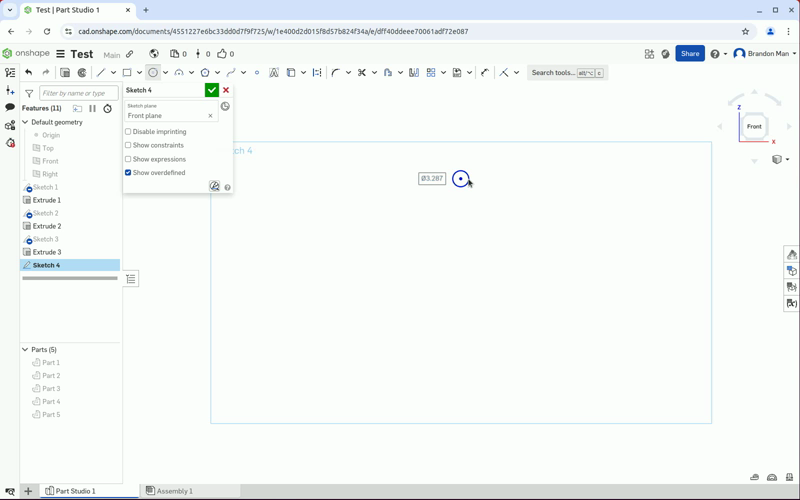
key(c)
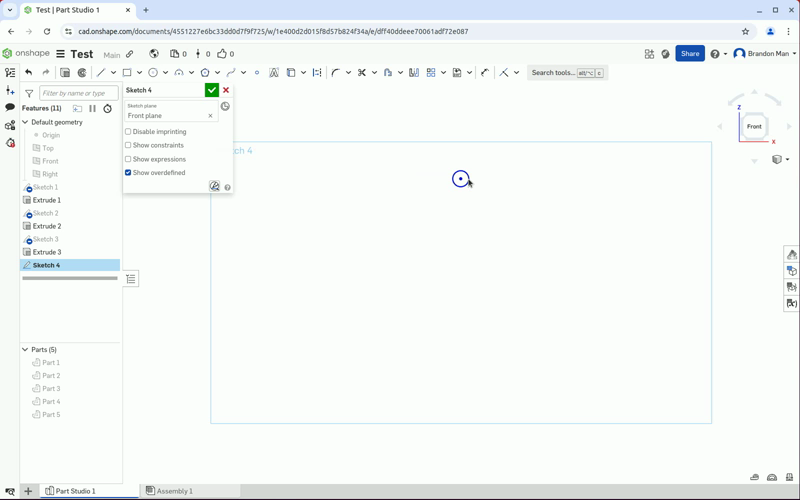
key_down(shift)
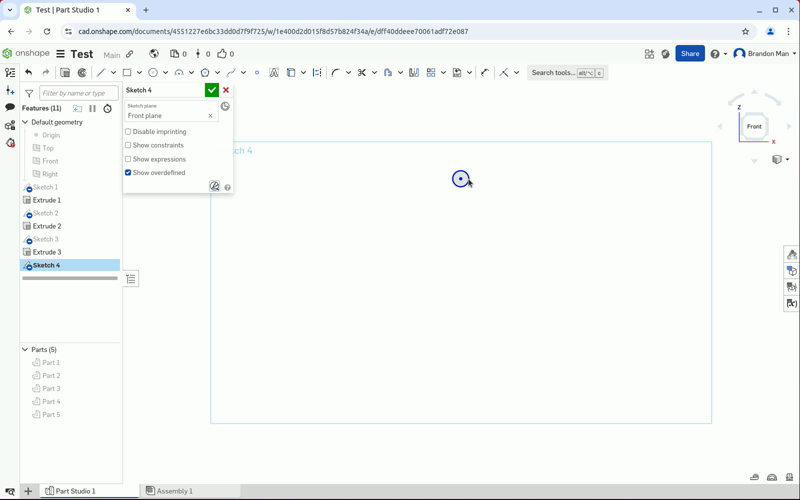
mouse_move(460, 178)
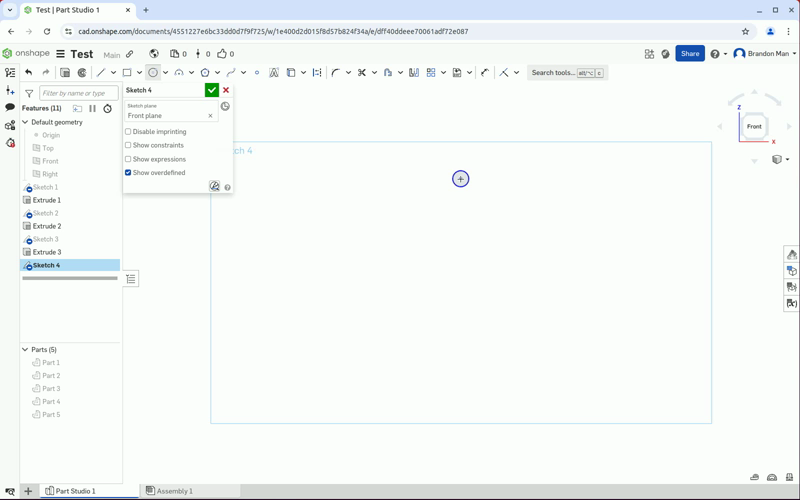
click(460, 178)
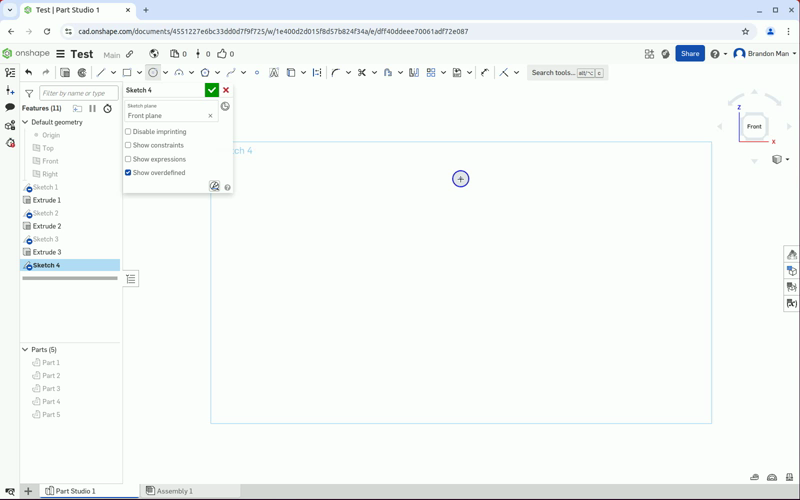
key_up(shift)
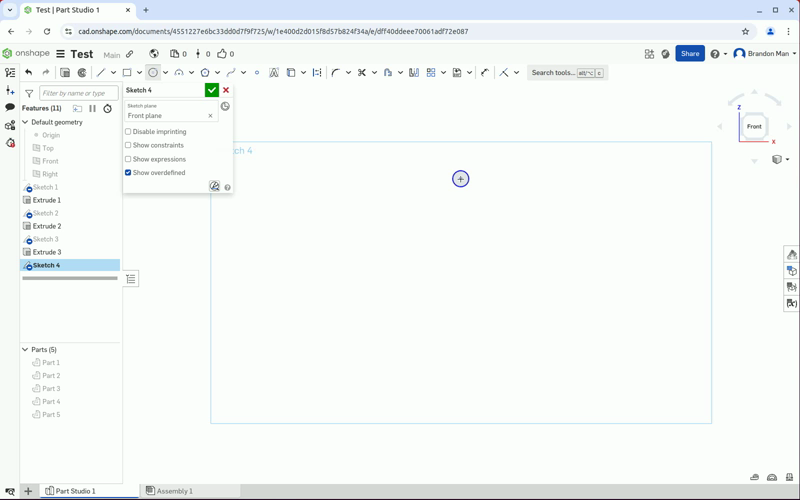
mouse_move(463, 178)
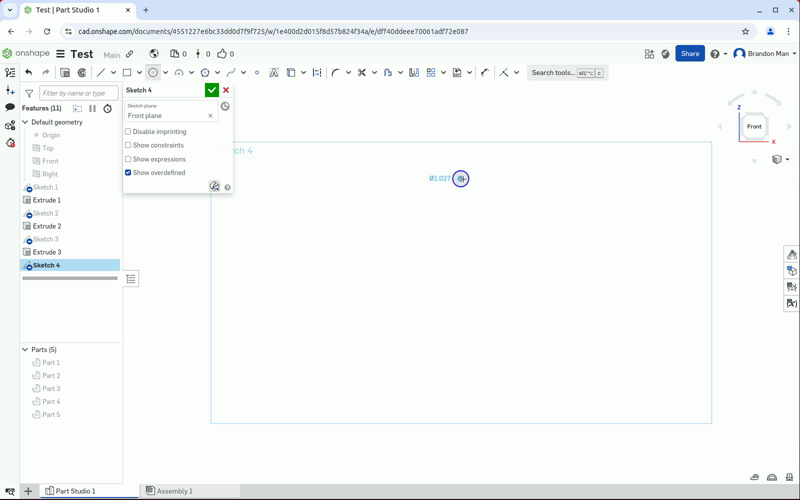
scroll(6)
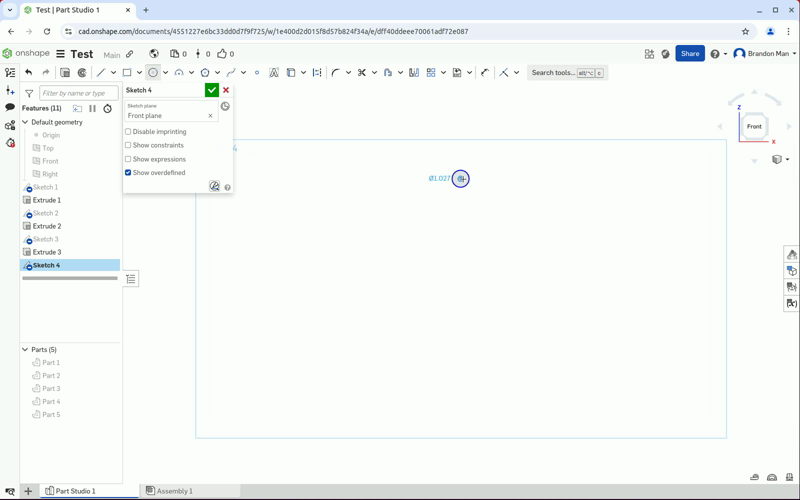
scroll(6)
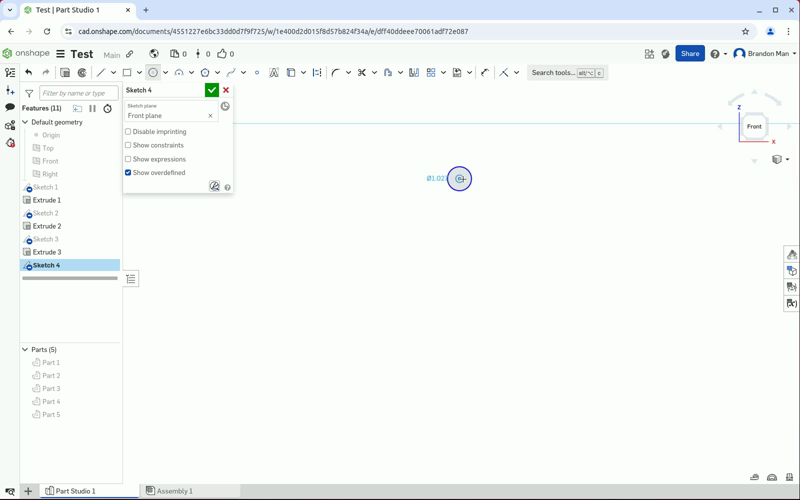
scroll(6)
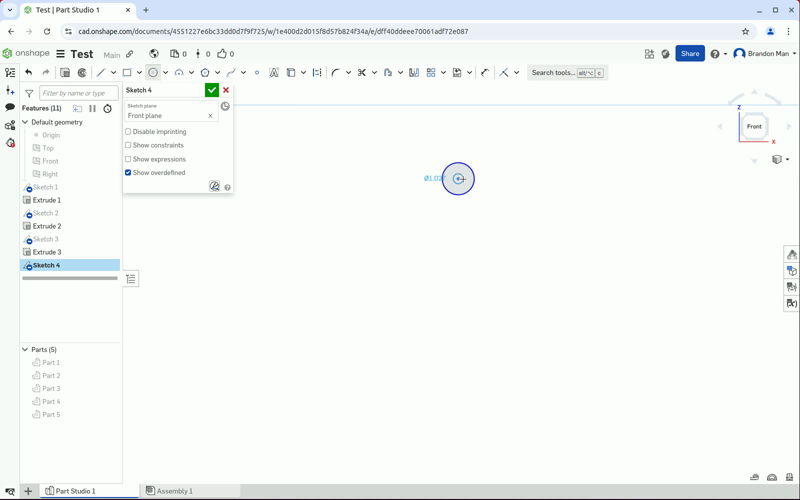
scroll(6)
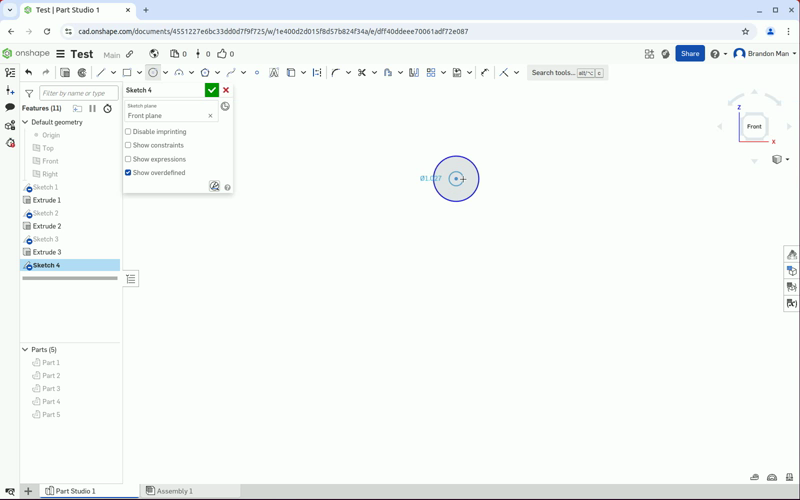
scroll(6)
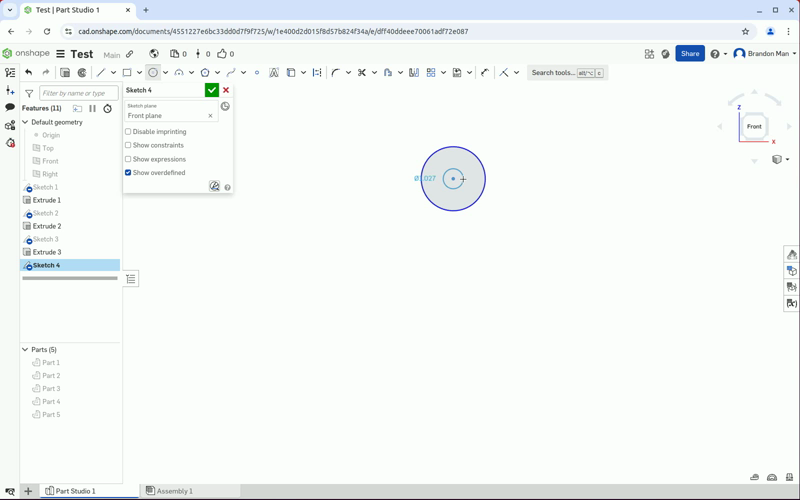
scroll(6)
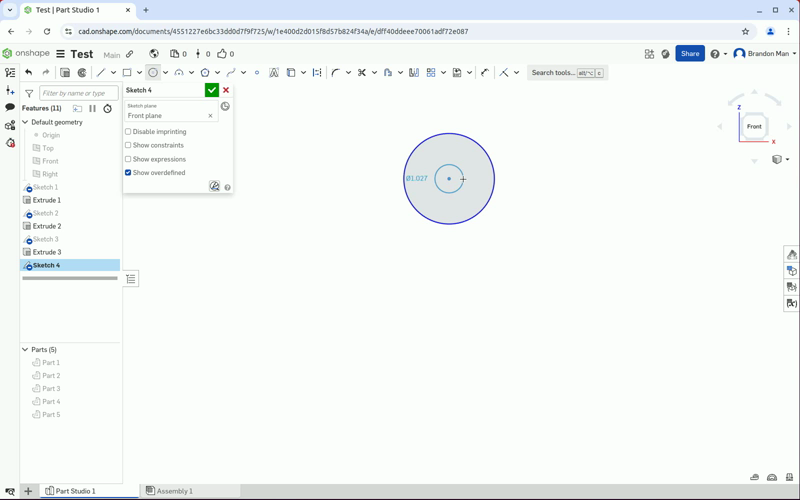
scroll(6)
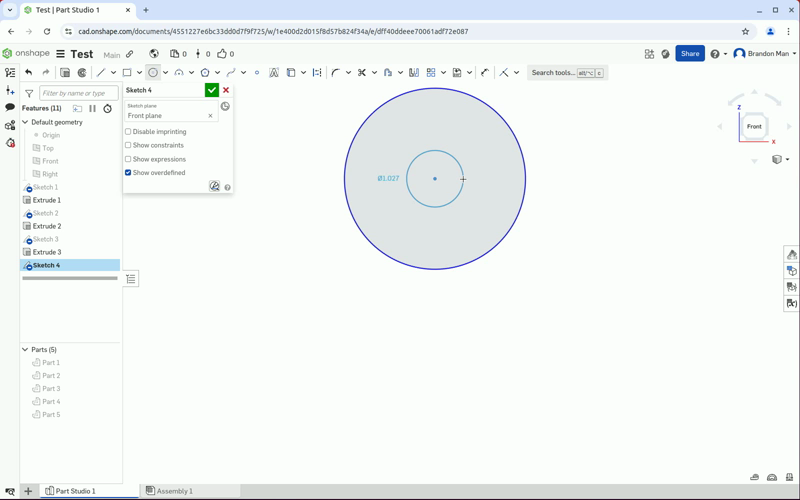
click(463, 178)
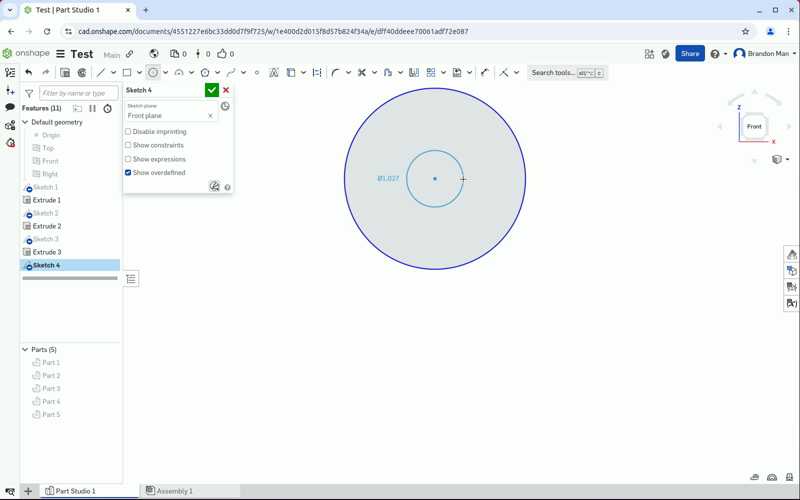
scroll(-6)
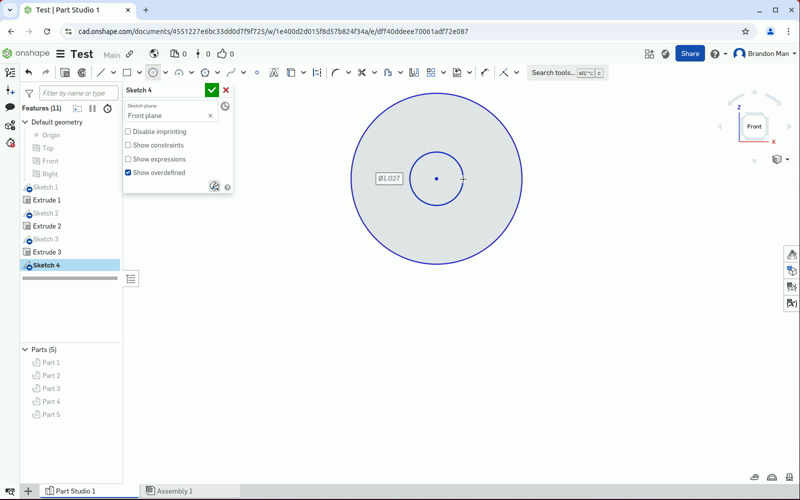
scroll(-6)
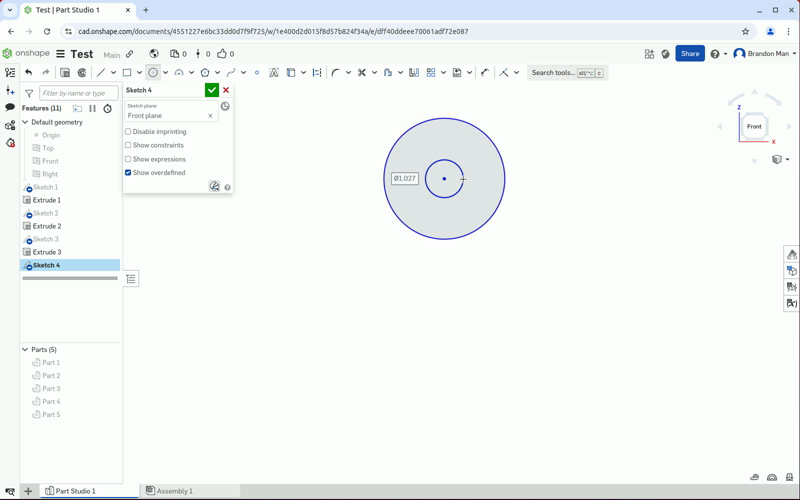
scroll(-6)
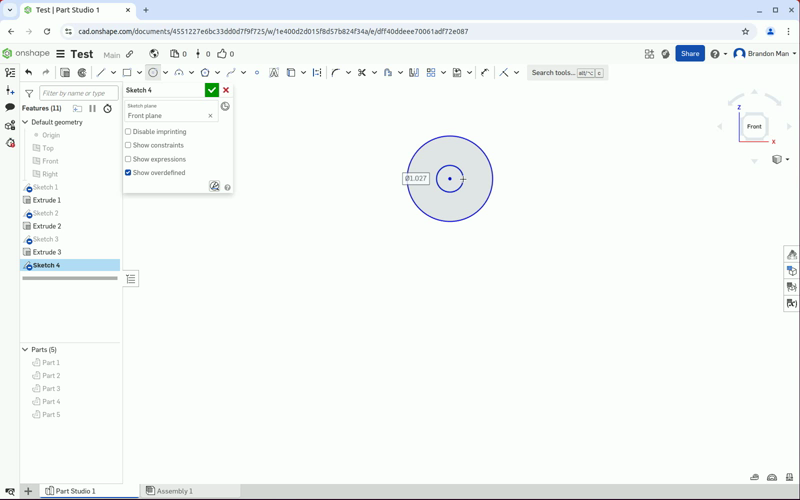
scroll(-6)
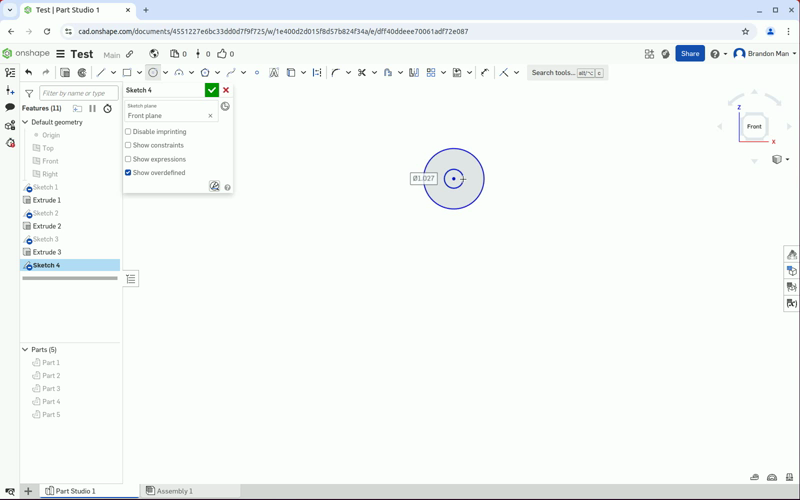
scroll(-6)
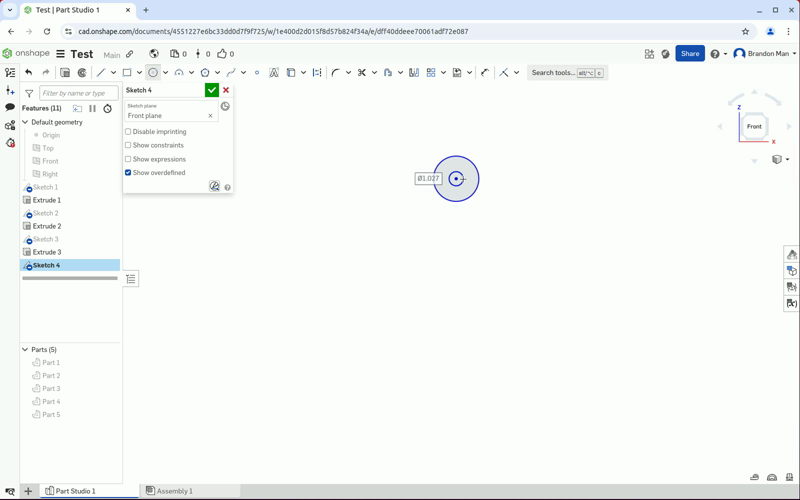
scroll(-6)
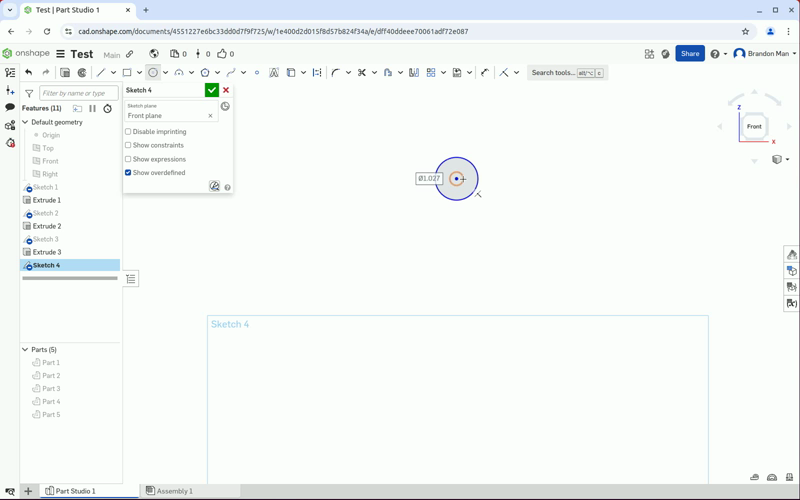
scroll(-6)
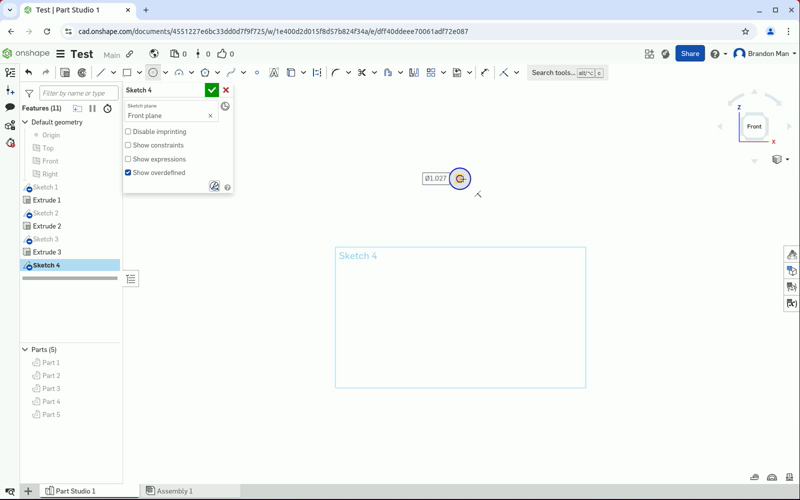
key(esc)
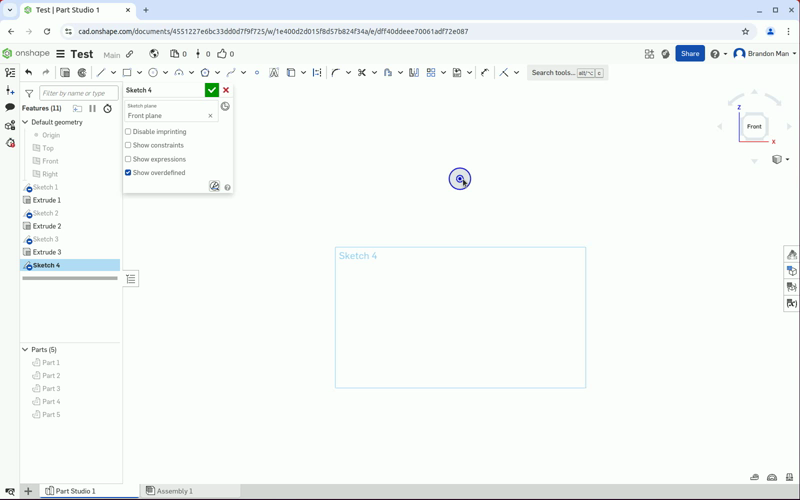
mouse_move(467, 181)
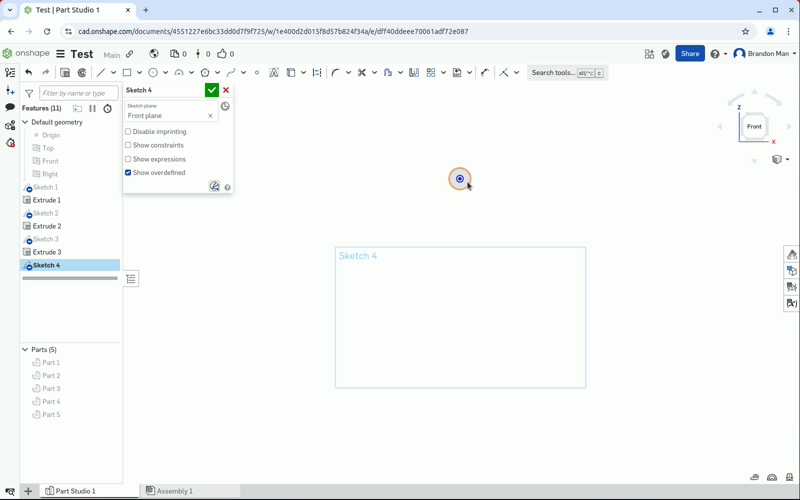
scroll(6)
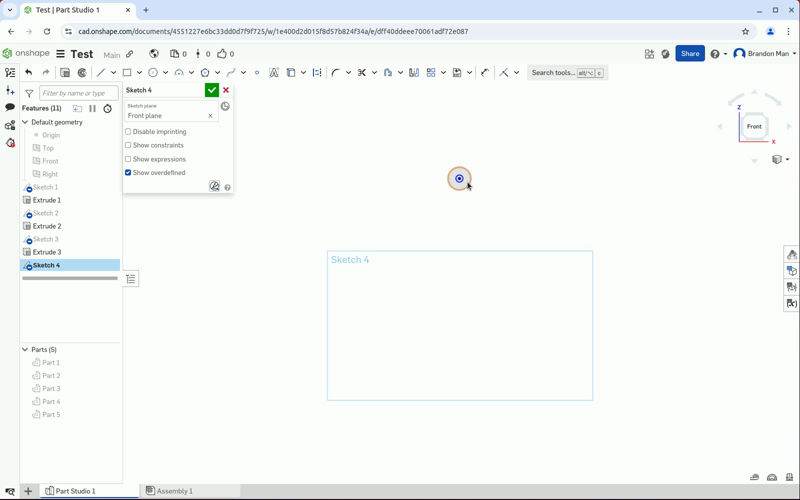
scroll(6)
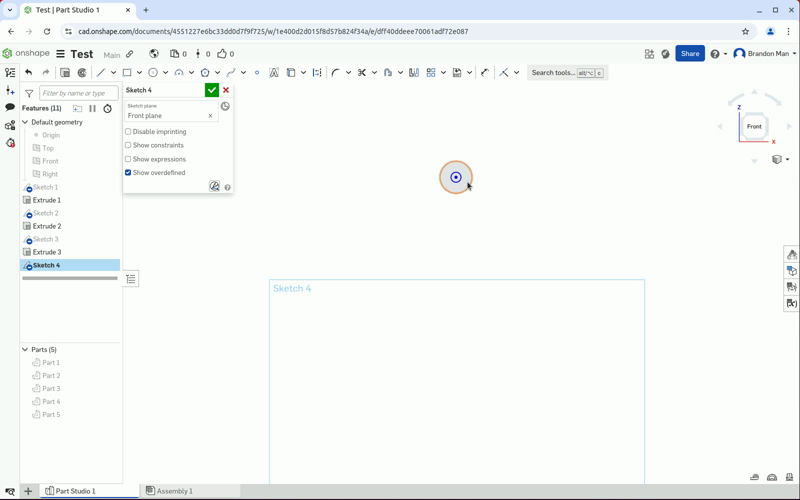
scroll(6)
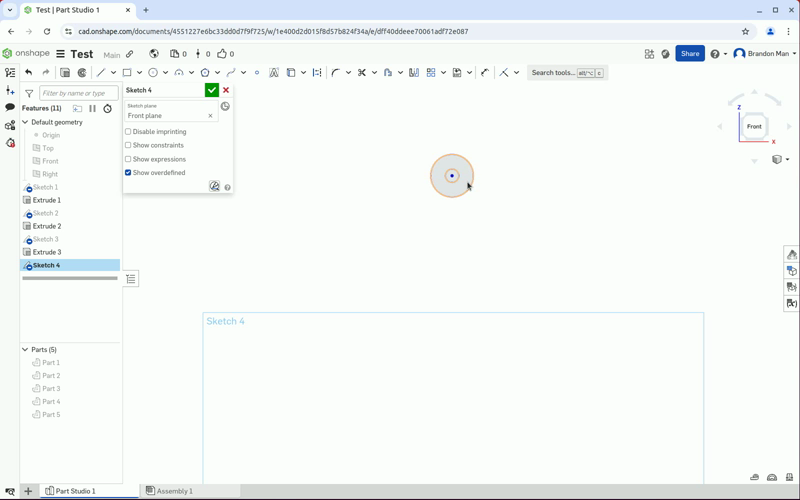
scroll(6)
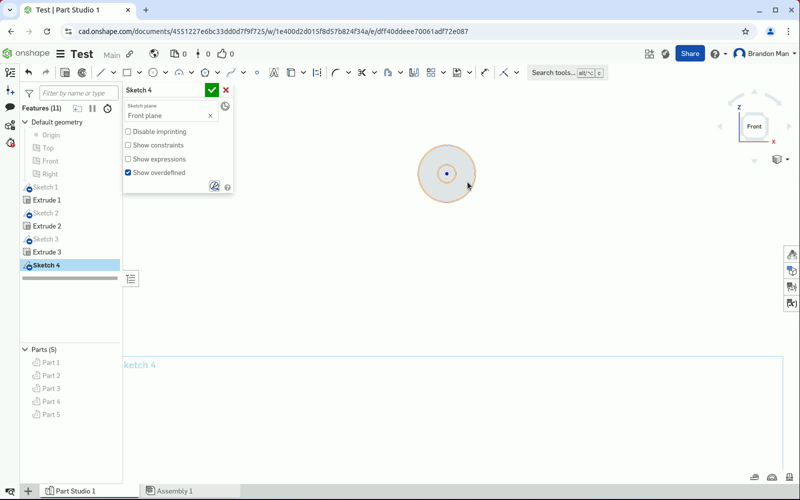
scroll(6)
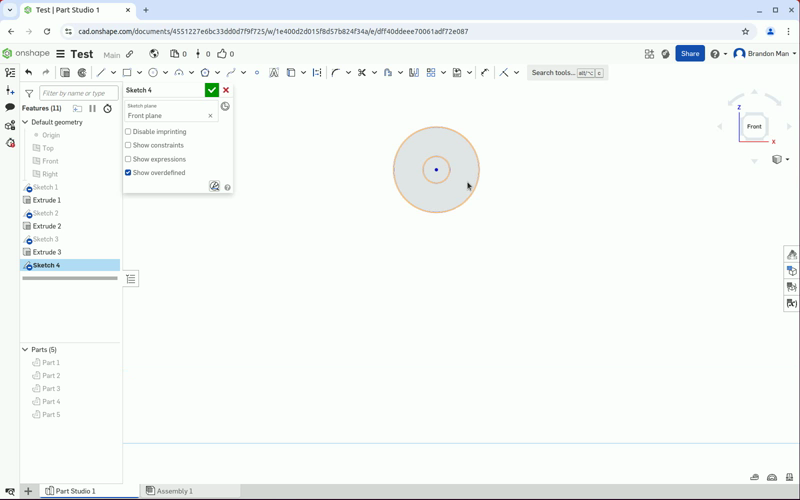
scroll(6)
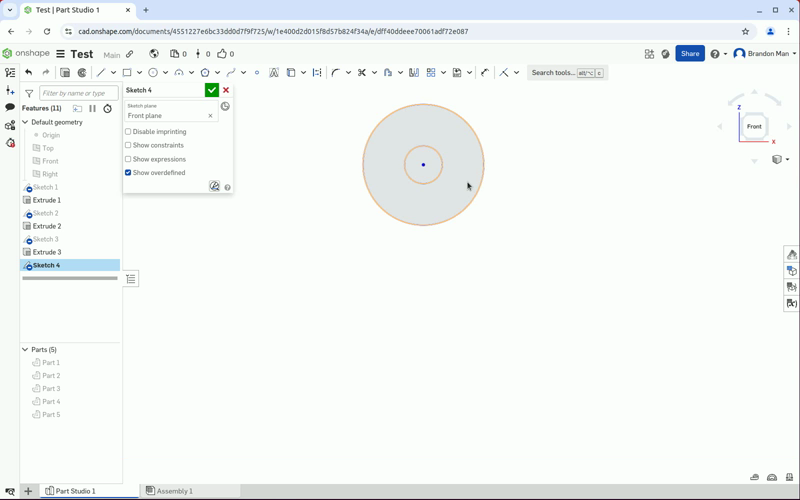
scroll(6)
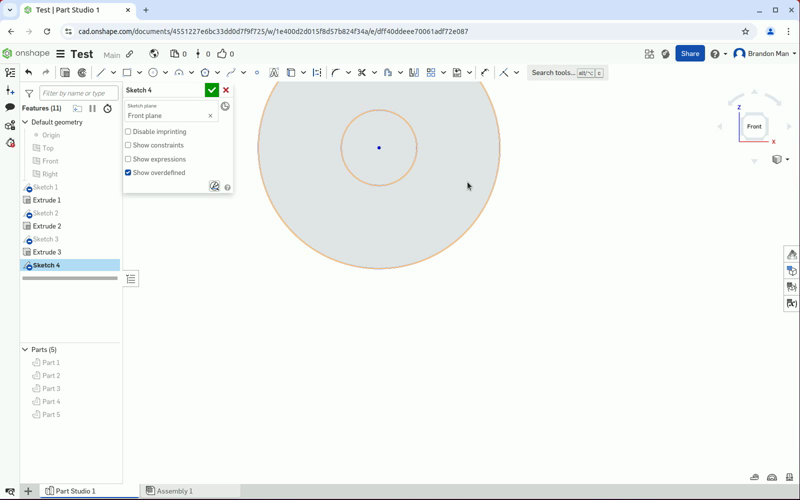
click(467, 181)
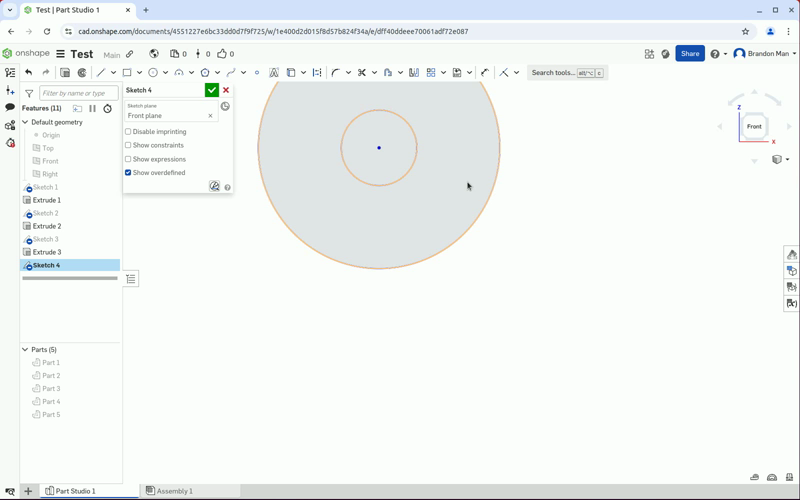
scroll(-6)
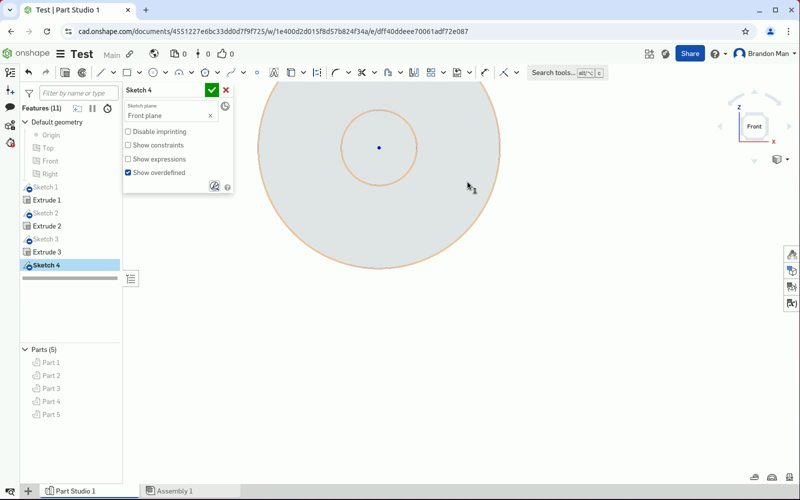
scroll(-6)
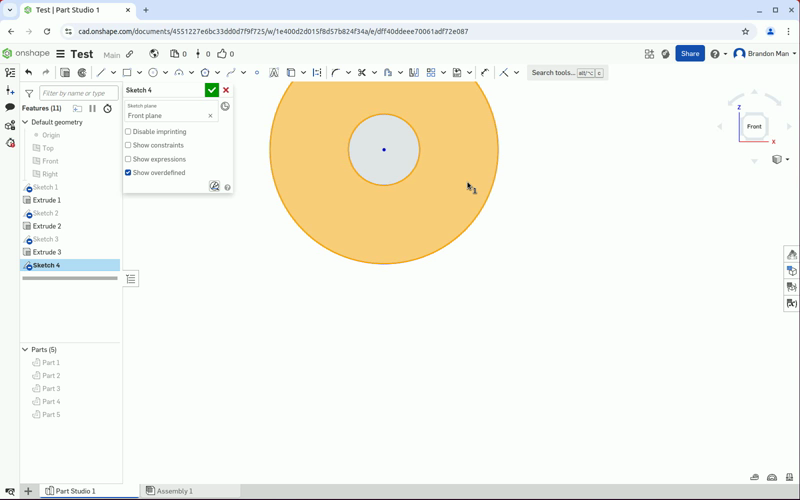
scroll(-6)
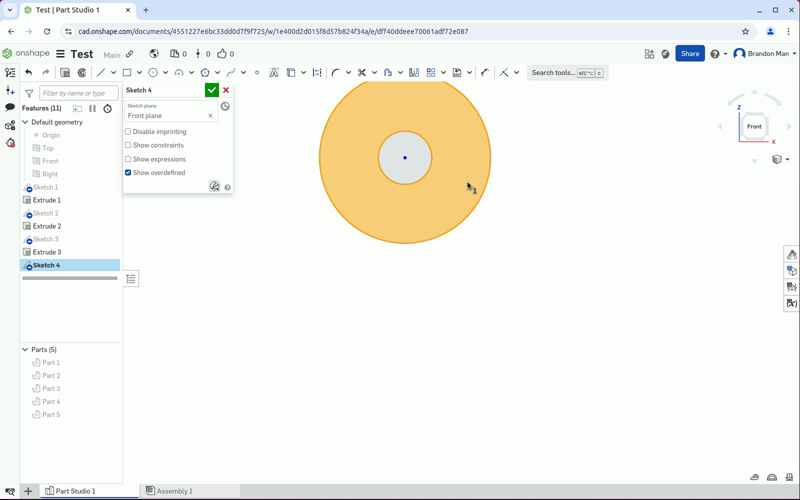
scroll(-6)
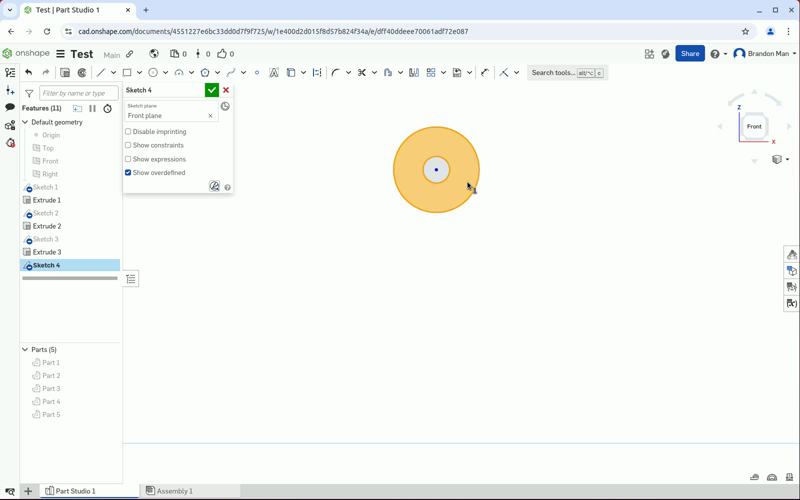
scroll(-6)
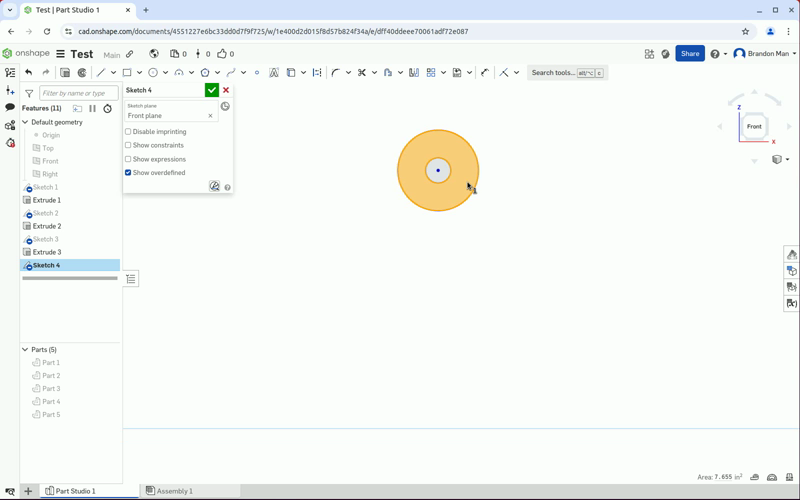
scroll(-6)
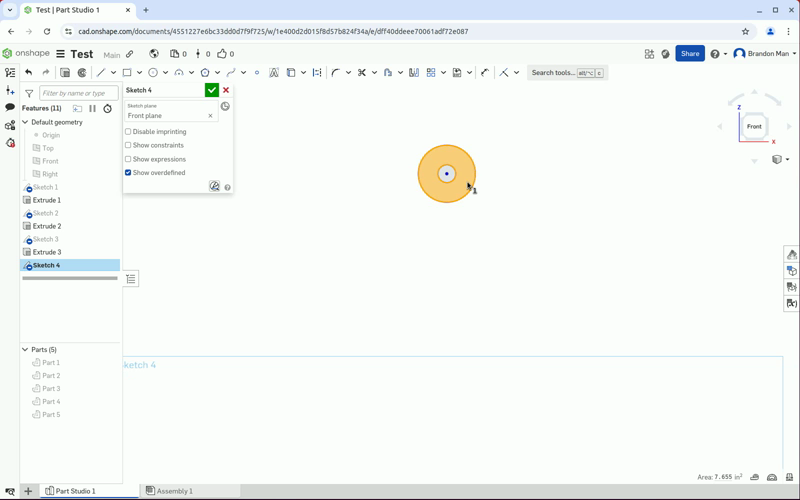
scroll(-6)
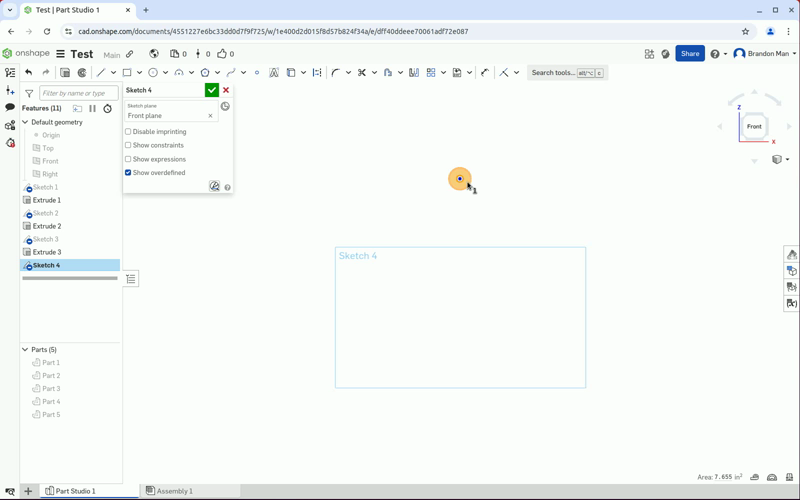
mouse_move(73, 352)
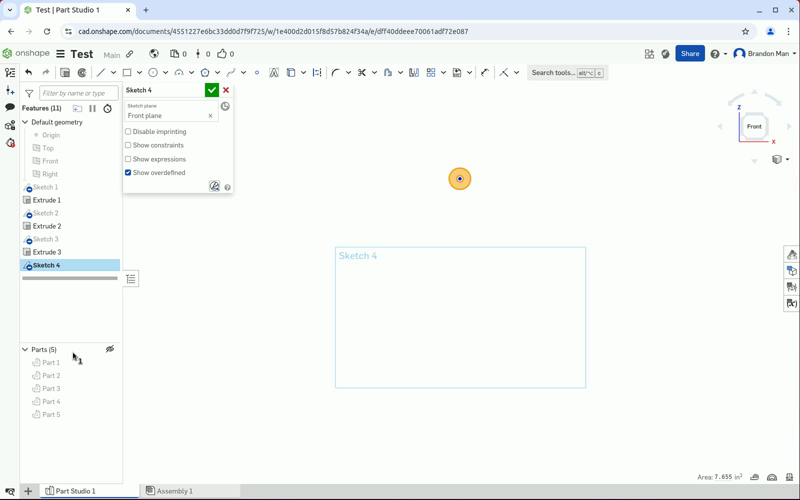
key(shift+y)
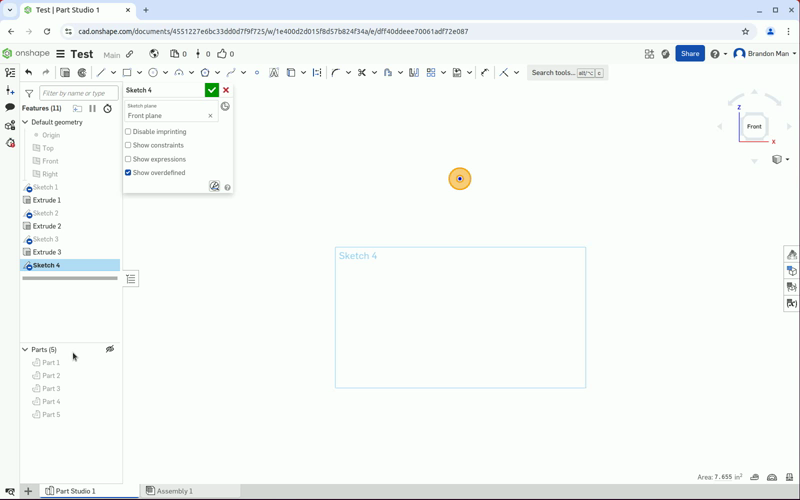
key(shift+e)
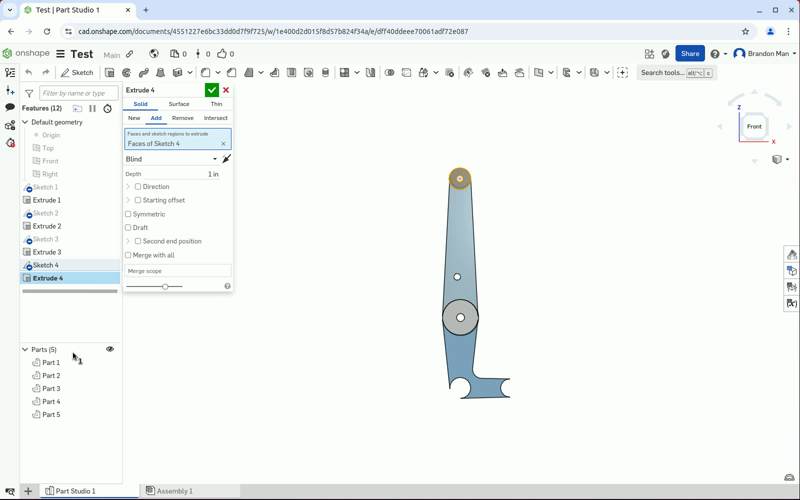
mouse_move(143, 106)
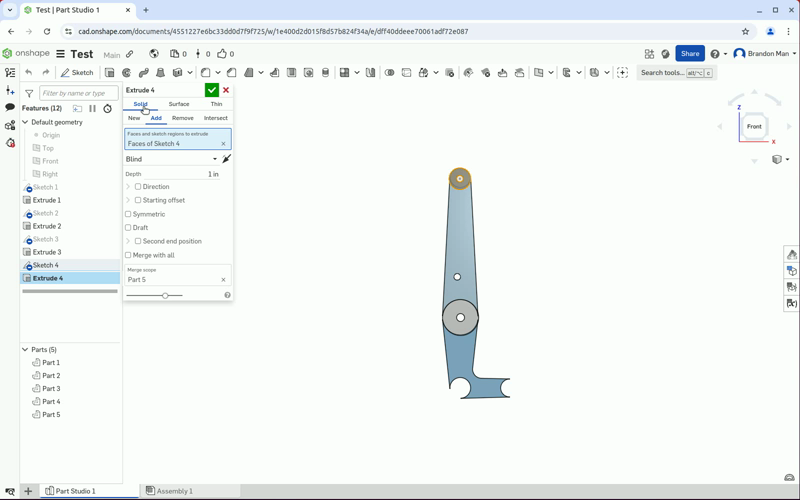
click(143, 106)
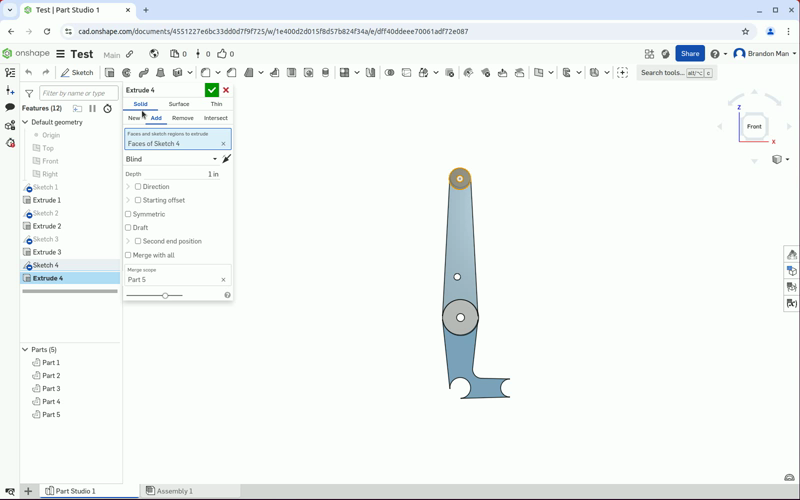
mouse_move(137, 120)
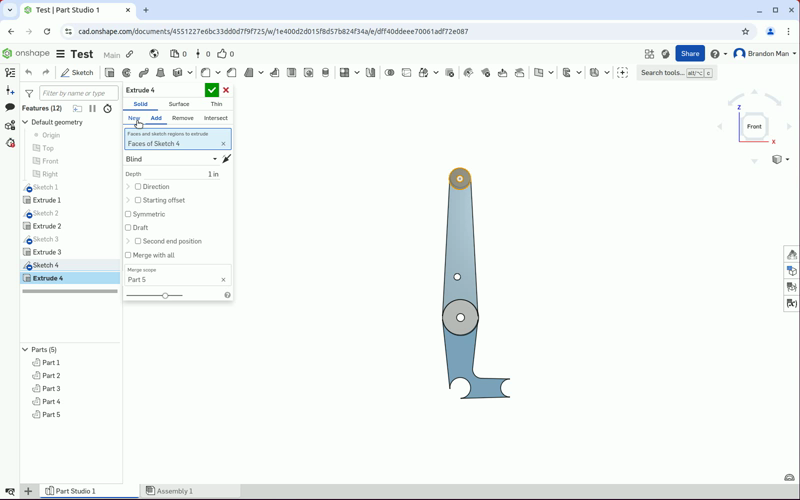
click(137, 120)
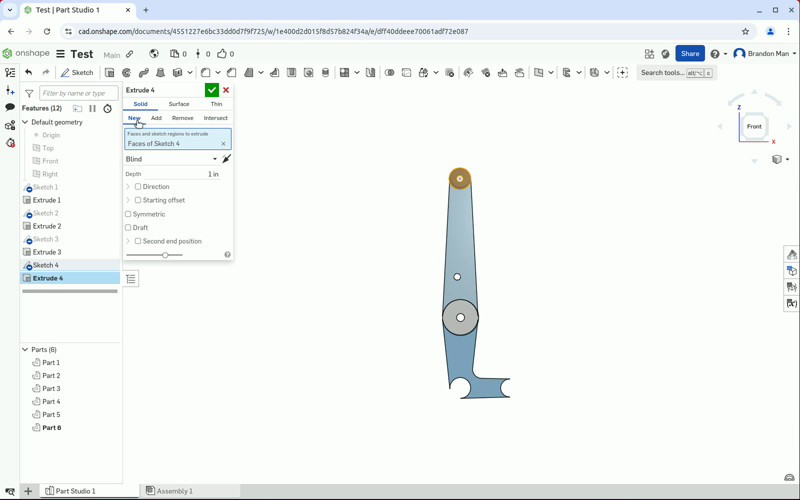
key(tab, 4)
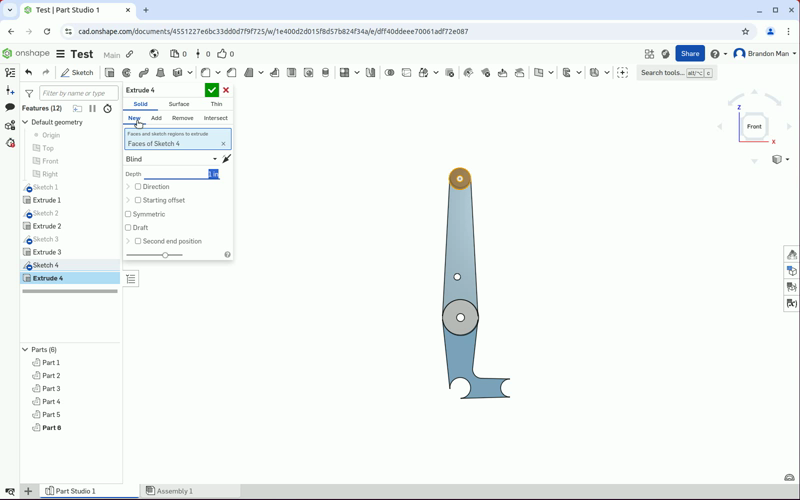
text(0.481)
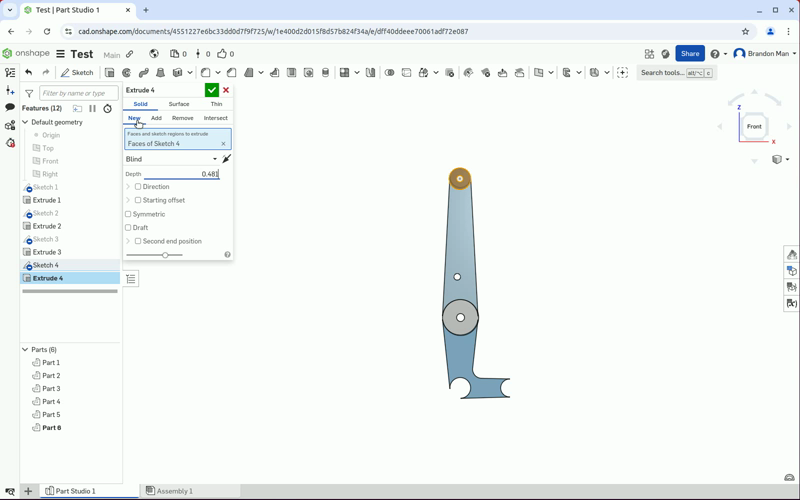
key(enter)
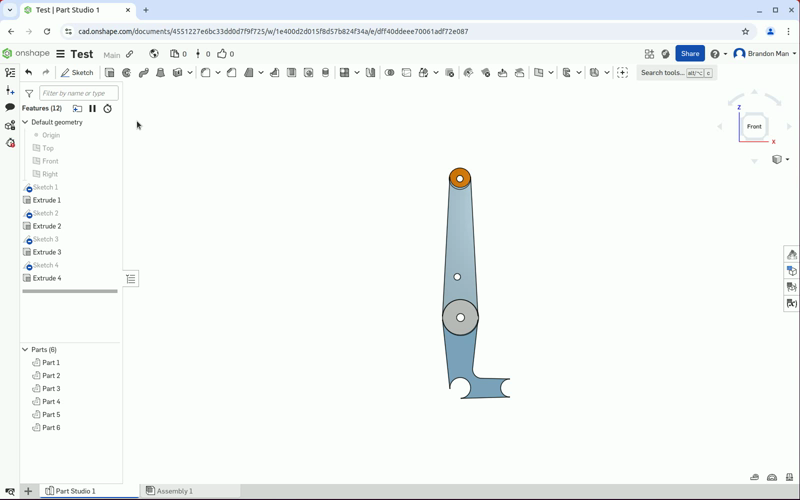
key(shift+h)
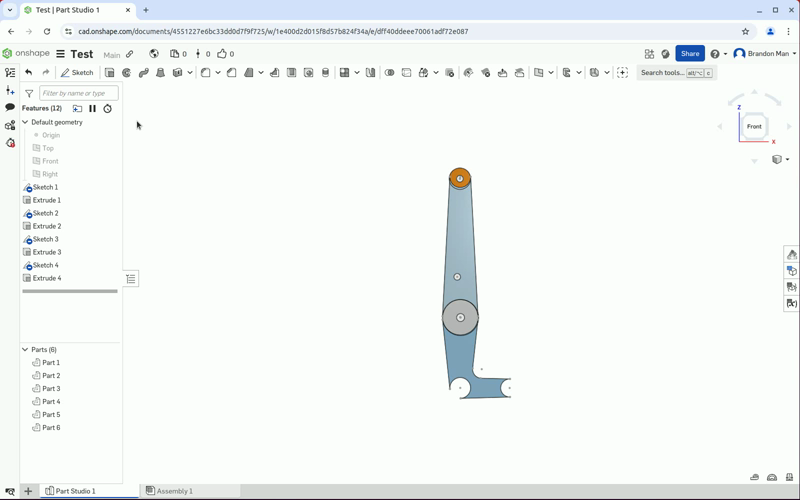
key(shift+h)
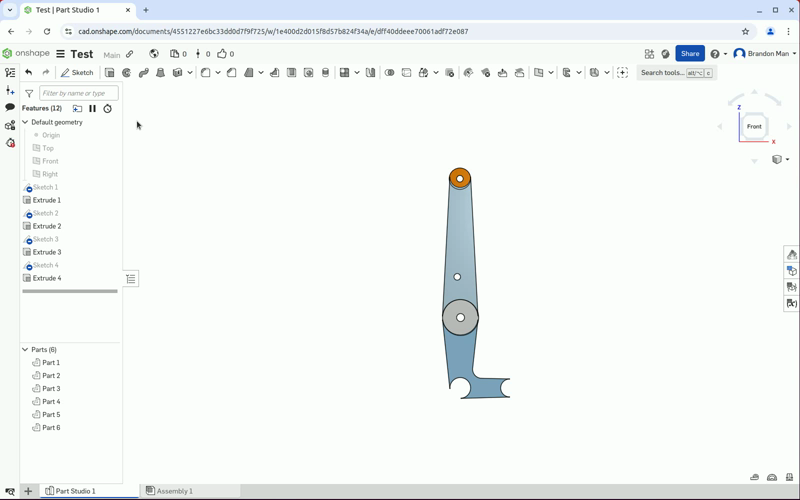
mouse_move(73, 189)
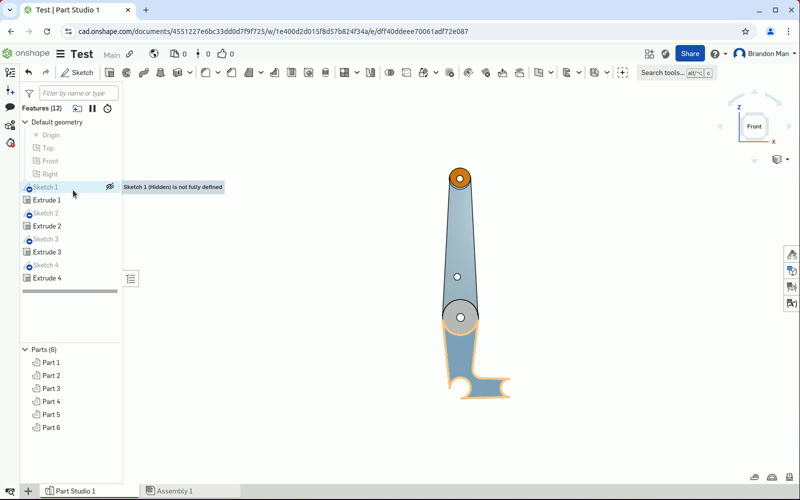
click(73, 189)
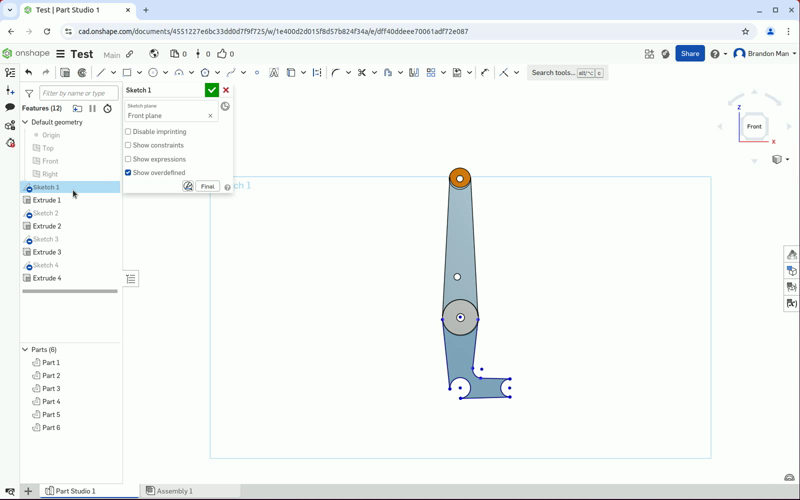
mouse_move(229, 92)
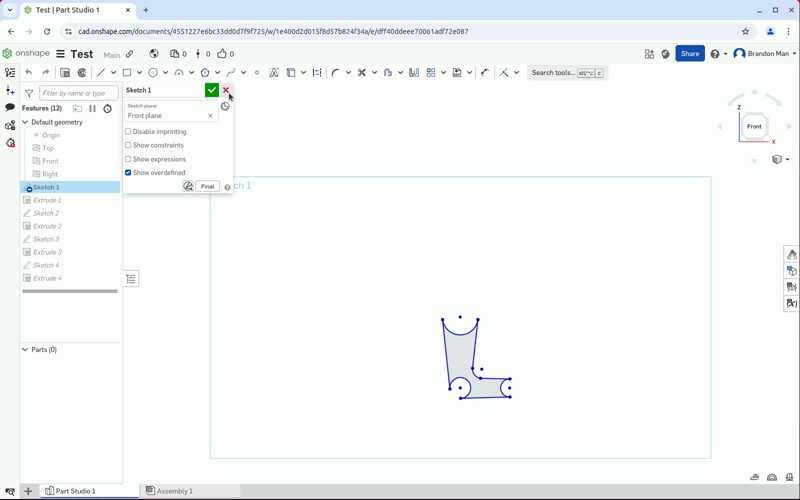
click(229, 92)
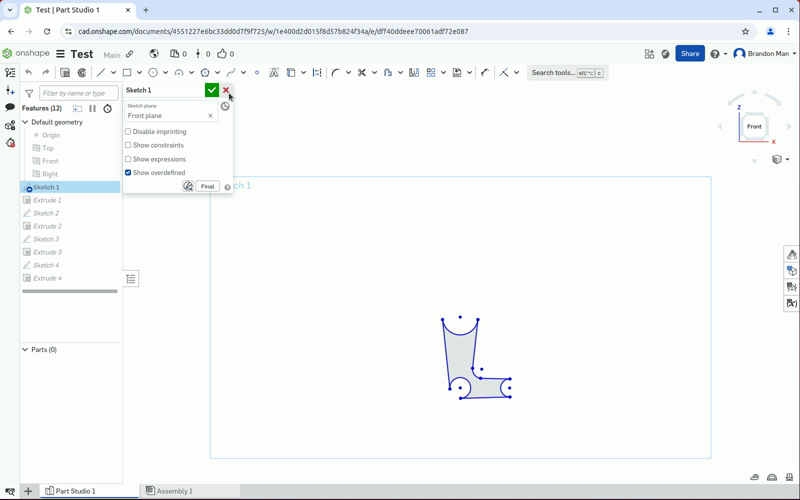
key(shift+s)
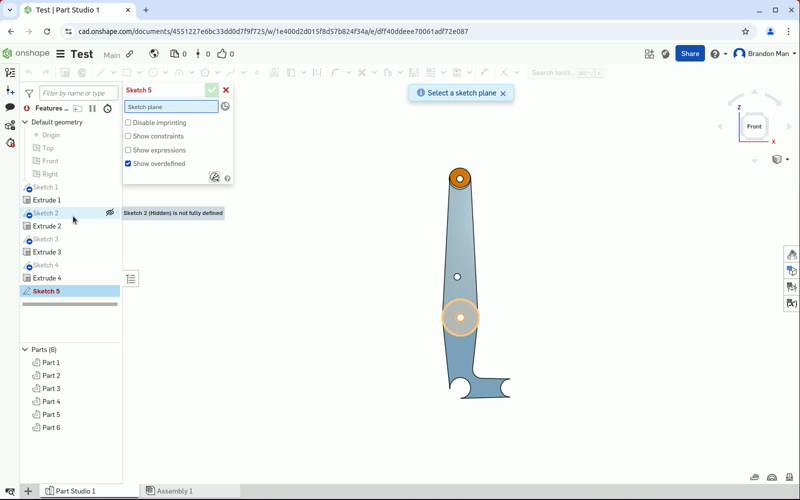
scroll(3)
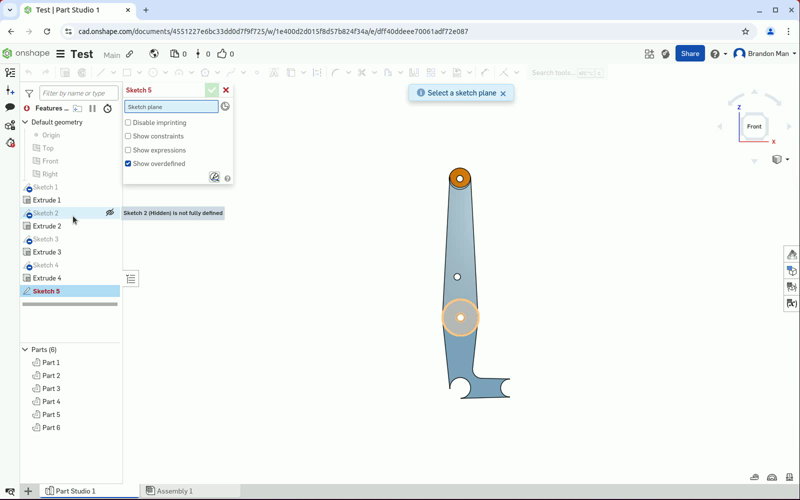
mouse_move(73, 163)
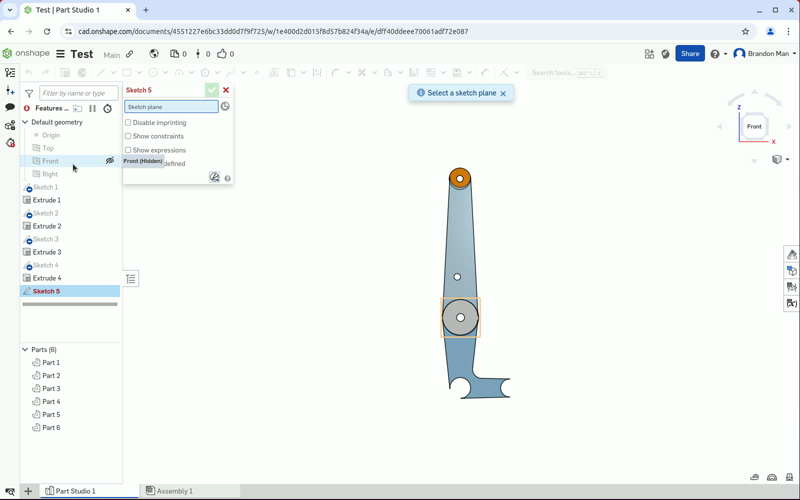
click(73, 163)
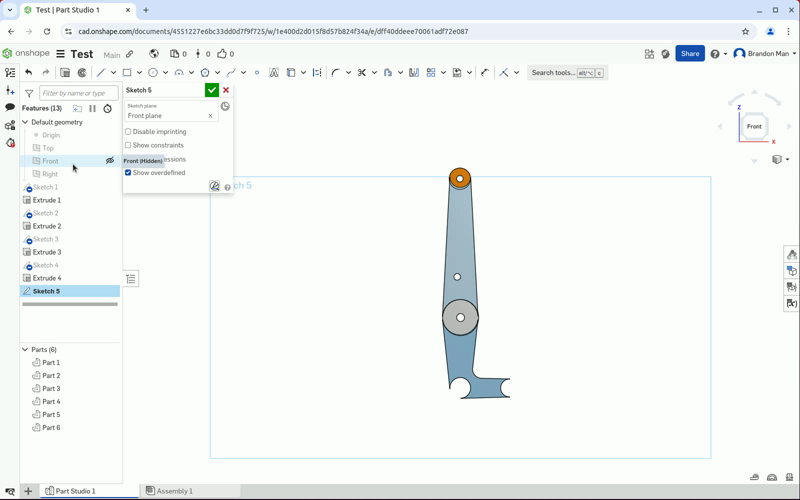
mouse_move(73, 352)
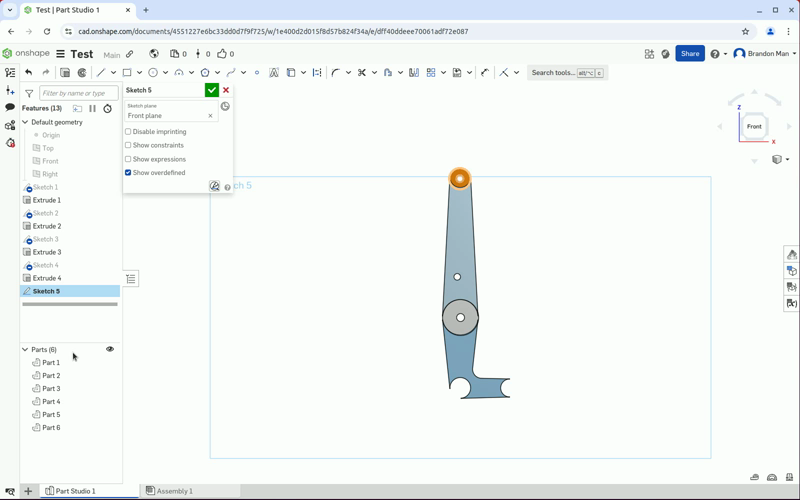
key(y)
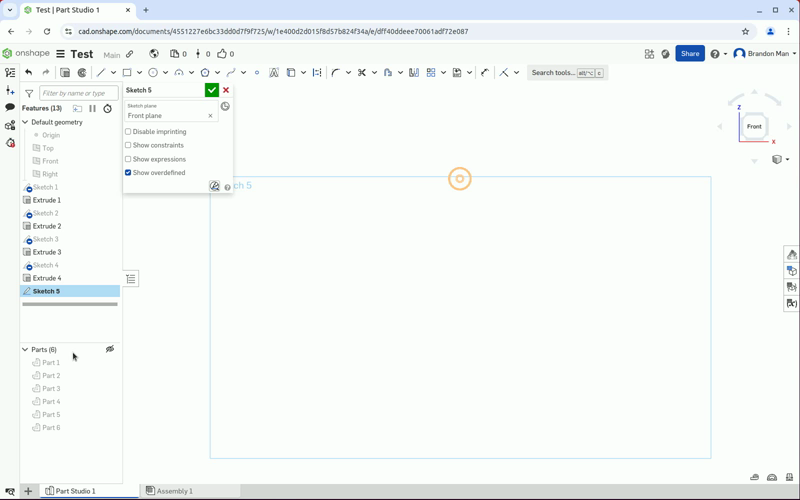
key(c)
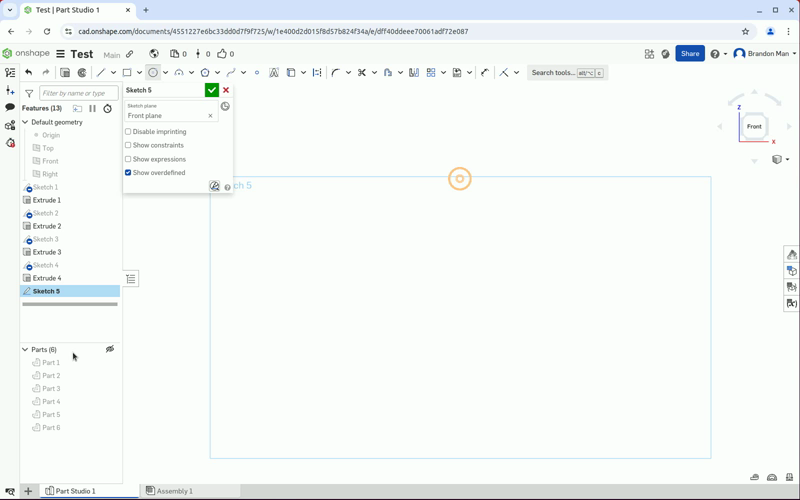
key_down(shift)
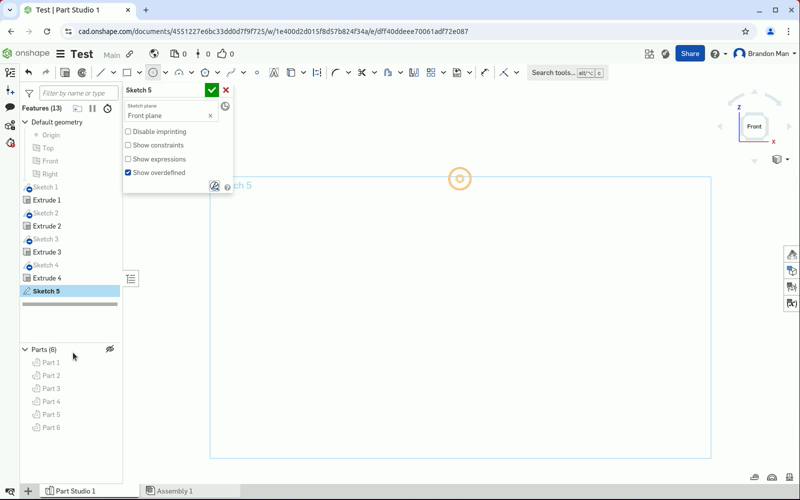
mouse_move(460, 335)
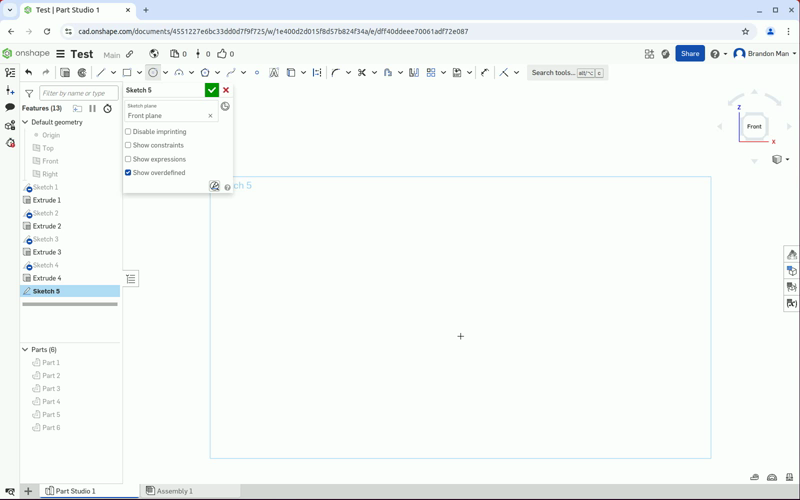
click(460, 335)
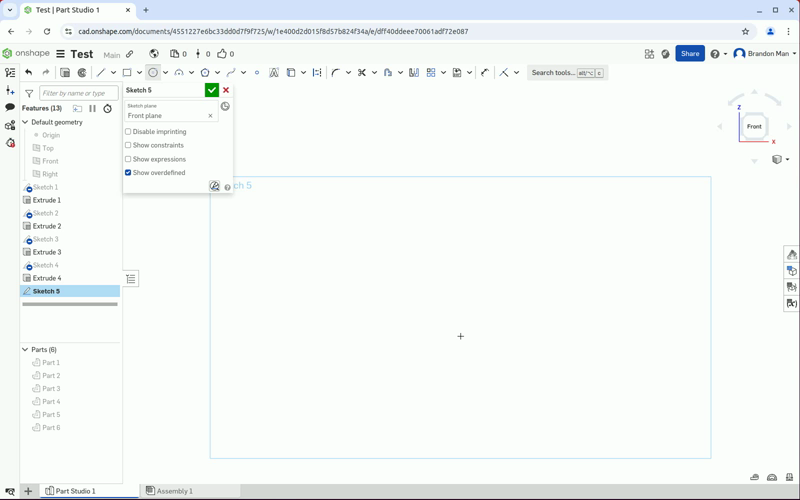
key_up(shift)
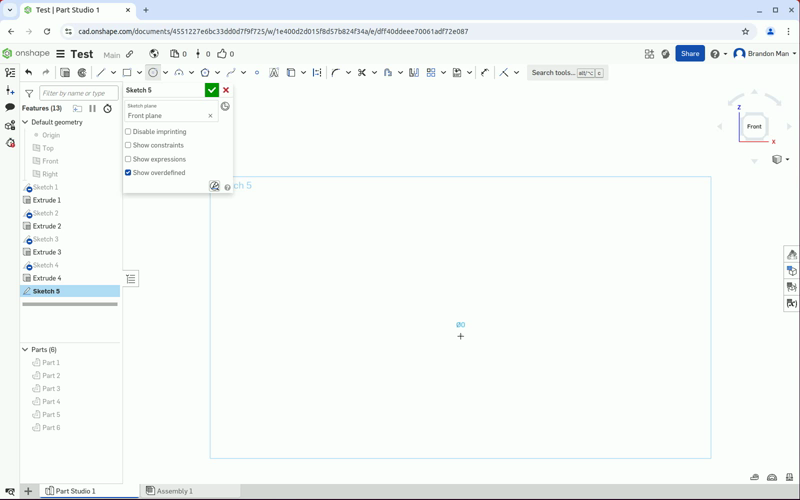
mouse_move(468, 335)
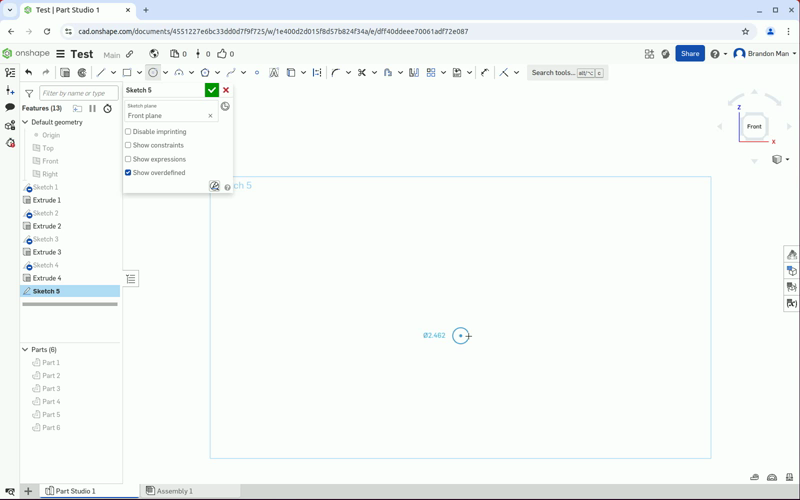
click(468, 335)
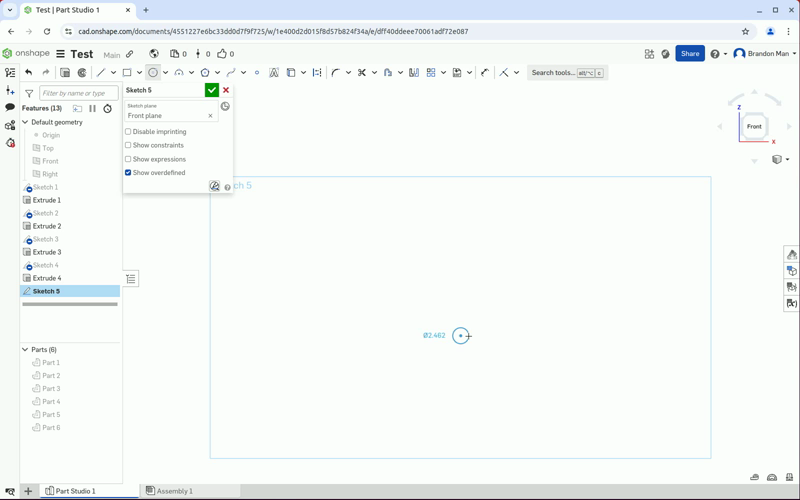
key(esc)
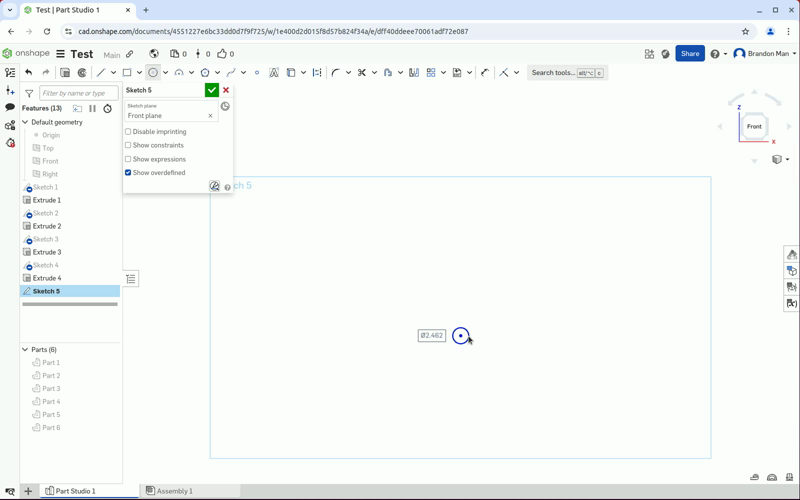
key(c)
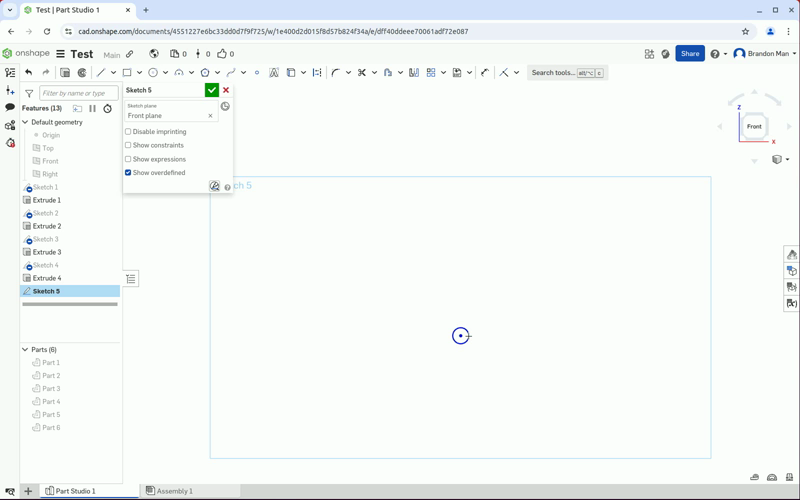
key_down(shift)
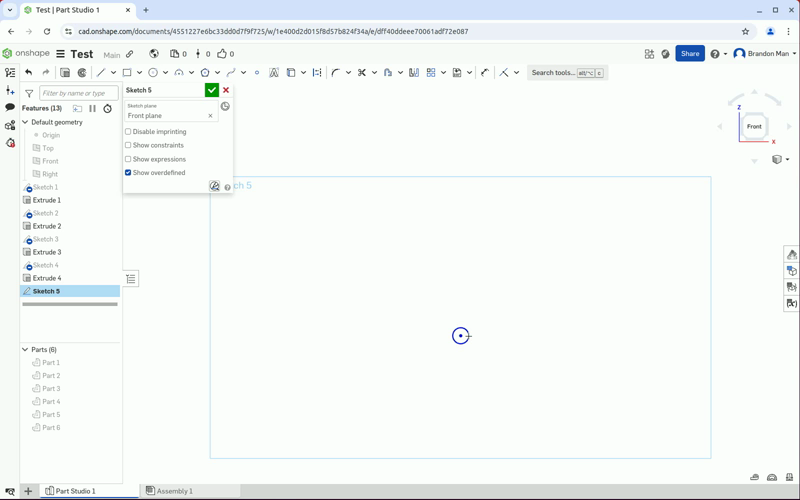
mouse_move(460, 335)
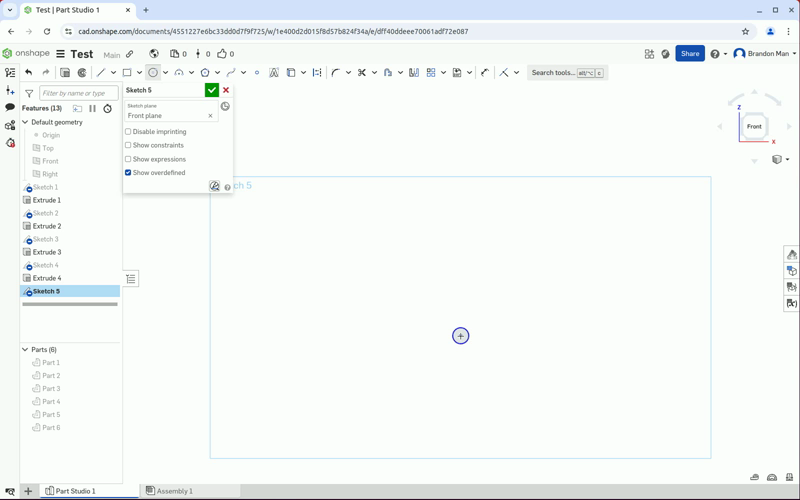
click(460, 335)
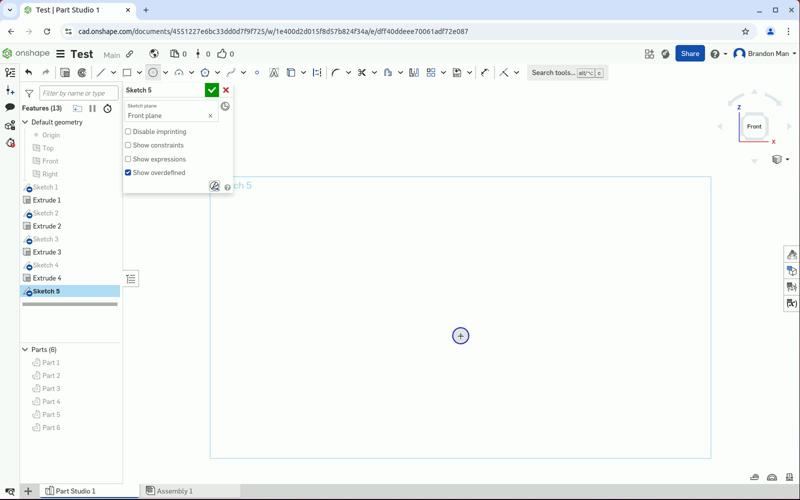
key_up(shift)
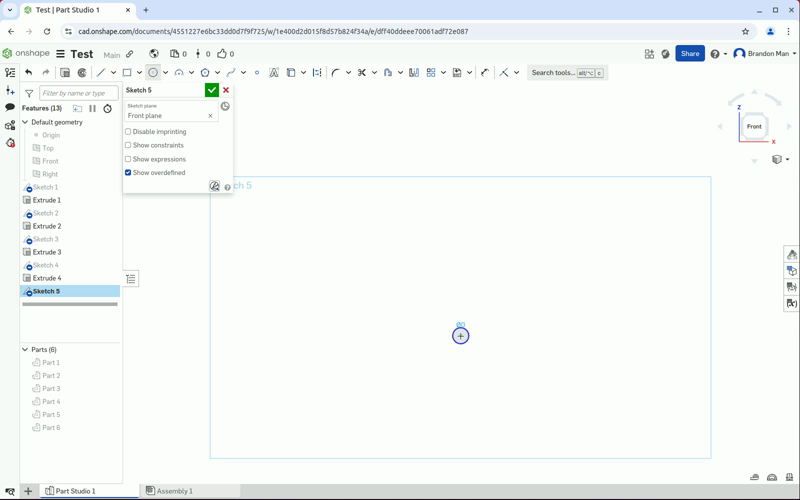
mouse_move(463, 335)
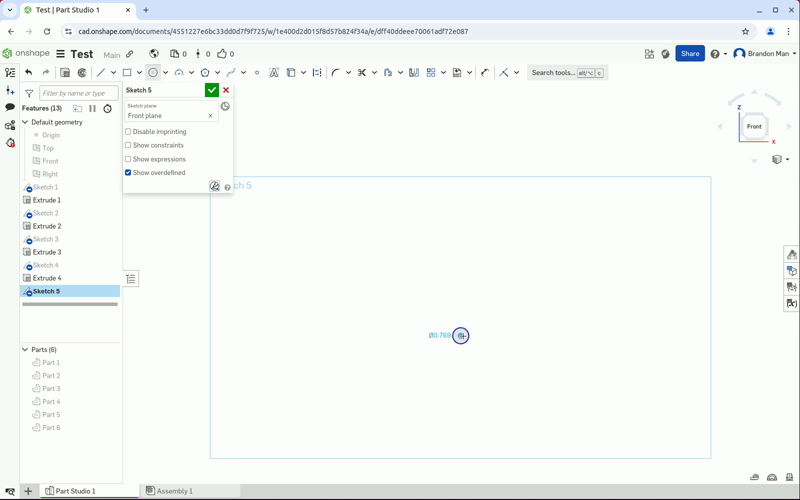
scroll(6)
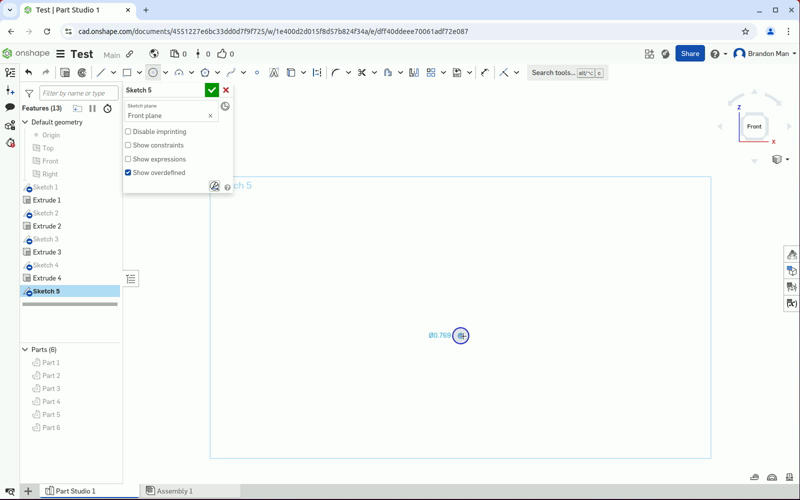
scroll(6)
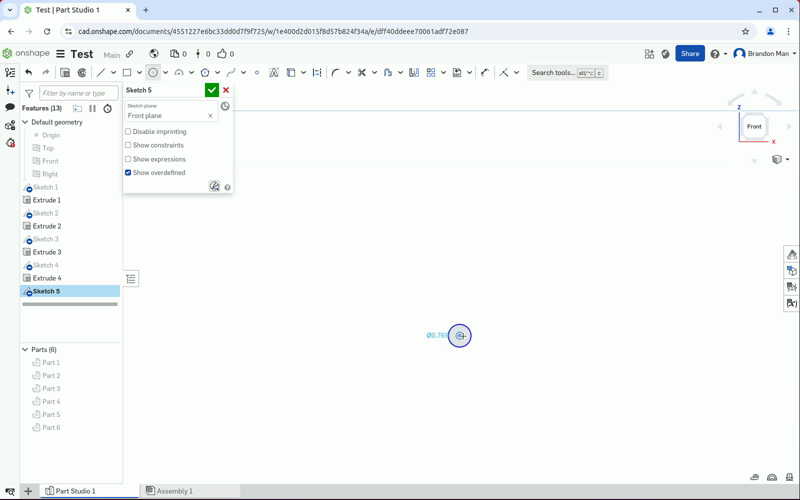
scroll(6)
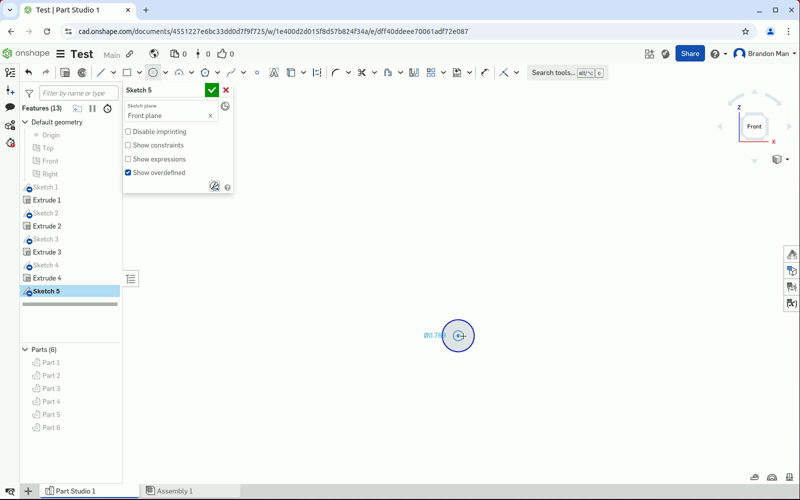
scroll(6)
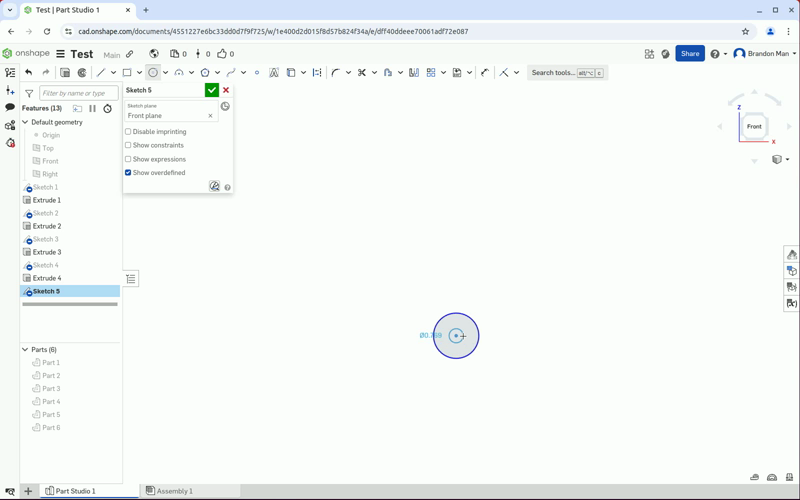
scroll(6)
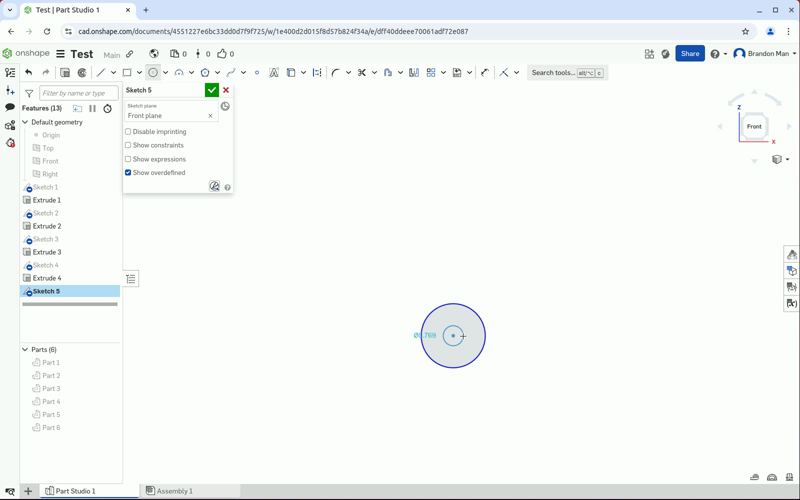
scroll(6)
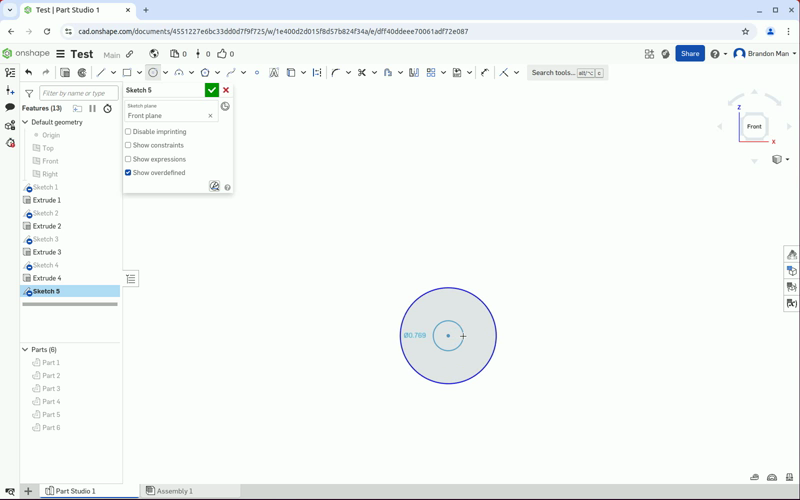
scroll(6)
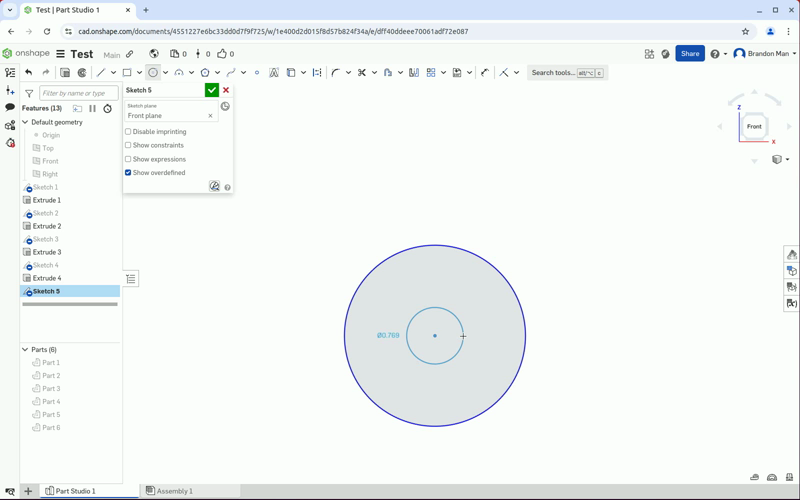
click(463, 335)
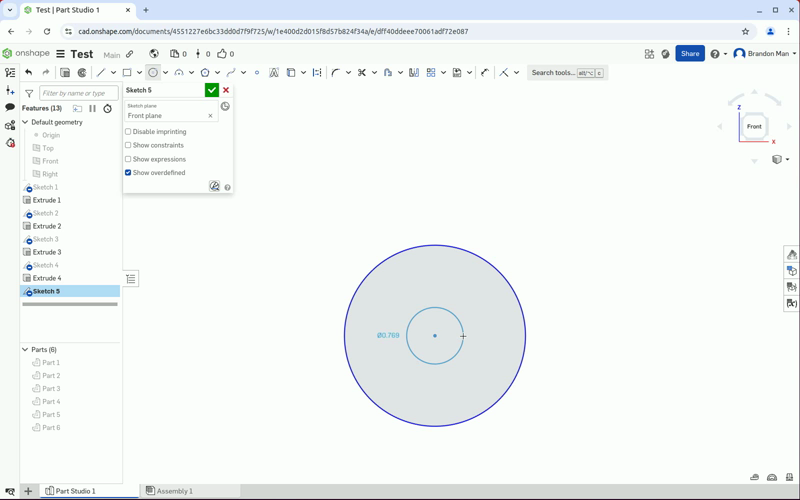
scroll(-6)
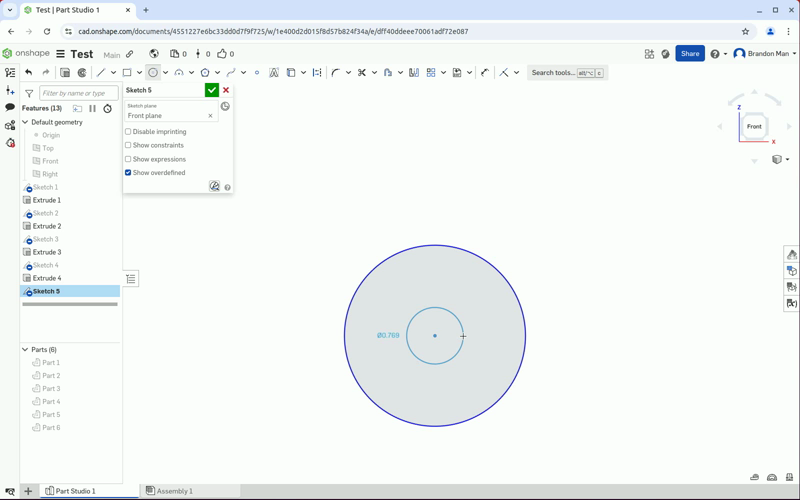
scroll(-6)
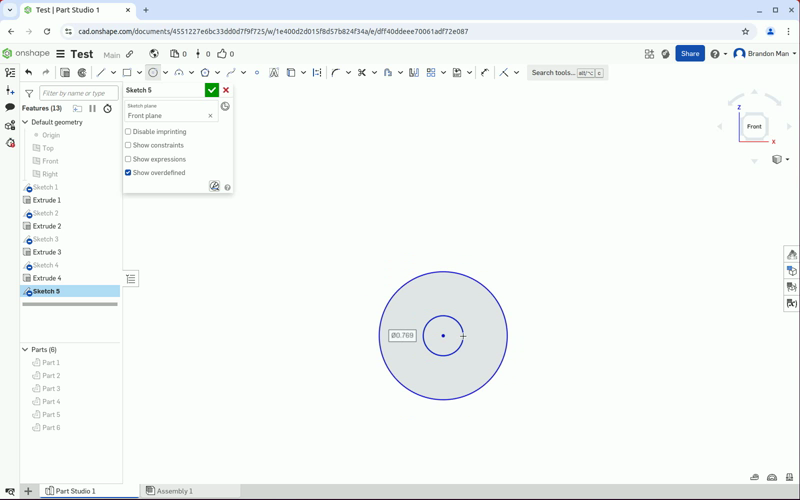
scroll(-6)
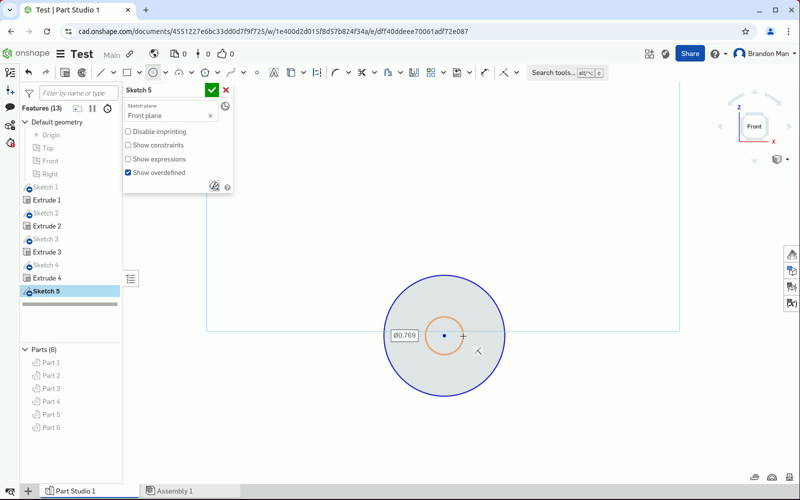
scroll(-6)
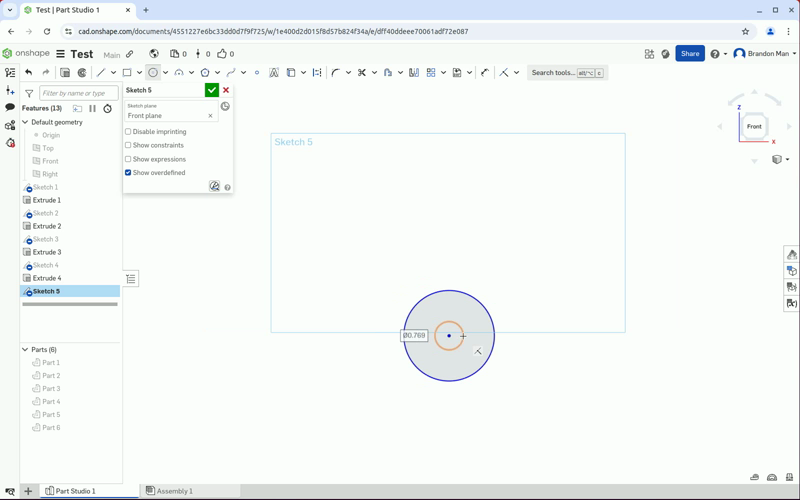
scroll(-6)
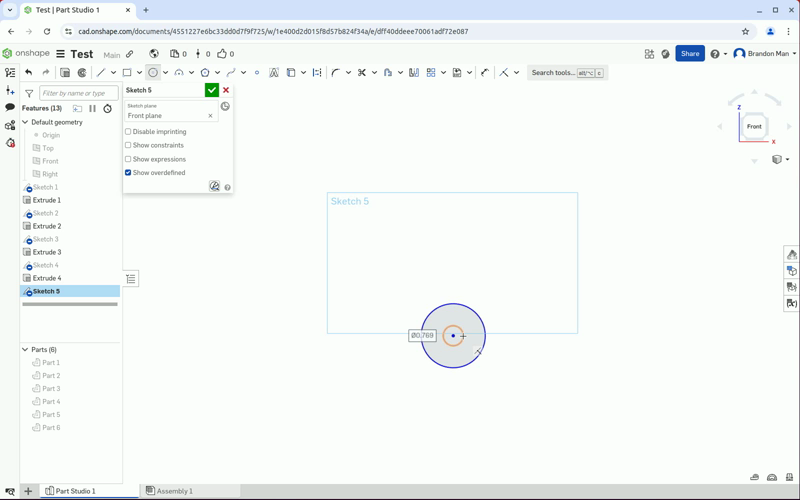
scroll(-6)
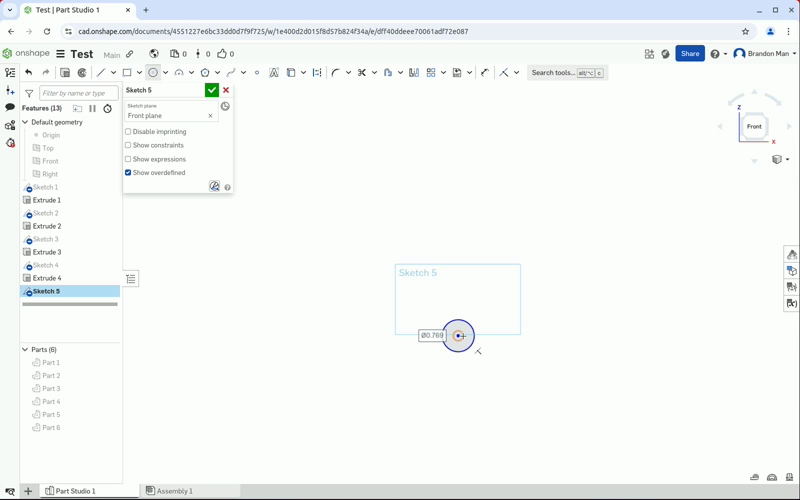
scroll(-6)
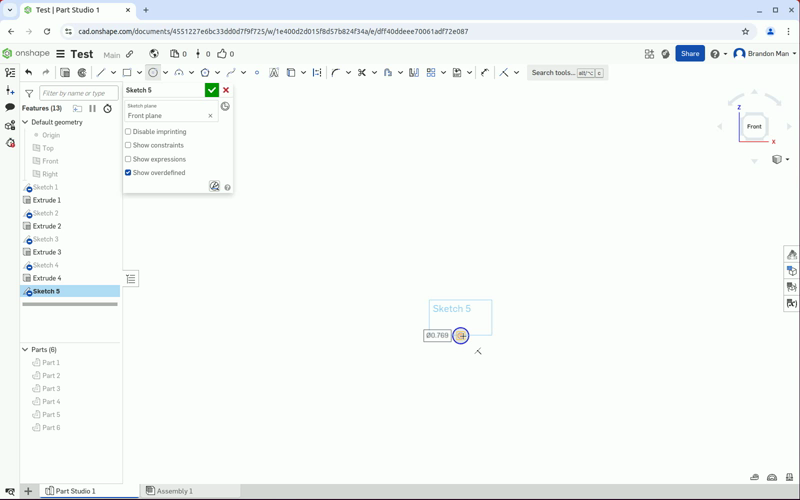
key(esc)
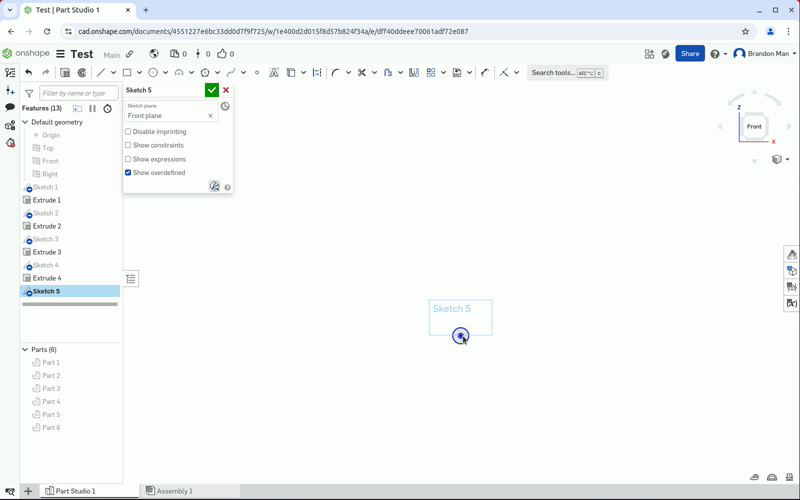
mouse_move(458, 337)
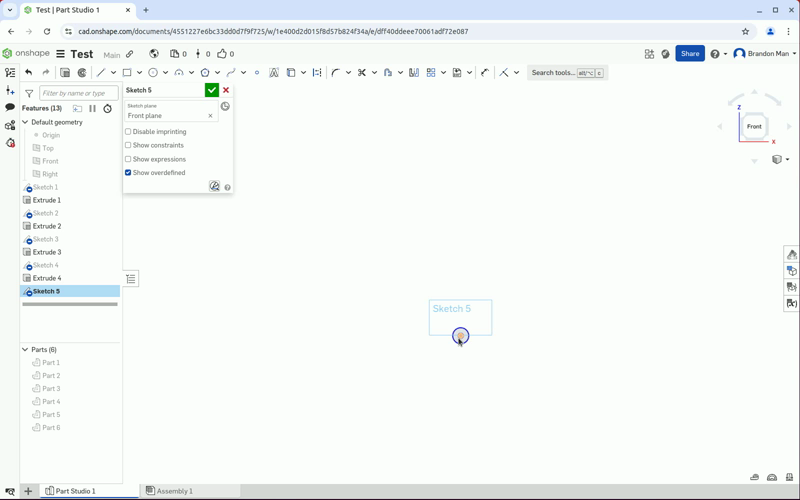
scroll(6)
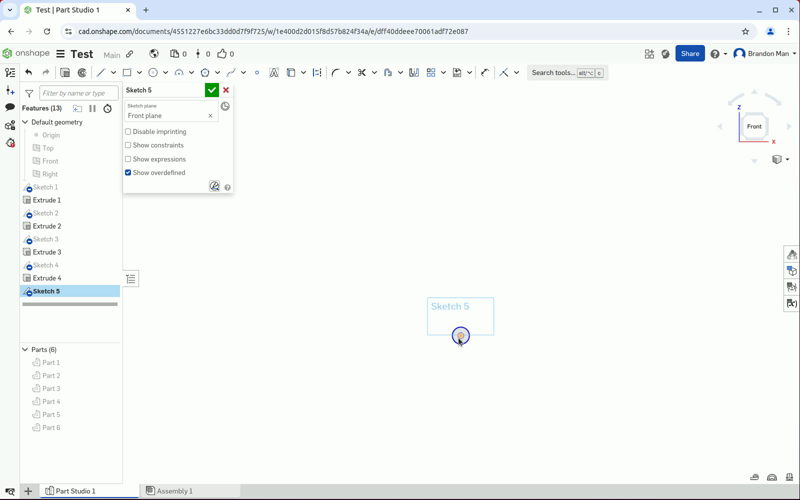
scroll(6)
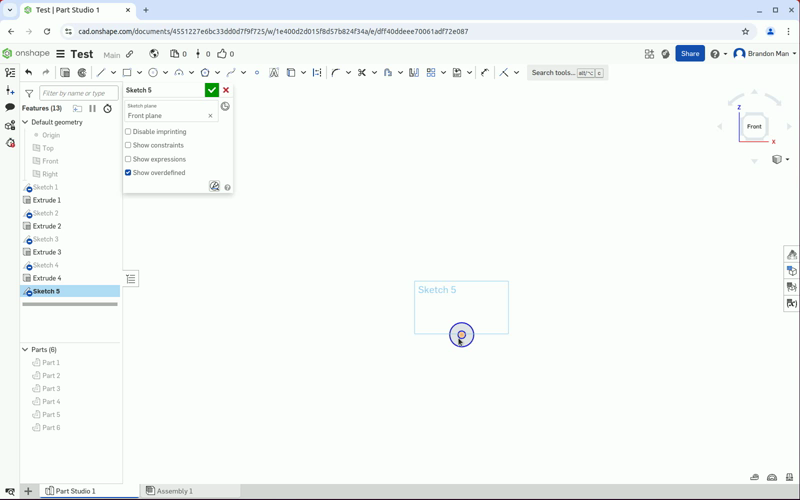
scroll(6)
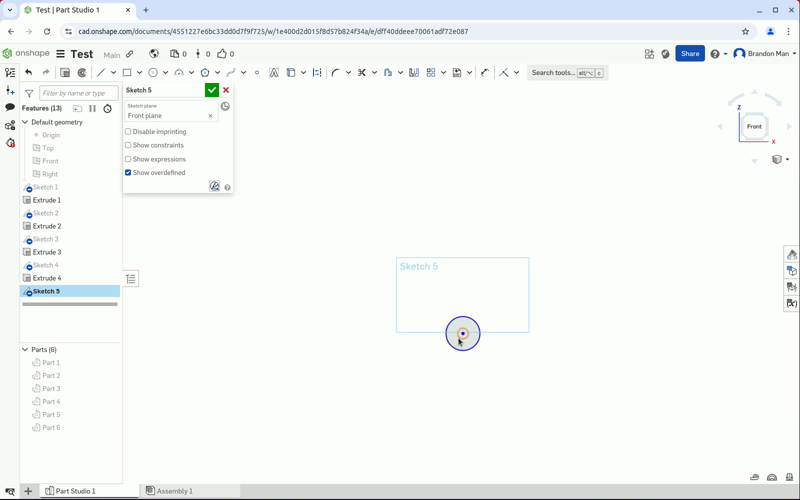
scroll(6)
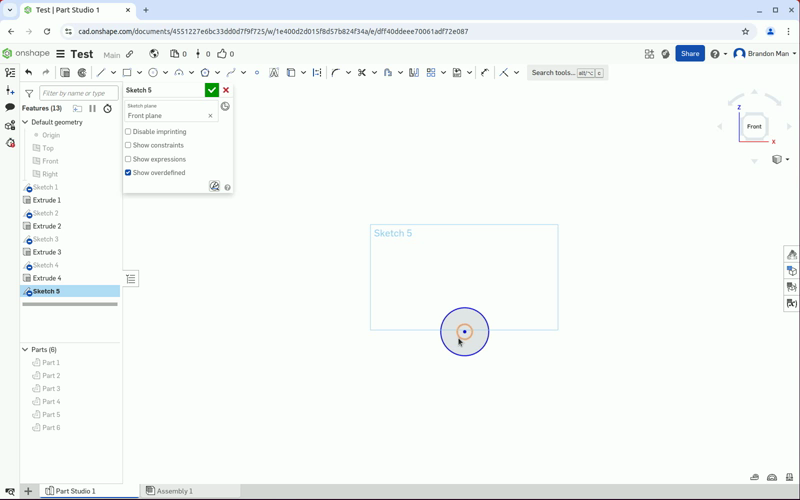
scroll(6)
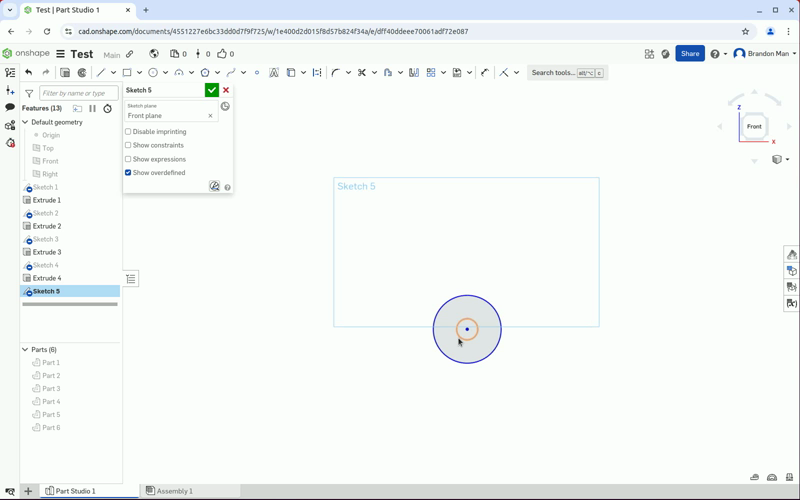
scroll(6)
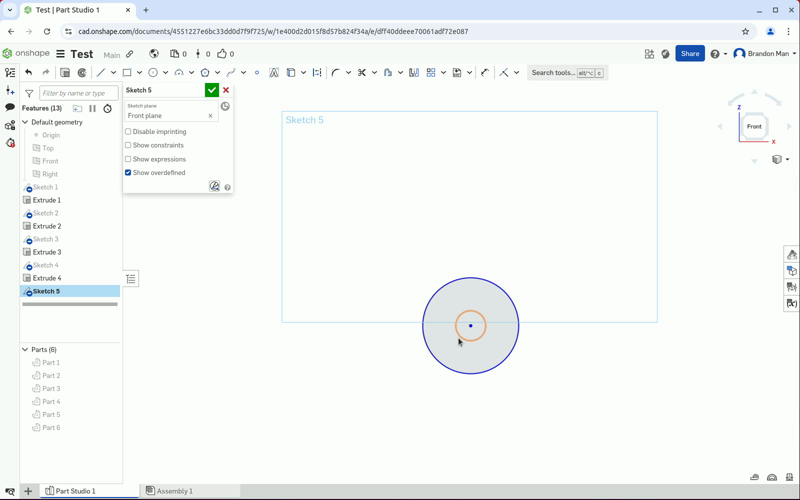
scroll(6)
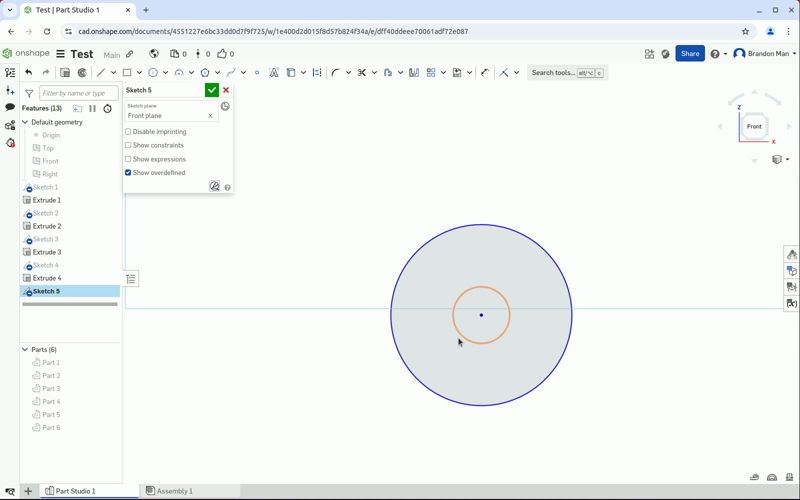
click(458, 337)
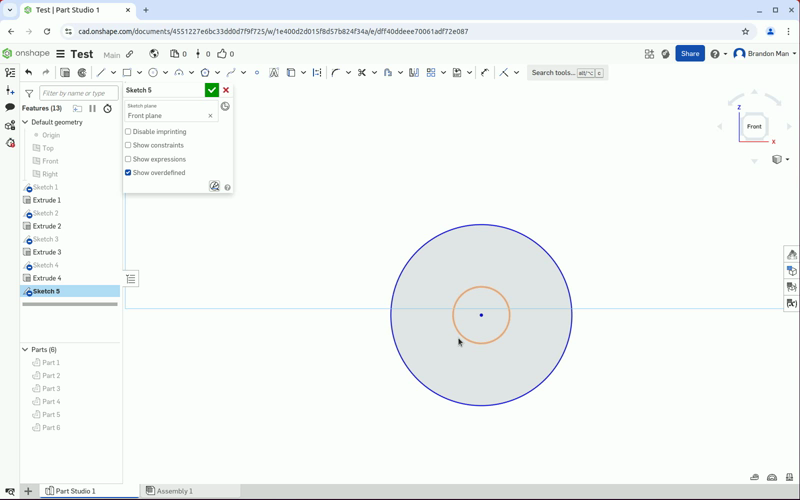
scroll(-6)
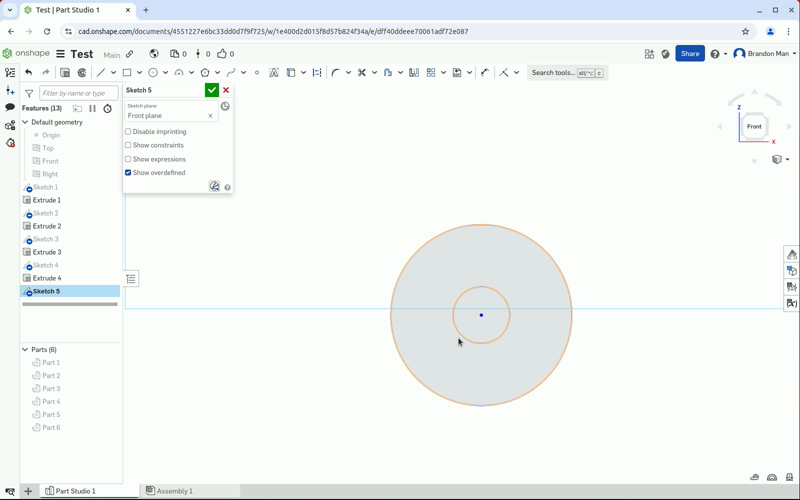
scroll(-6)
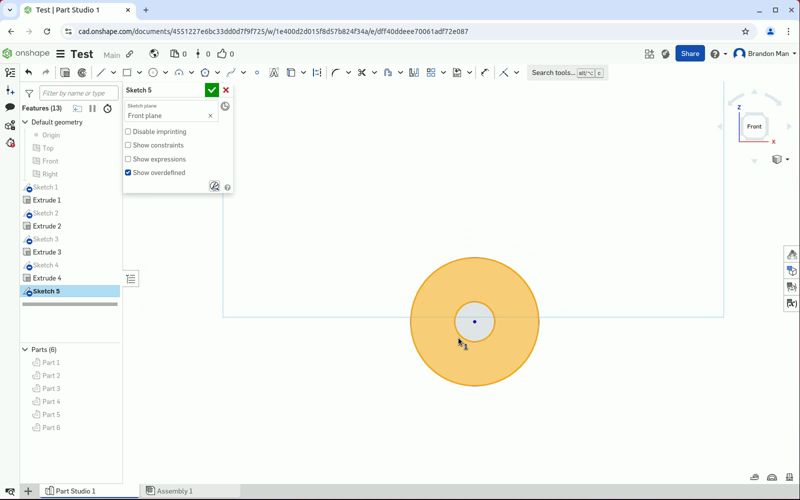
scroll(-6)
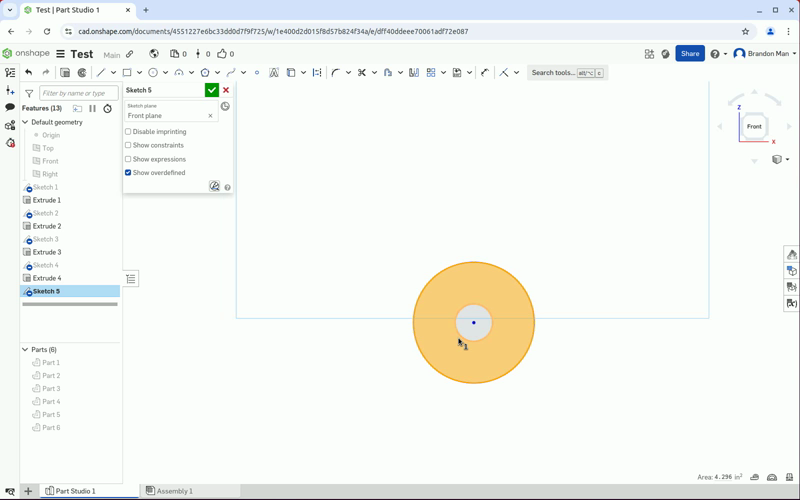
scroll(-6)
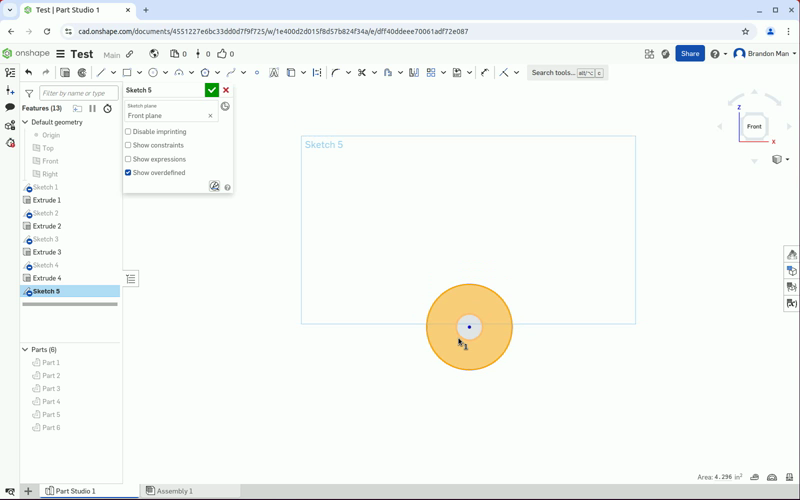
scroll(-6)
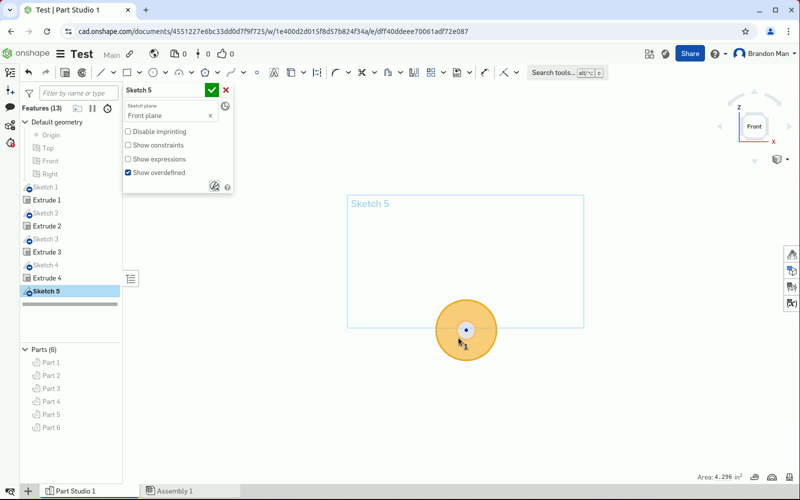
scroll(-6)
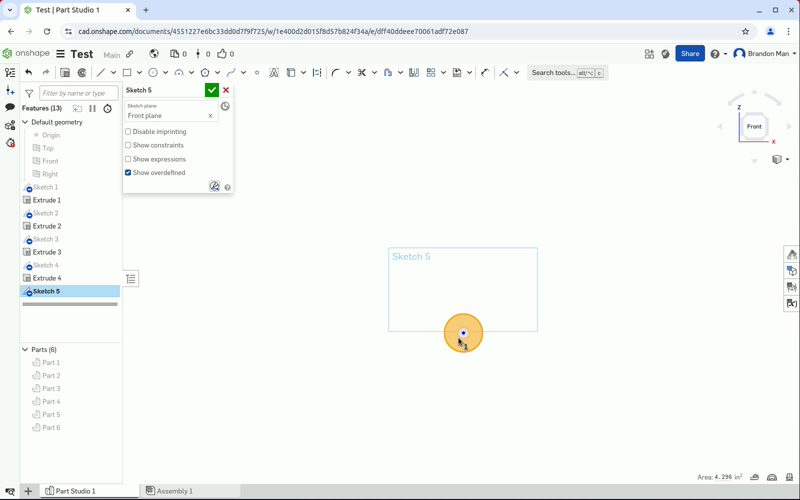
scroll(-6)
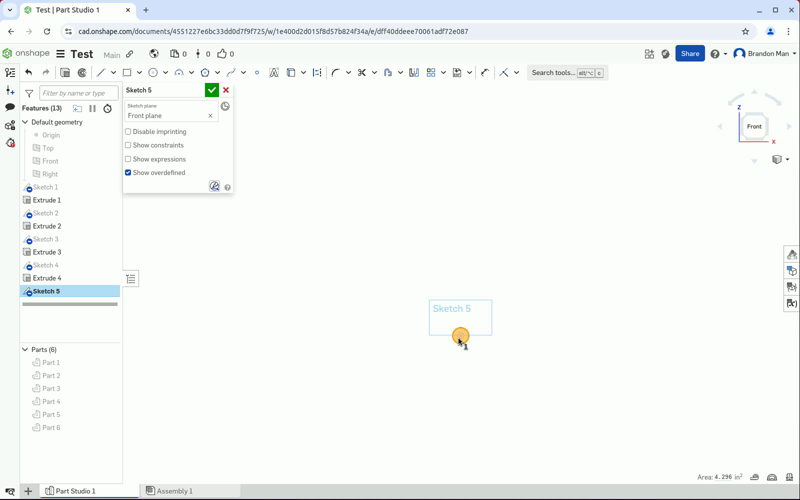
mouse_move(73, 352)
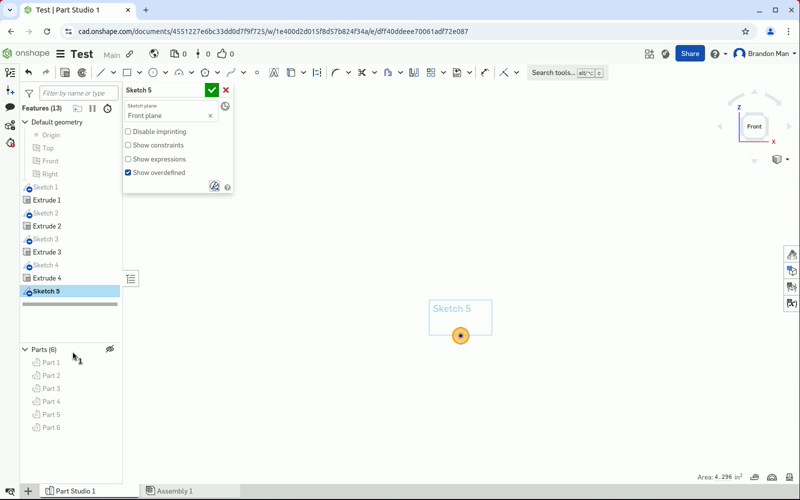
key(shift+y)
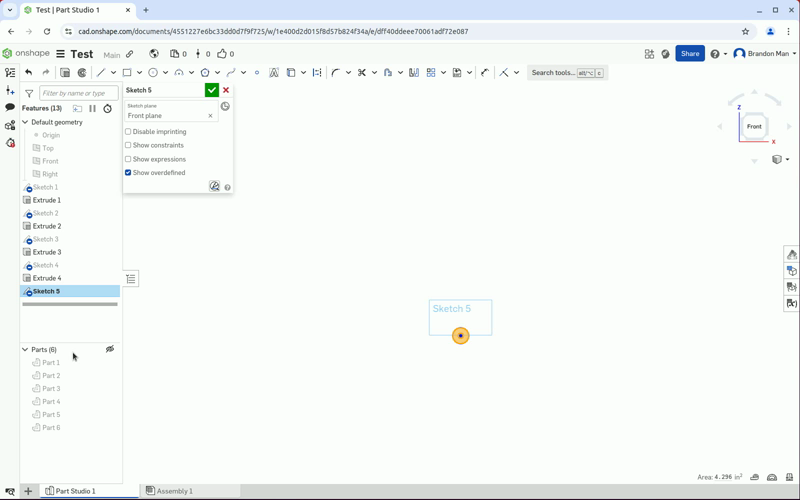
key(shift+e)
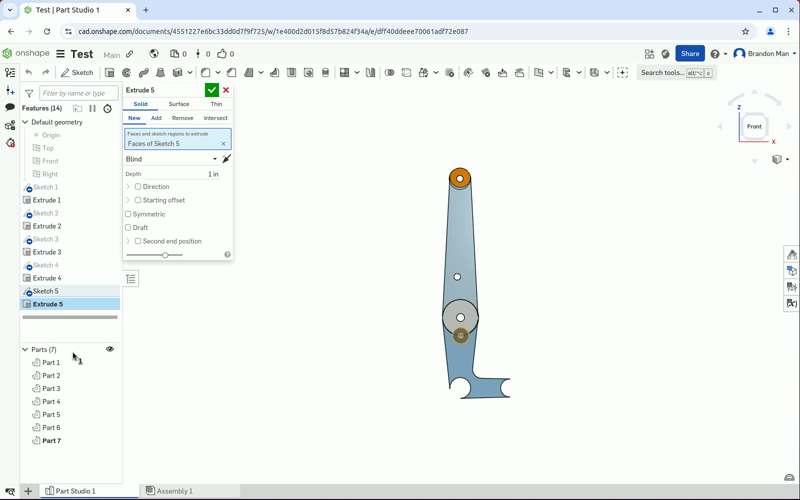
mouse_move(143, 106)
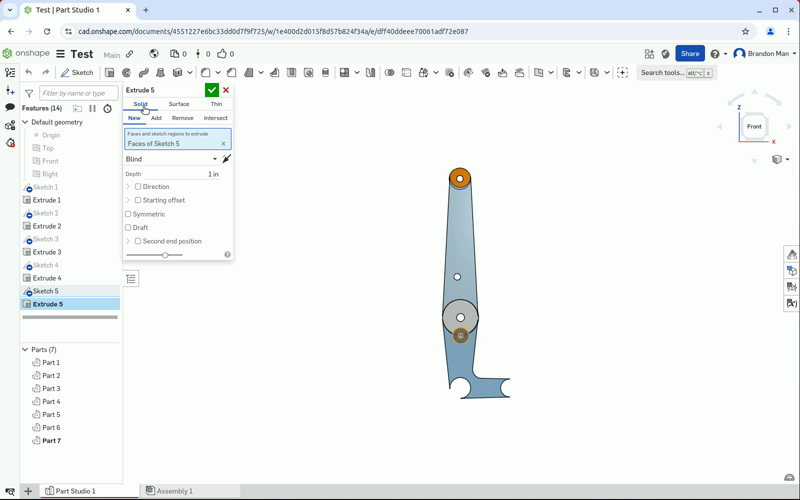
click(143, 106)
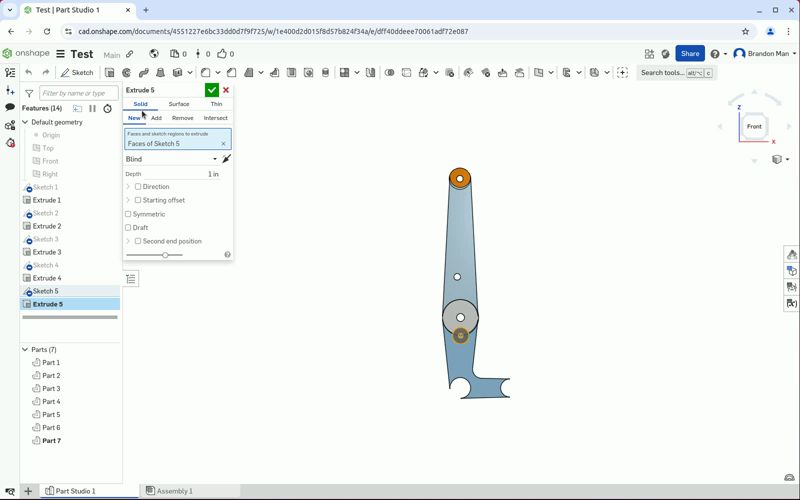
mouse_move(137, 120)
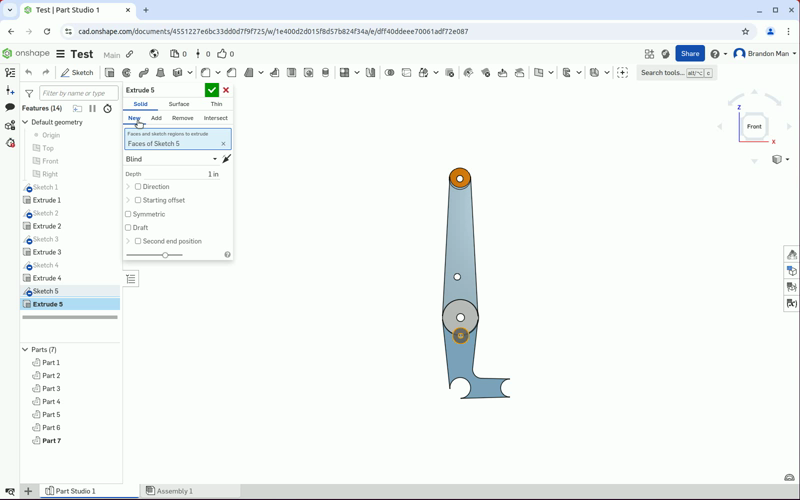
click(137, 120)
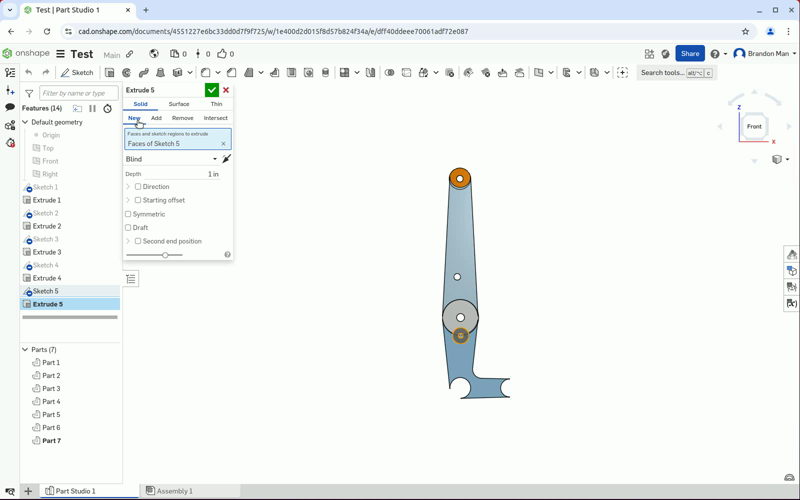
key(tab, 4)
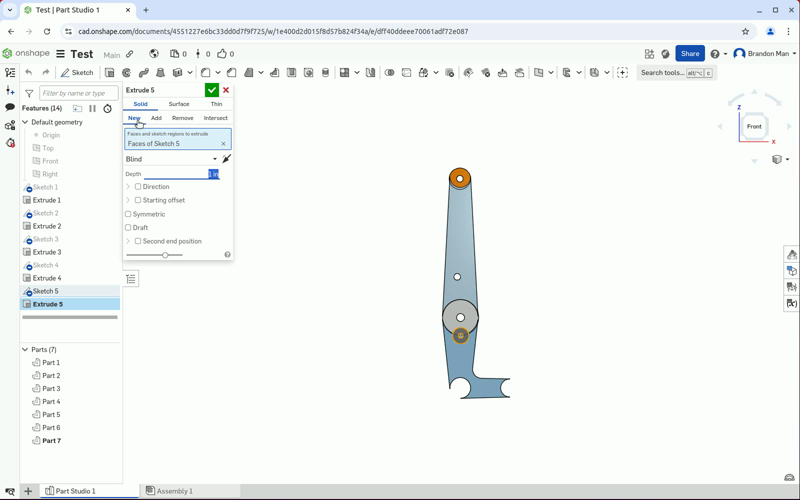
text(0.481)
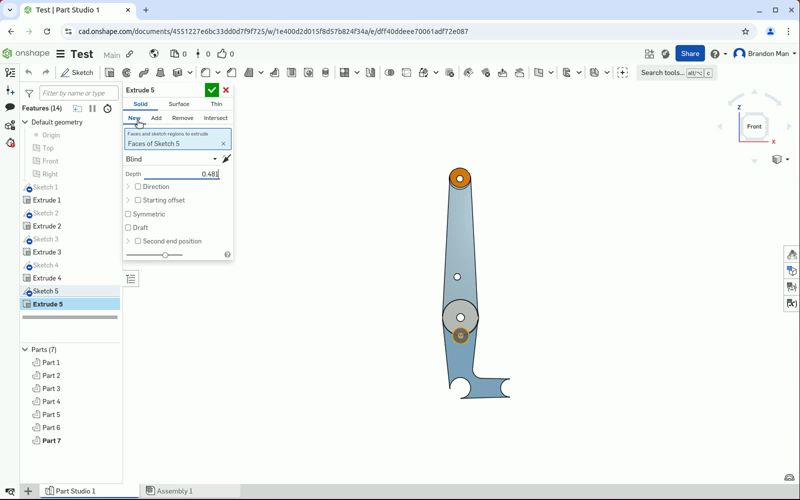
key(enter)
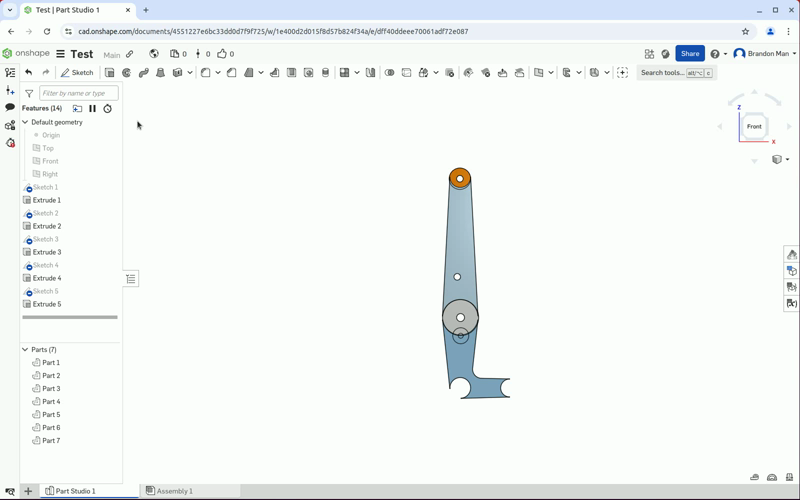
key(shift+h)
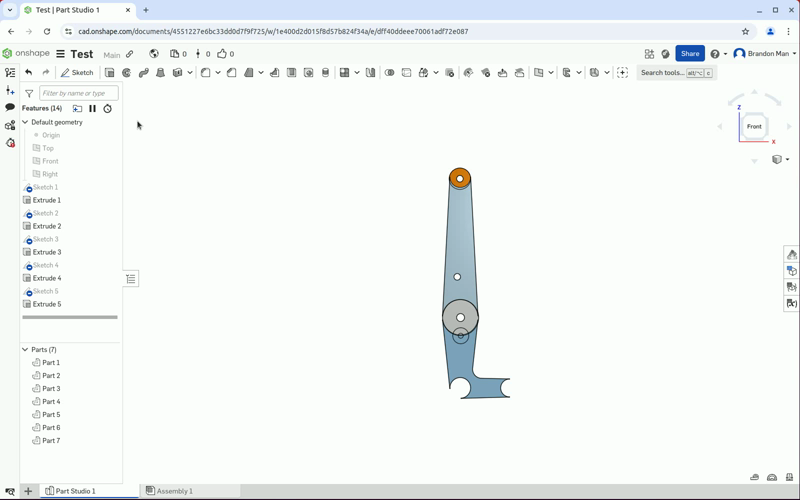
key(shift+h)
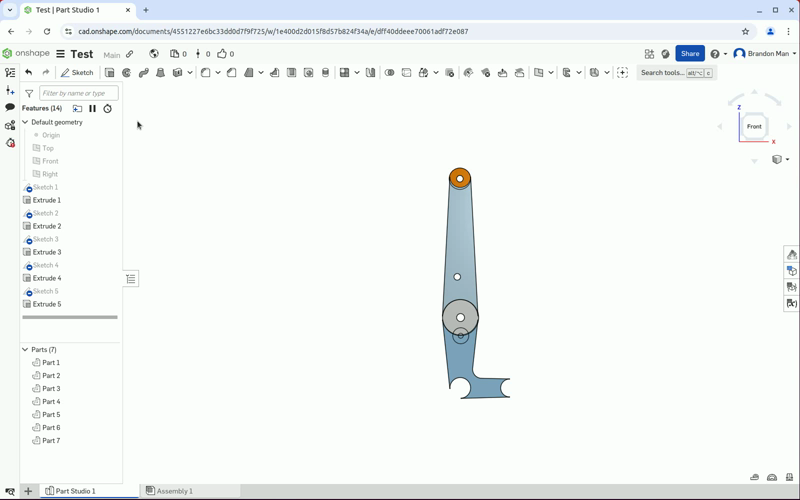
mouse_move(73, 189)
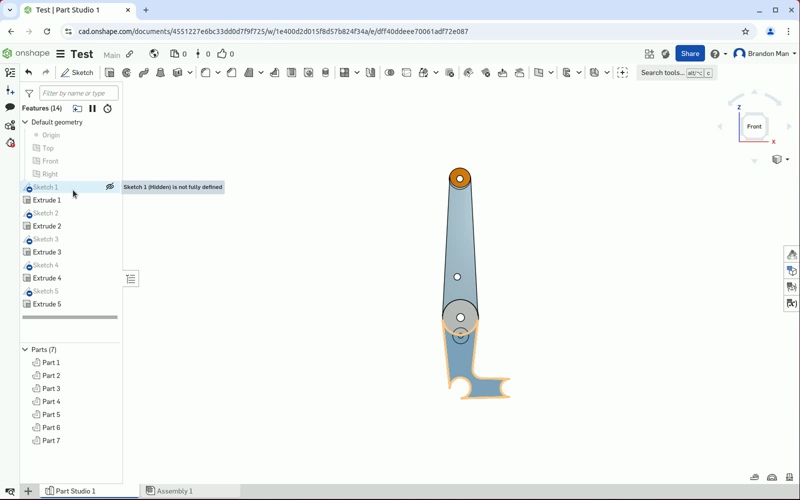
click(73, 189)
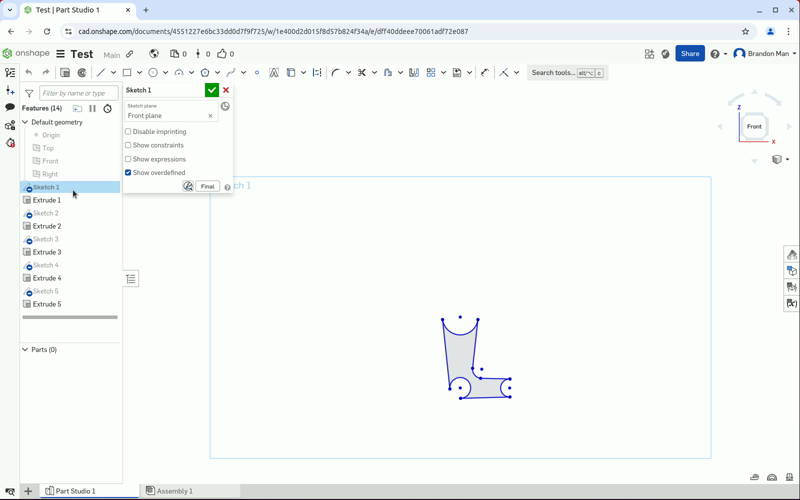
mouse_move(229, 92)
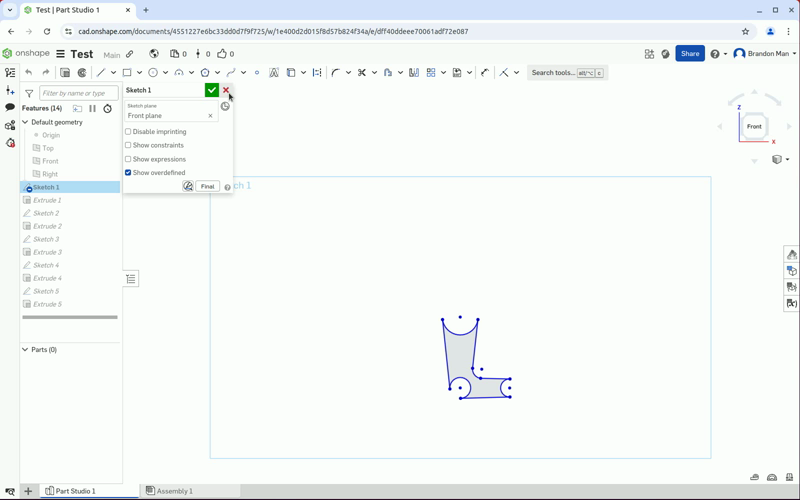
click(229, 92)
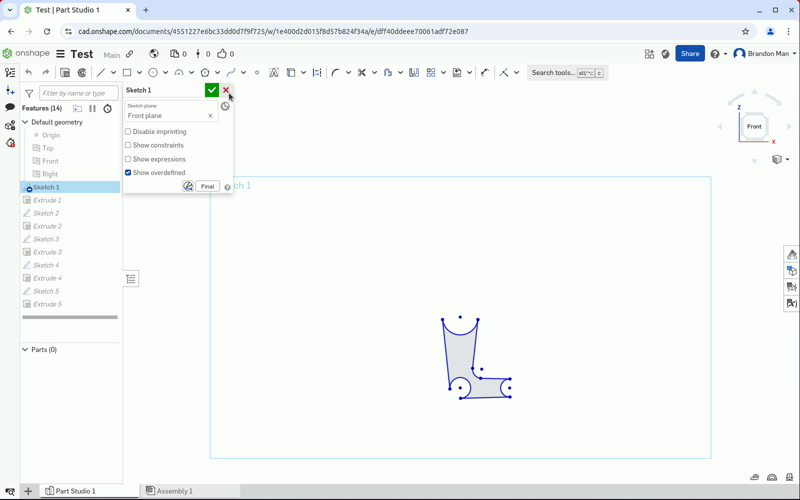
key(shift+s)
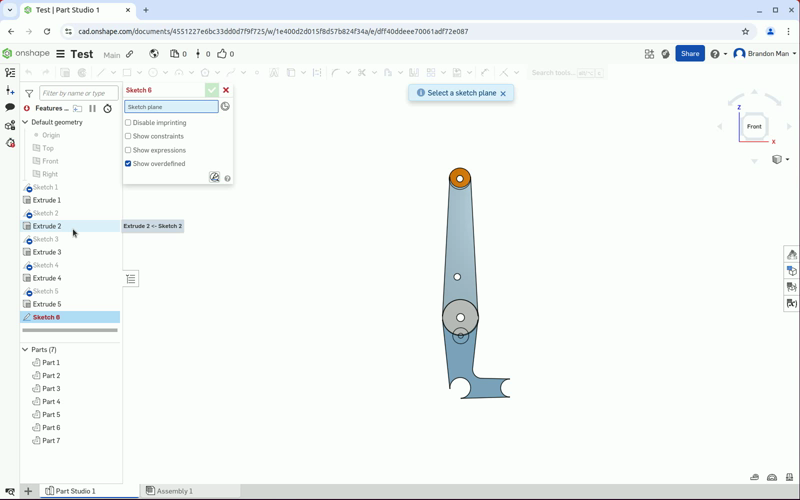
scroll(3)
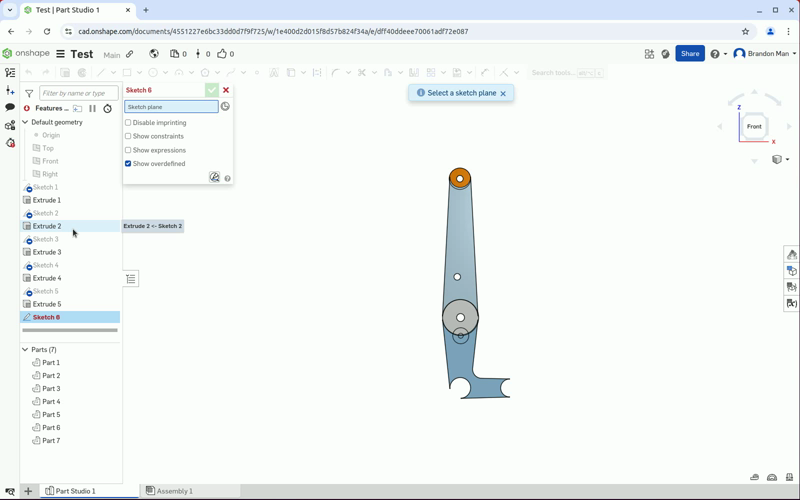
mouse_move(73, 163)
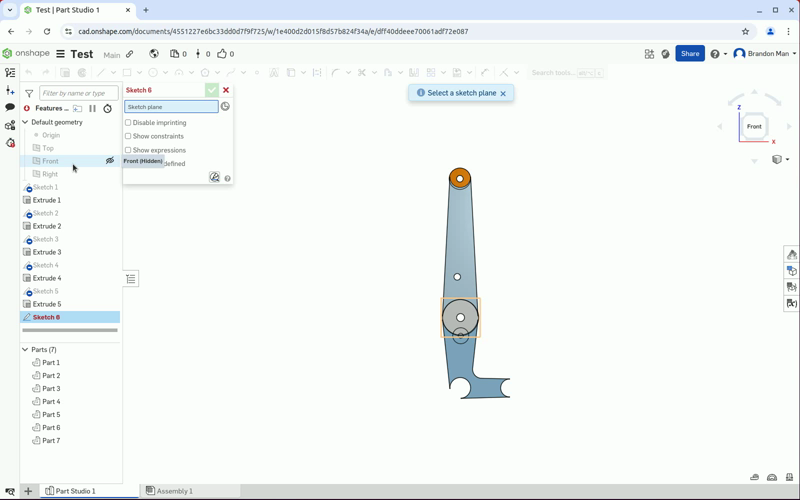
click(73, 163)
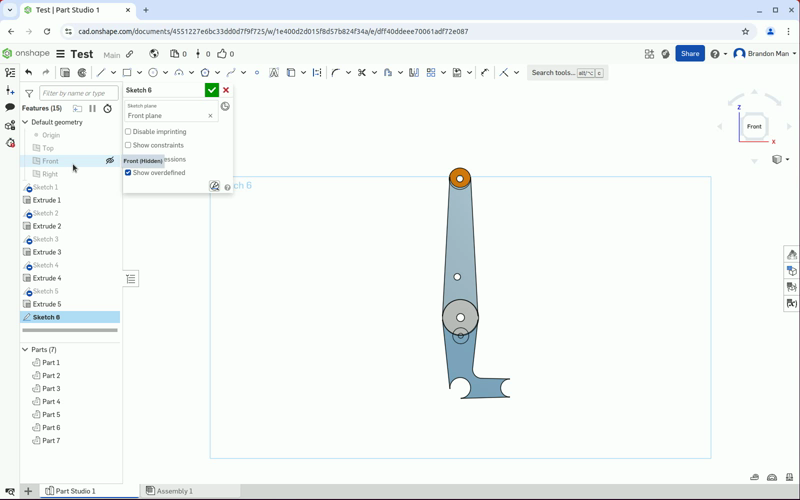
mouse_move(73, 352)
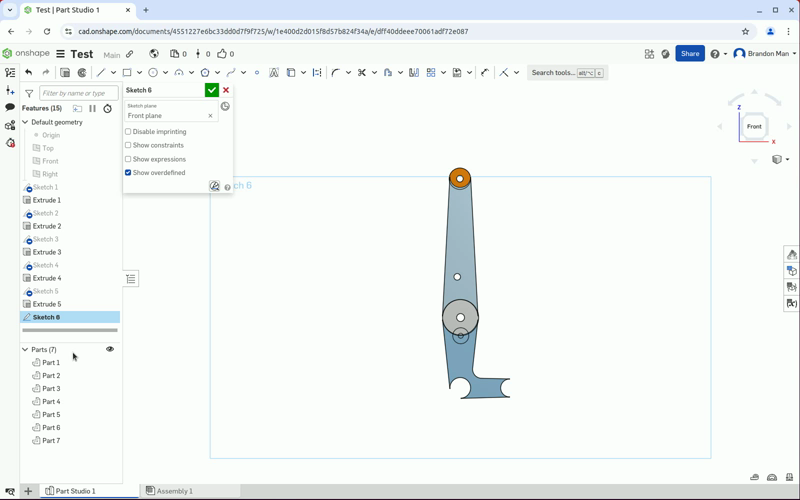
key(y)
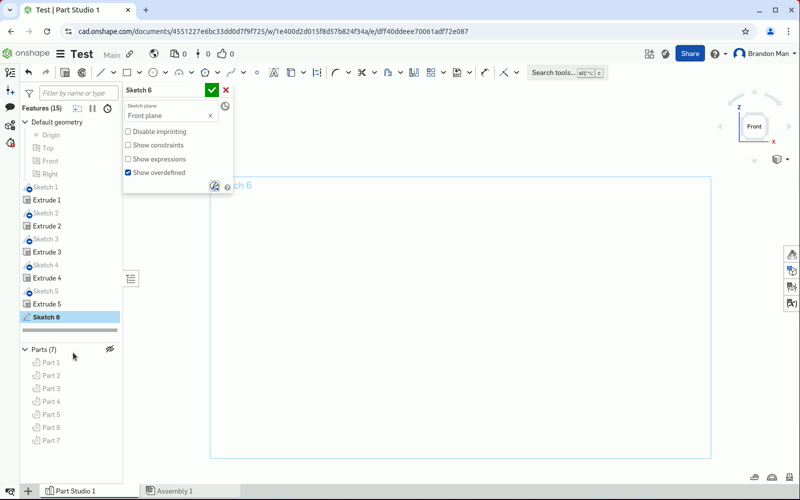
key(c)
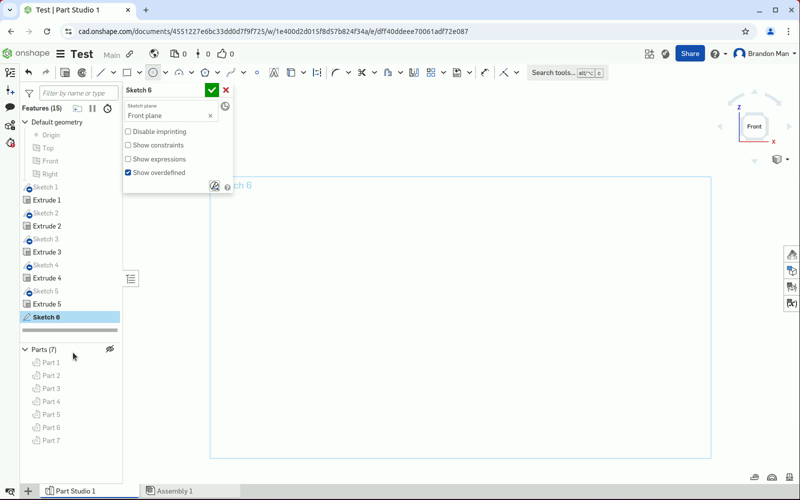
key_down(shift)
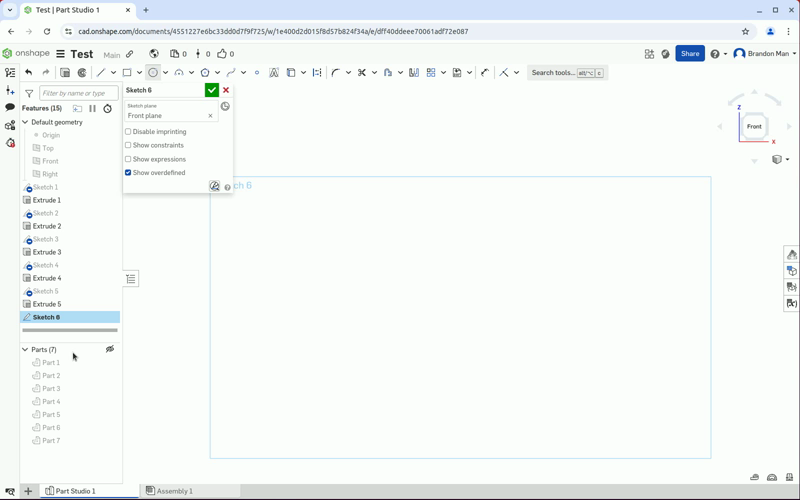
mouse_move(498, 335)
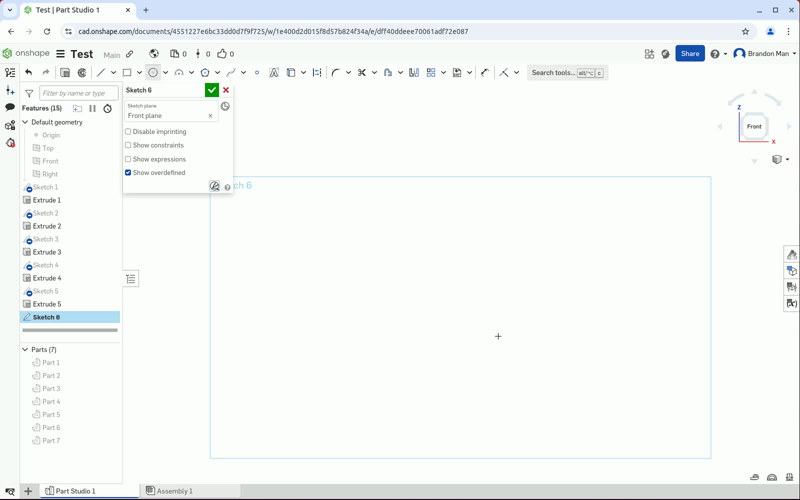
click(498, 335)
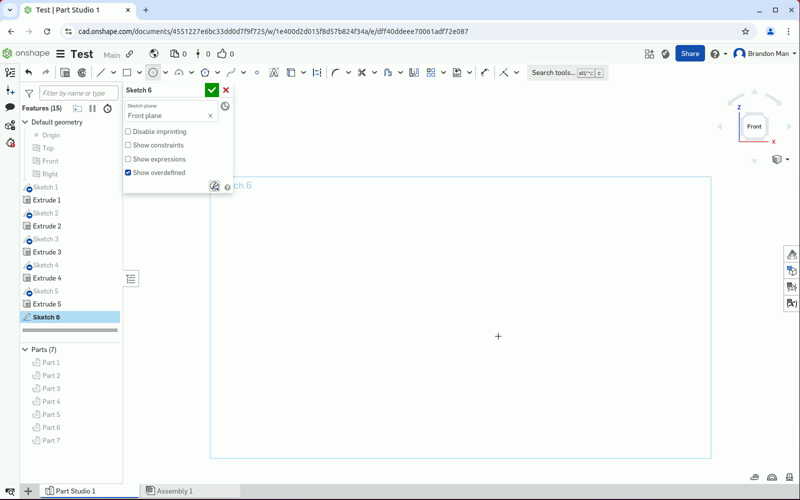
key_up(shift)
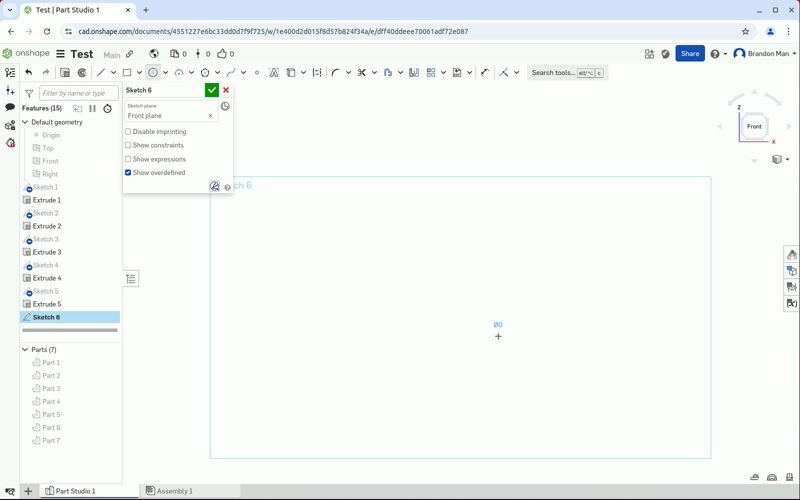
mouse_move(505, 335)
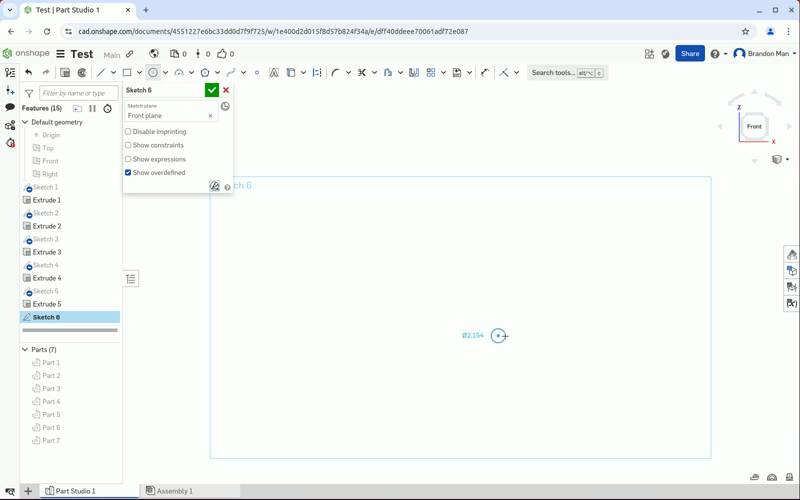
click(505, 335)
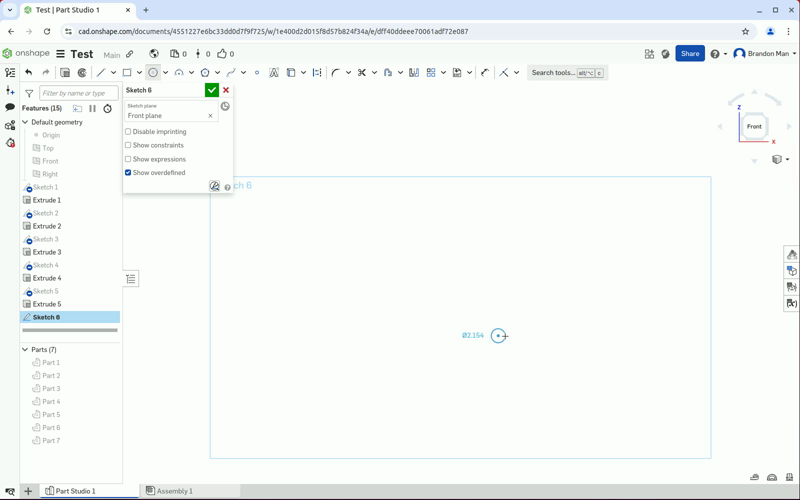
key(esc)
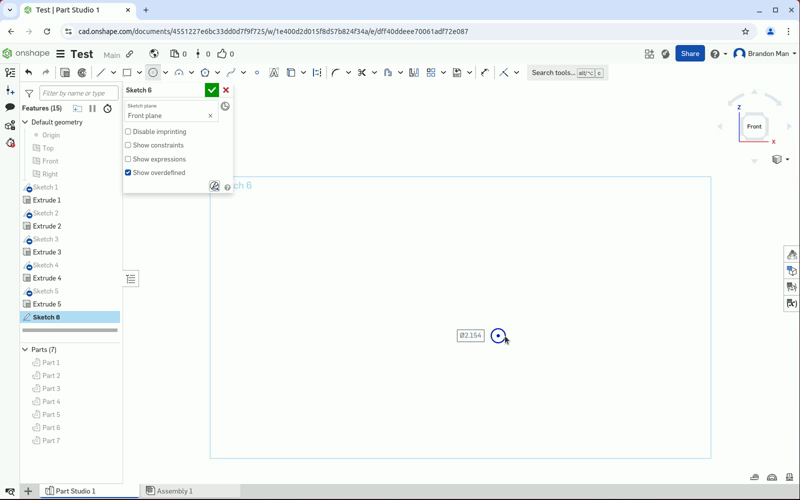
key(c)
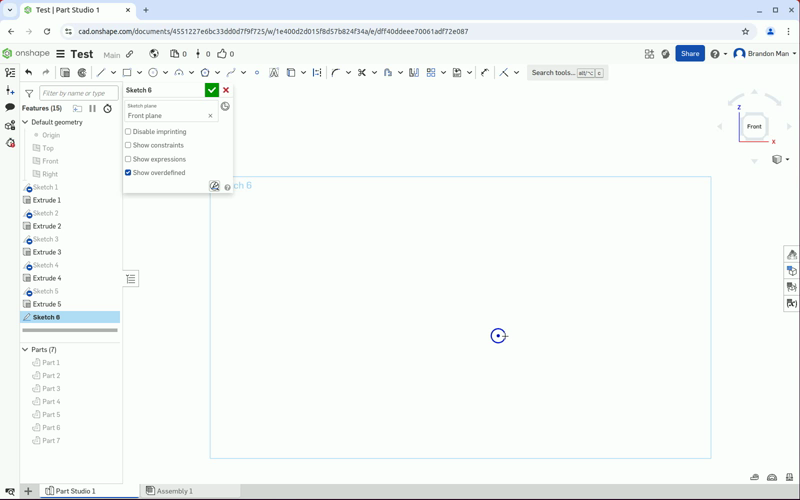
key_down(shift)
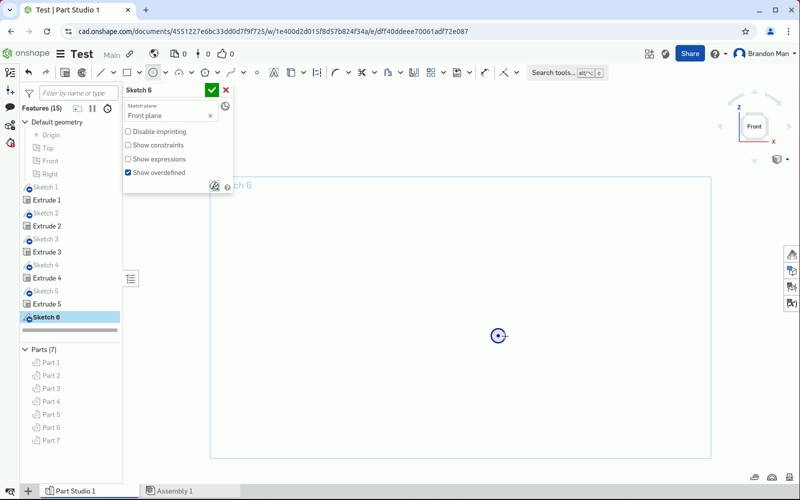
mouse_move(498, 335)
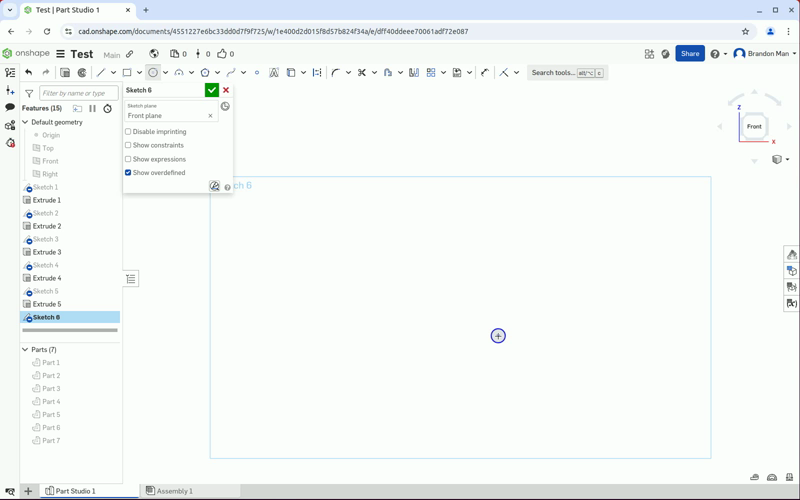
click(498, 335)
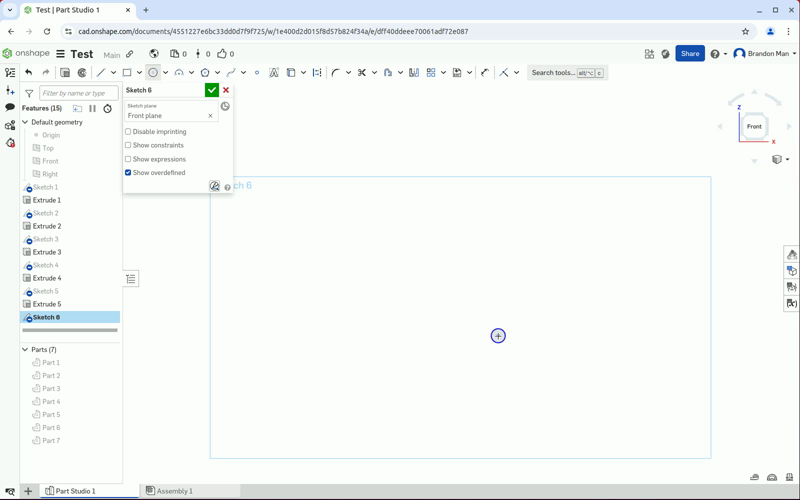
key_up(shift)
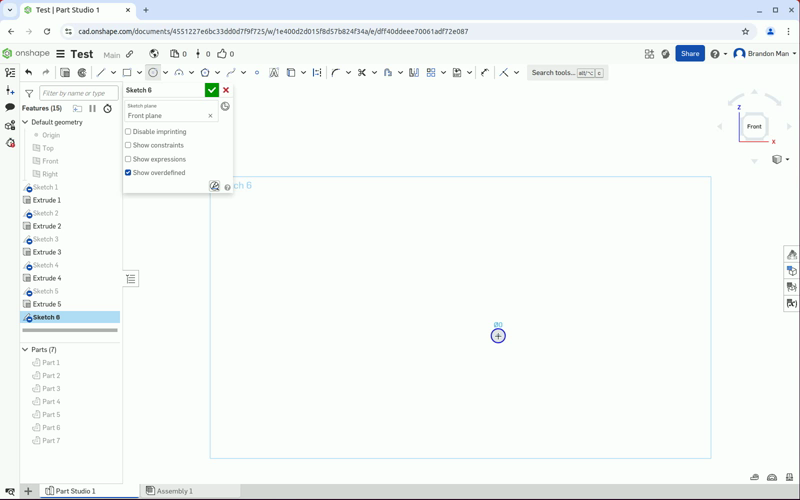
mouse_move(501, 335)
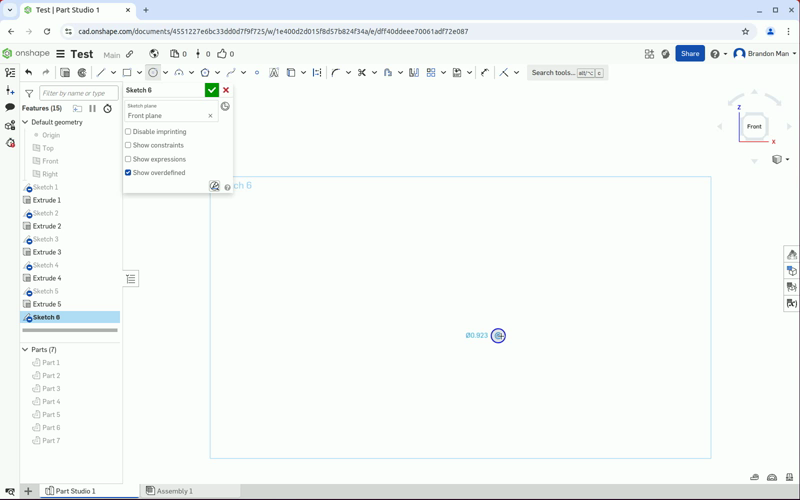
scroll(6)
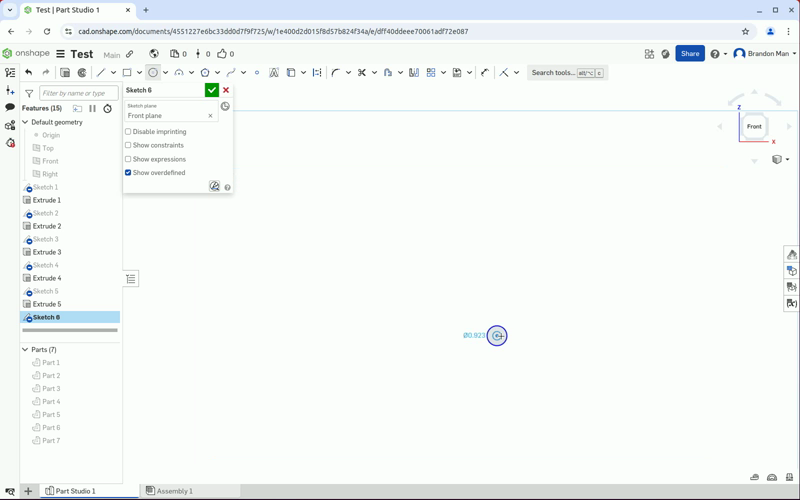
scroll(6)
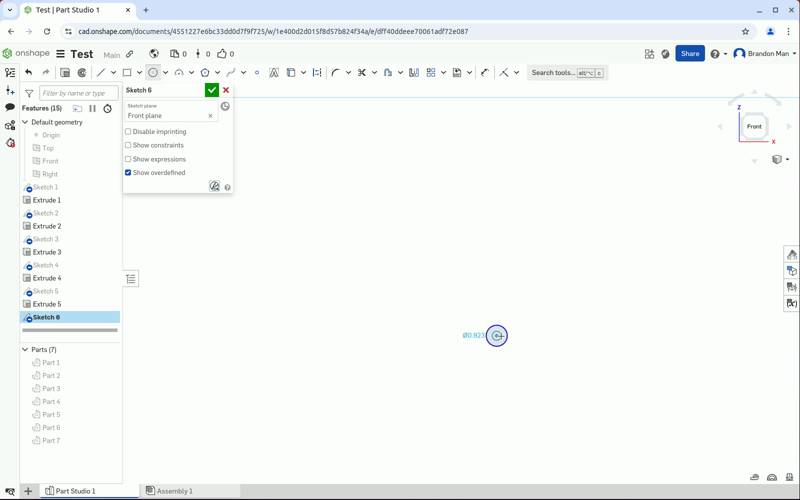
scroll(6)
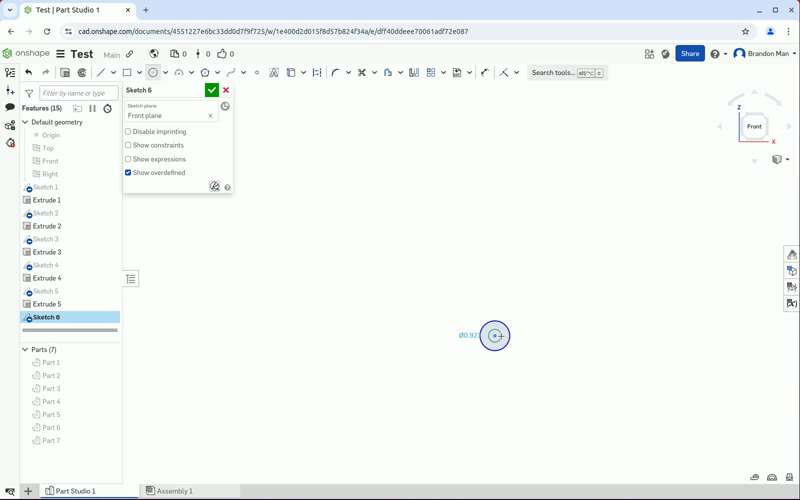
scroll(6)
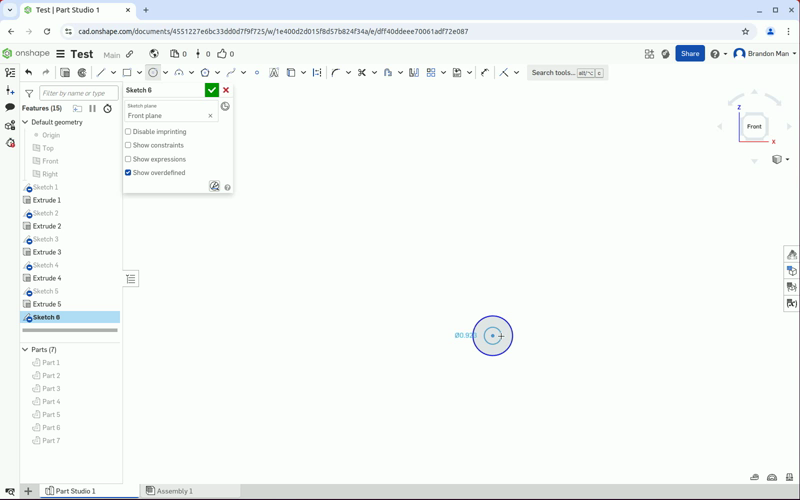
scroll(6)
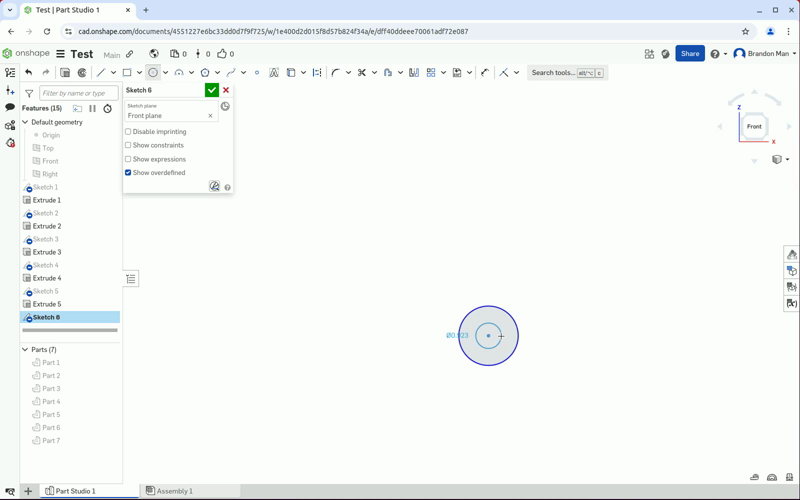
scroll(6)
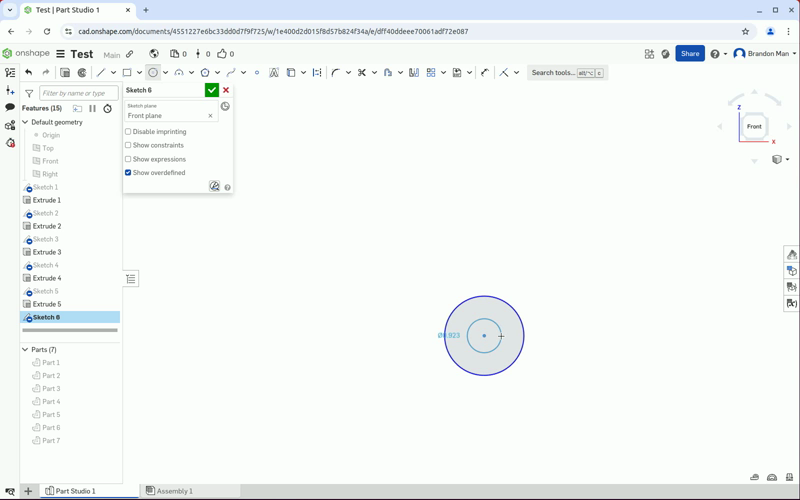
scroll(6)
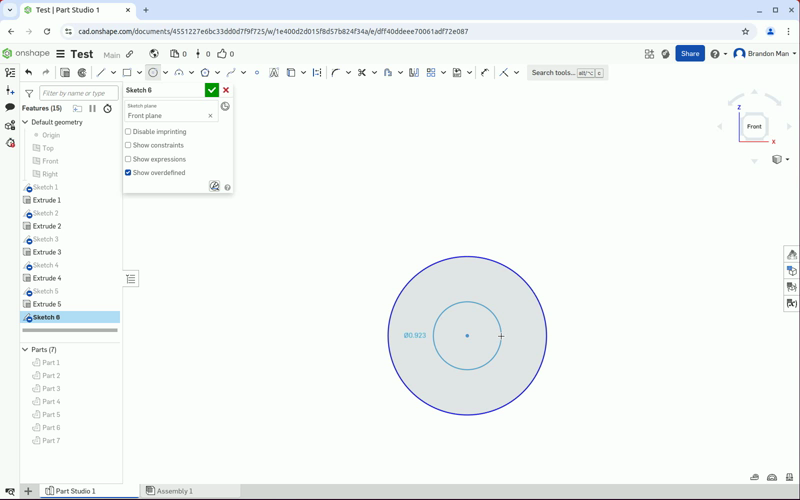
click(501, 335)
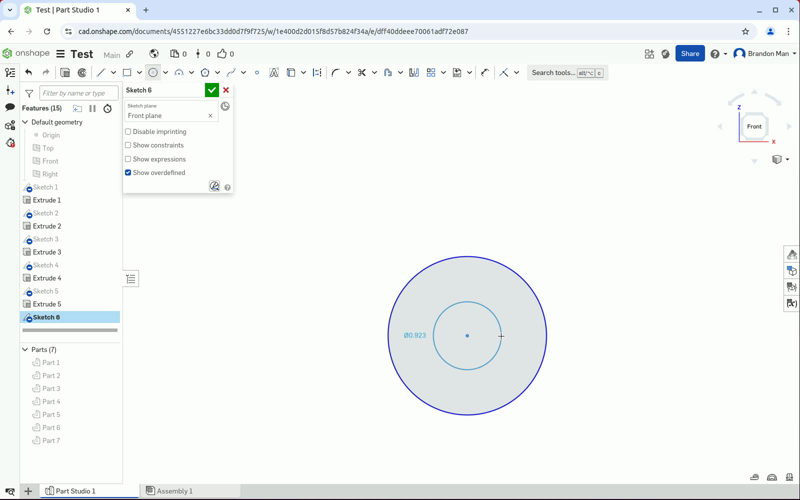
scroll(-6)
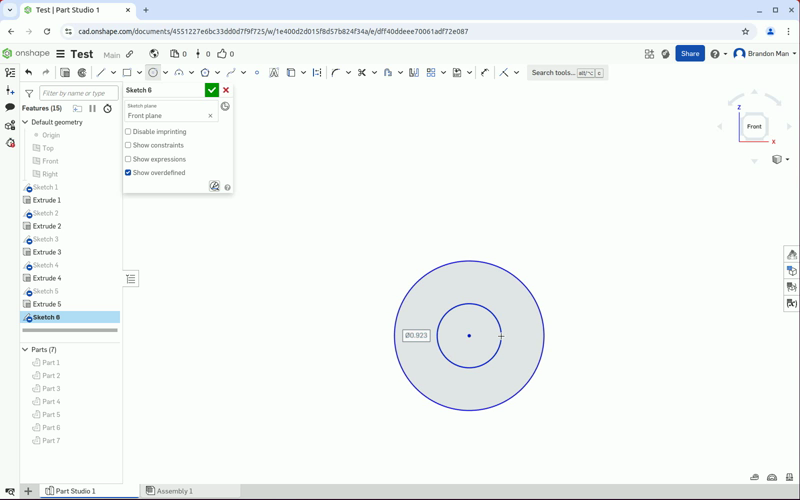
scroll(-6)
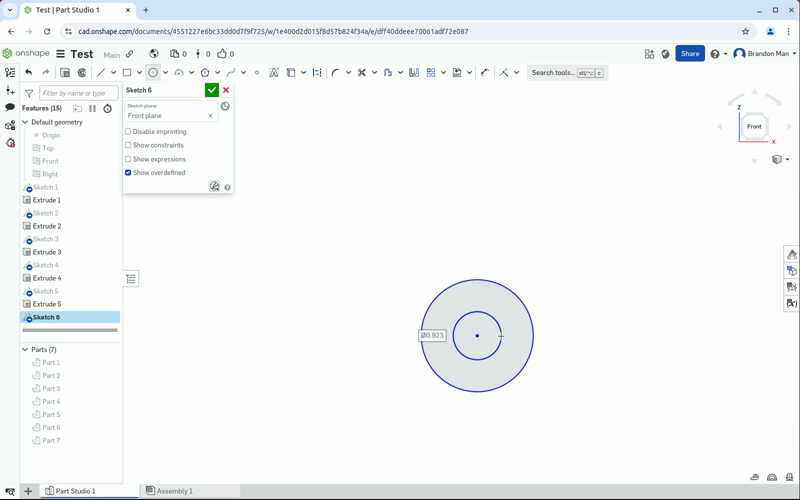
scroll(-6)
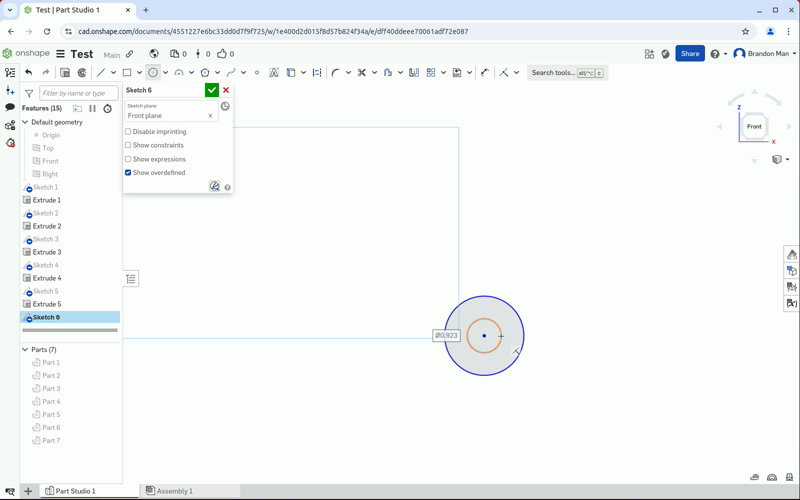
scroll(-6)
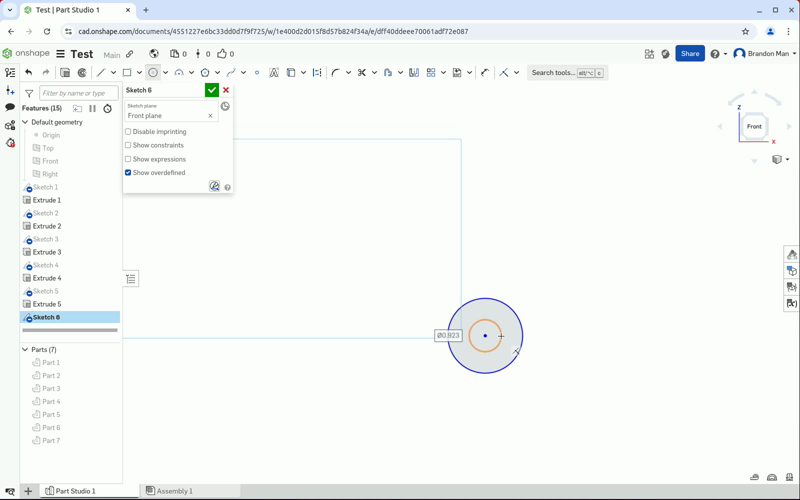
scroll(-6)
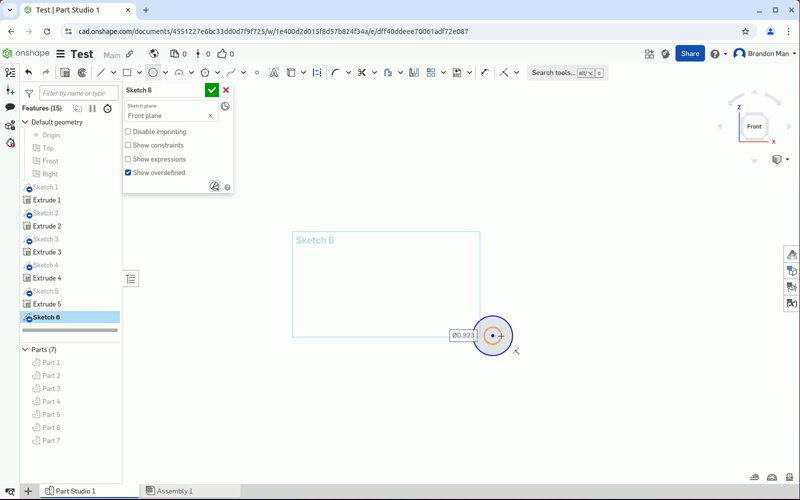
scroll(-6)
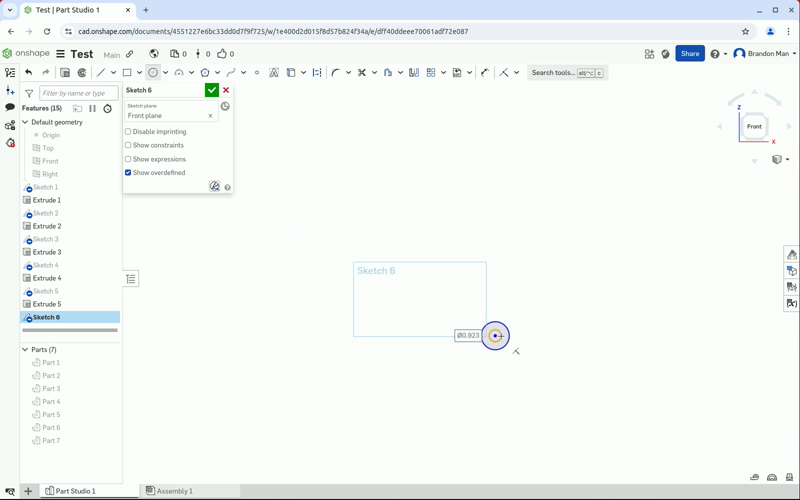
scroll(-6)
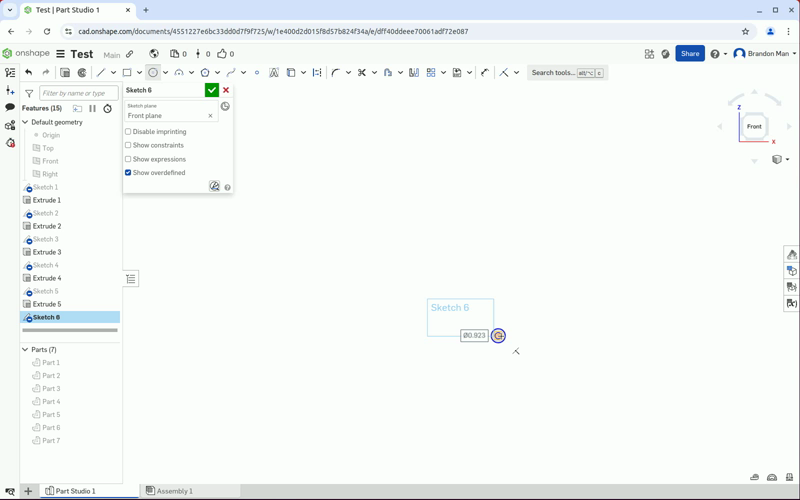
key(esc)
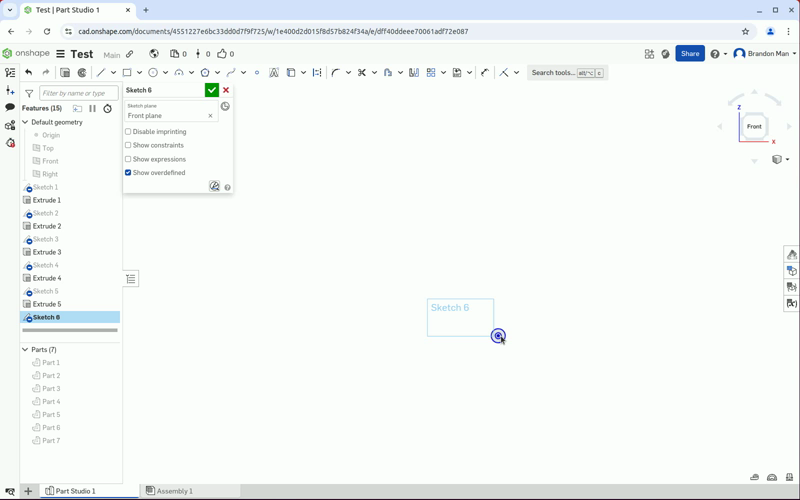
mouse_move(499, 339)
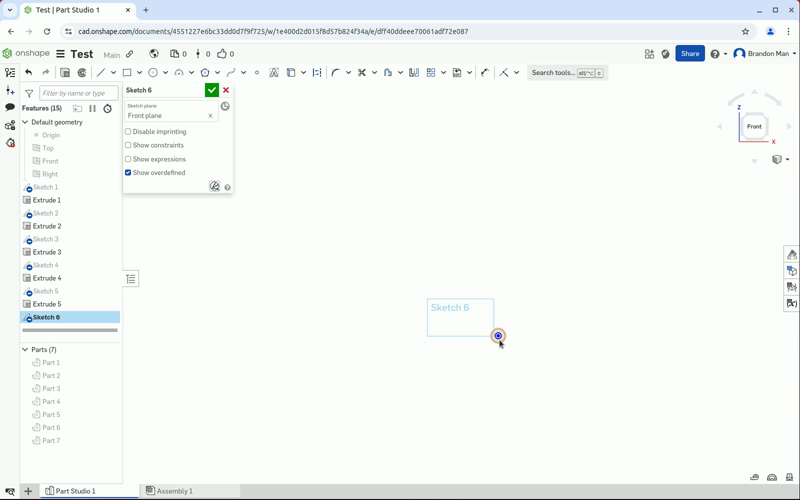
scroll(6)
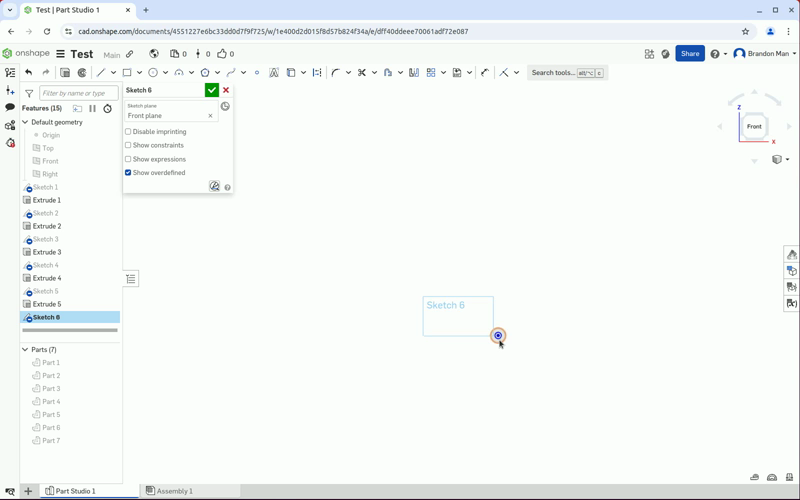
scroll(6)
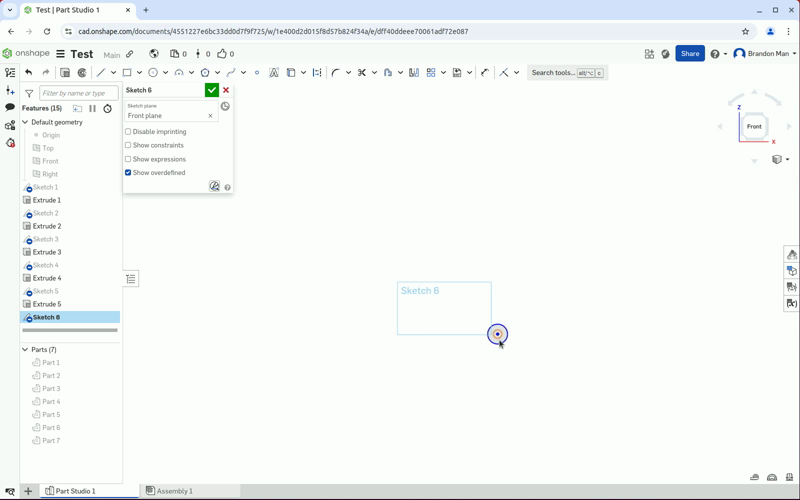
scroll(6)
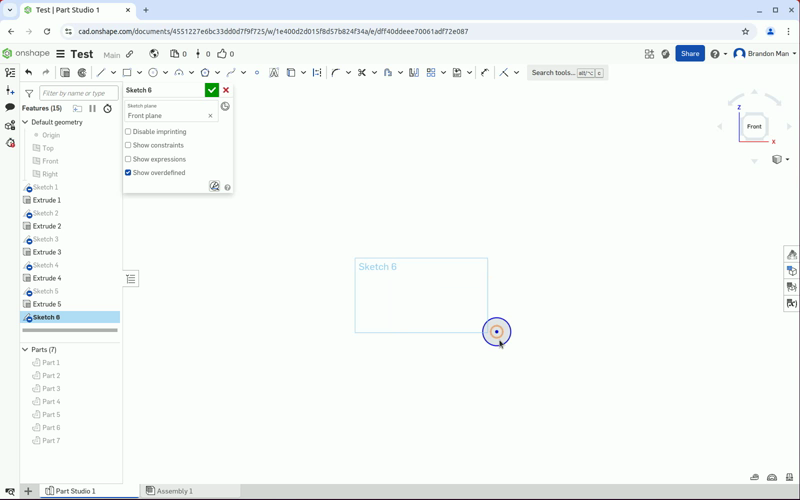
scroll(6)
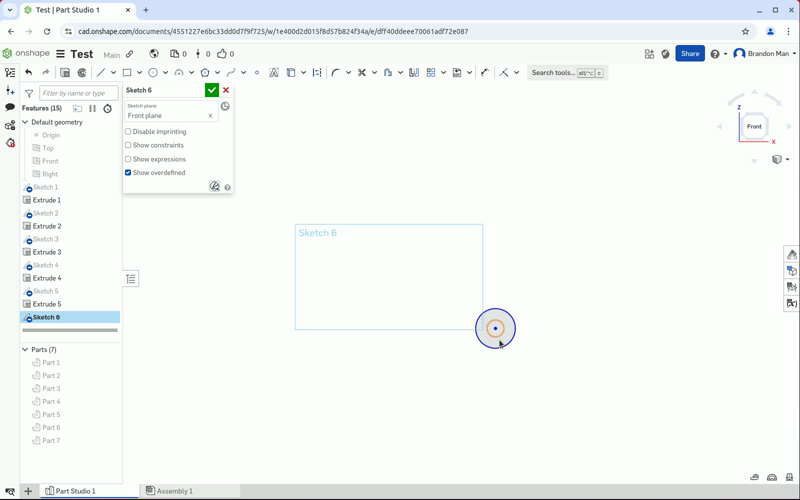
scroll(6)
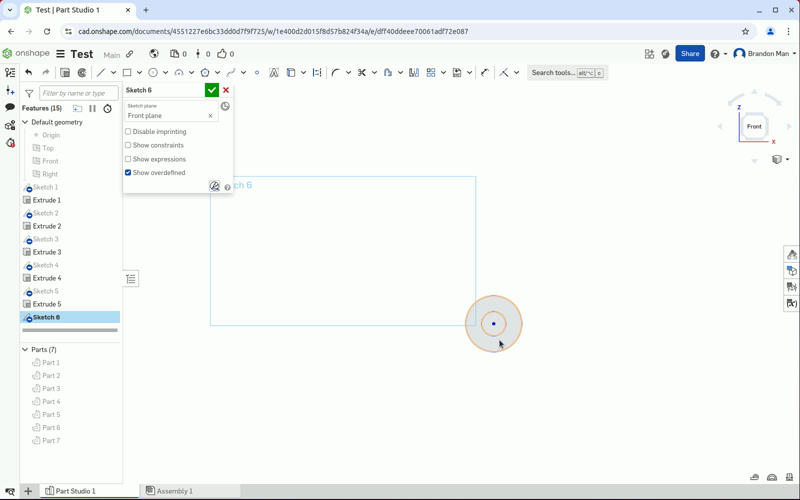
scroll(6)
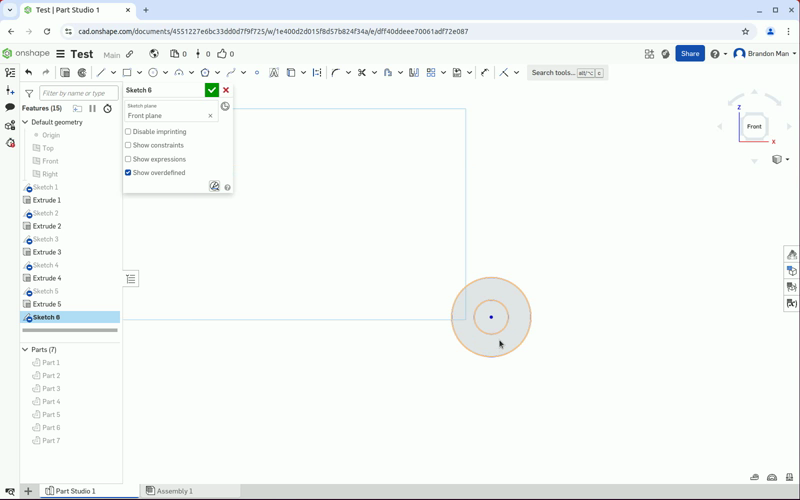
scroll(6)
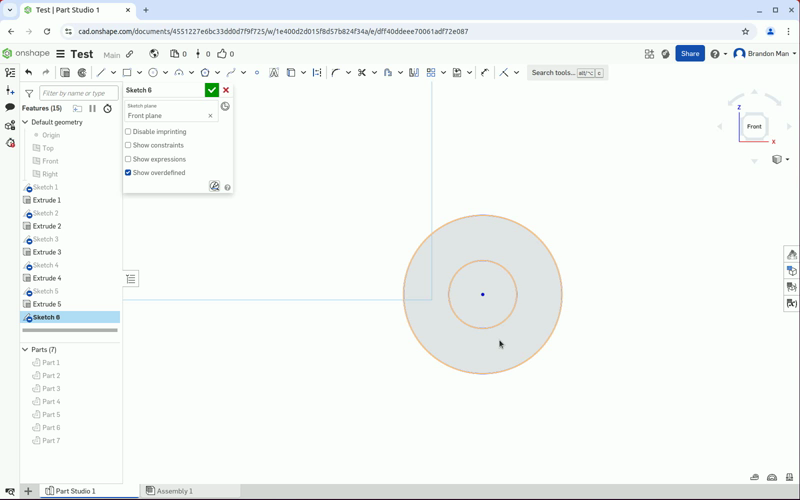
click(499, 339)
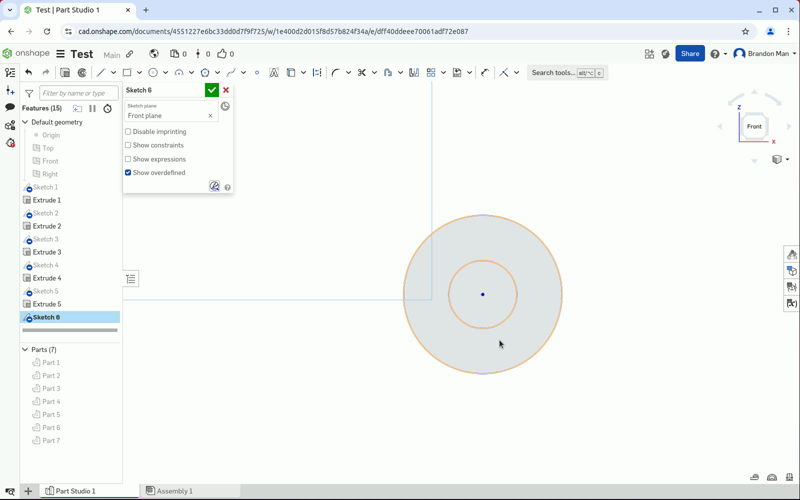
scroll(-6)
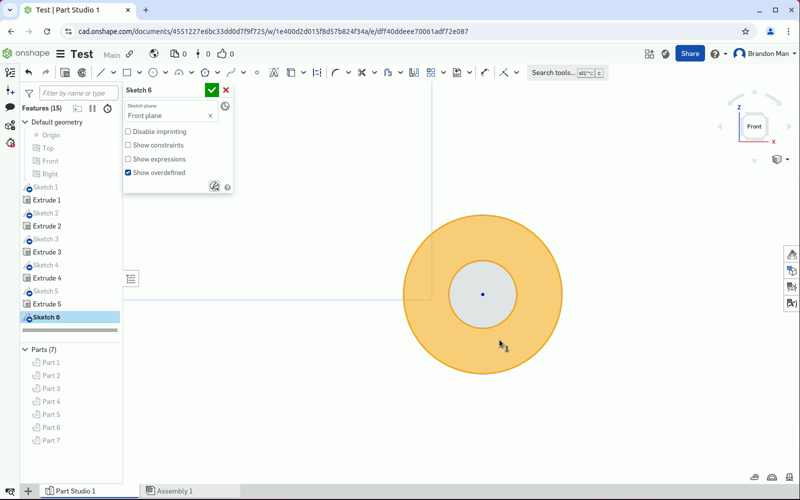
scroll(-6)
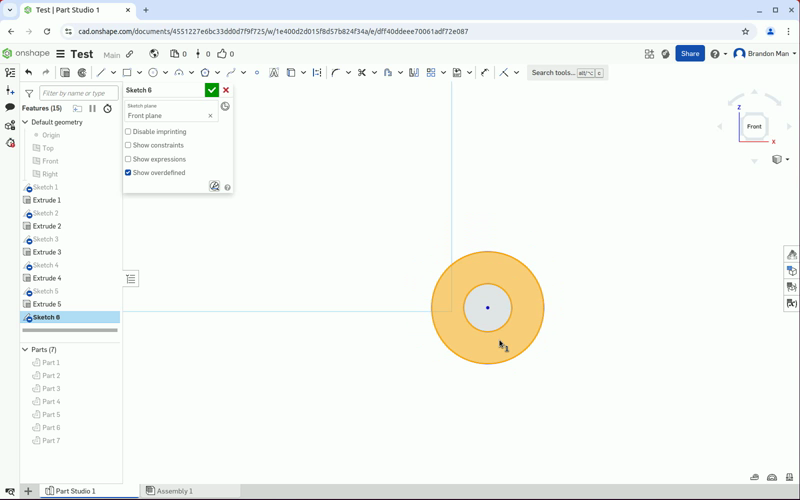
scroll(-6)
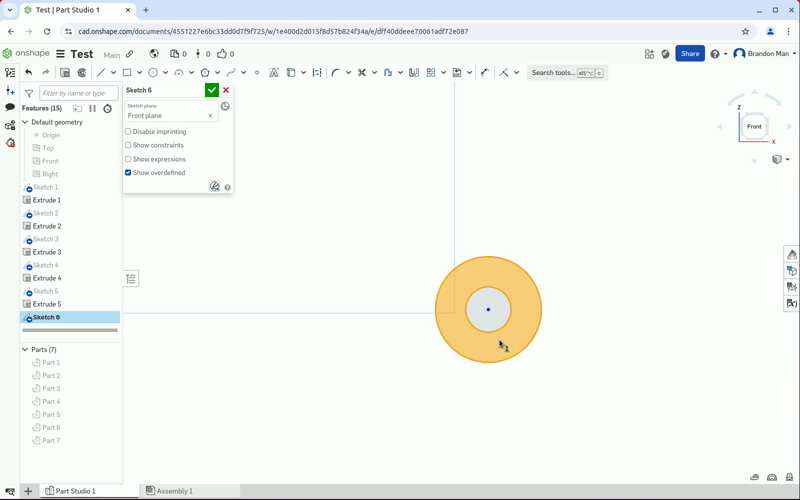
scroll(-6)
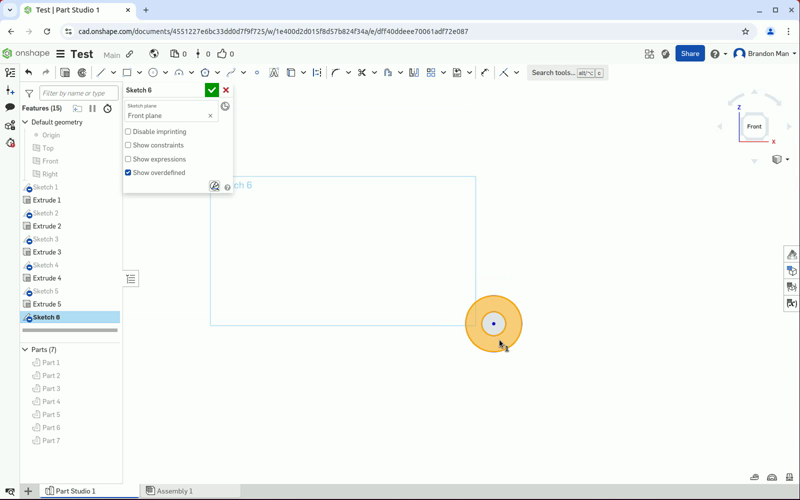
scroll(-6)
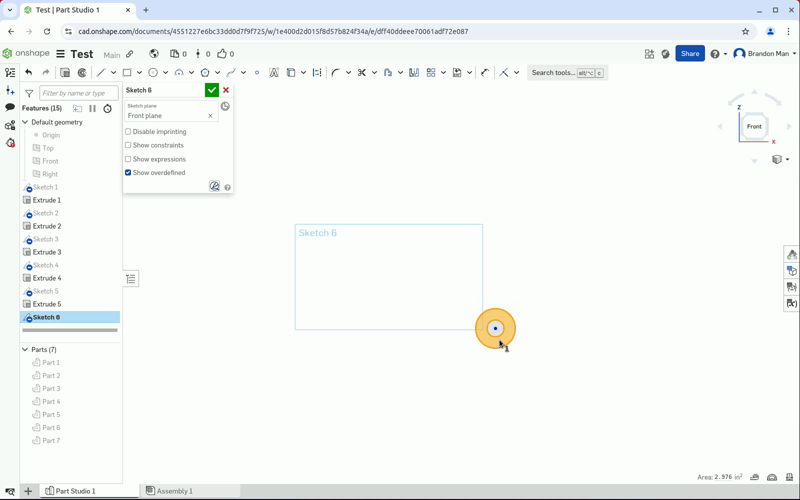
scroll(-6)
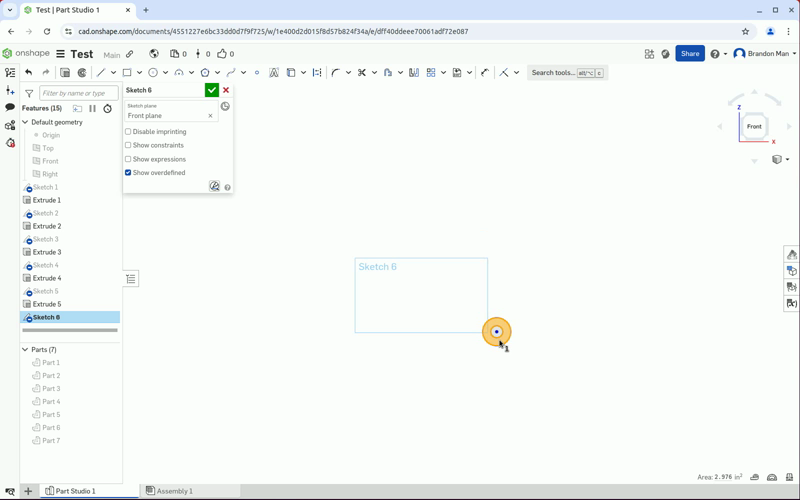
scroll(-6)
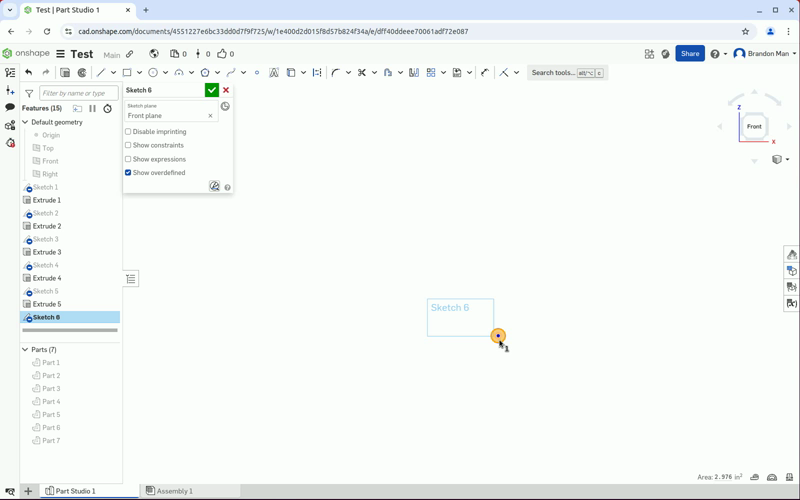
mouse_move(73, 352)
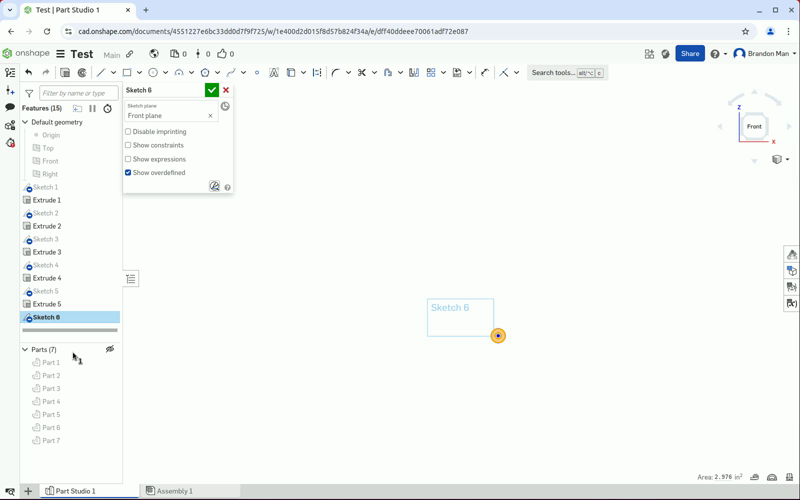
key(shift+y)
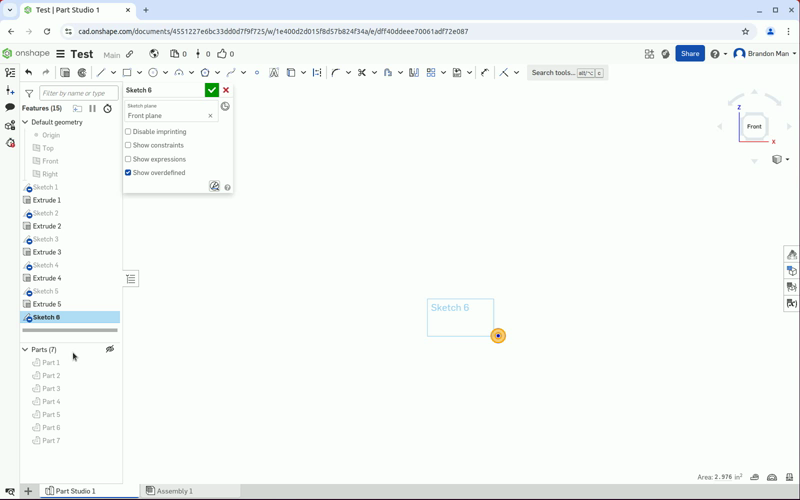
key(shift+e)
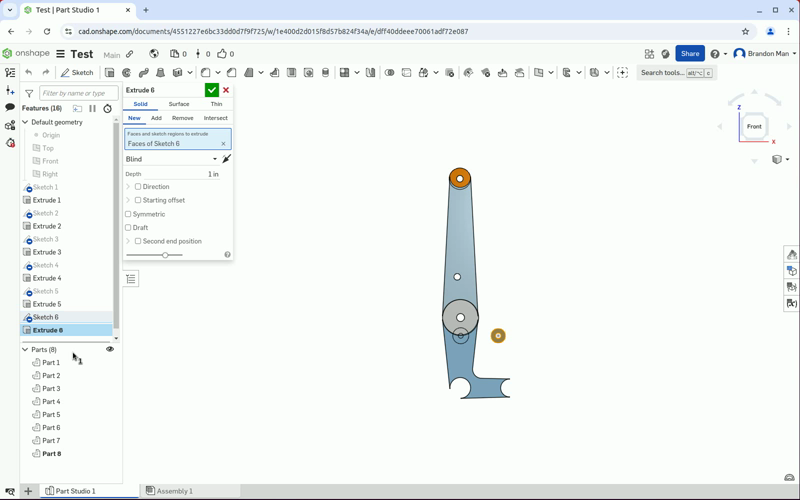
mouse_move(143, 106)
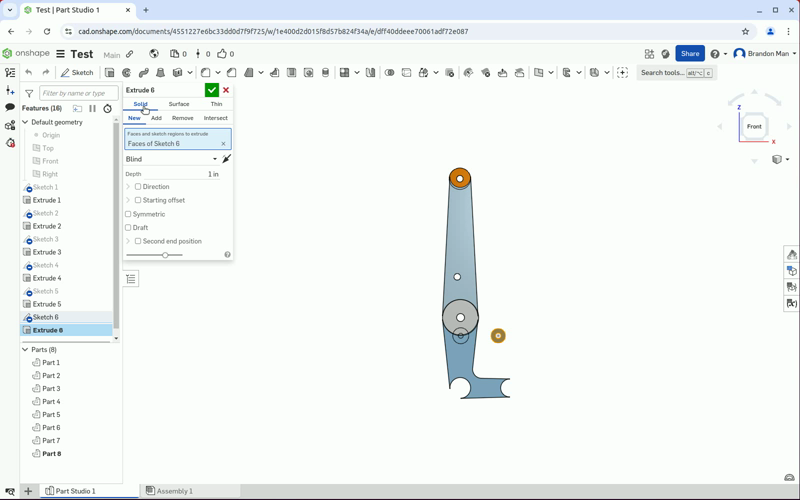
click(143, 106)
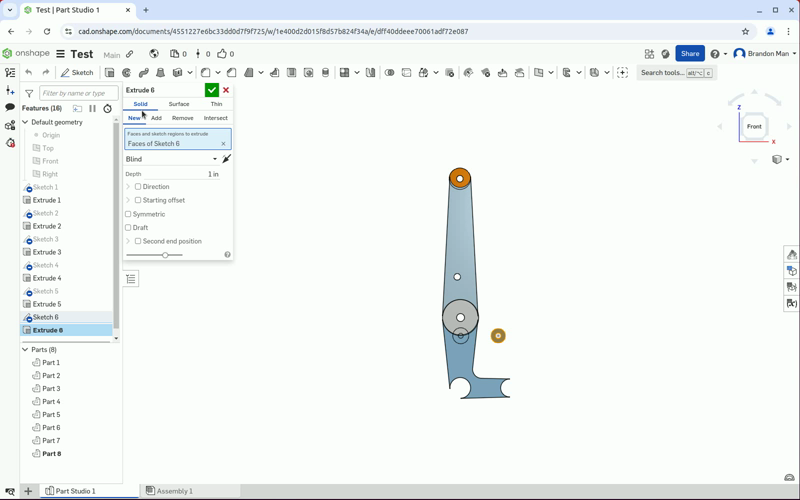
mouse_move(137, 120)
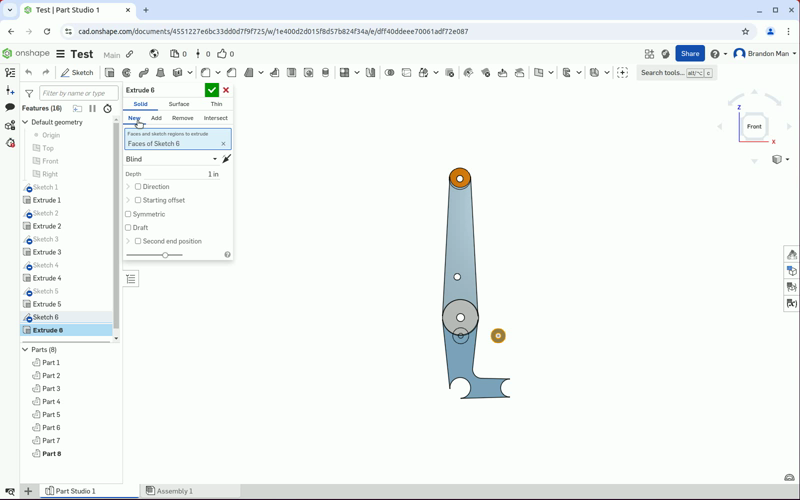
click(137, 120)
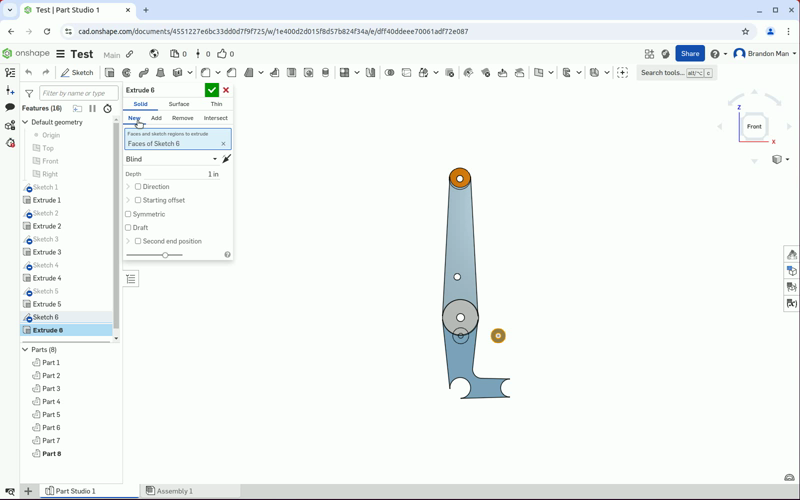
key(tab, 4)
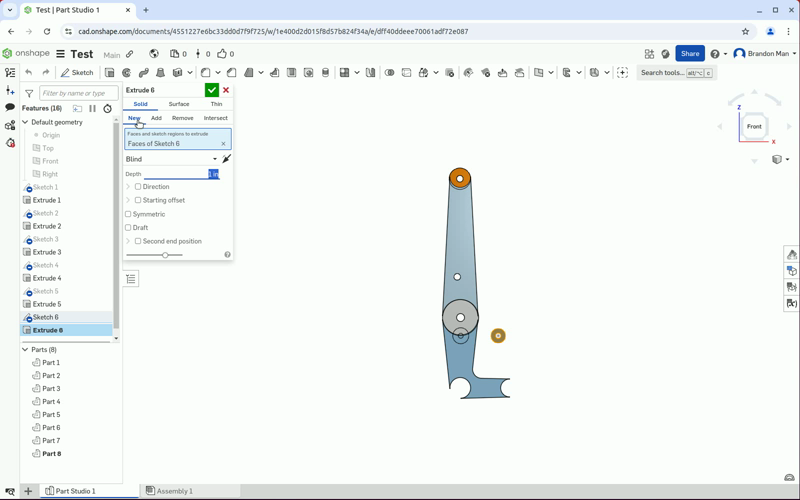
text(0.481)
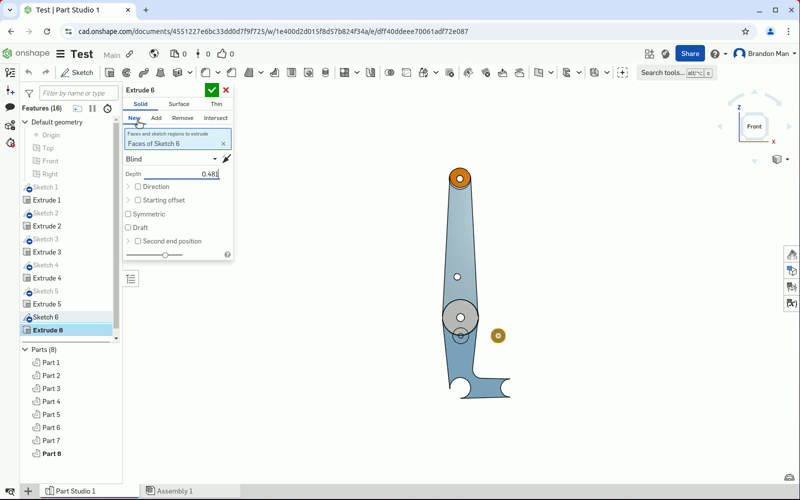
key(enter)
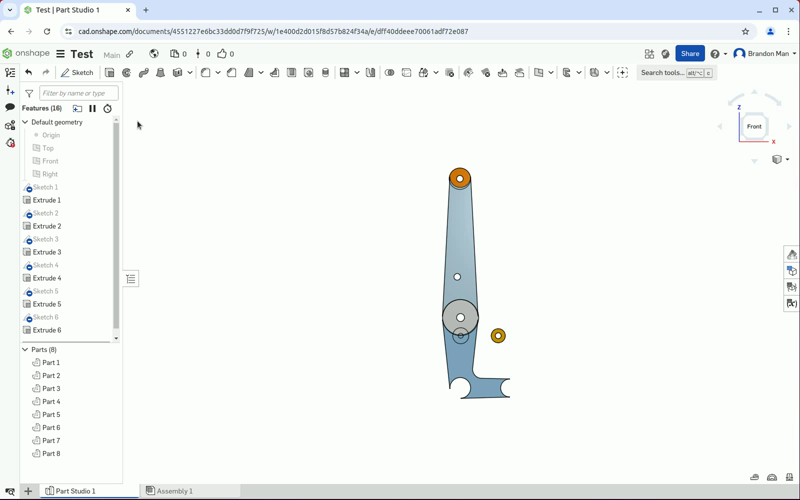
key(shift+h)
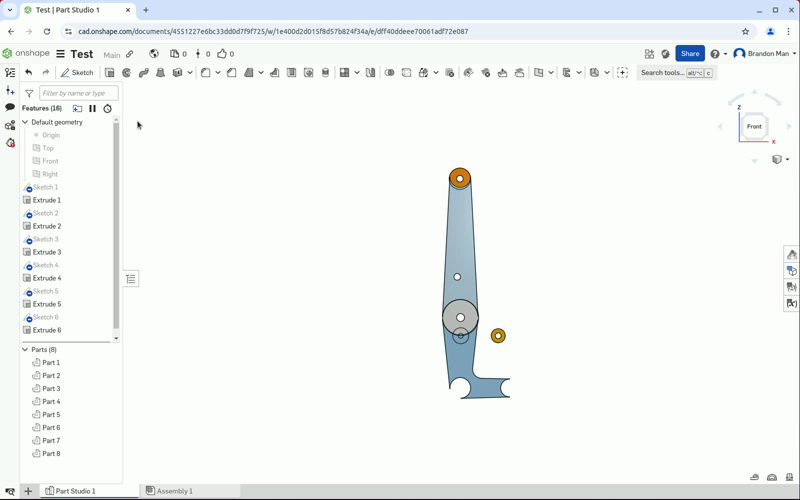
key(shift+h)
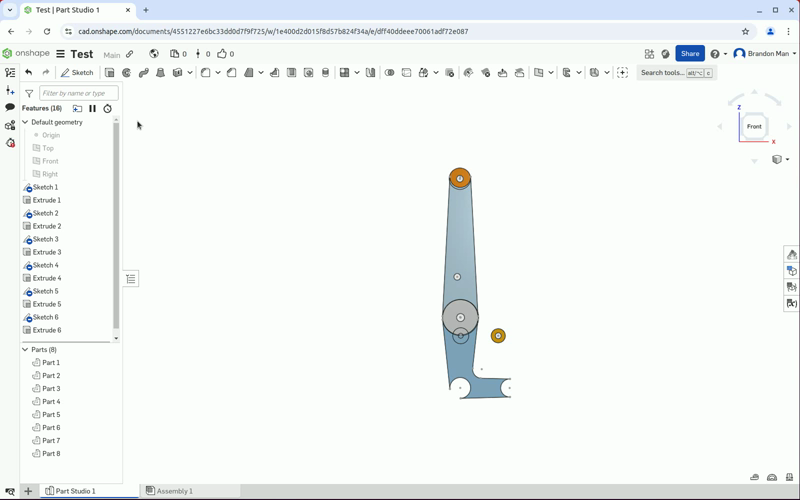
key(shift+7)
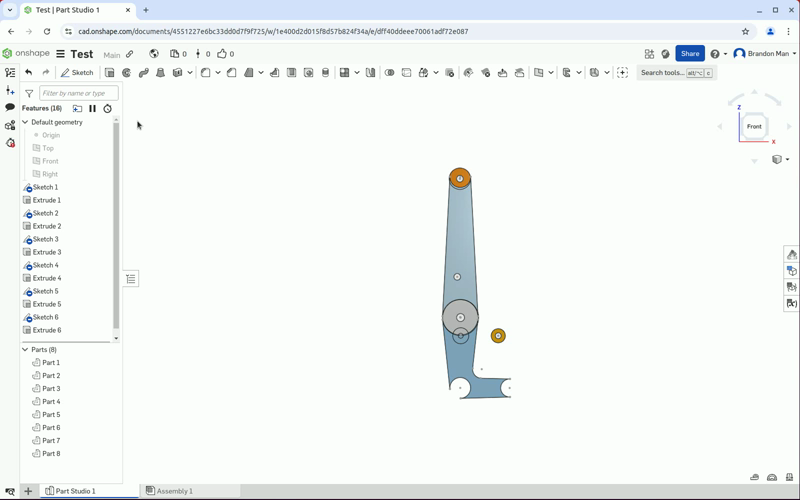
key(left, 2)
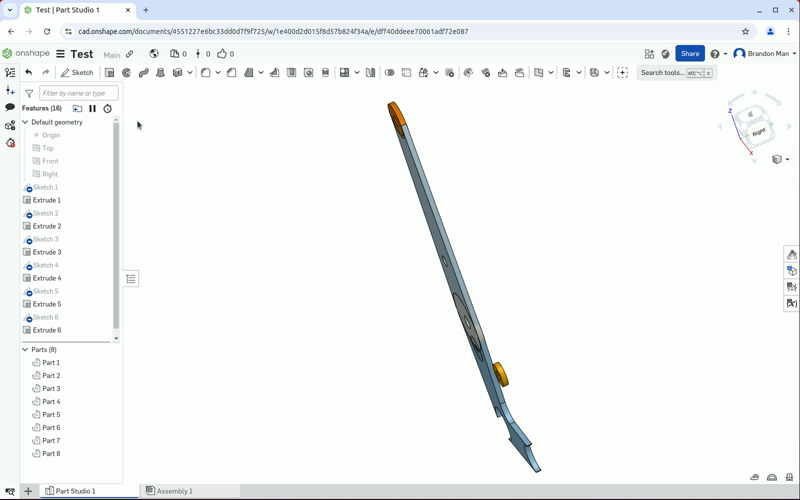
key(down, 2)
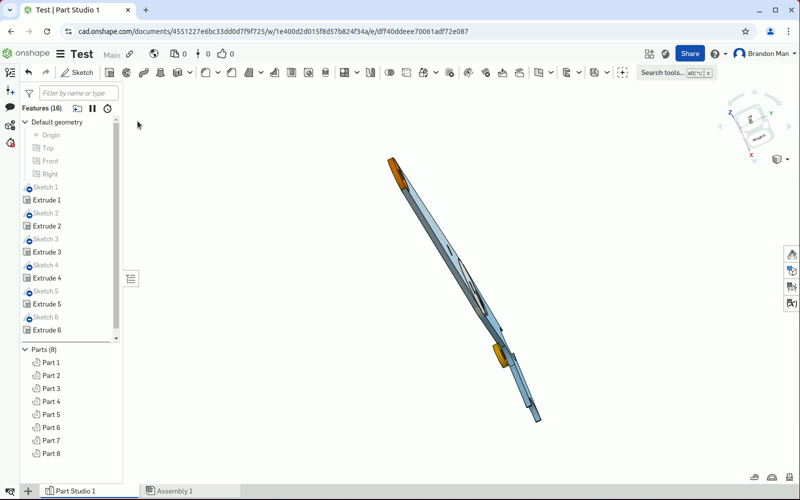
key(up, 2)
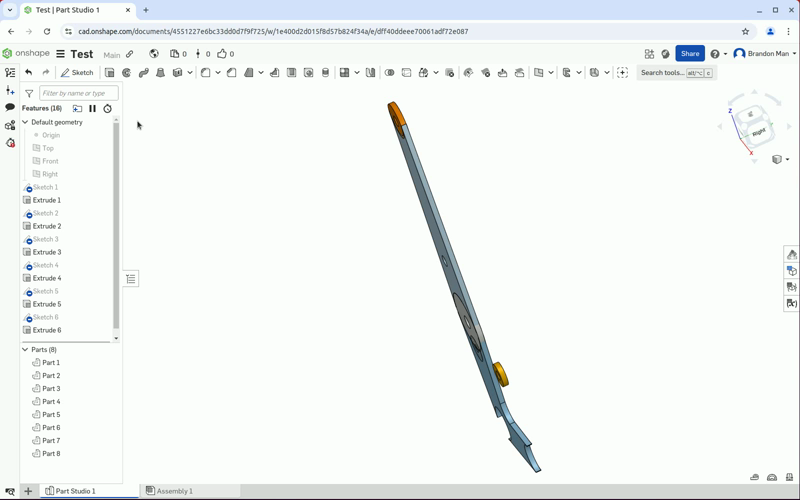
key(right, 2)
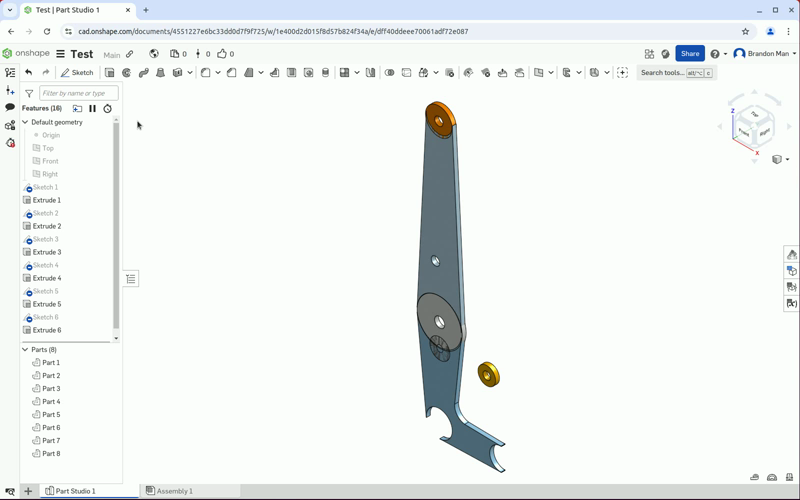
mouse_move(69, 189)
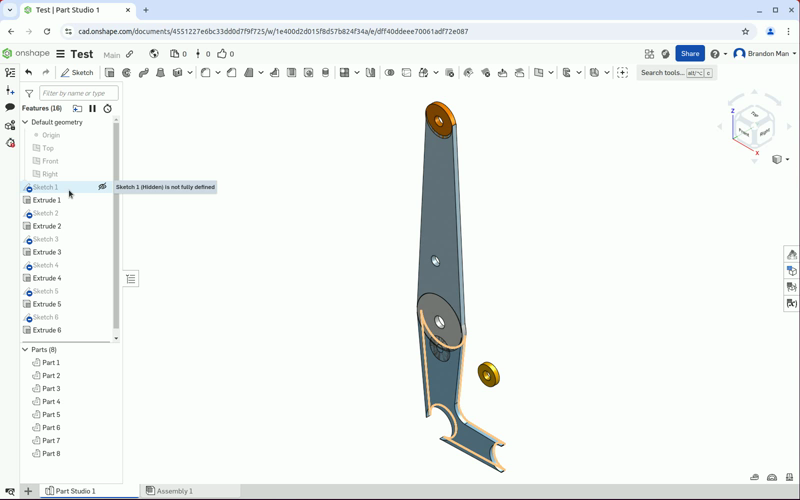
click(69, 189)